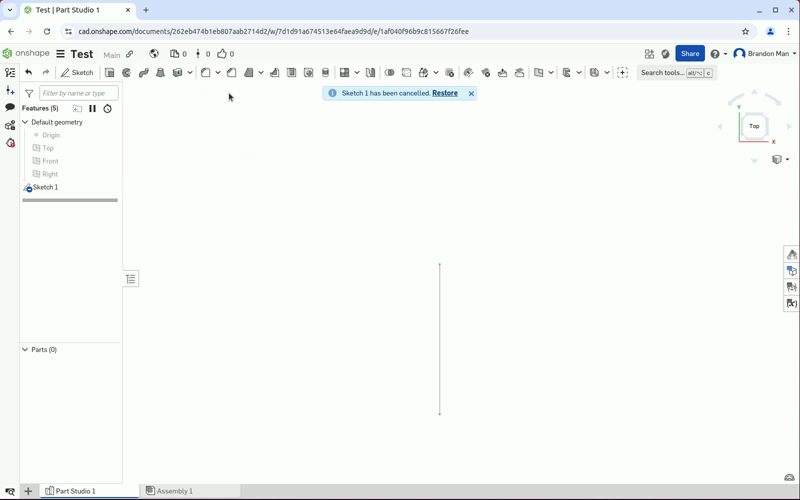
key(shift+h)
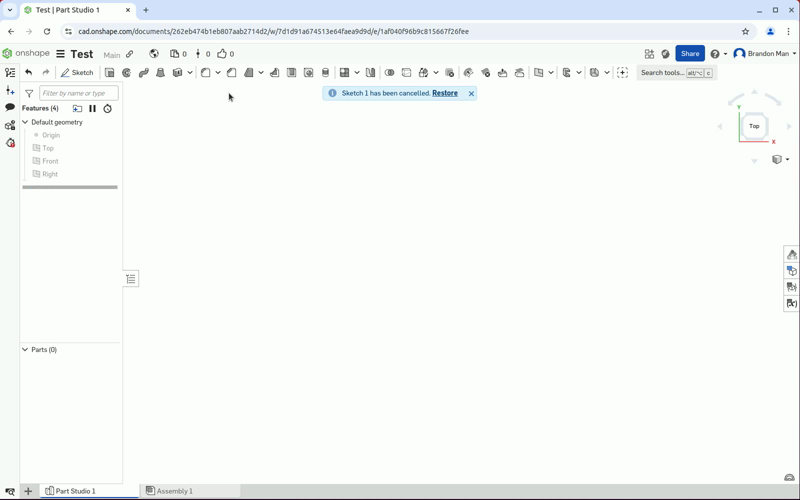
key(shift+s)
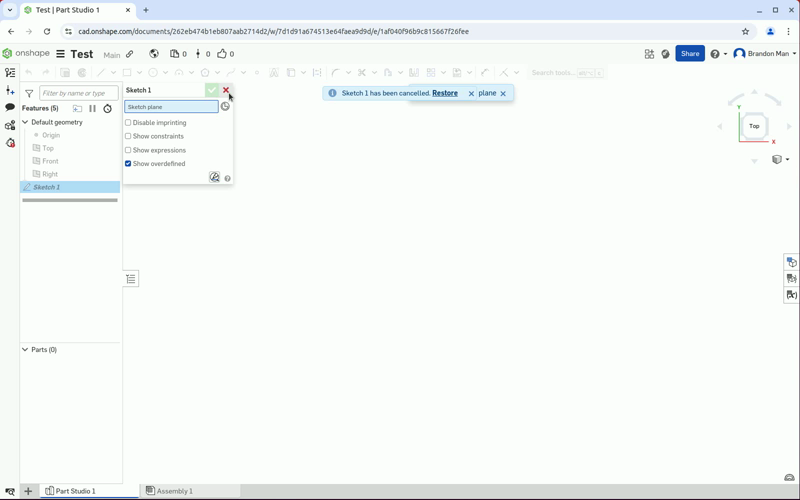
mouse_move(73, 150)
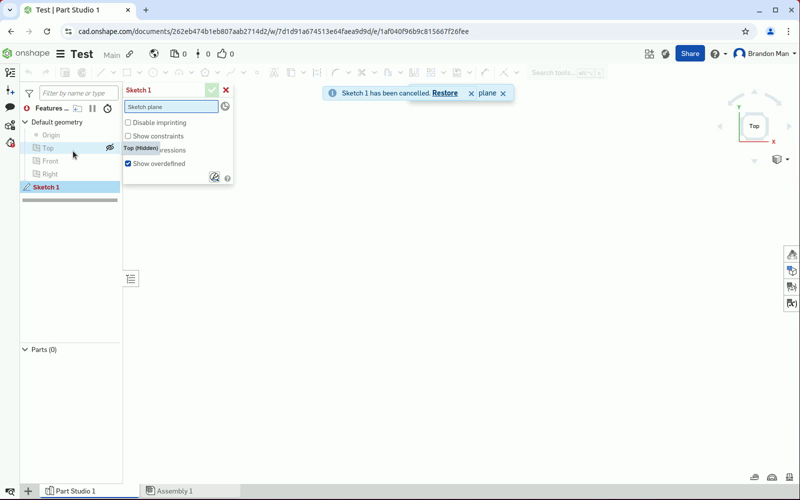
click(73, 150)
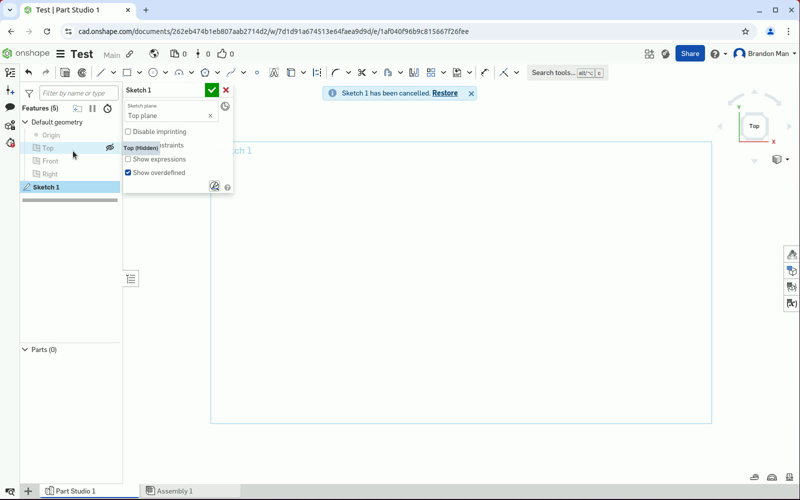
mouse_move(73, 352)
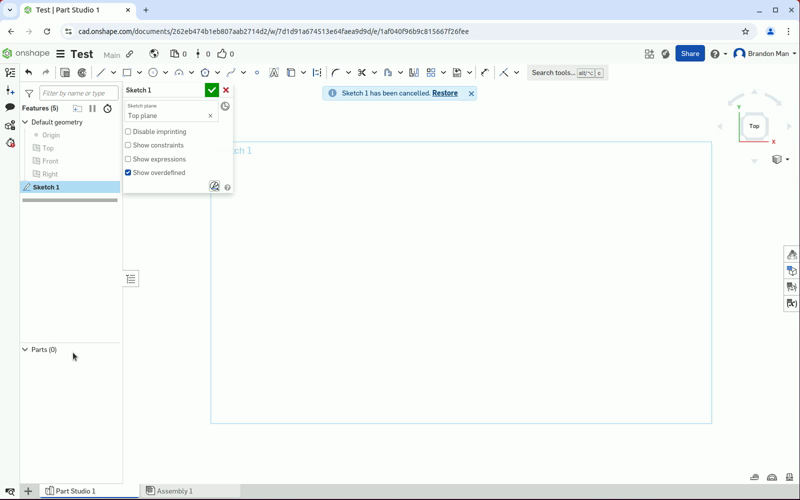
key(y)
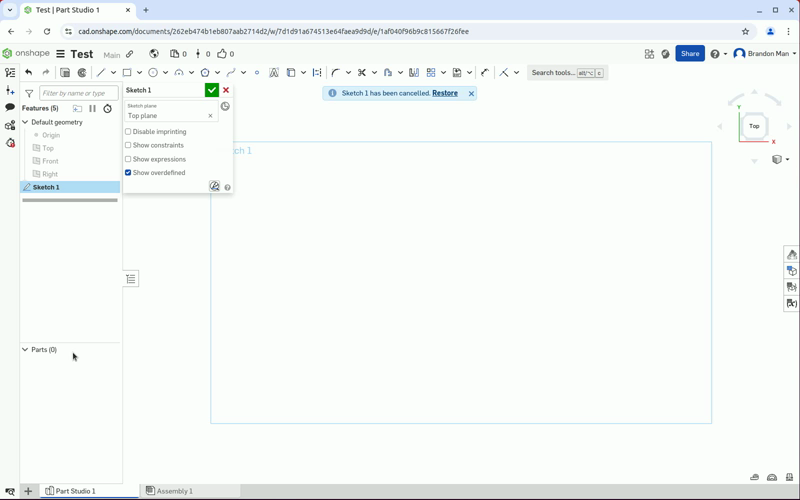
key(l)
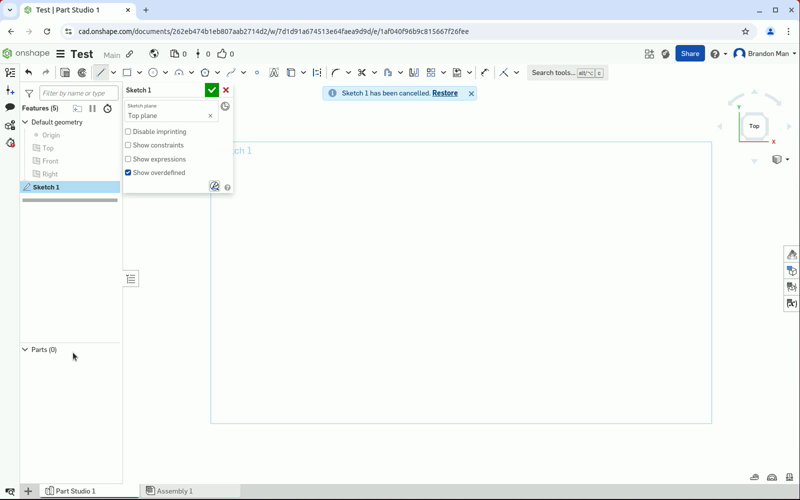
key_down(shift)
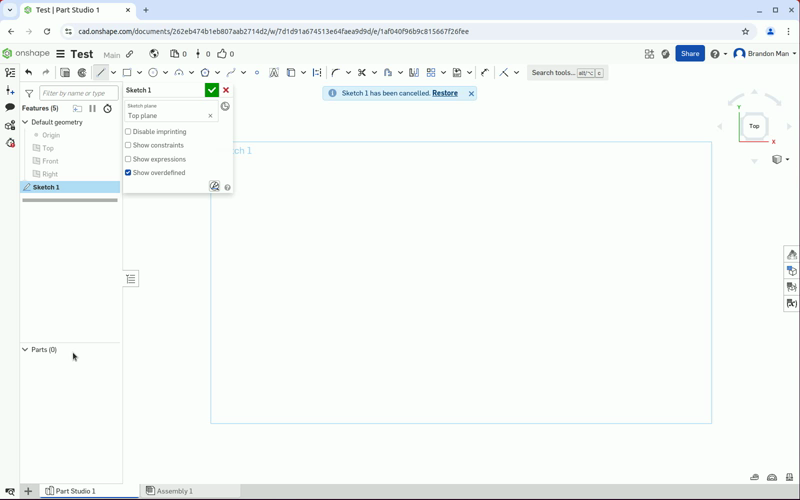
mouse_move(438, 326)
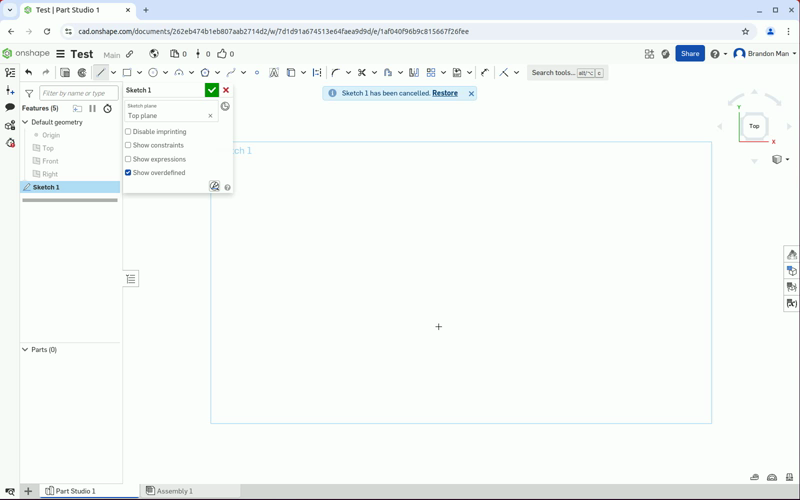
click(438, 326)
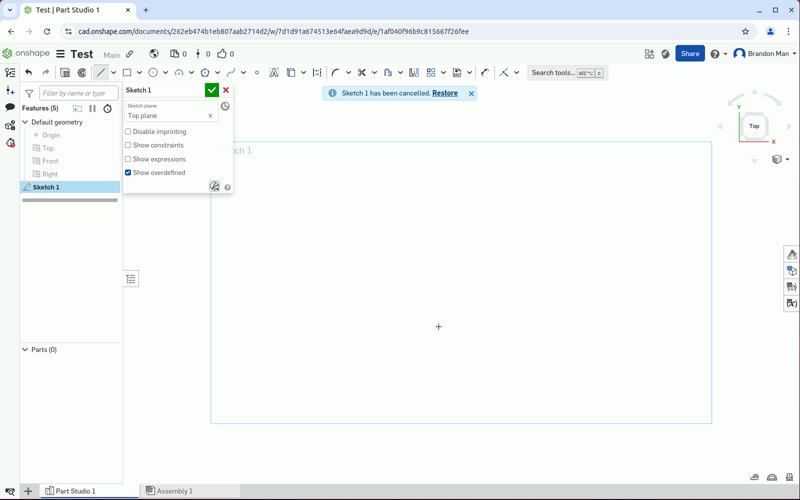
key_up(shift)
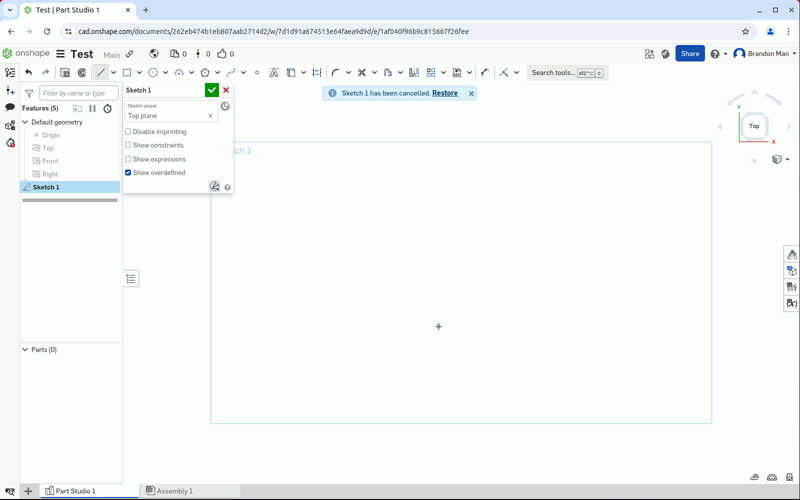
key_down(shift)
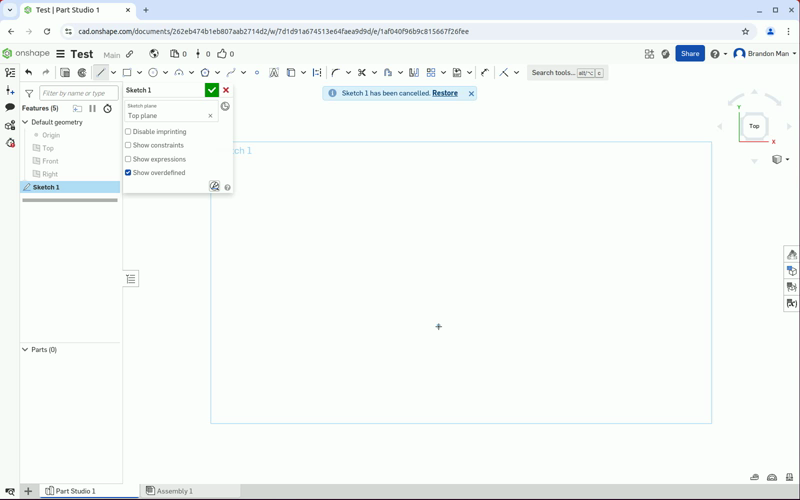
mouse_move(468, 326)
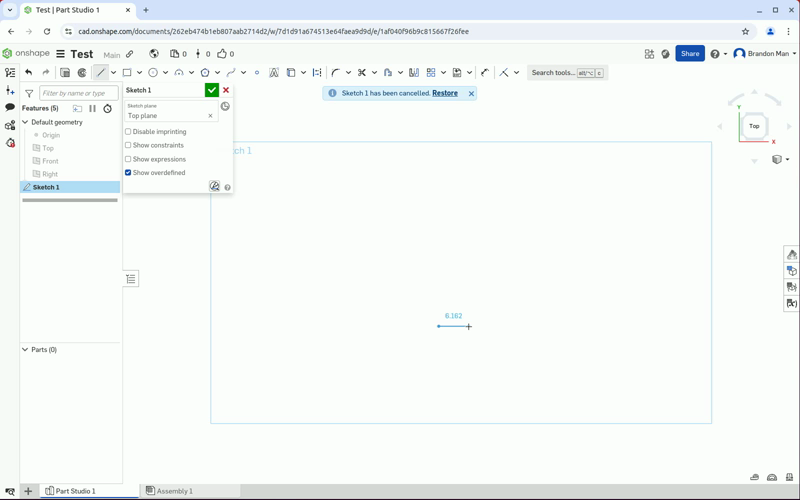
mouse_move(476, 326)
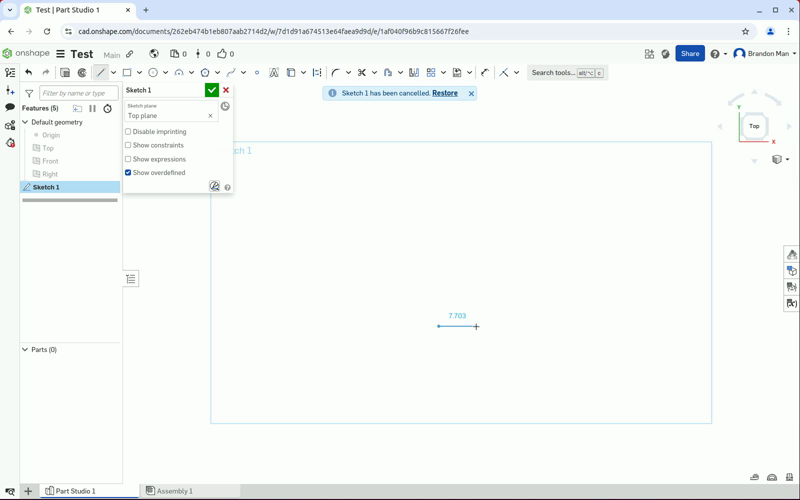
click(476, 326)
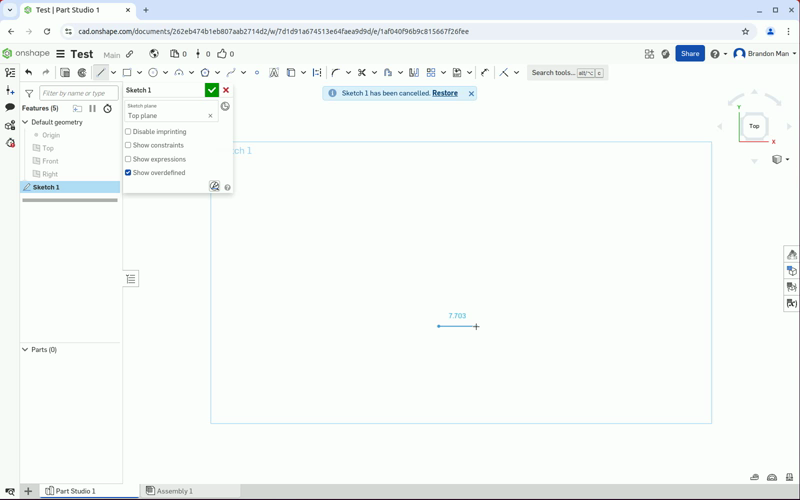
key_up(shift)
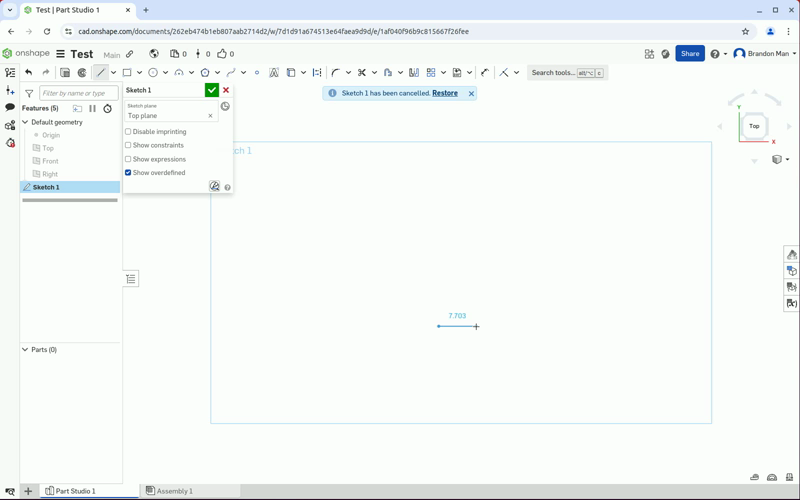
key_down(shift)
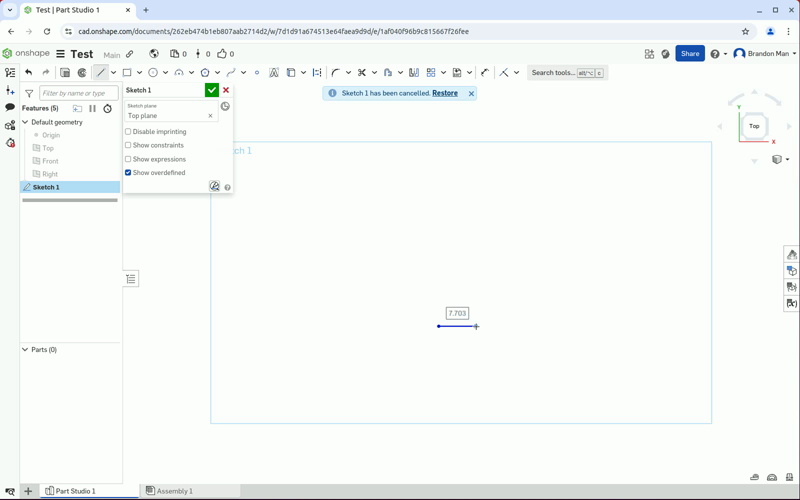
mouse_move(476, 170)
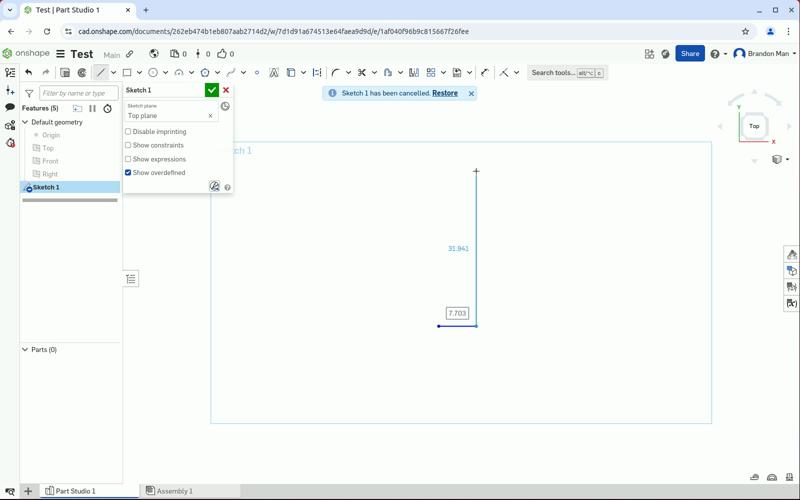
click(476, 170)
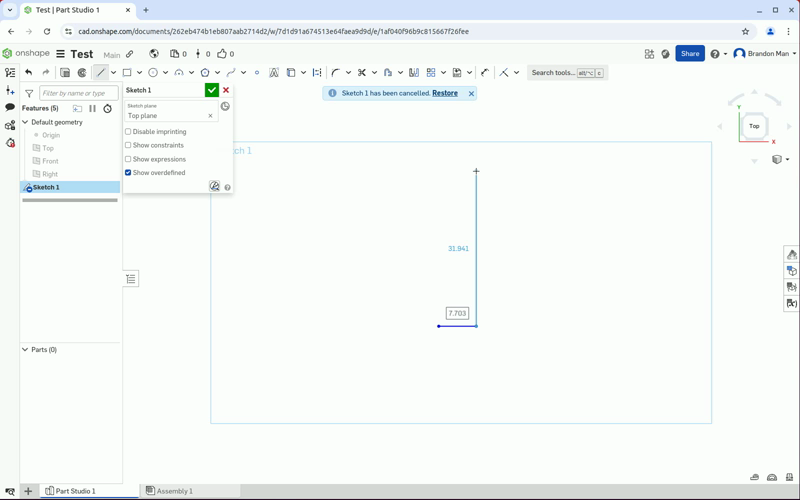
key_up(shift)
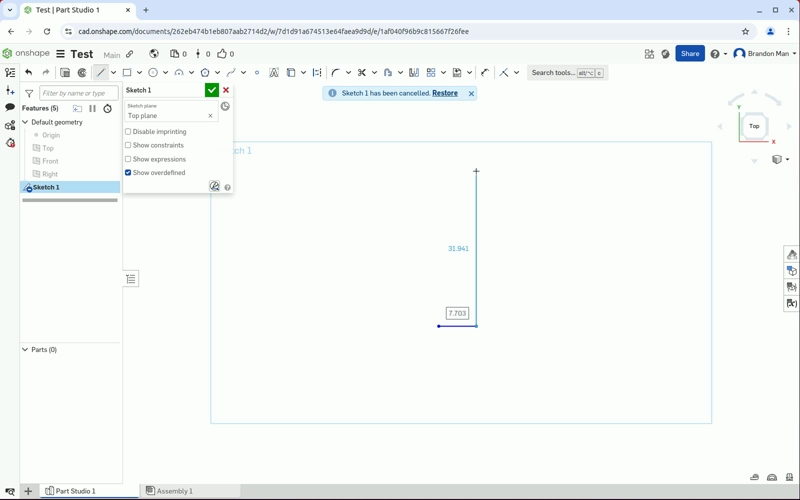
key_down(shift)
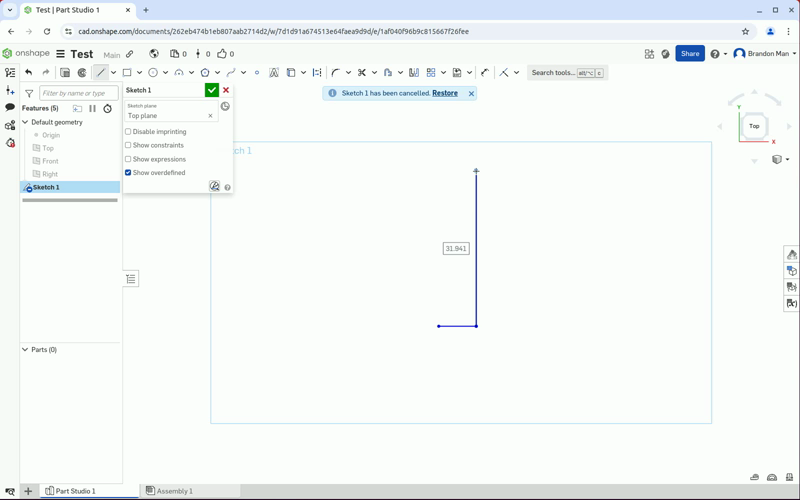
mouse_move(506, 170)
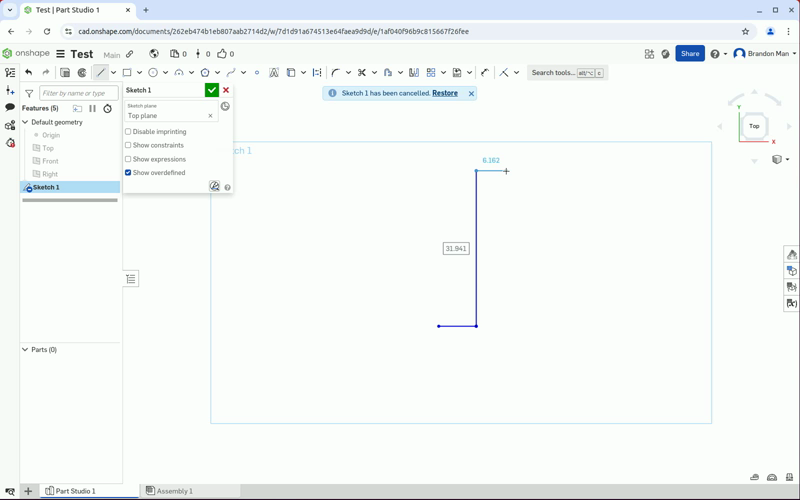
mouse_move(438, 170)
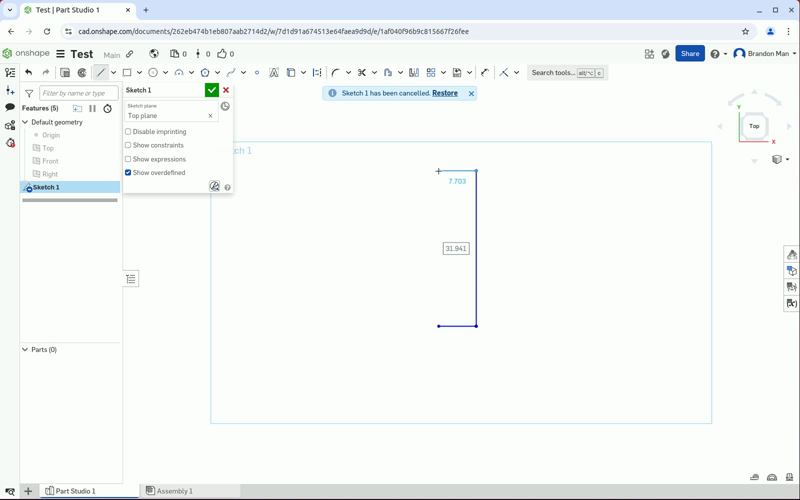
click(438, 170)
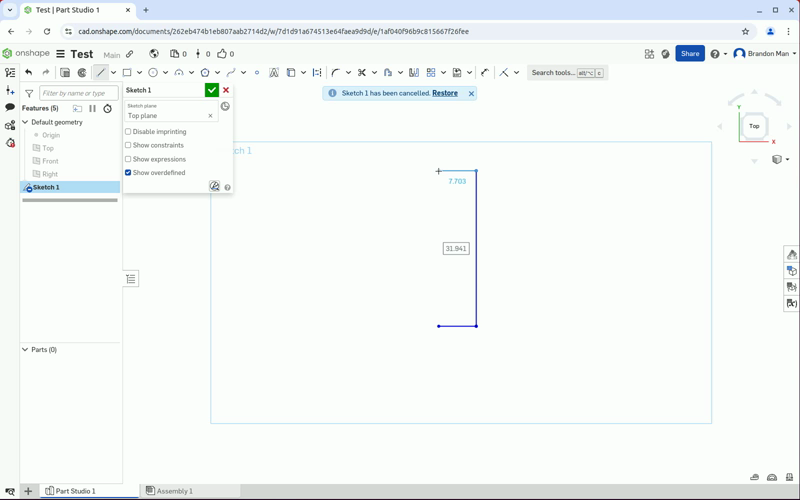
key_up(shift)
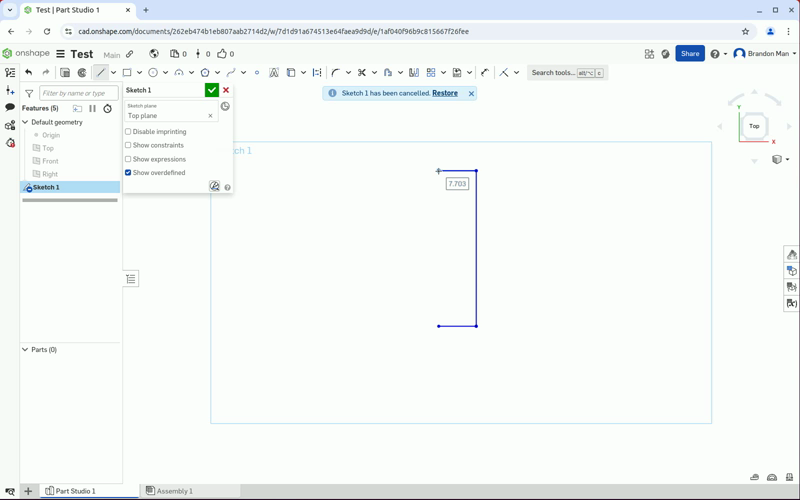
key_down(shift)
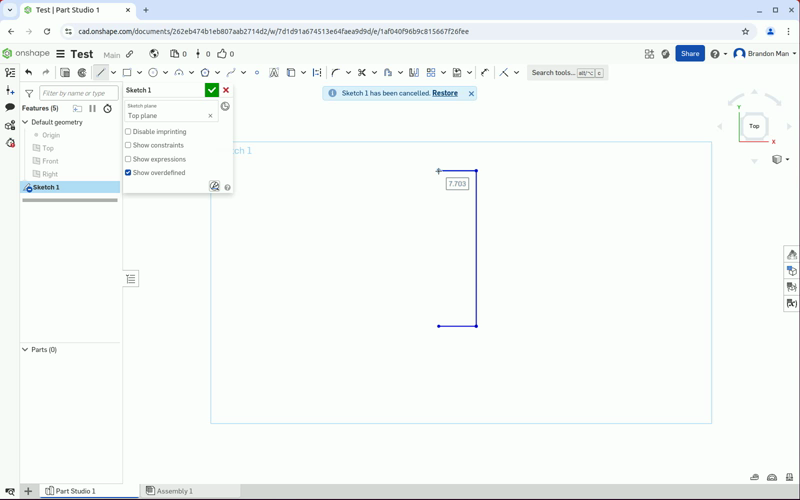
mouse_move(438, 326)
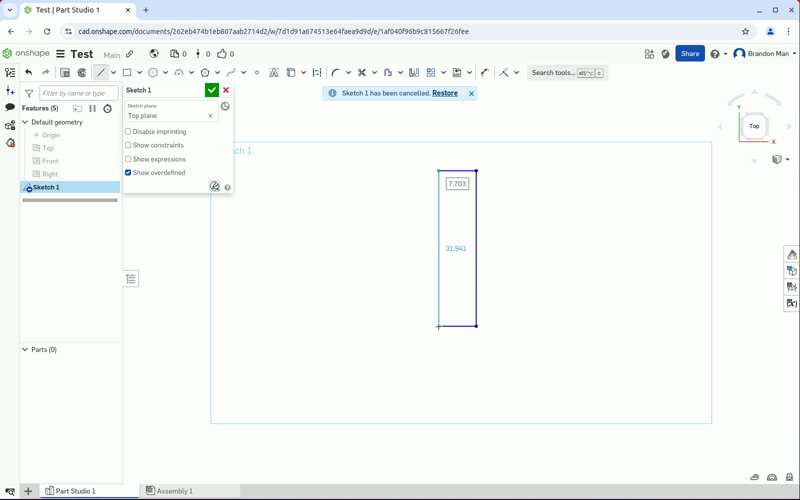
key_up(shift)
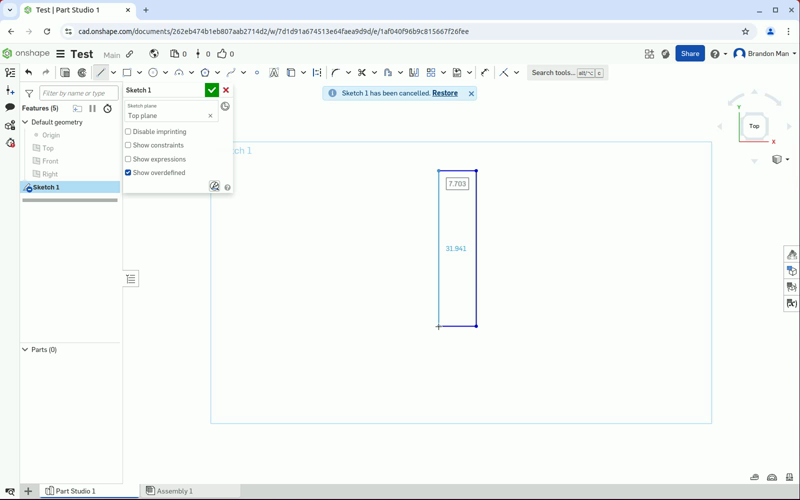
click(438, 326)
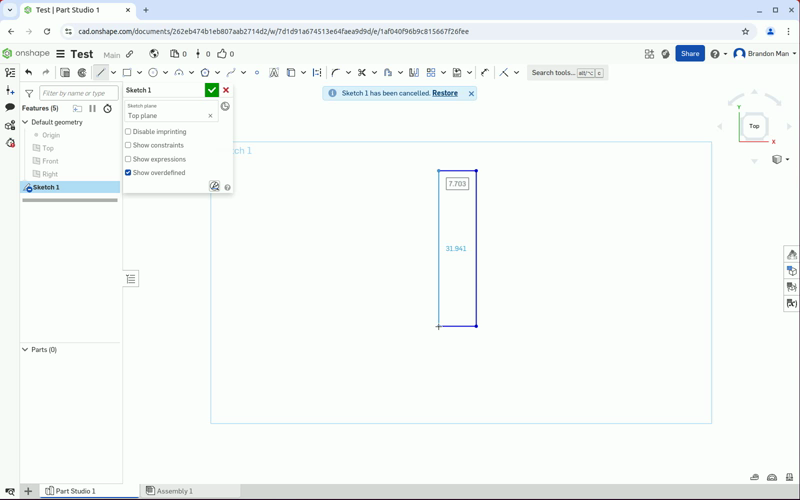
key(esc)
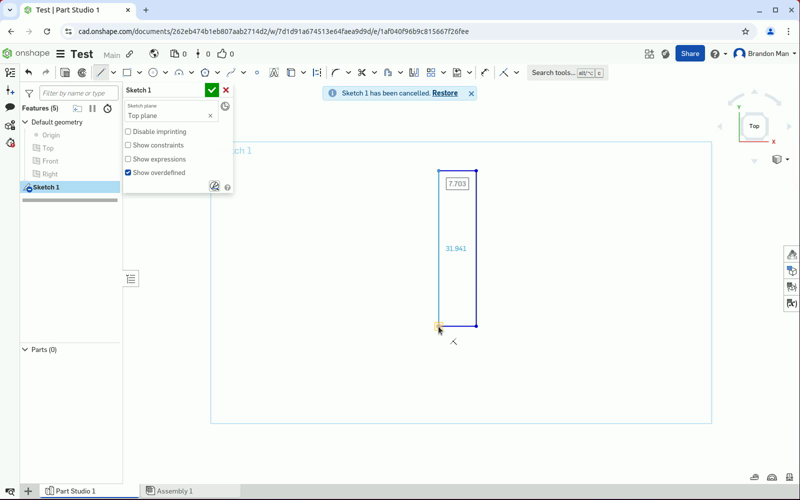
key(c)
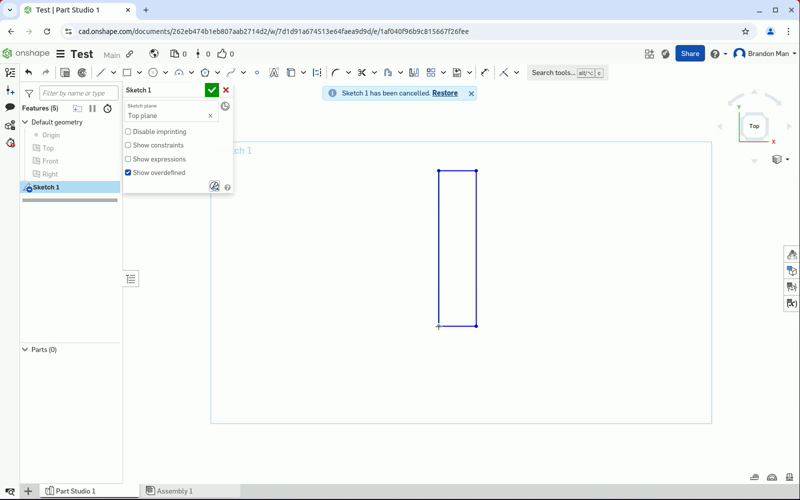
key_down(shift)
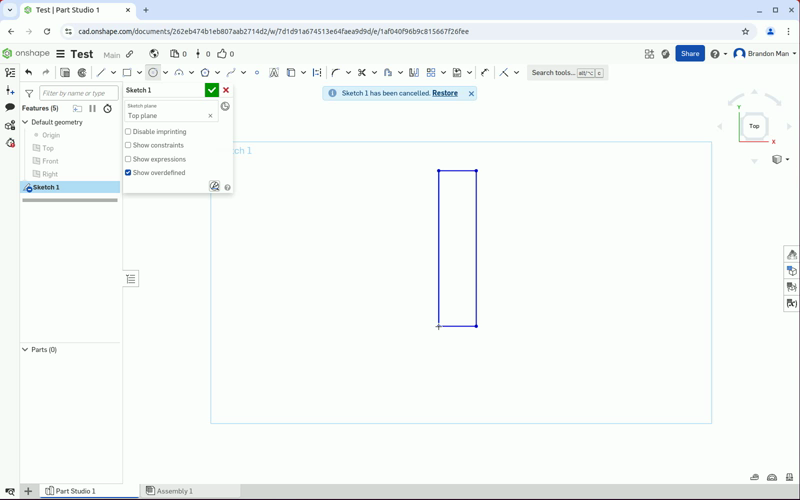
mouse_move(451, 293)
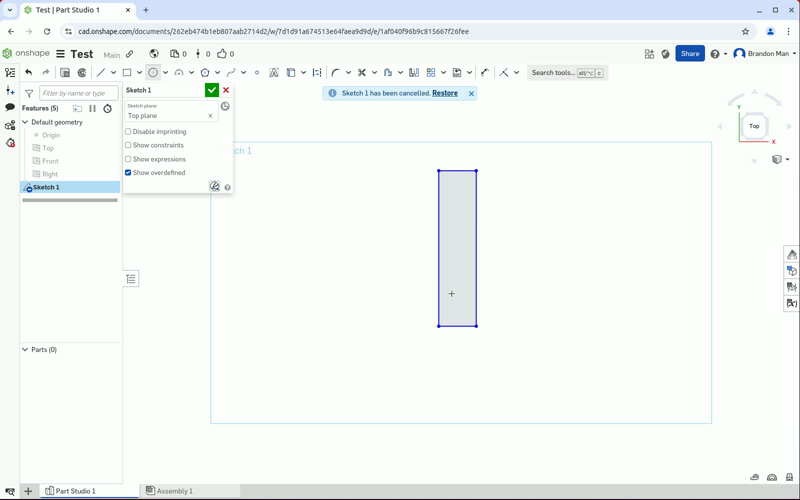
click(451, 293)
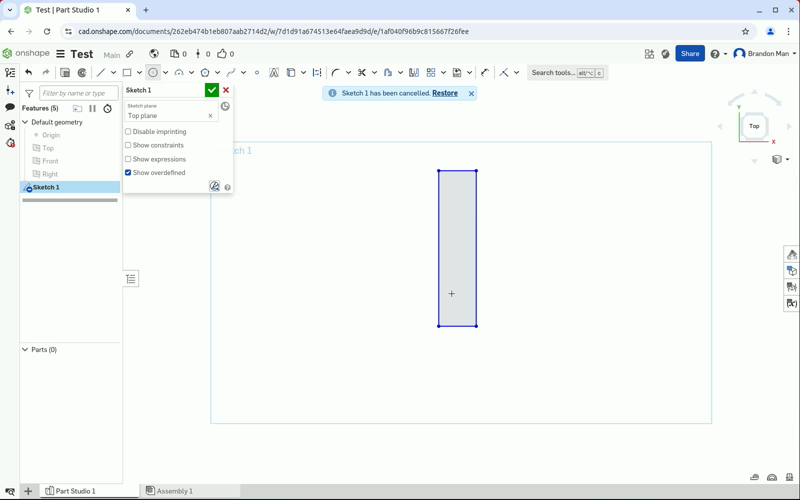
key_up(shift)
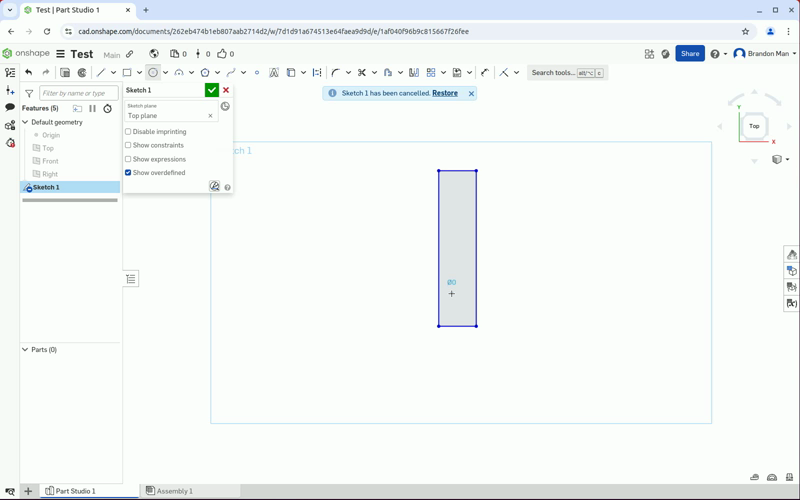
mouse_move(453, 293)
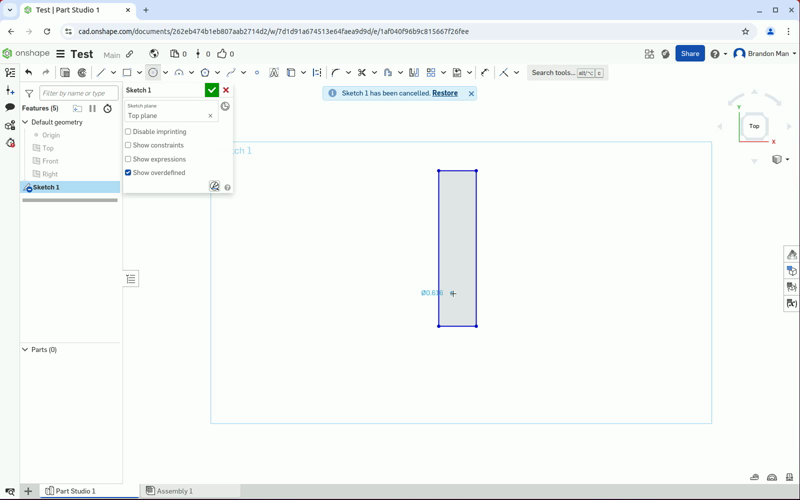
scroll(6)
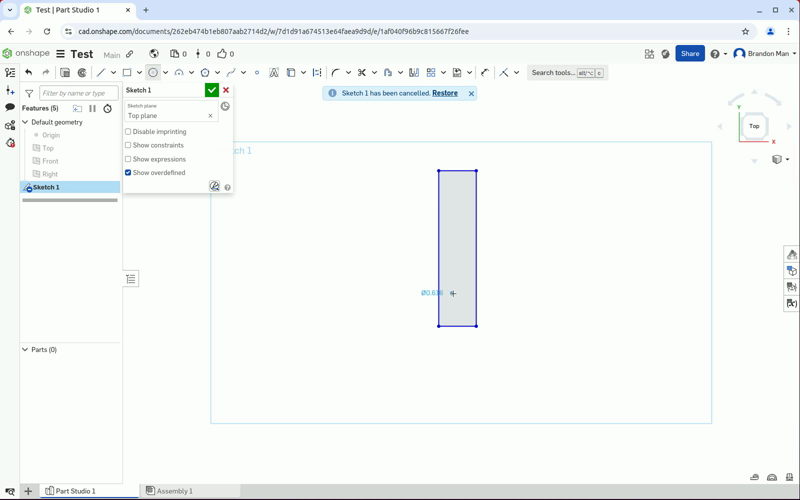
scroll(6)
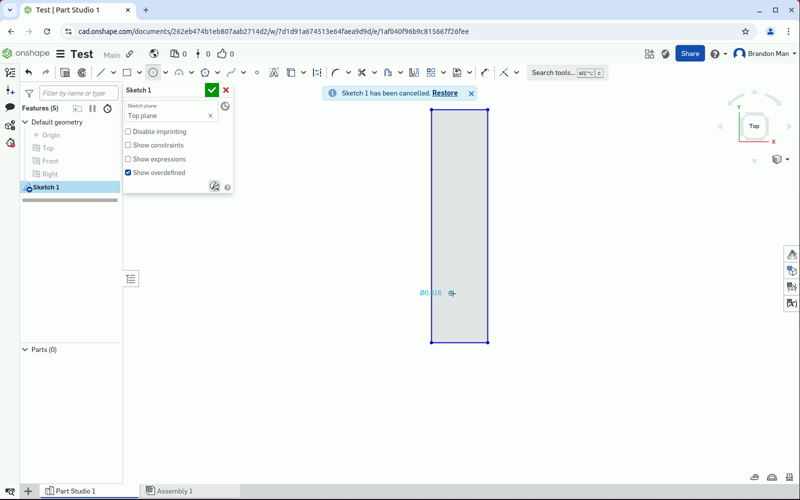
scroll(6)
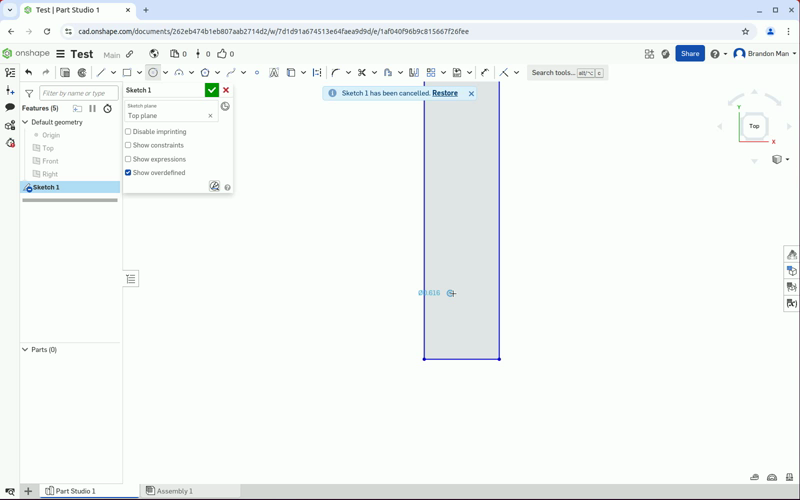
scroll(6)
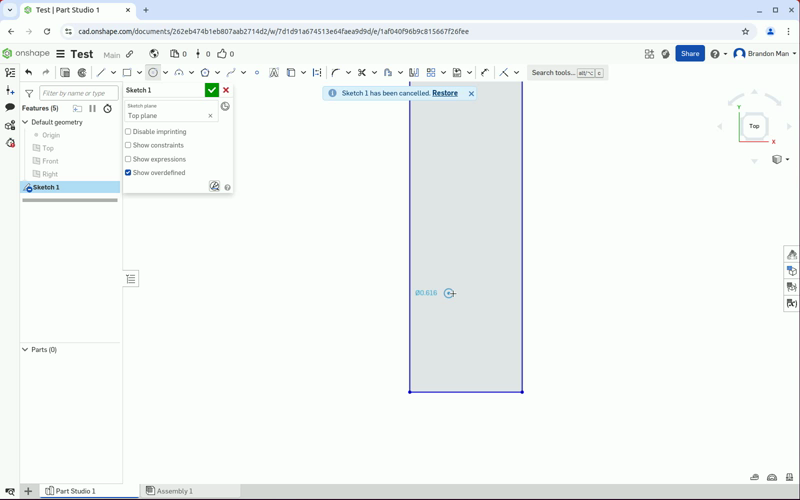
scroll(6)
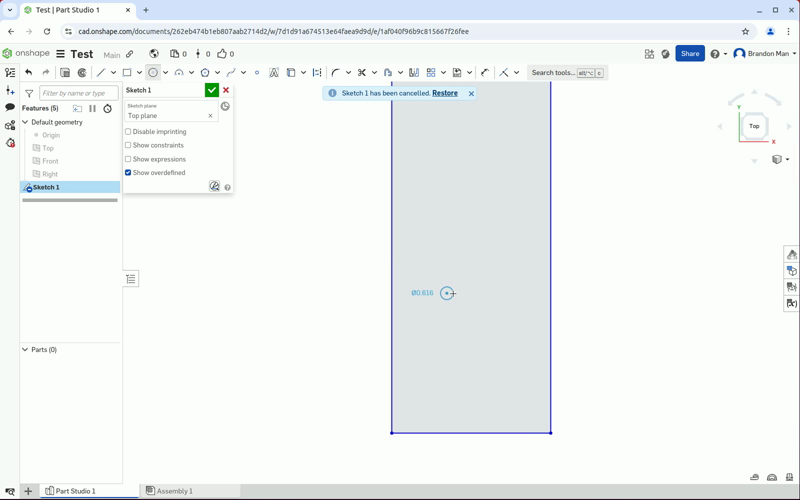
scroll(6)
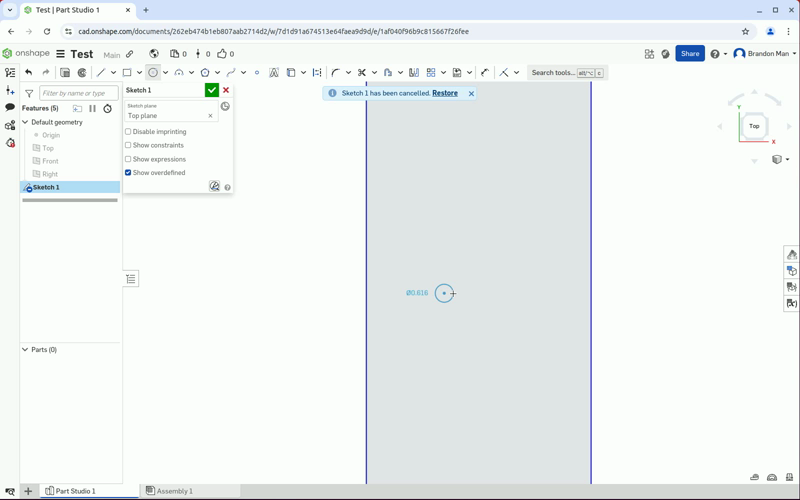
scroll(6)
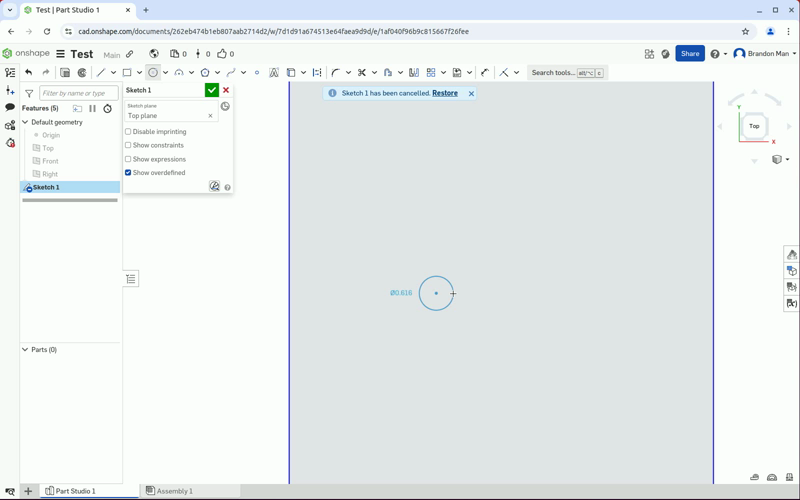
click(453, 293)
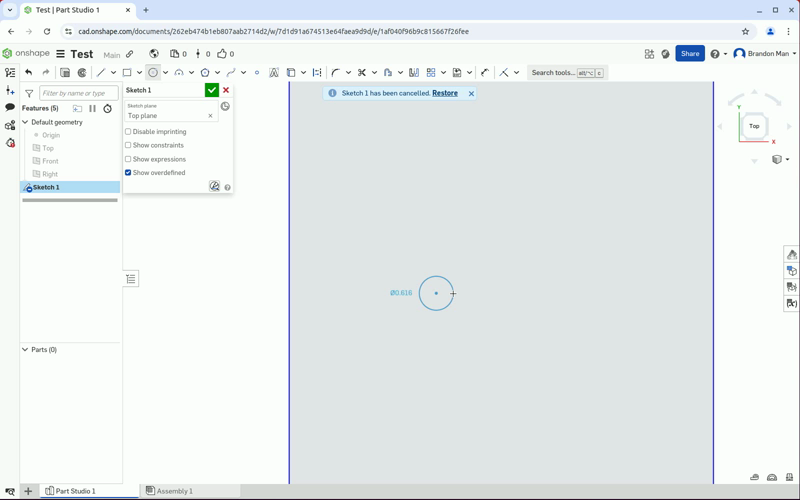
scroll(-6)
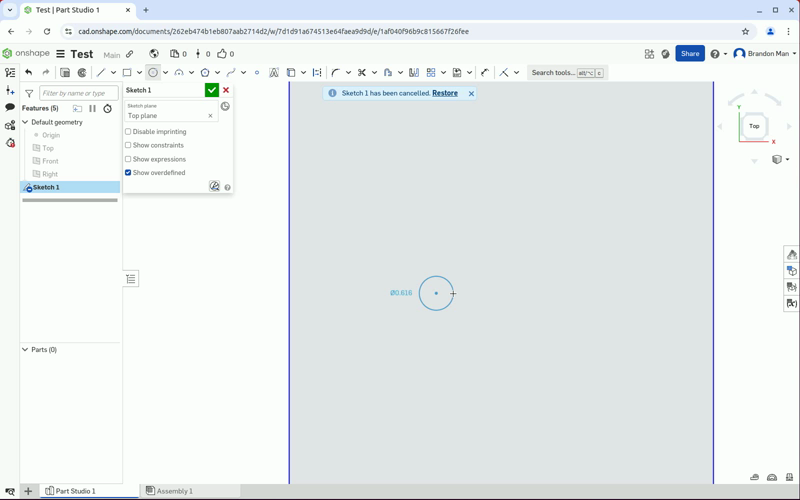
scroll(-6)
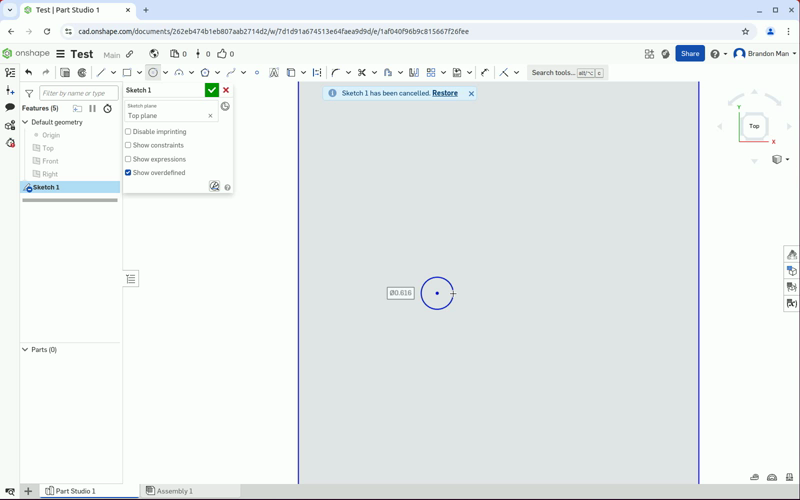
scroll(-6)
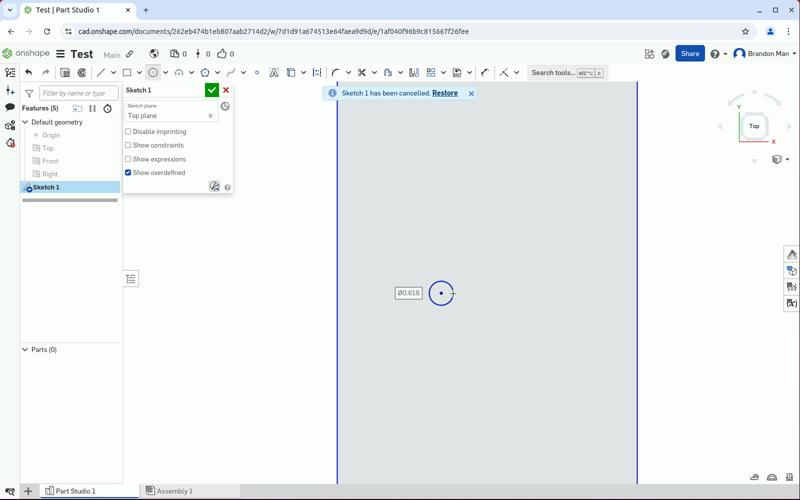
scroll(-6)
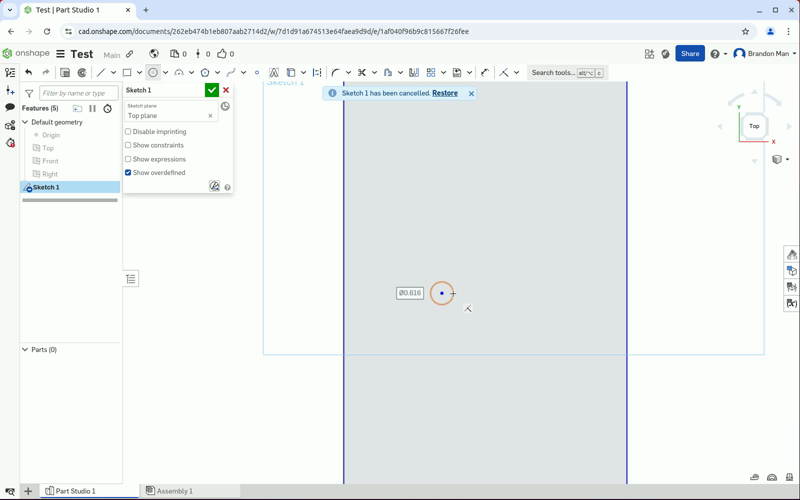
scroll(-6)
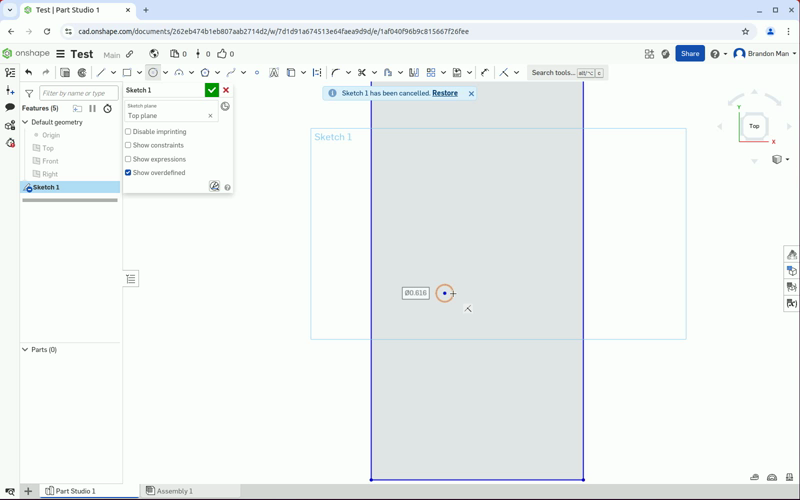
scroll(-6)
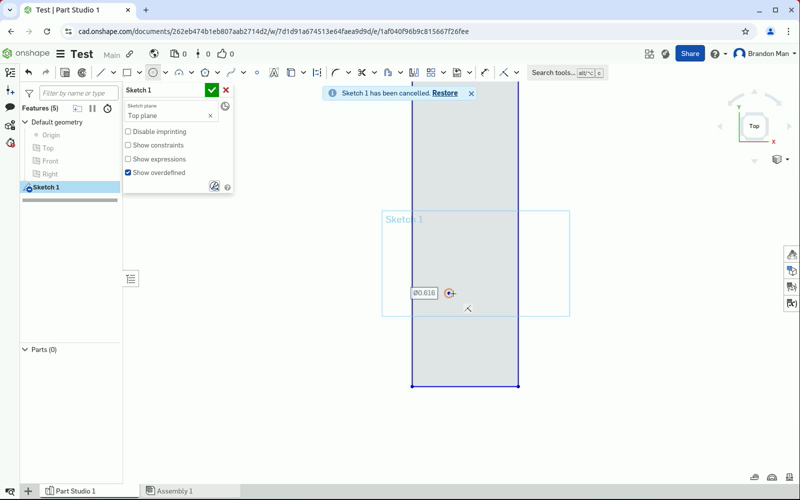
scroll(-6)
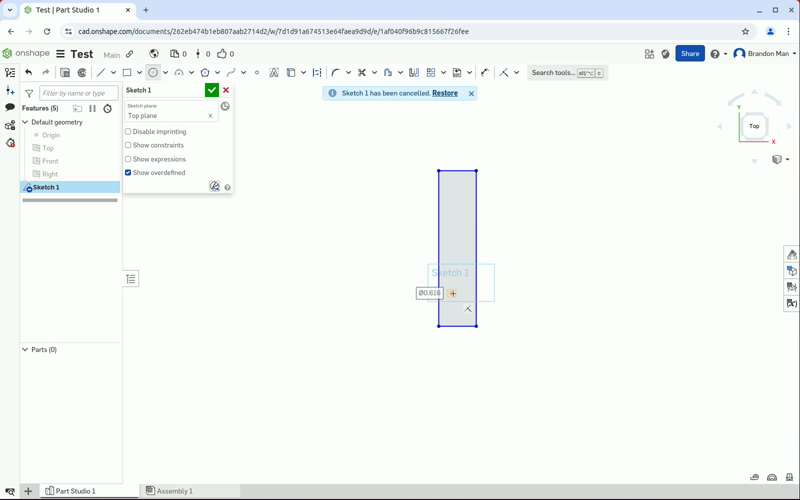
key(esc)
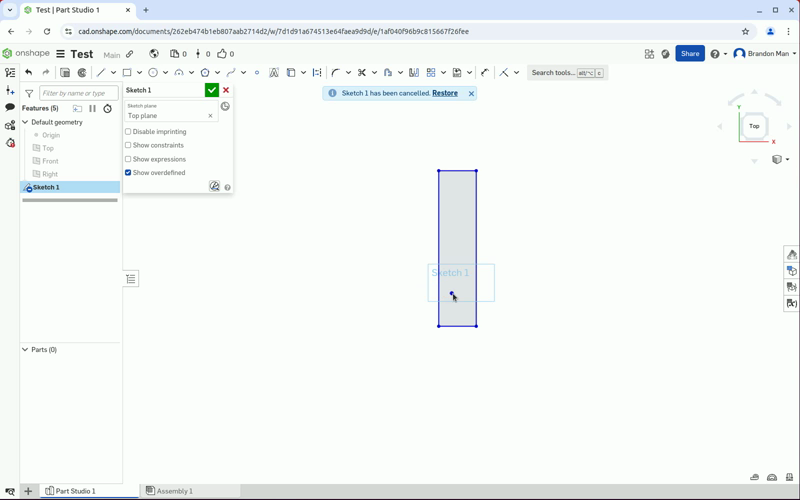
key(c)
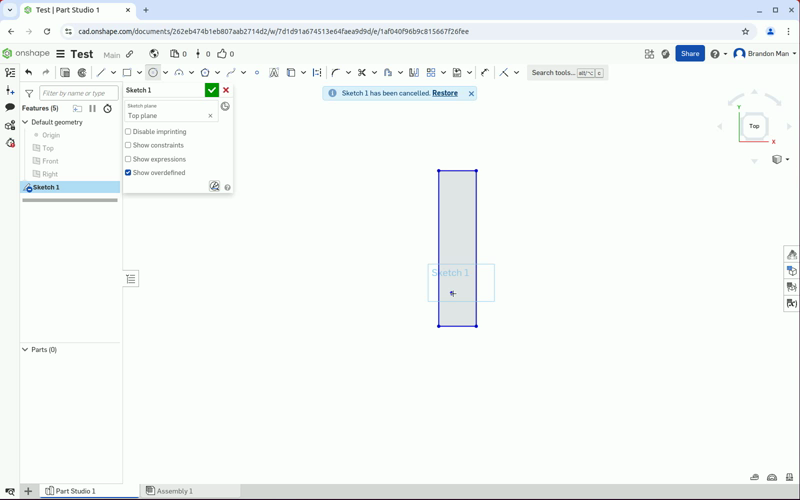
key_down(shift)
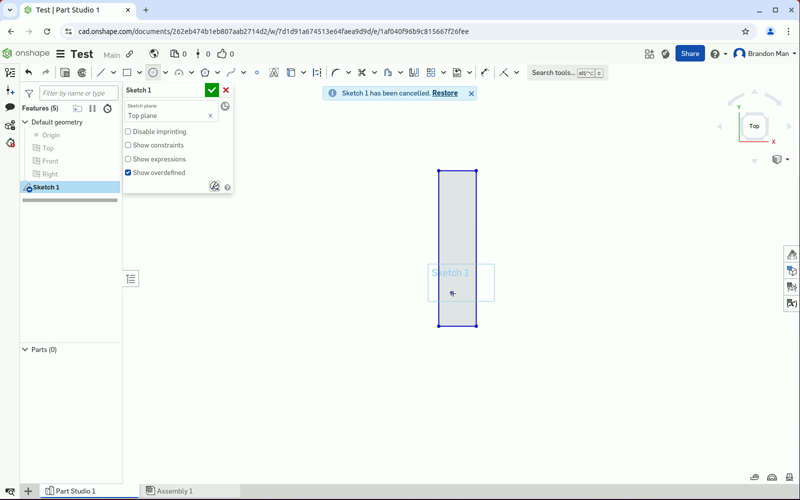
mouse_move(461, 283)
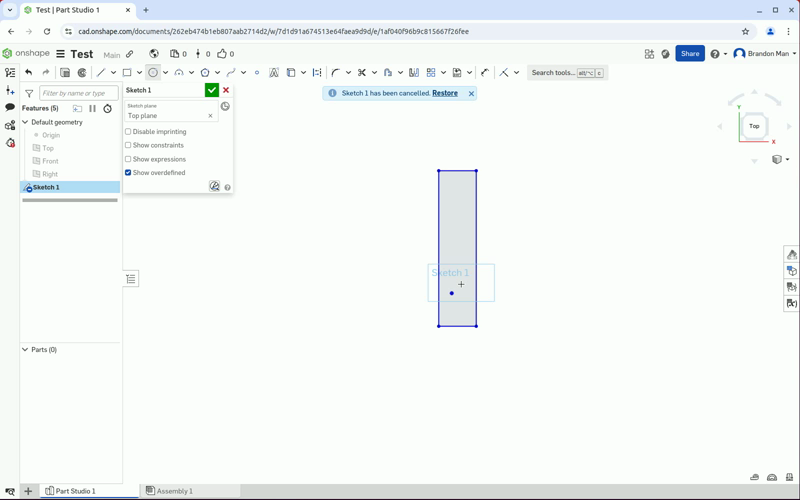
click(461, 283)
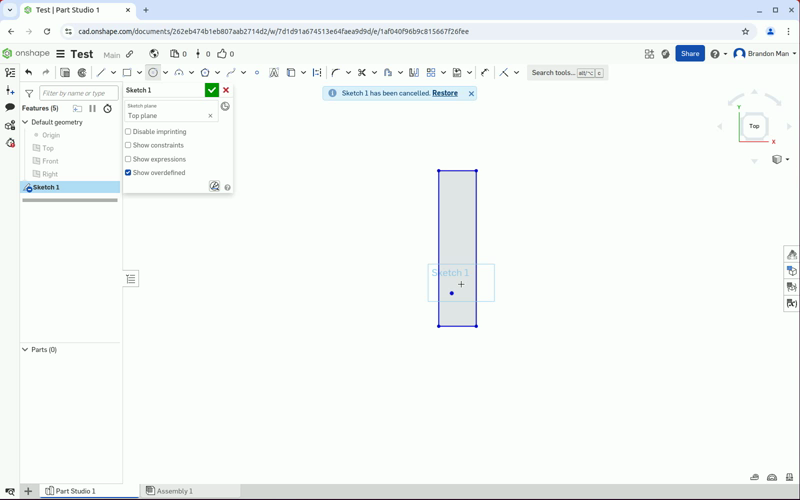
key_up(shift)
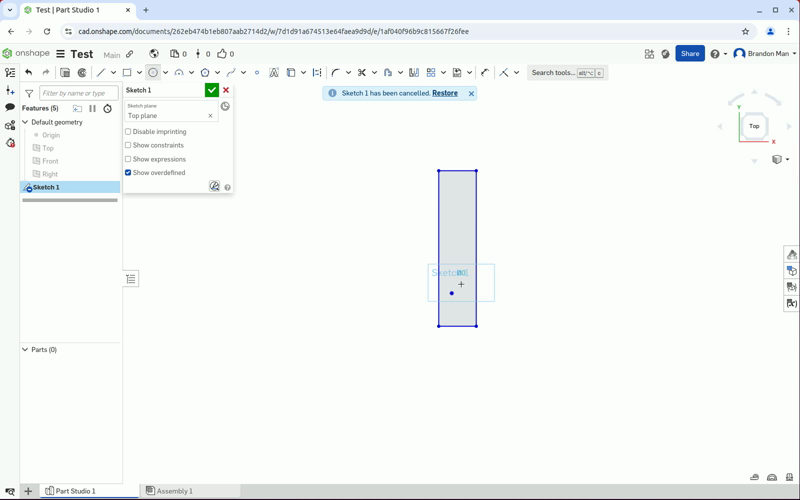
mouse_move(467, 283)
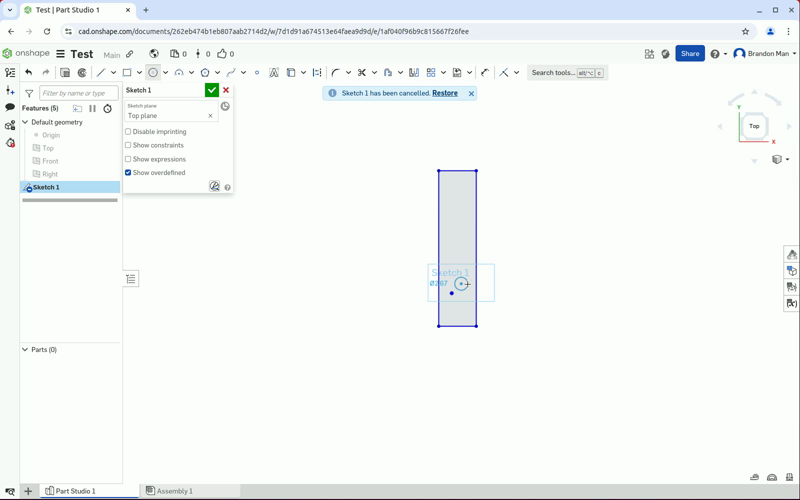
click(467, 283)
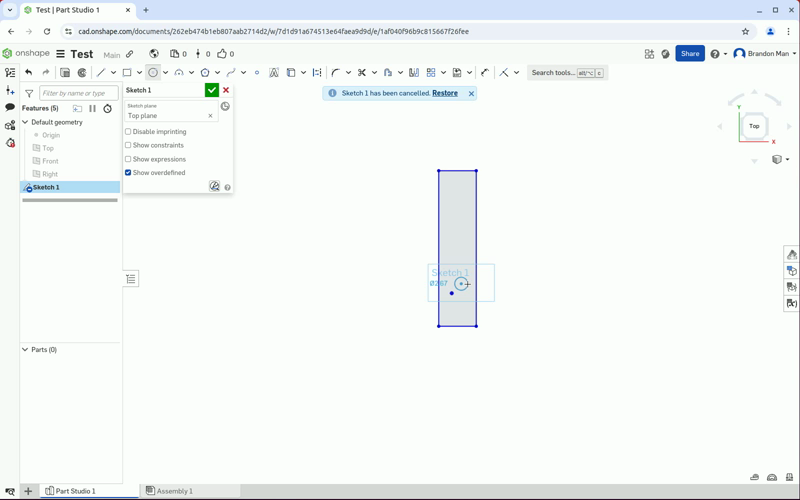
key(esc)
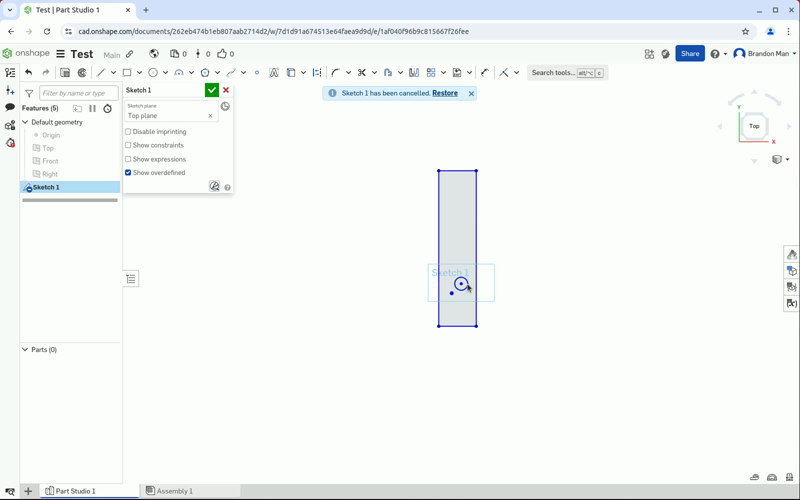
mouse_move(442, 225)
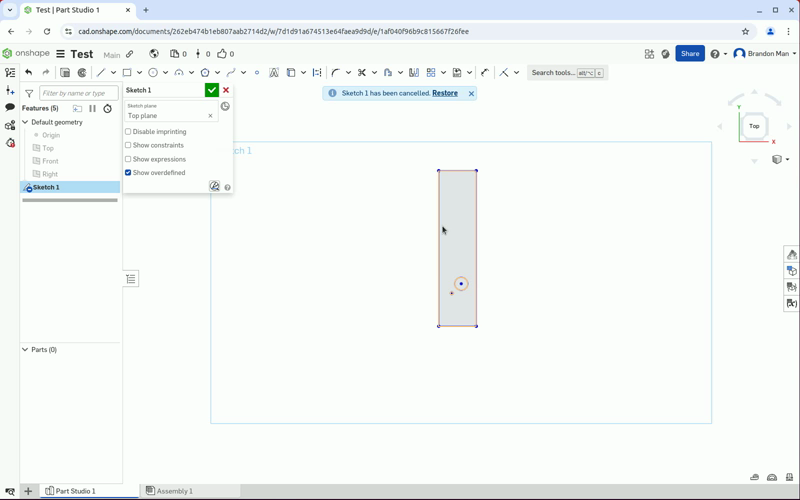
click(442, 225)
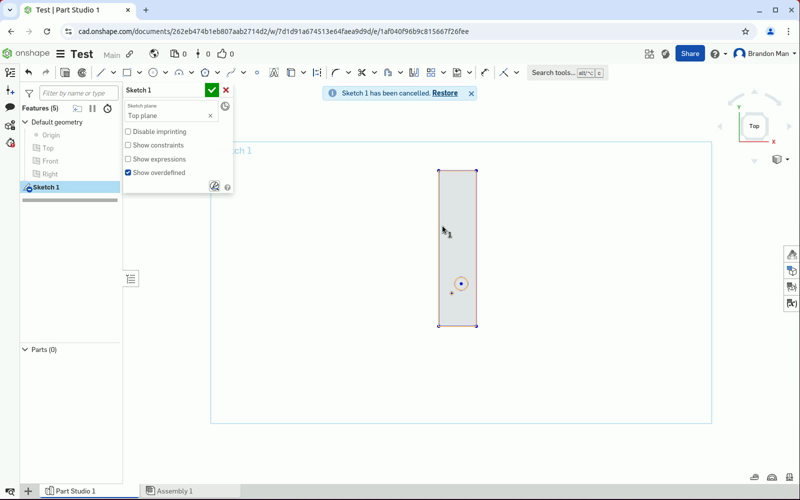
mouse_move(73, 352)
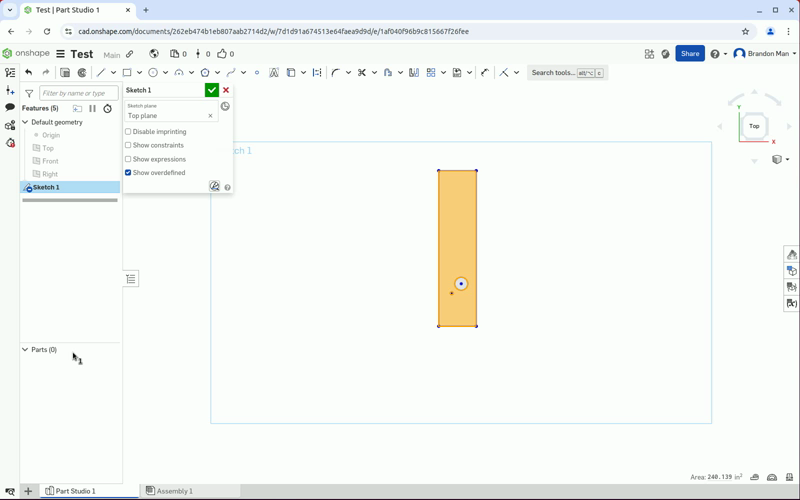
key(shift+y)
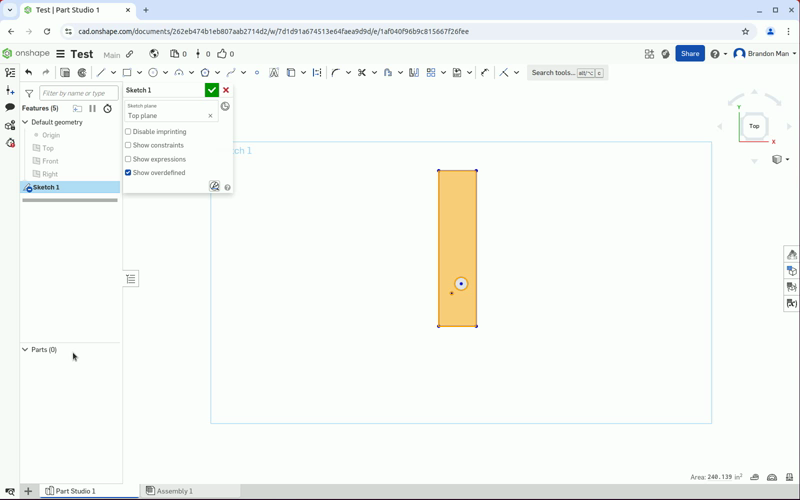
key(shift+e)
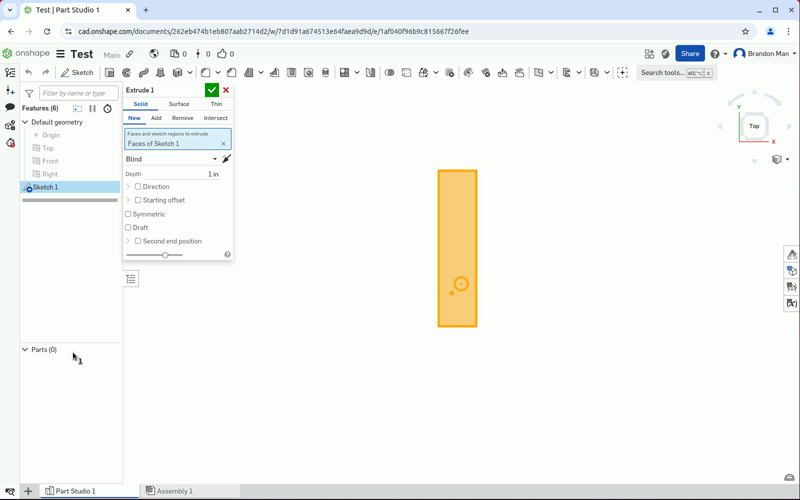
mouse_move(143, 106)
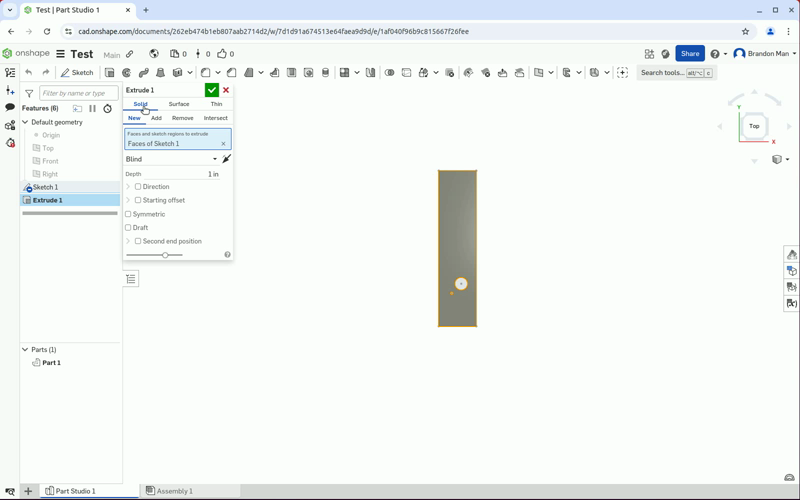
click(143, 106)
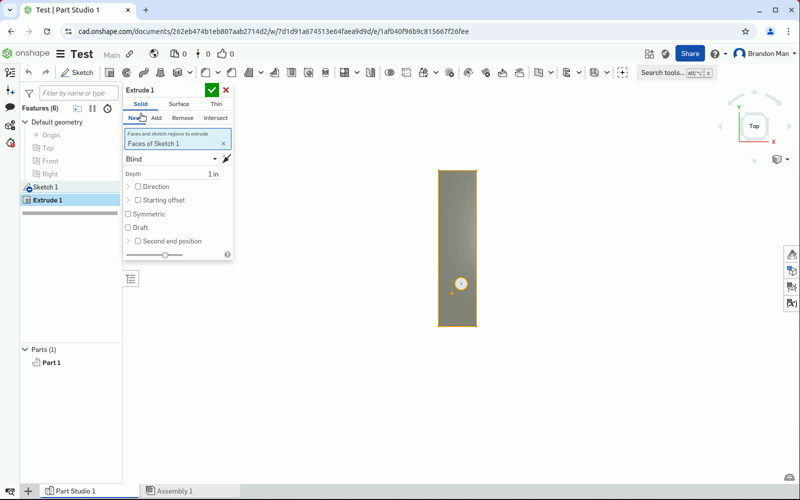
mouse_move(137, 120)
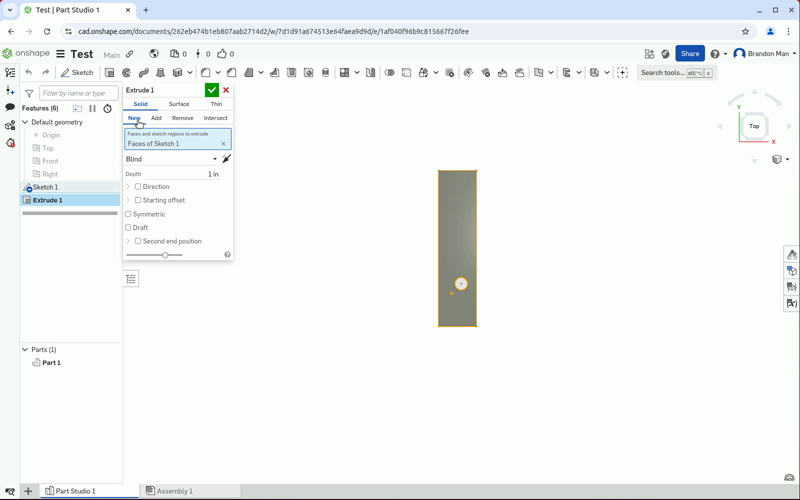
click(137, 120)
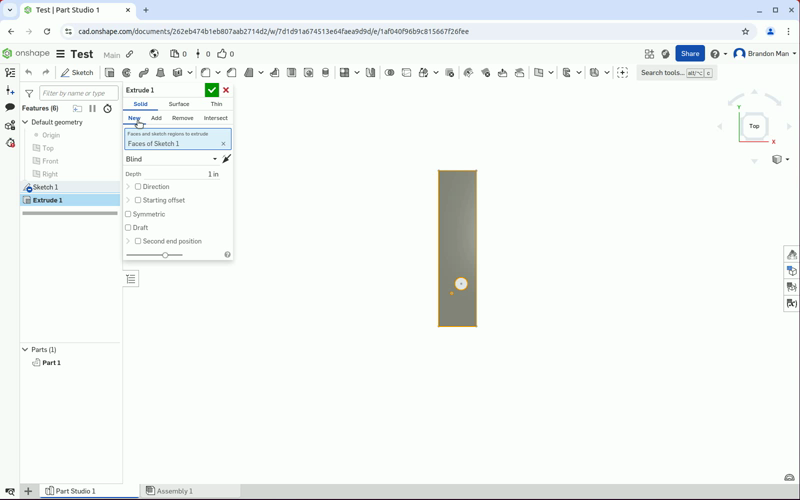
key(tab, 4)
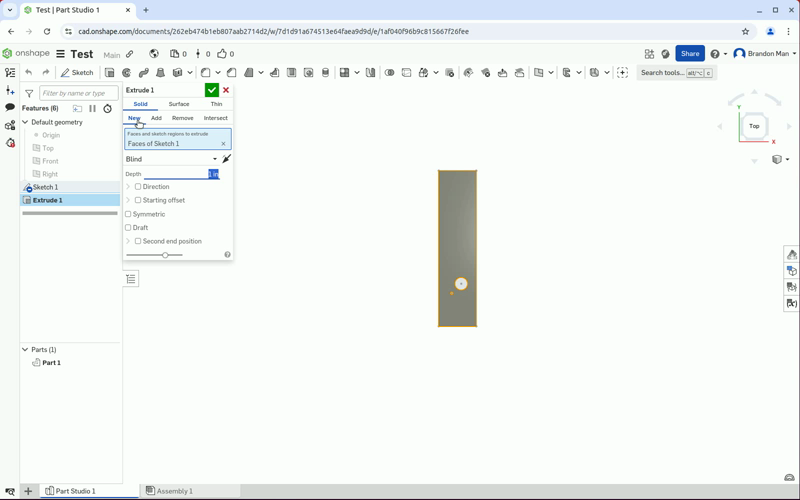
text(0.722)
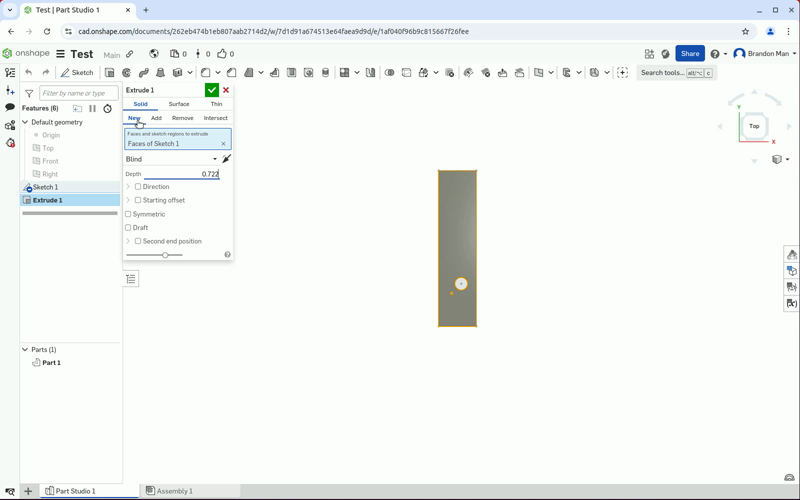
key(enter)
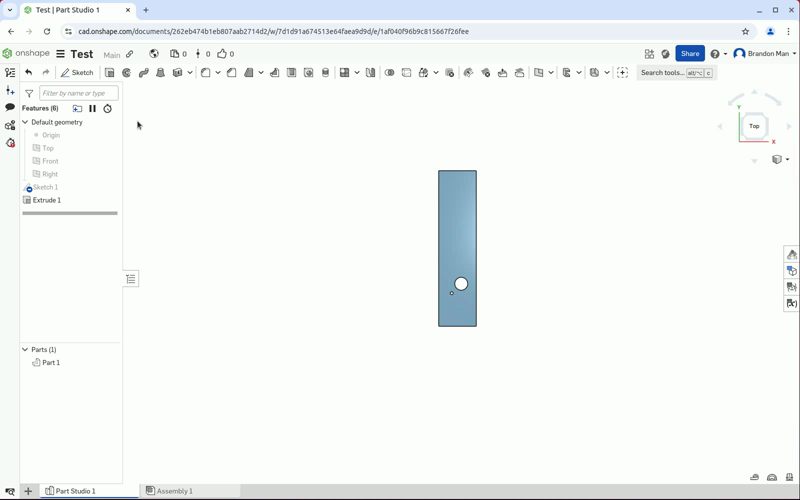
key(shift+h)
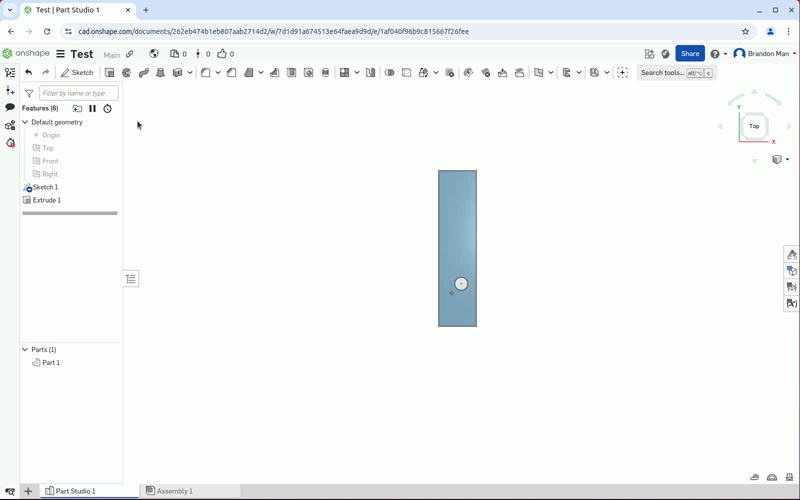
key(shift+h)
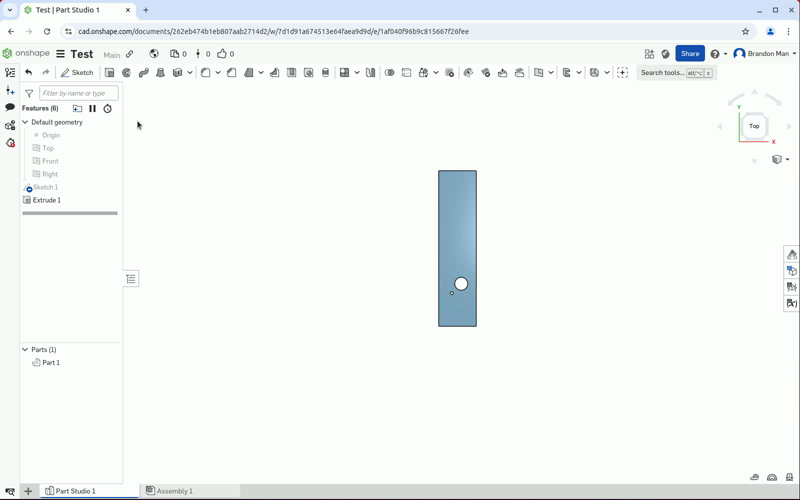
mouse_move(73, 189)
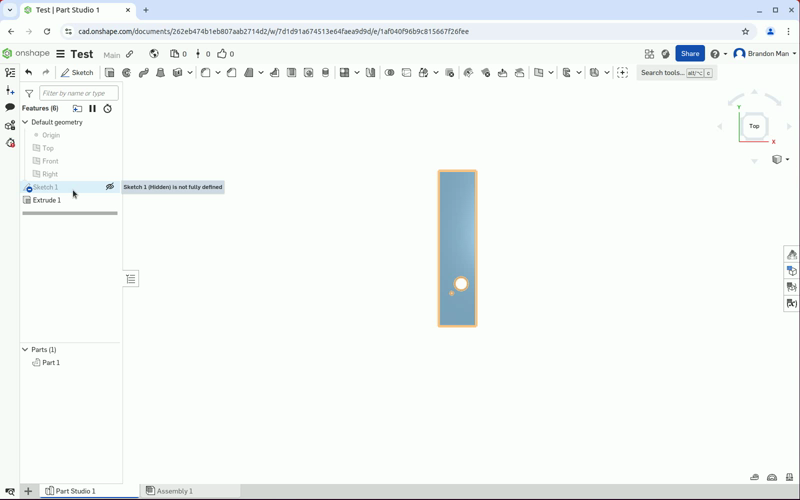
click(73, 189)
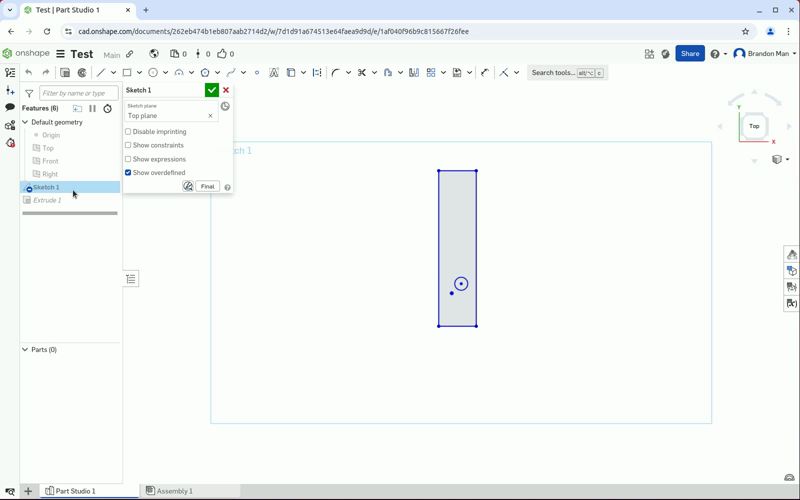
mouse_move(229, 92)
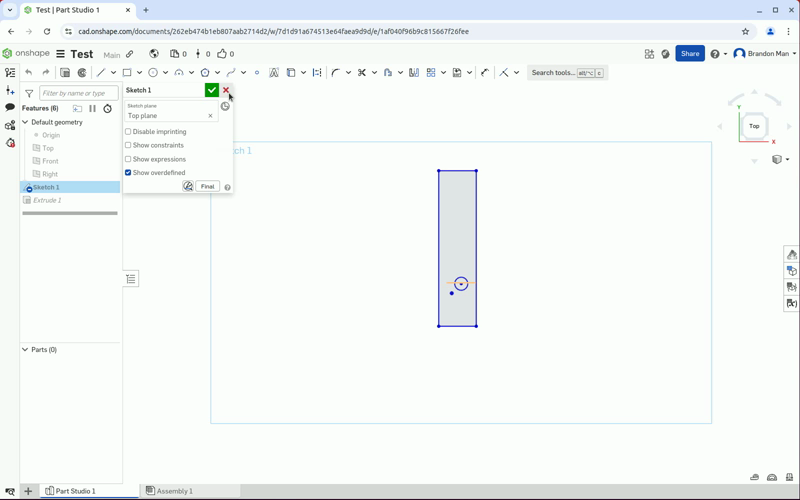
click(229, 92)
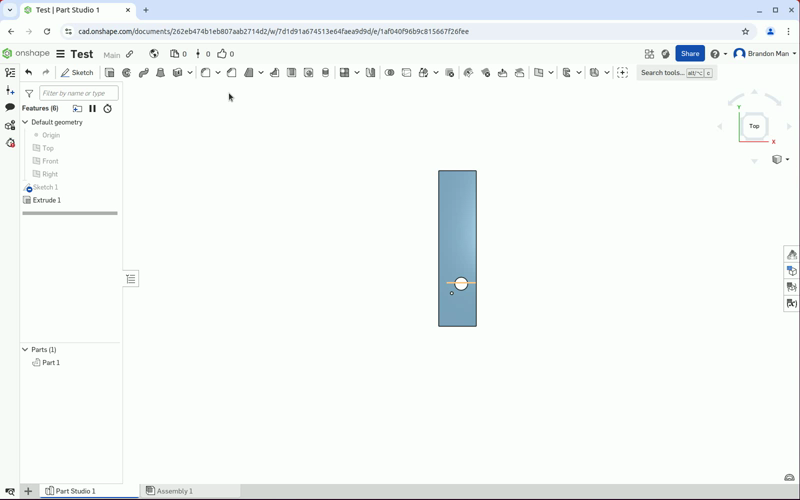
mouse_move(541, 75)
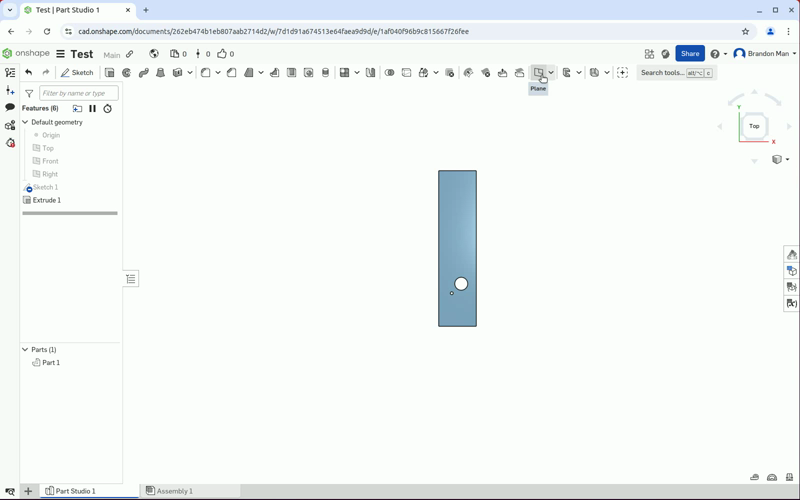
click(541, 75)
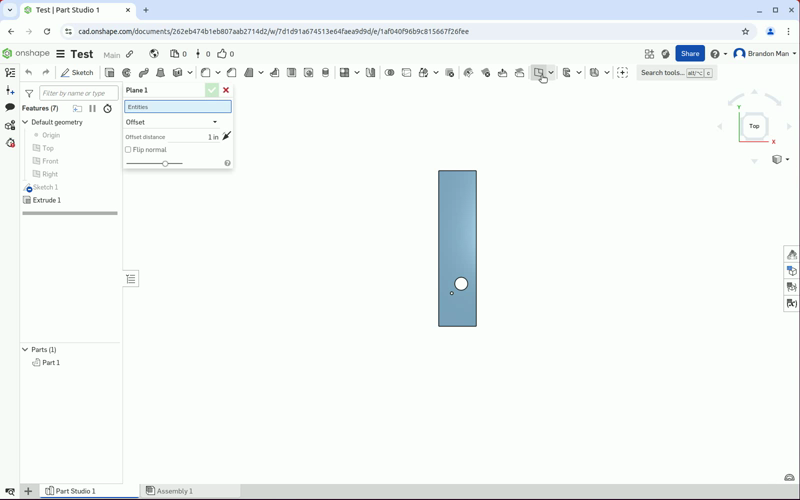
mouse_move(73, 150)
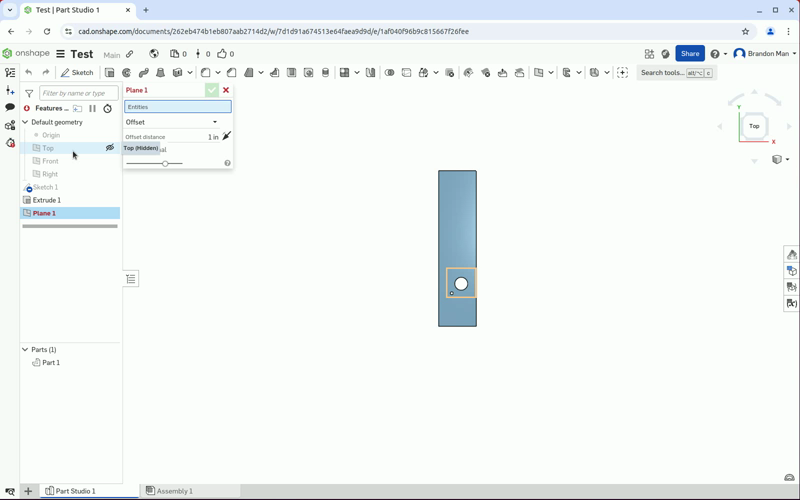
click(73, 150)
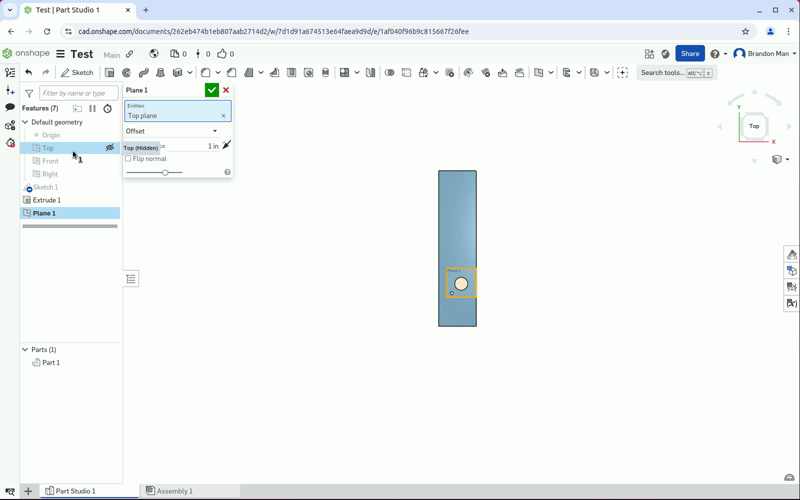
key(tab, 2)
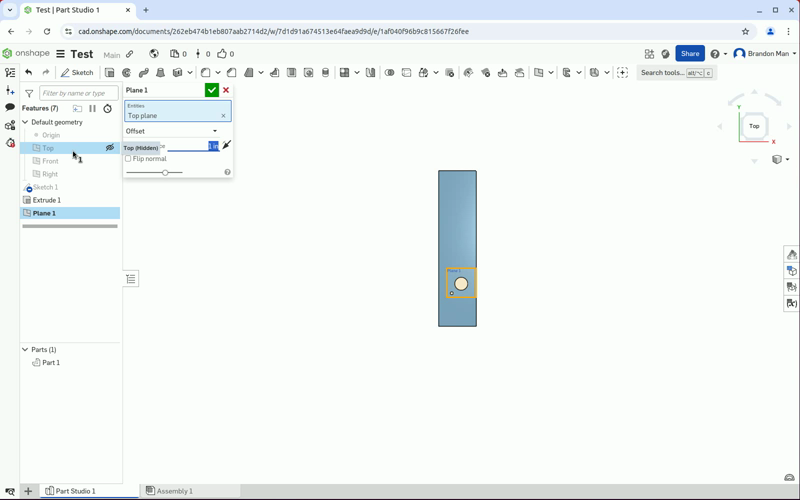
text(0.709)
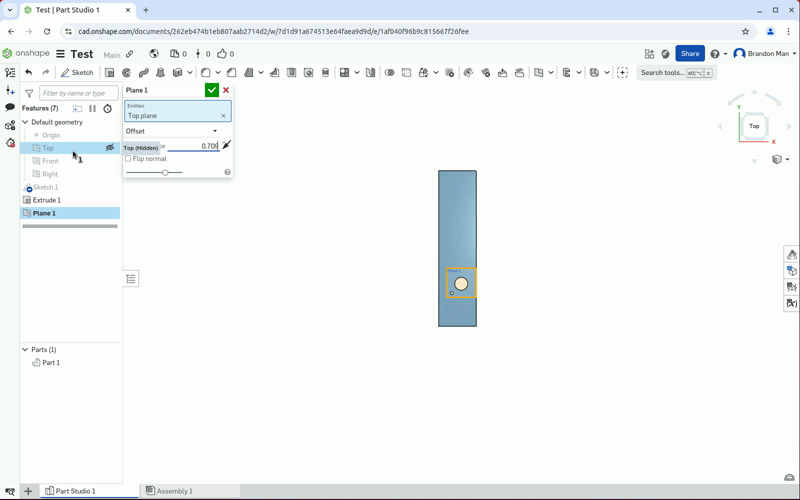
key(enter, 2)
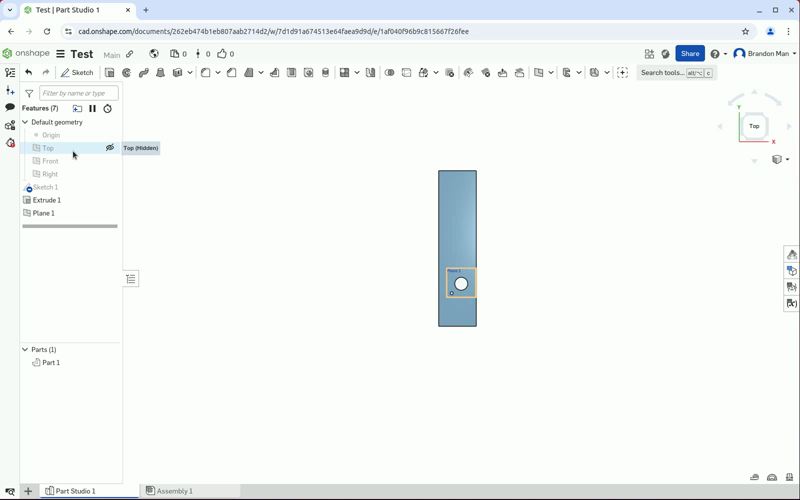
key(shift+s)
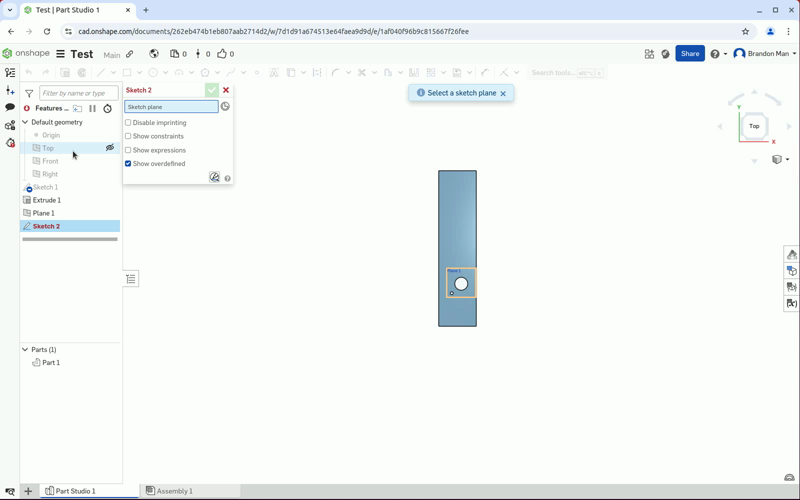
mouse_move(73, 215)
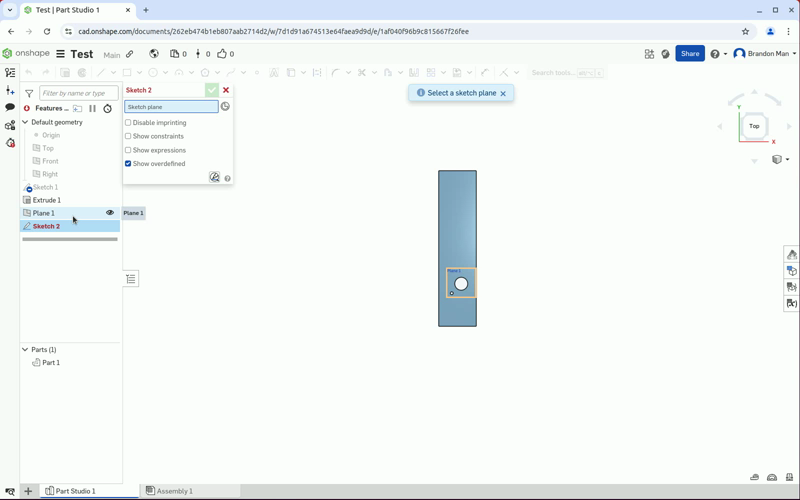
click(73, 215)
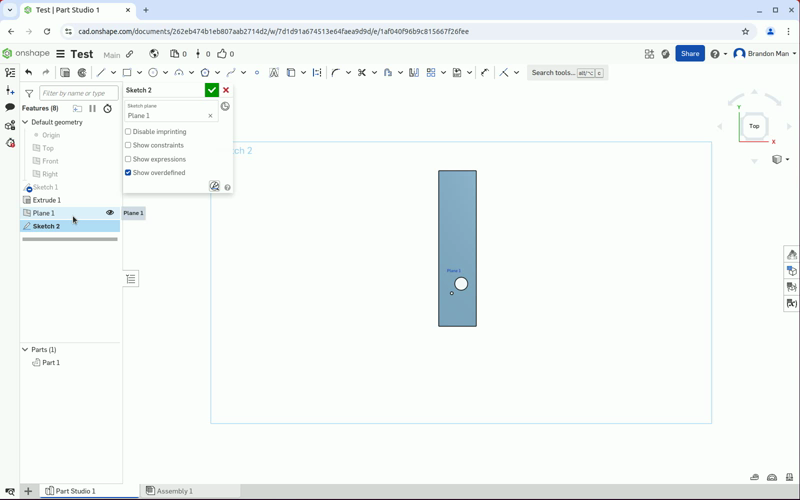
mouse_move(73, 352)
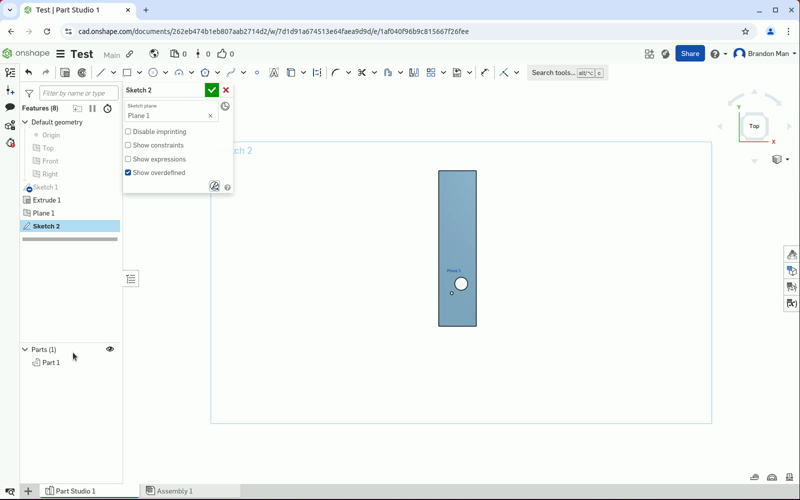
key(y)
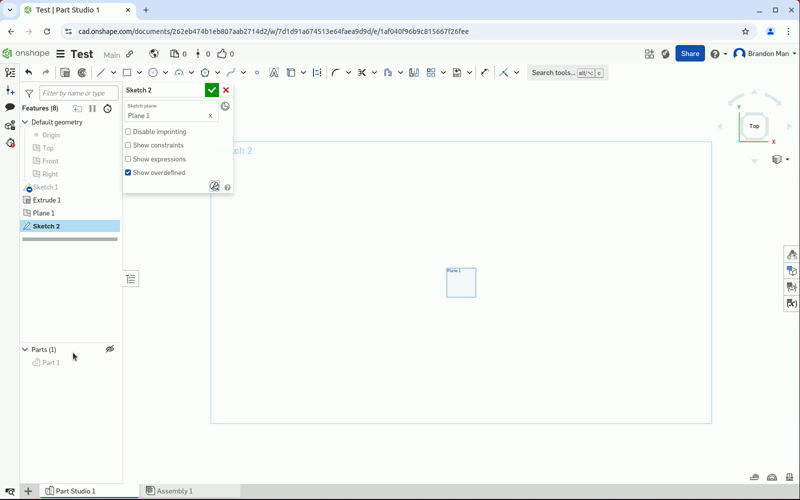
key(l)
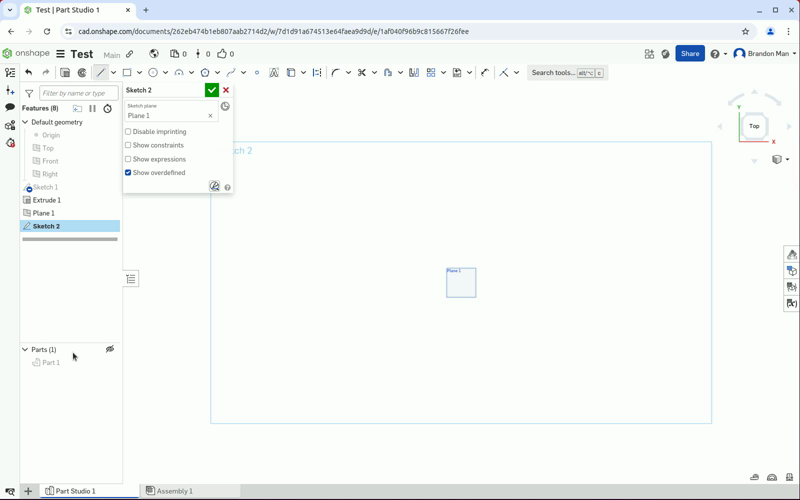
key_down(shift)
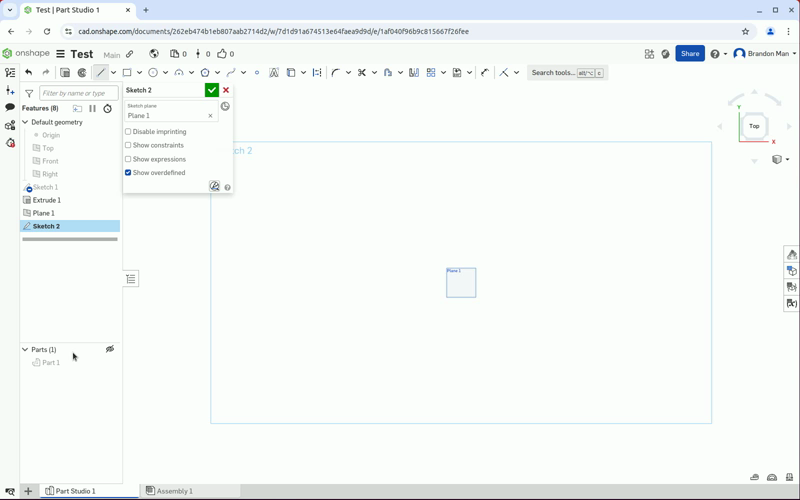
mouse_move(471, 326)
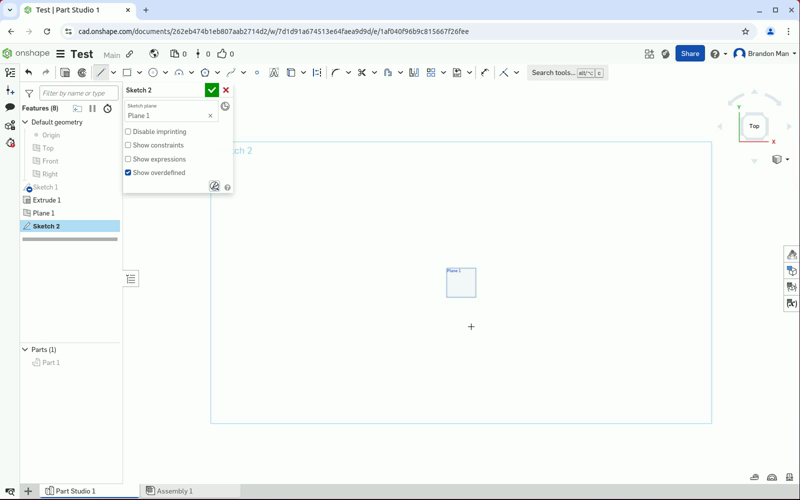
click(471, 326)
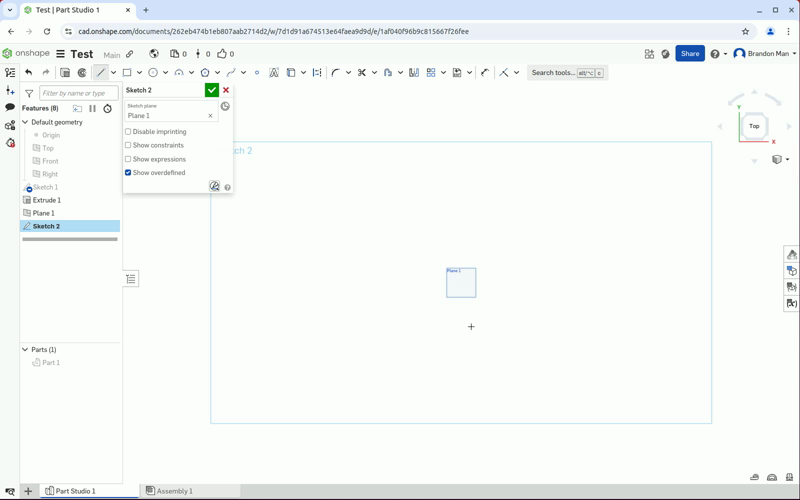
key_up(shift)
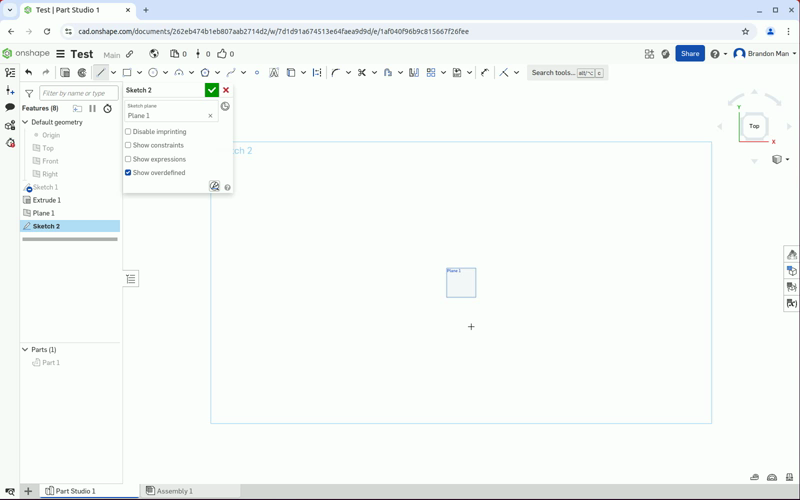
key_down(shift)
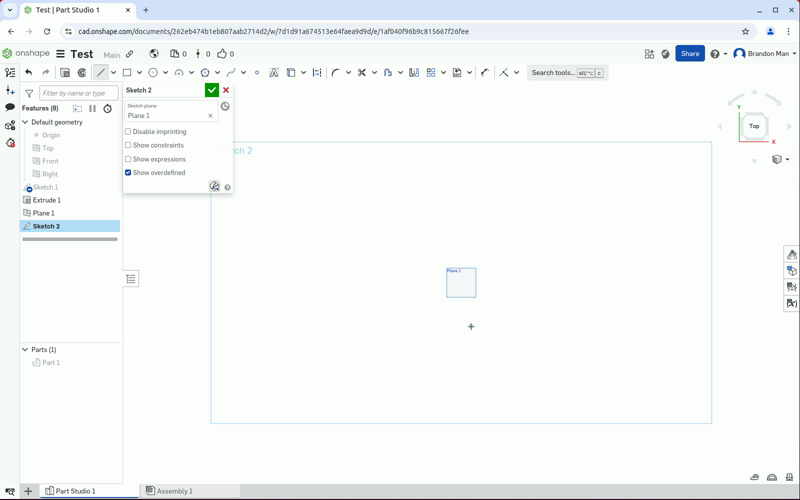
mouse_move(501, 326)
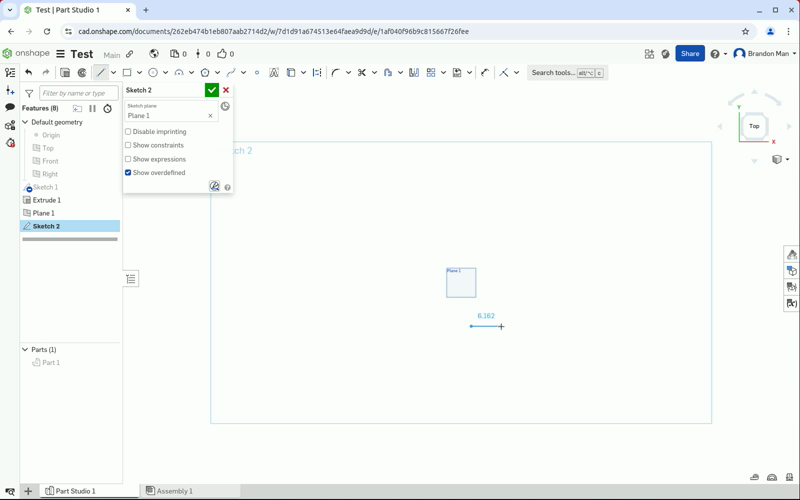
mouse_move(474, 326)
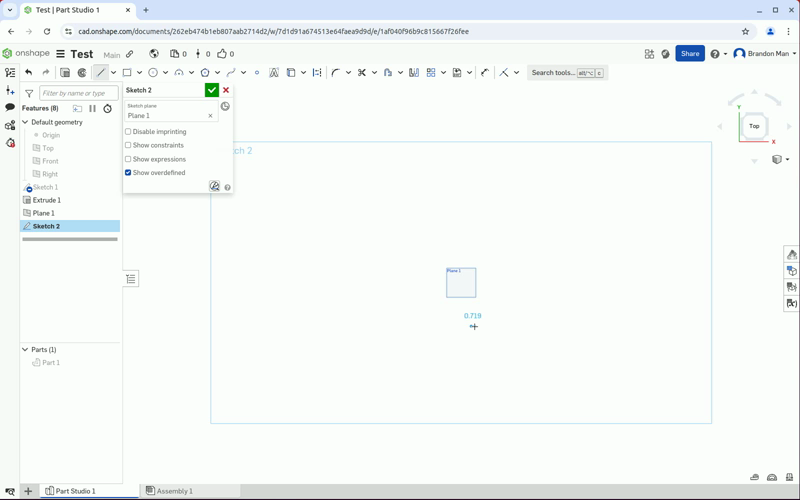
scroll(6)
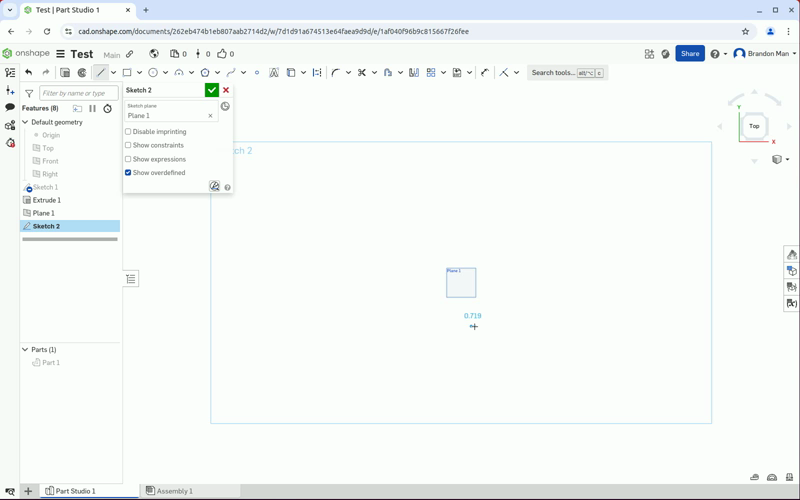
scroll(6)
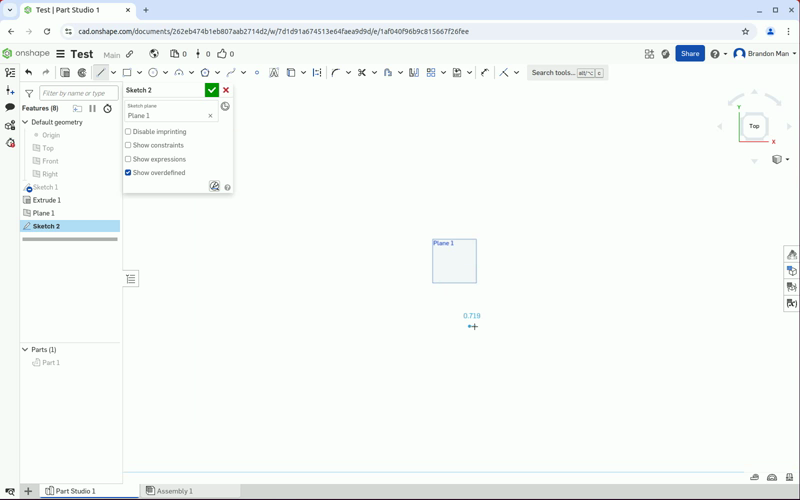
scroll(6)
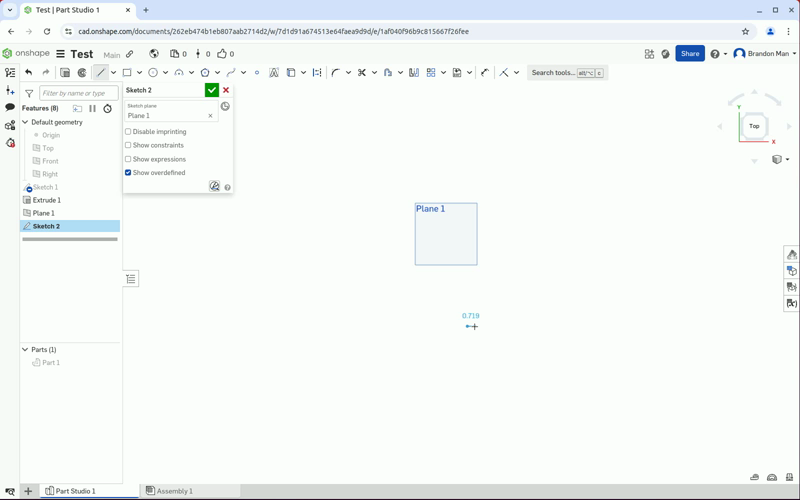
scroll(6)
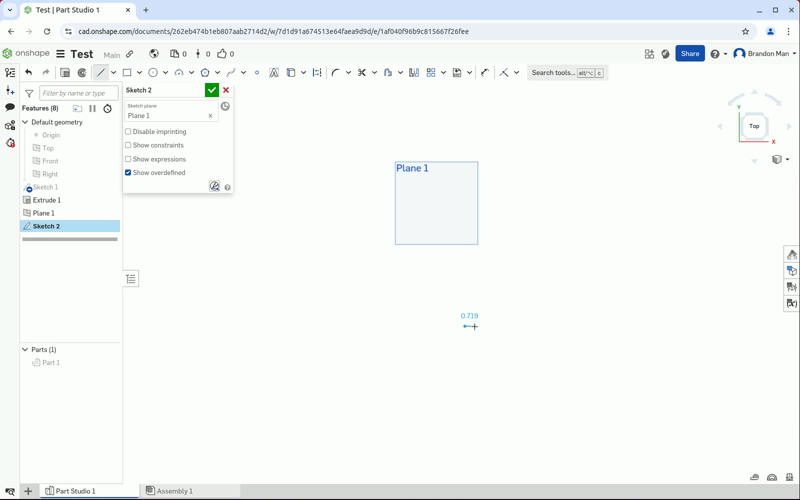
scroll(6)
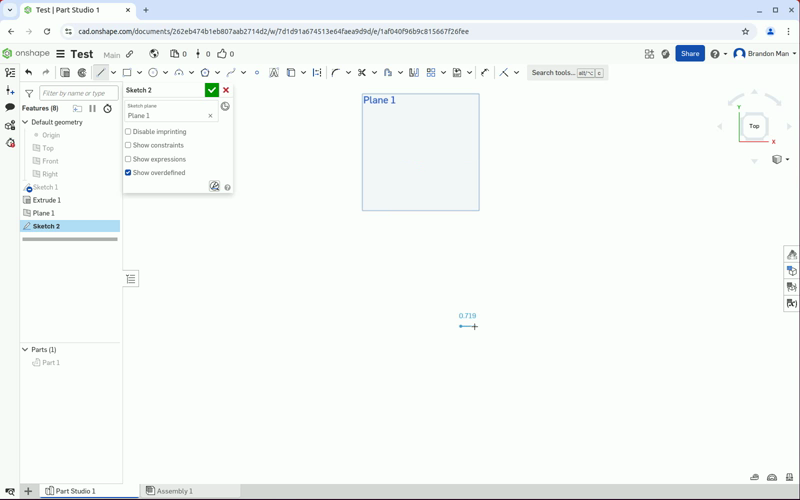
scroll(6)
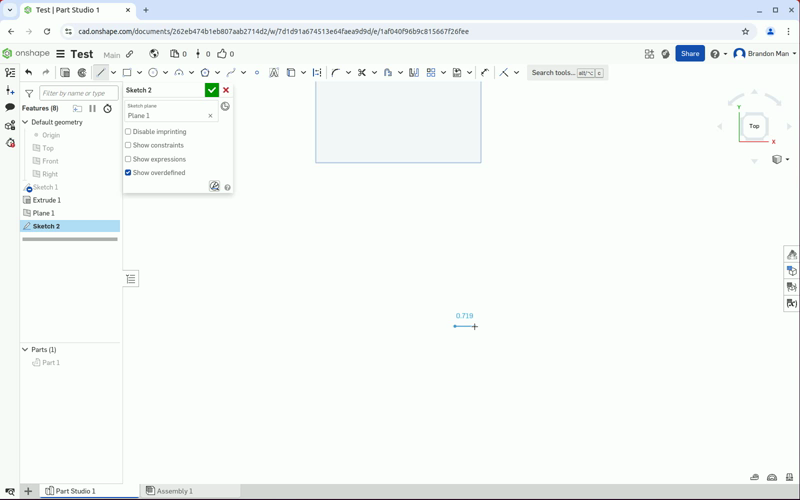
scroll(6)
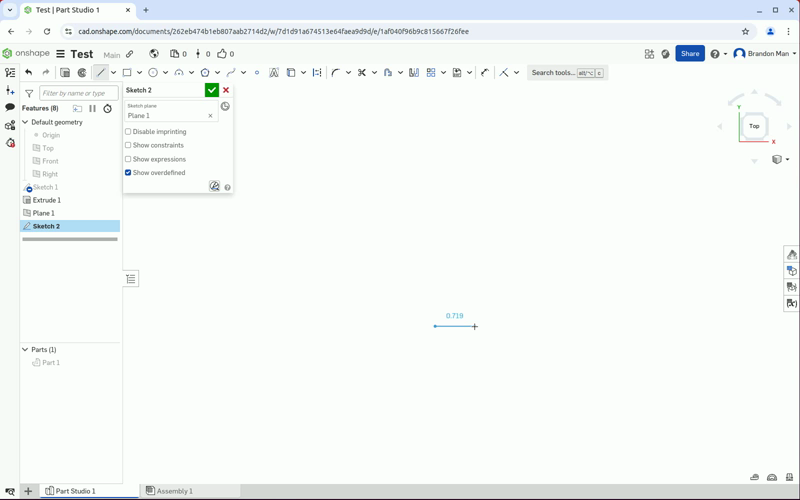
click(474, 326)
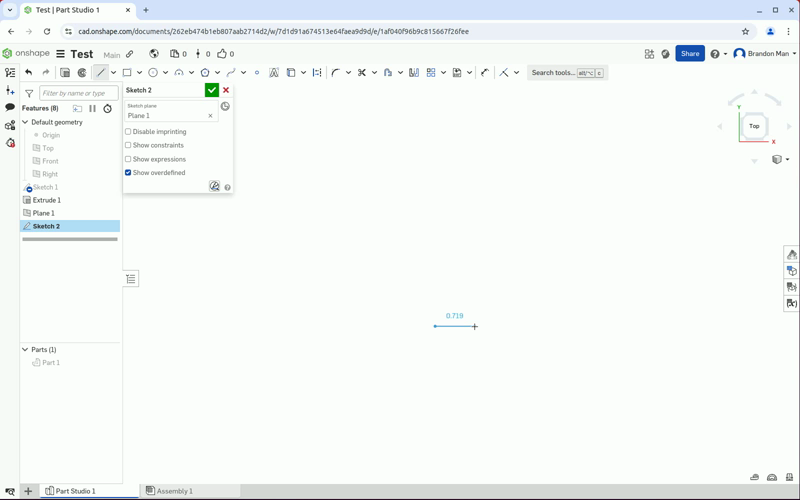
scroll(-6)
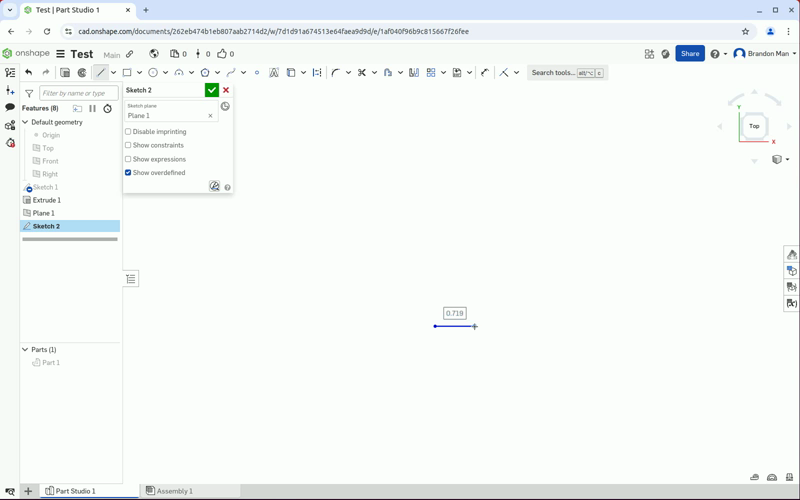
scroll(-6)
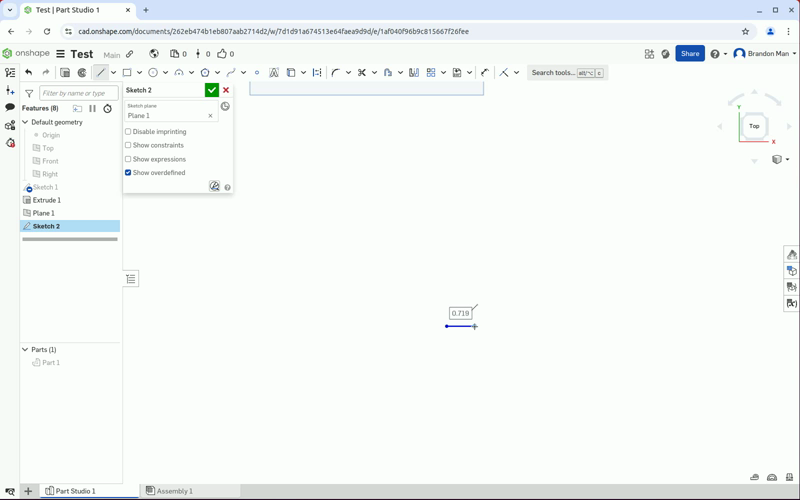
scroll(-6)
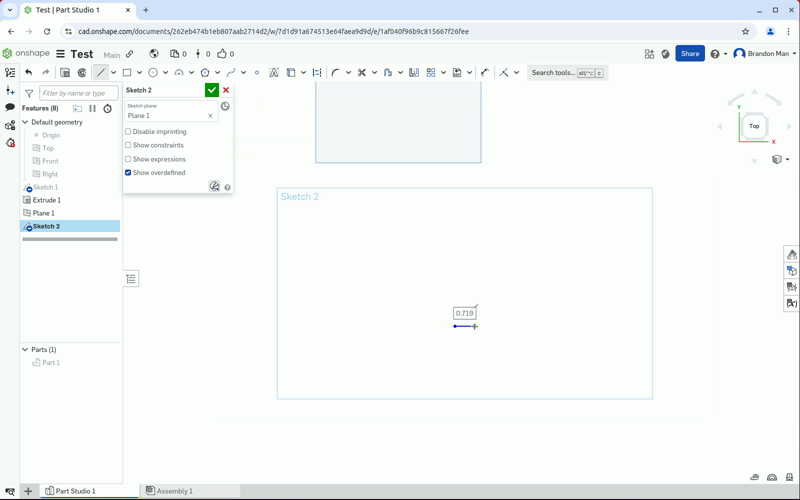
scroll(-6)
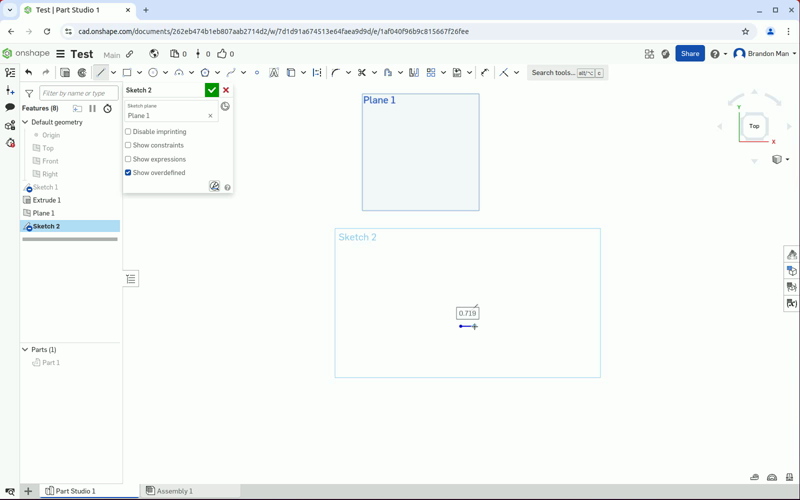
scroll(-6)
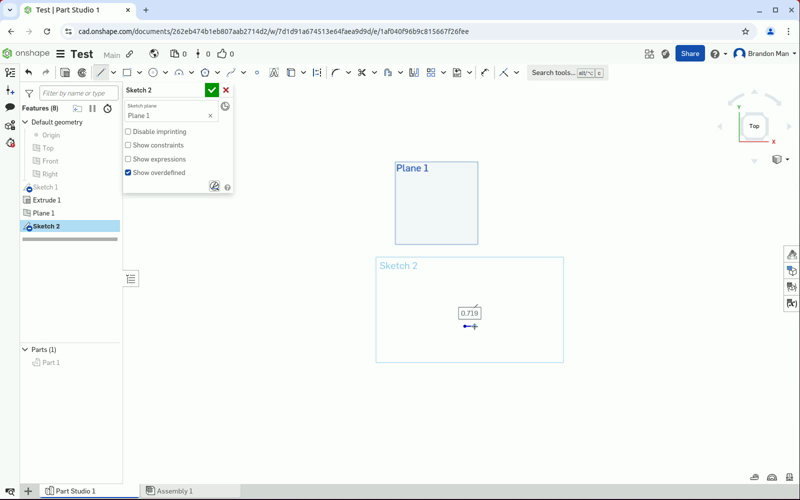
scroll(-6)
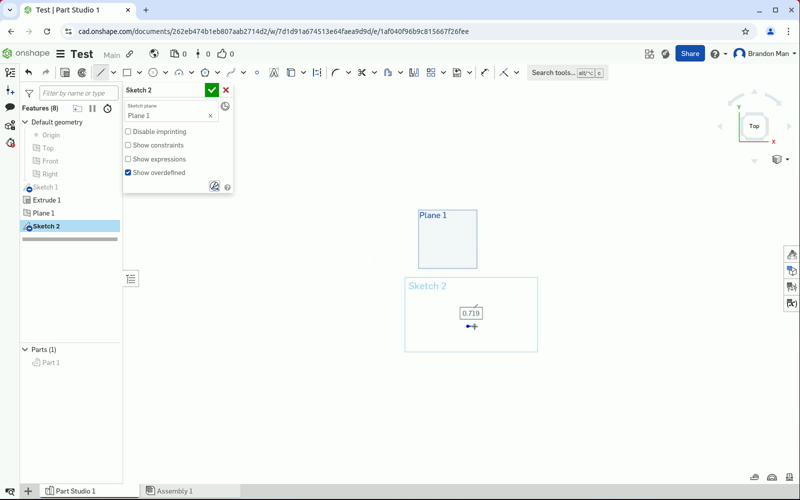
scroll(-6)
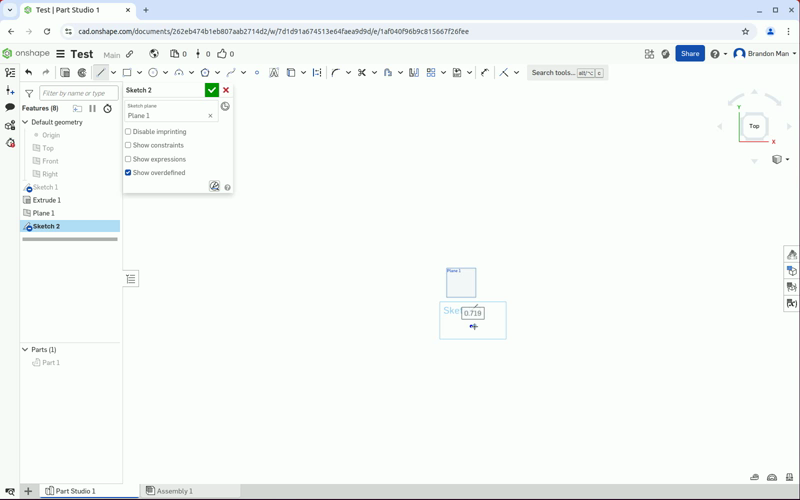
key_up(shift)
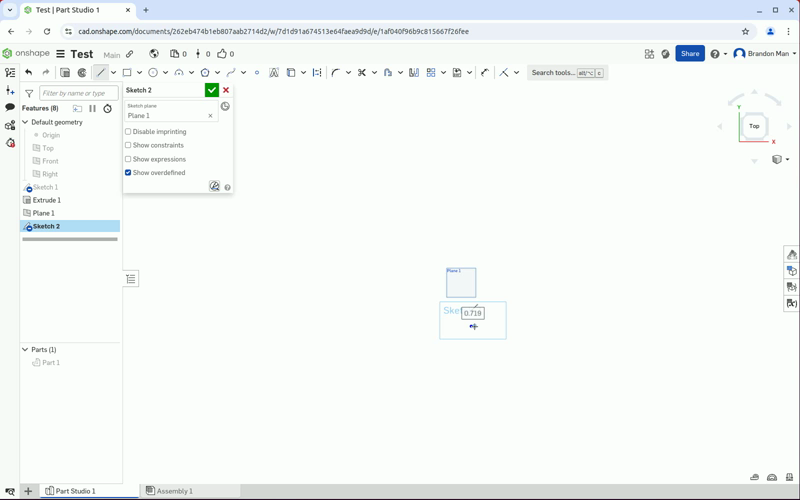
key_down(shift)
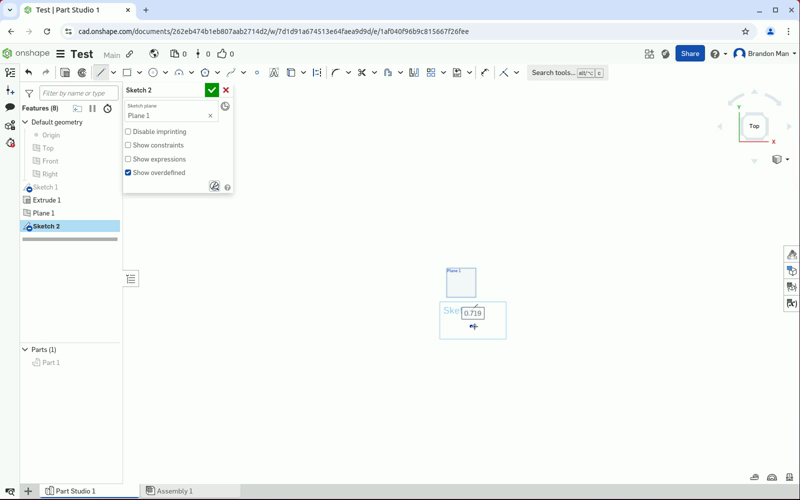
mouse_move(474, 170)
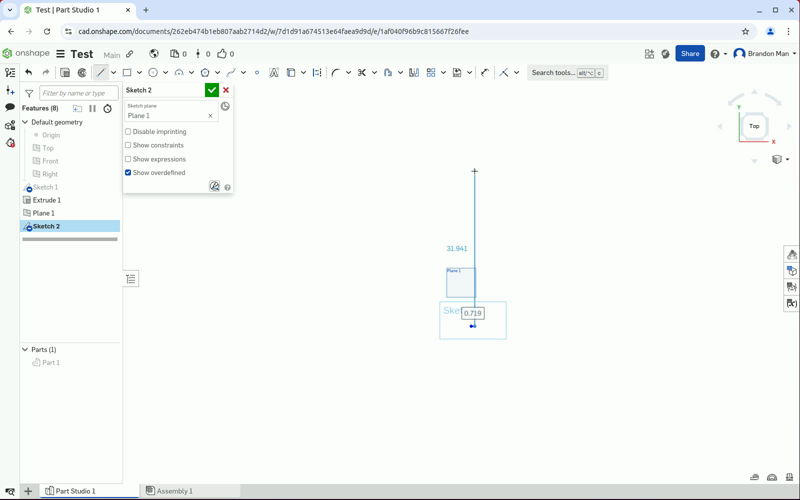
click(474, 170)
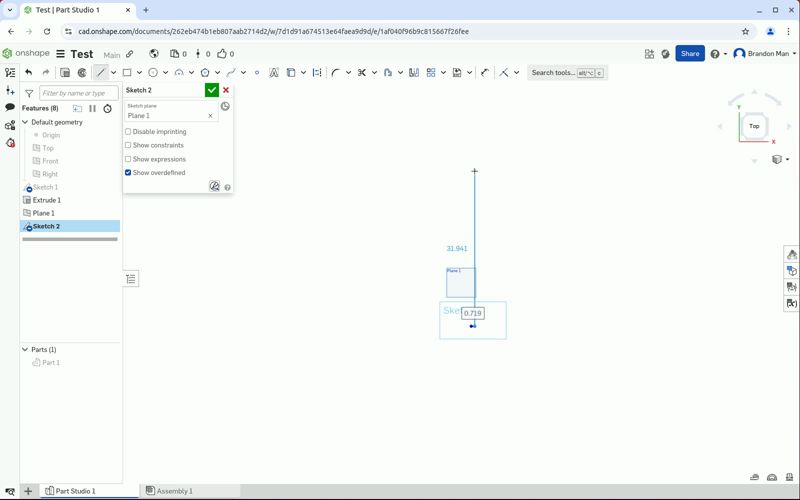
key_up(shift)
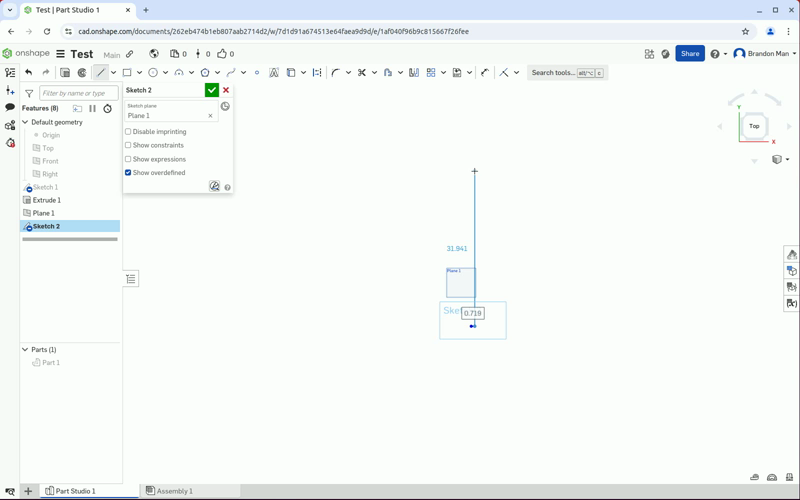
key_down(shift)
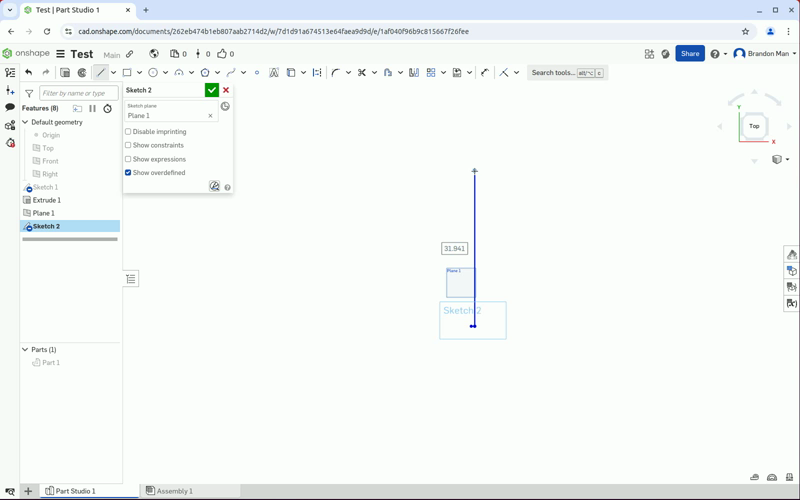
mouse_move(504, 170)
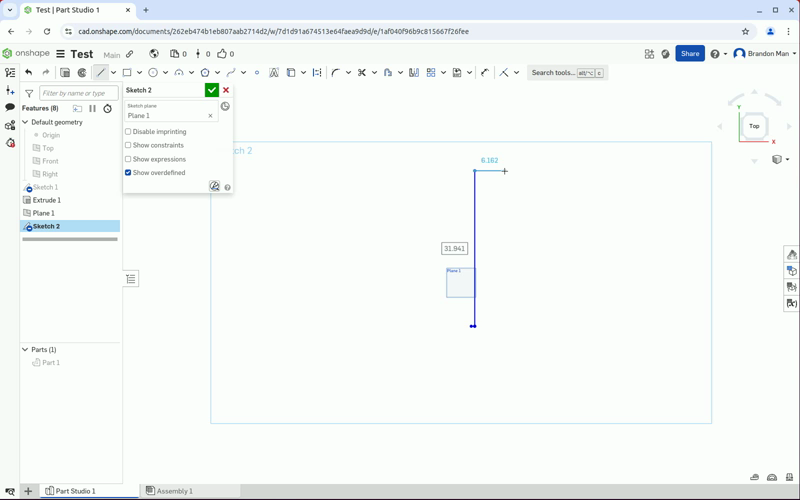
mouse_move(471, 170)
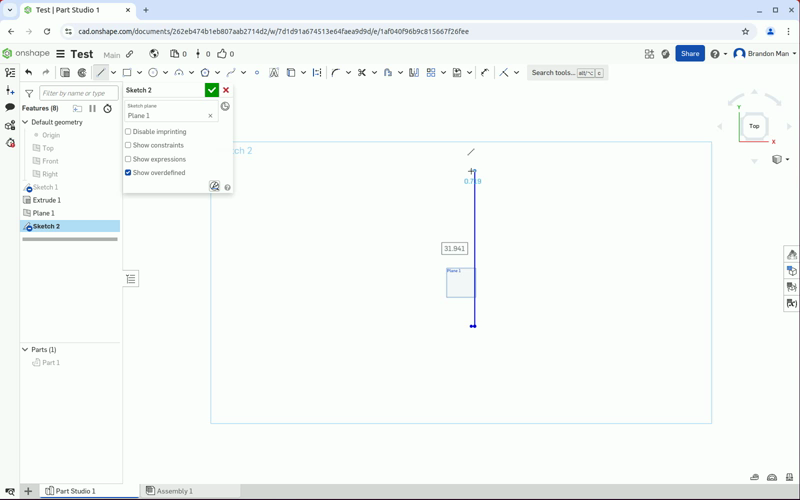
scroll(6)
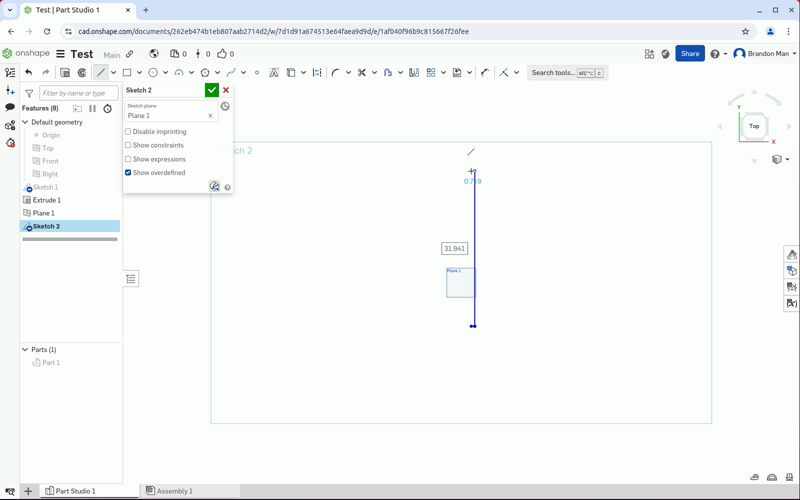
scroll(6)
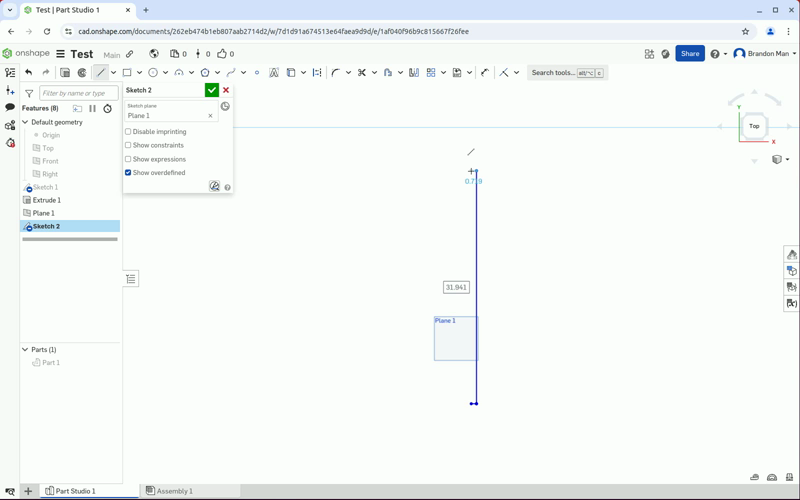
scroll(6)
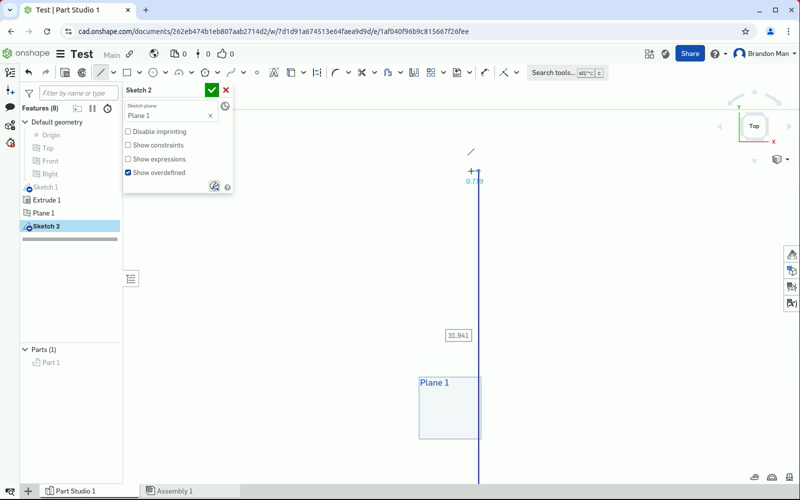
scroll(6)
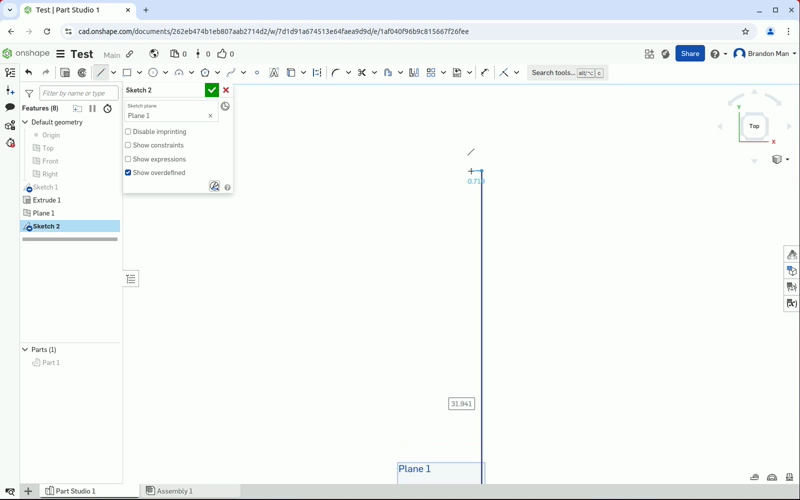
scroll(6)
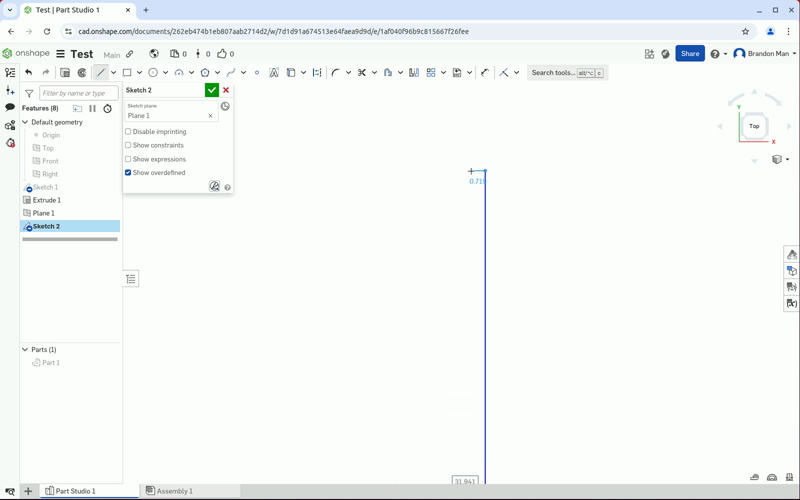
scroll(6)
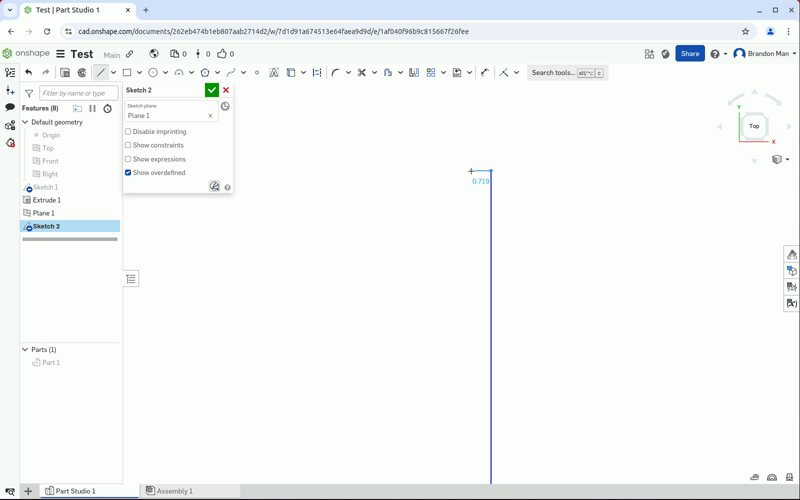
scroll(6)
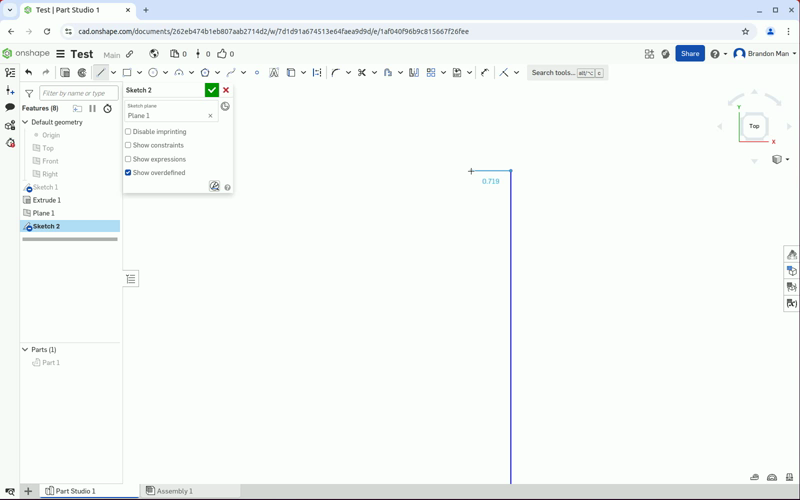
click(471, 170)
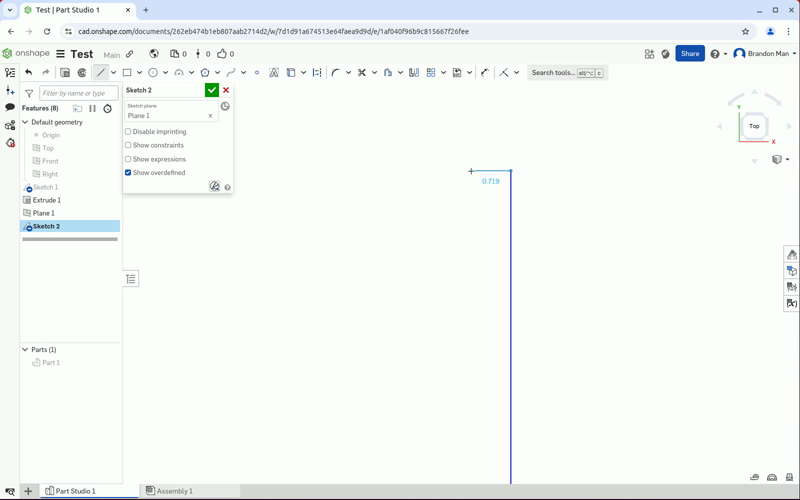
scroll(-6)
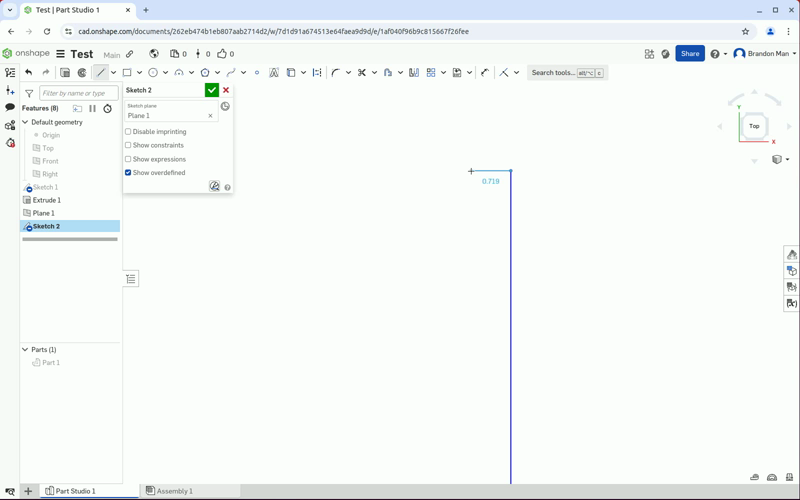
scroll(-6)
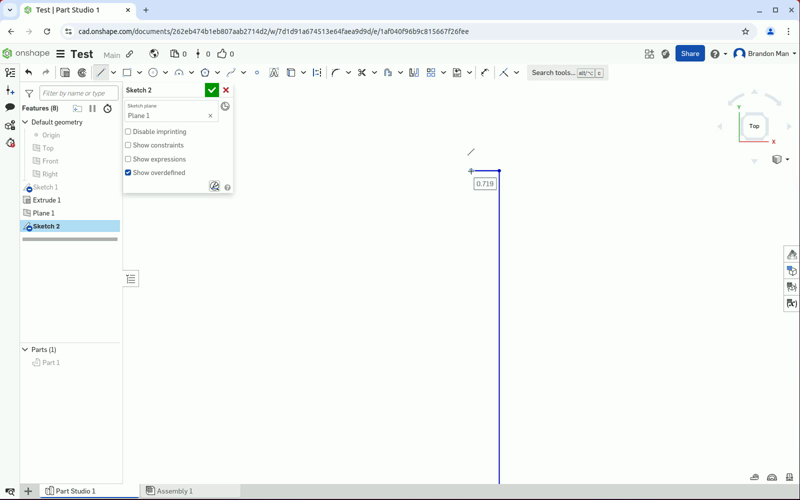
scroll(-6)
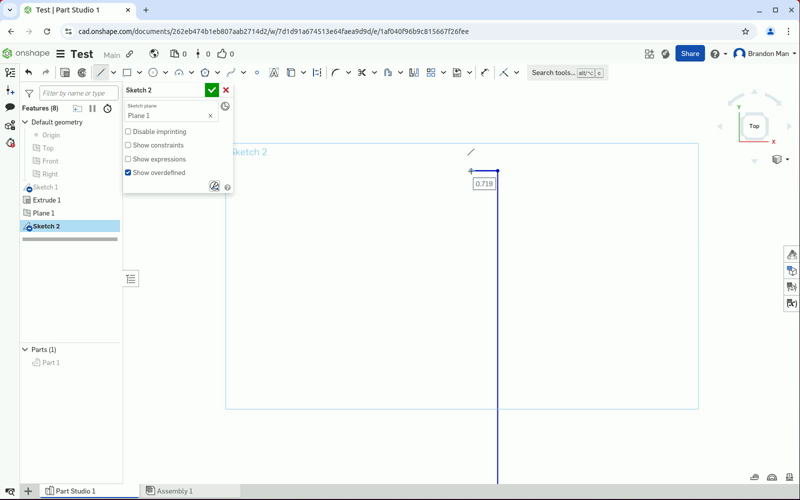
scroll(-6)
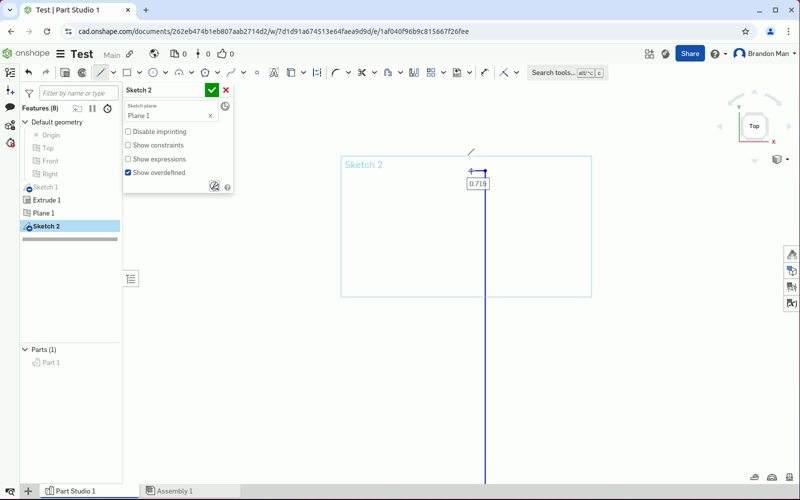
scroll(-6)
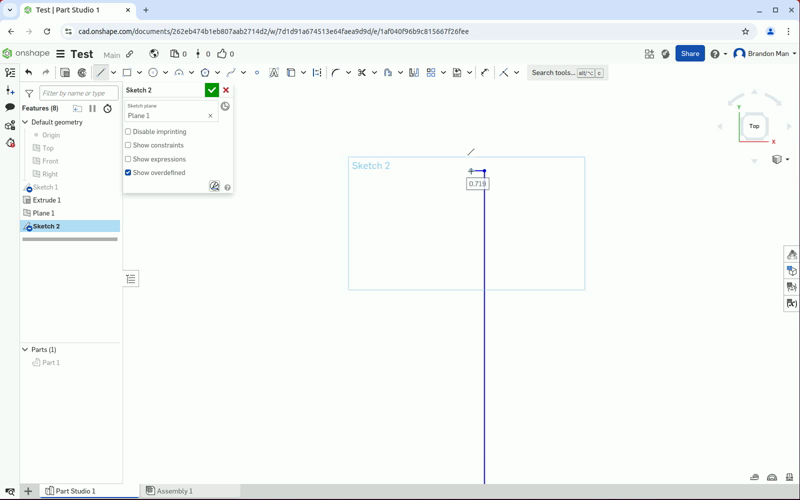
scroll(-6)
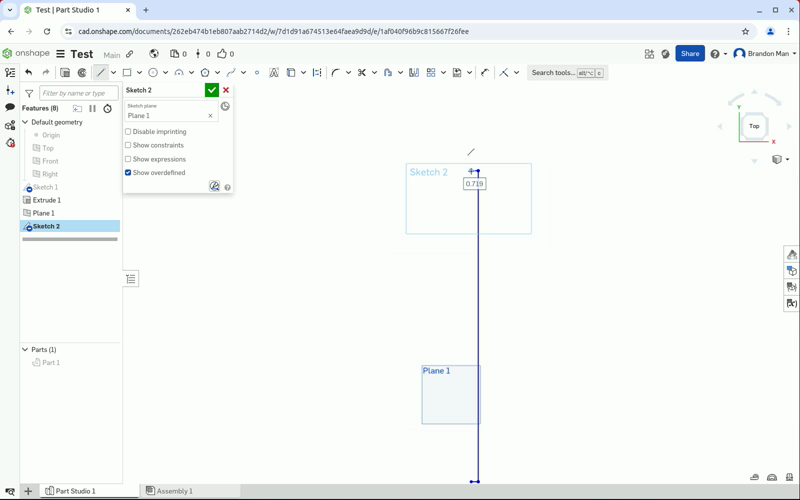
scroll(-6)
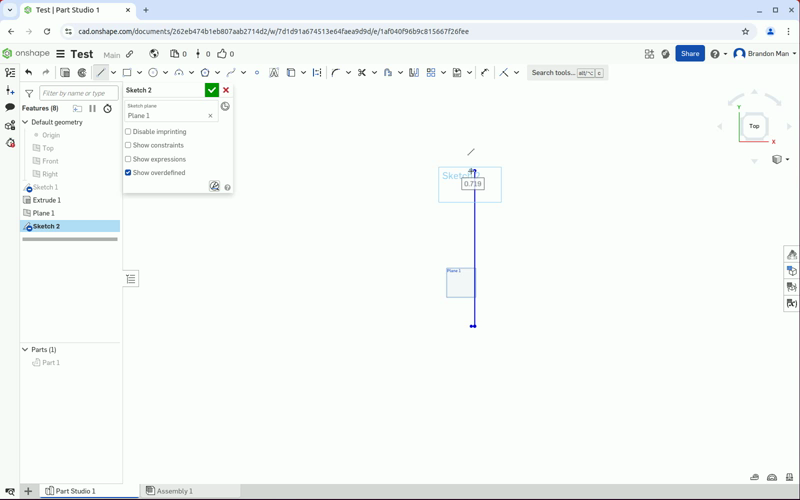
key_up(shift)
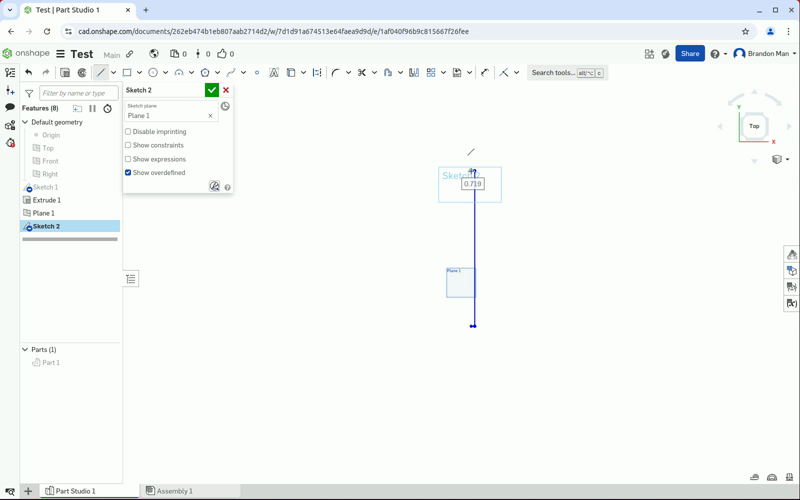
key_down(shift)
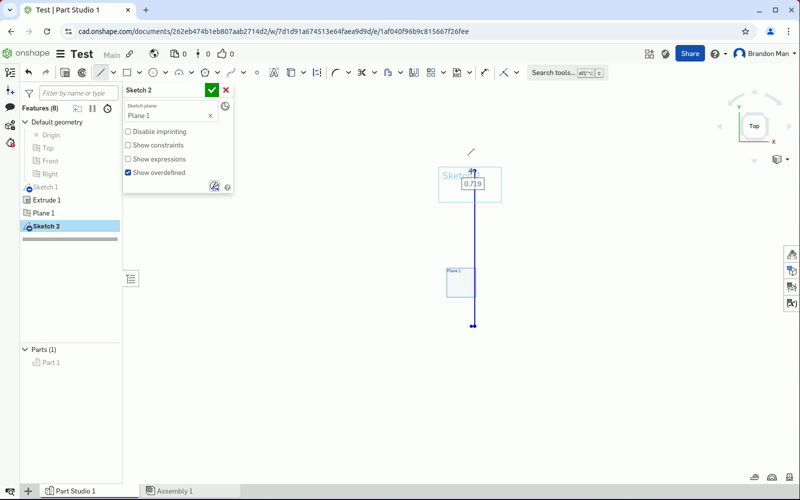
mouse_move(471, 326)
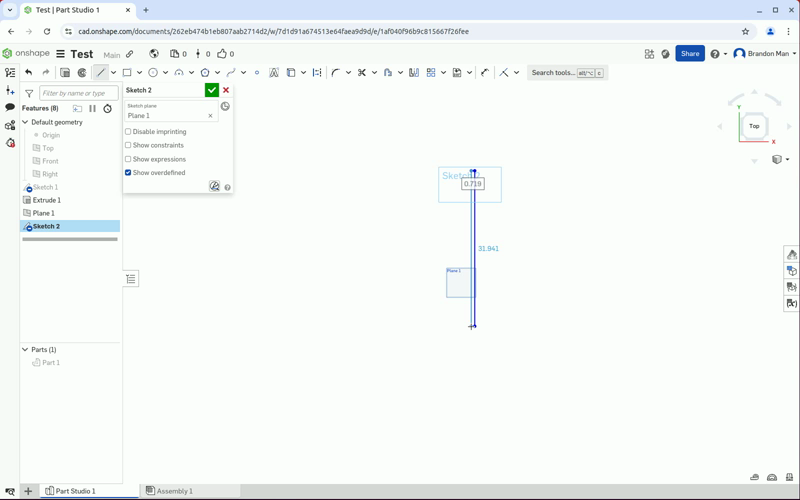
scroll(6)
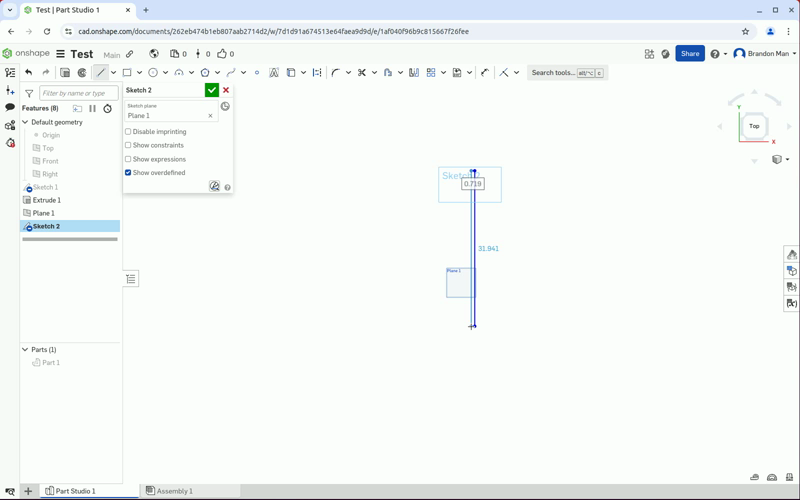
scroll(6)
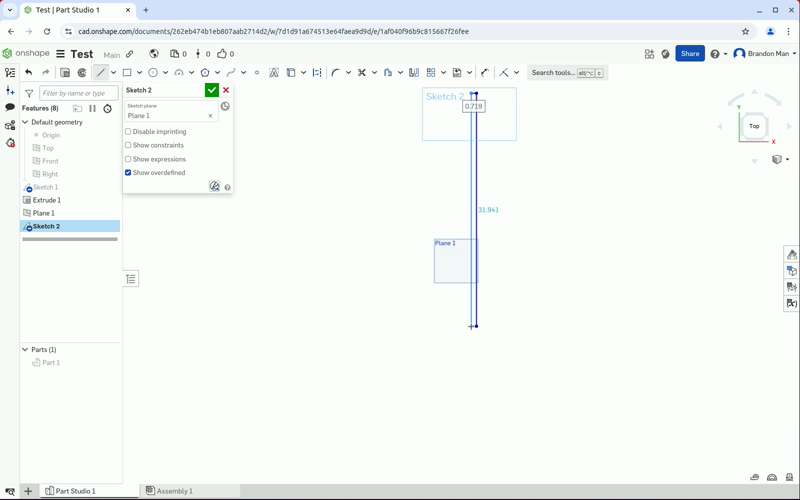
scroll(6)
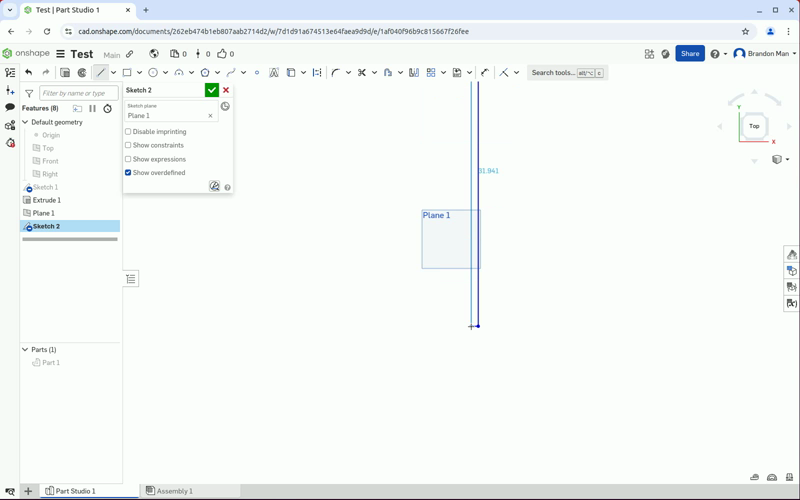
scroll(6)
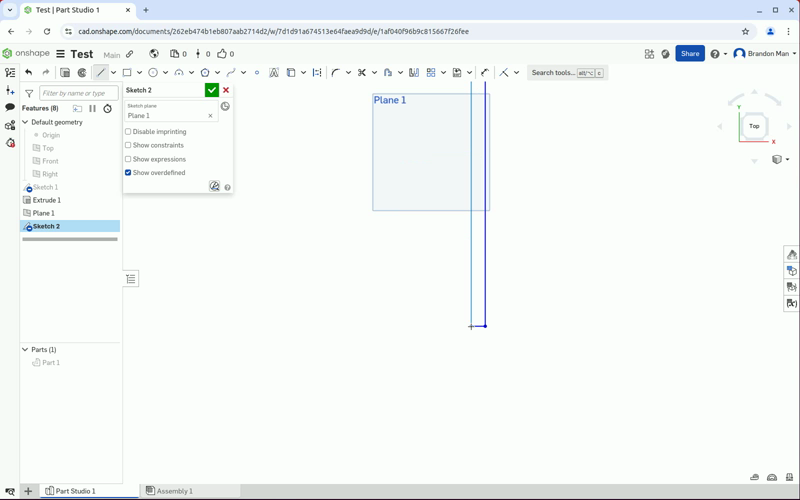
scroll(6)
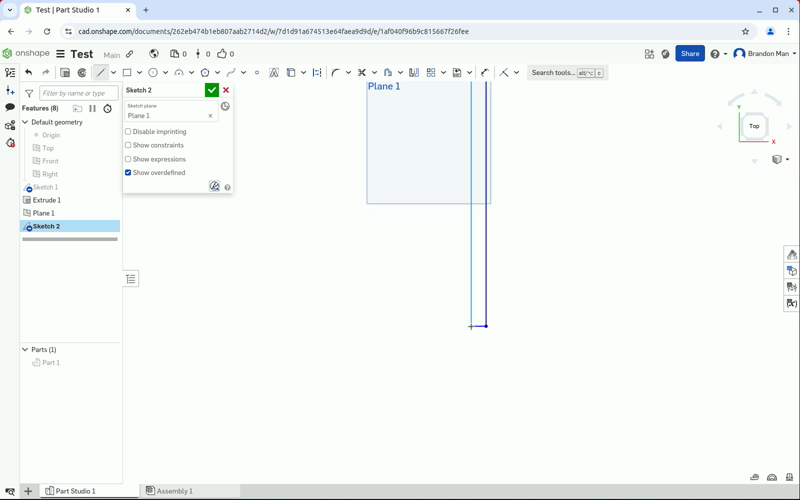
scroll(6)
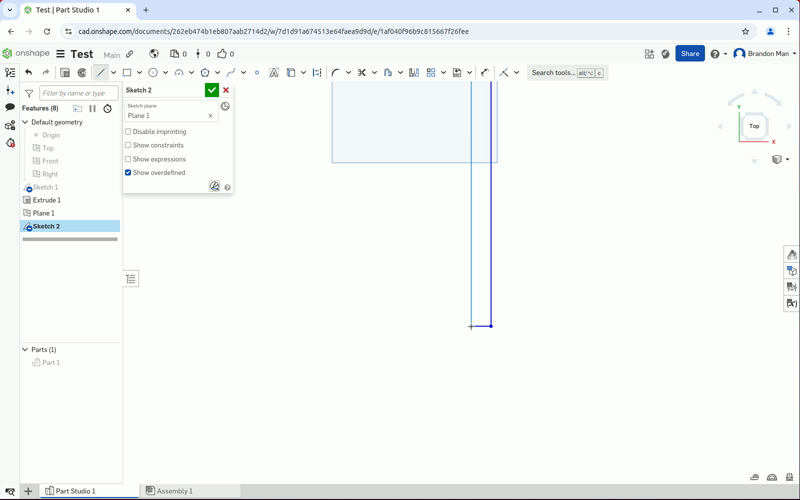
scroll(6)
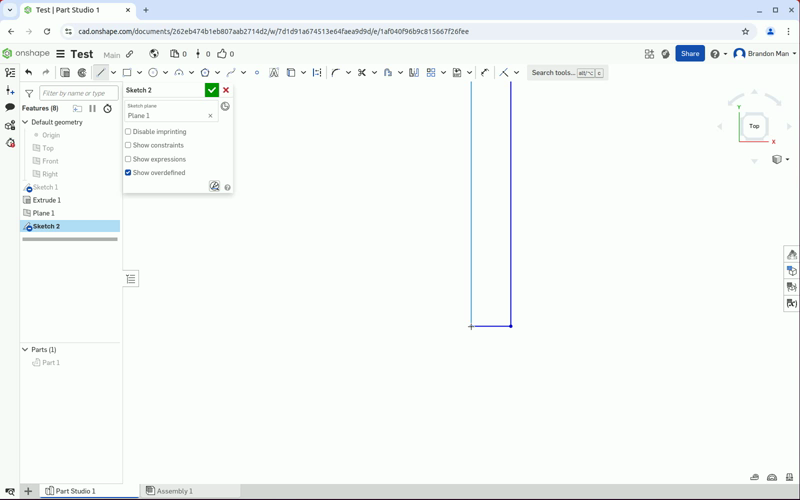
key_up(shift)
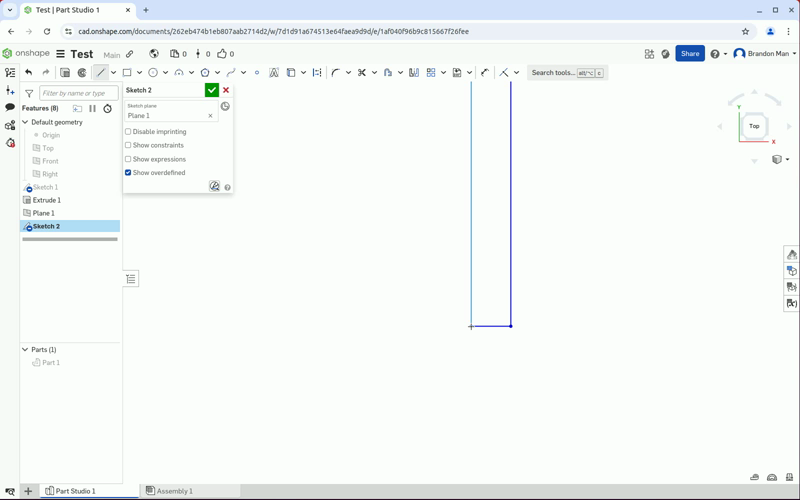
click(471, 326)
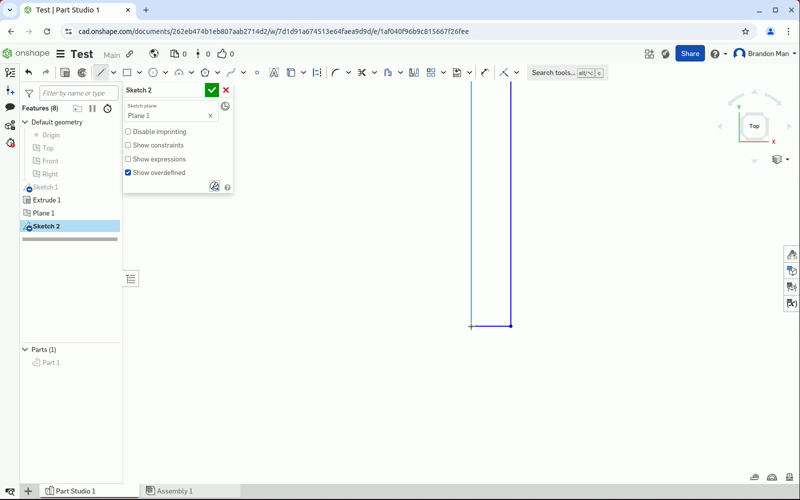
scroll(-6)
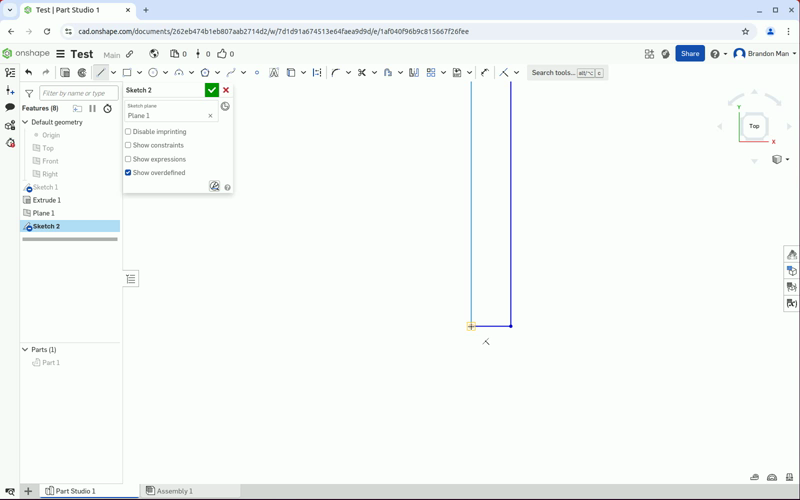
scroll(-6)
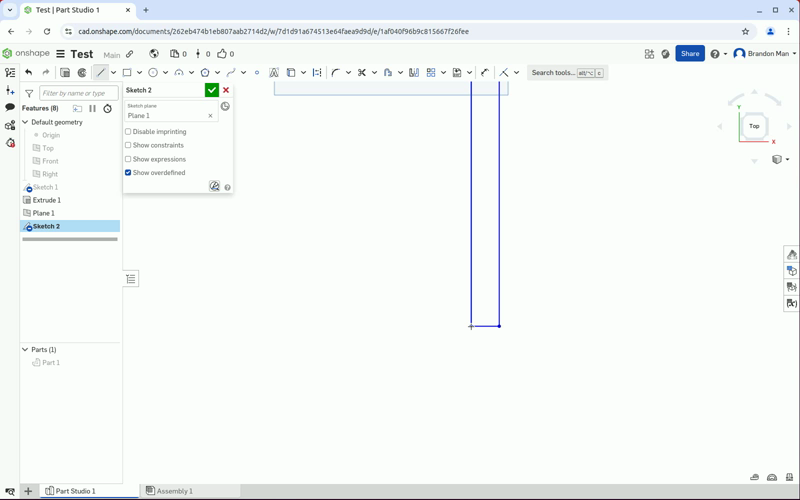
scroll(-6)
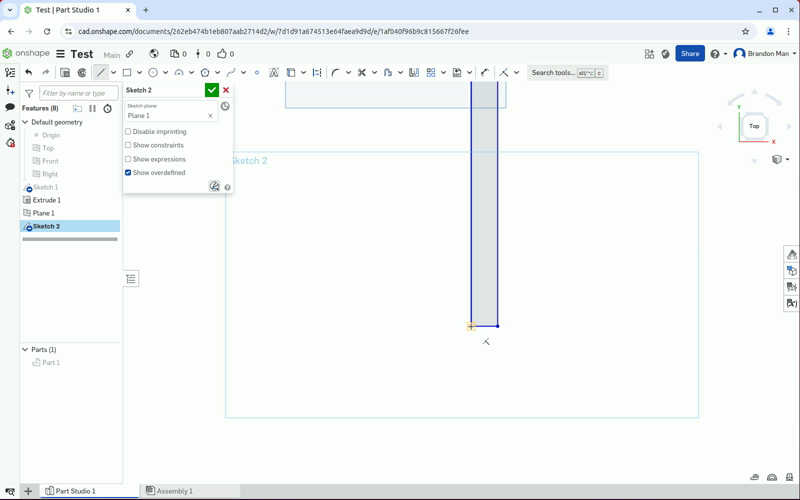
scroll(-6)
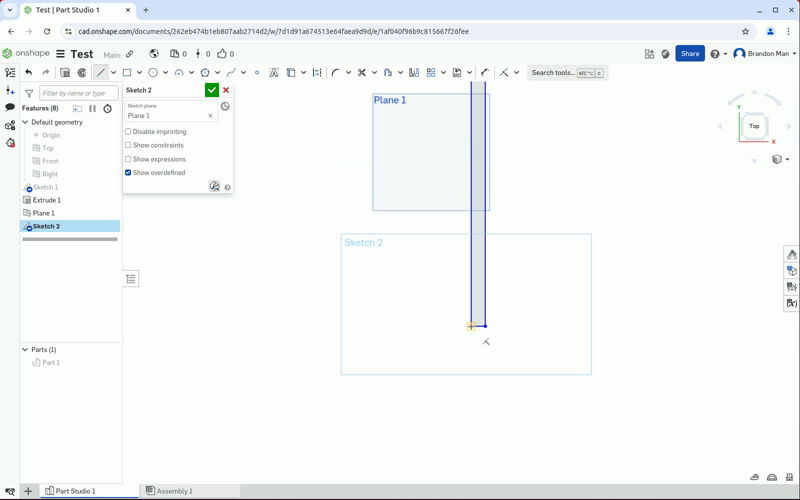
scroll(-6)
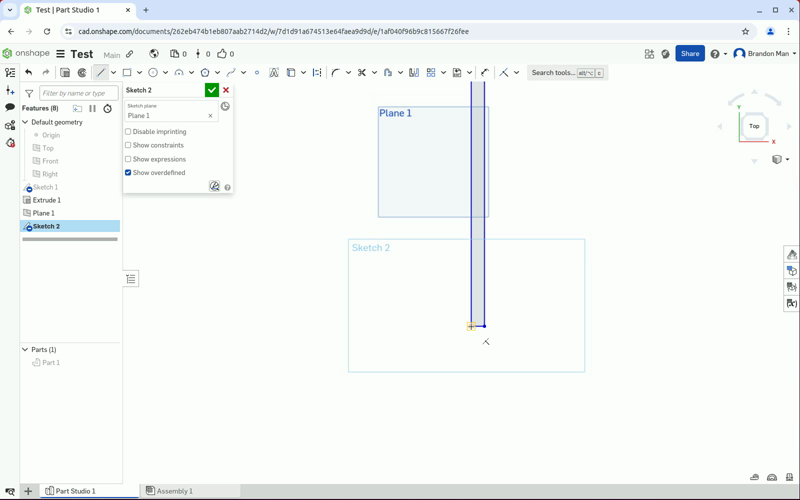
scroll(-6)
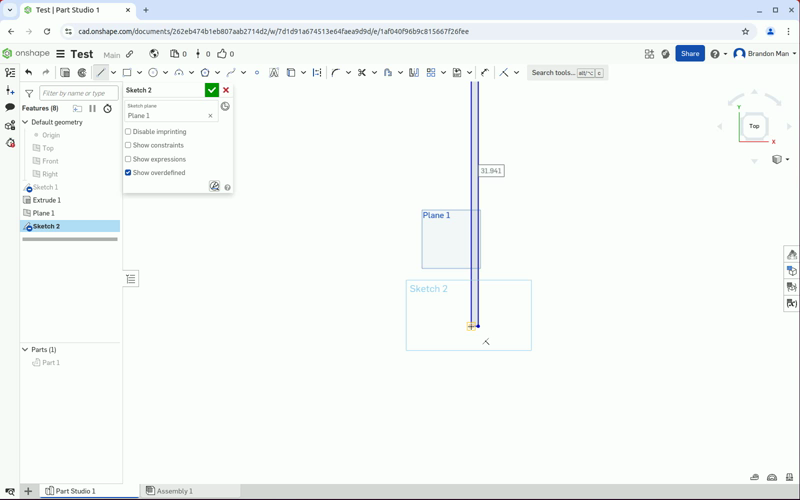
scroll(-6)
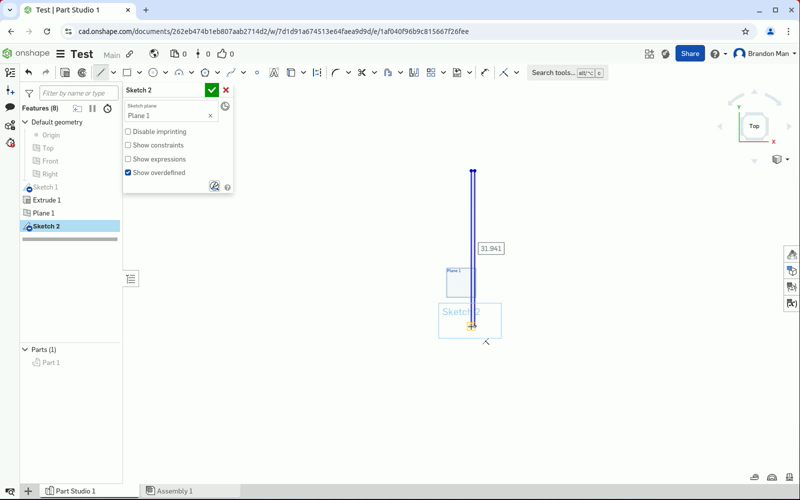
key(esc)
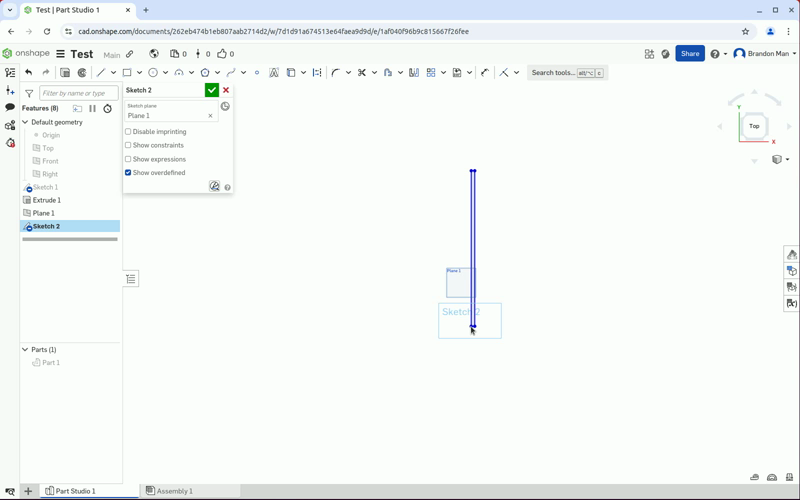
mouse_move(474, 315)
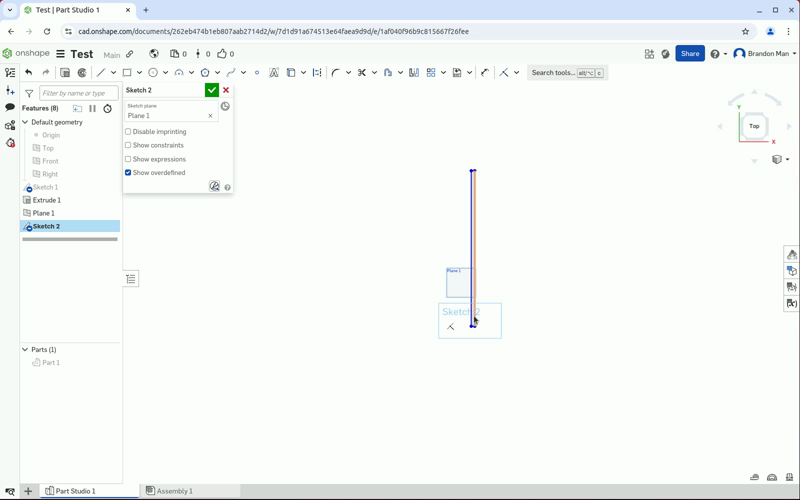
scroll(6)
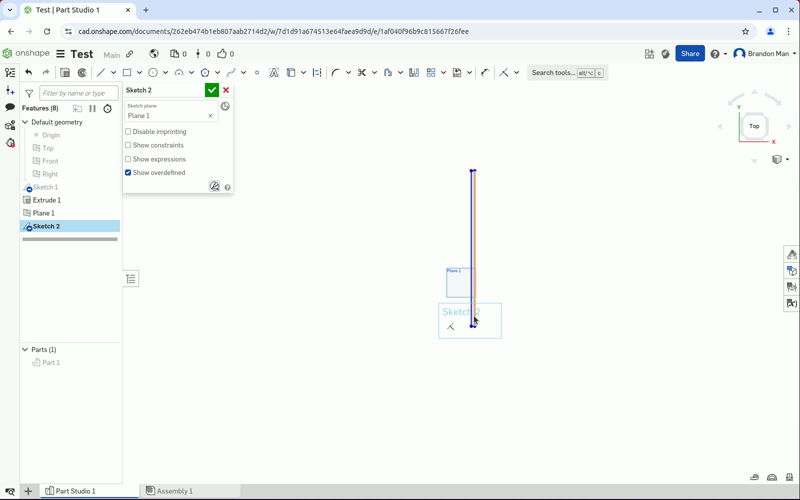
scroll(6)
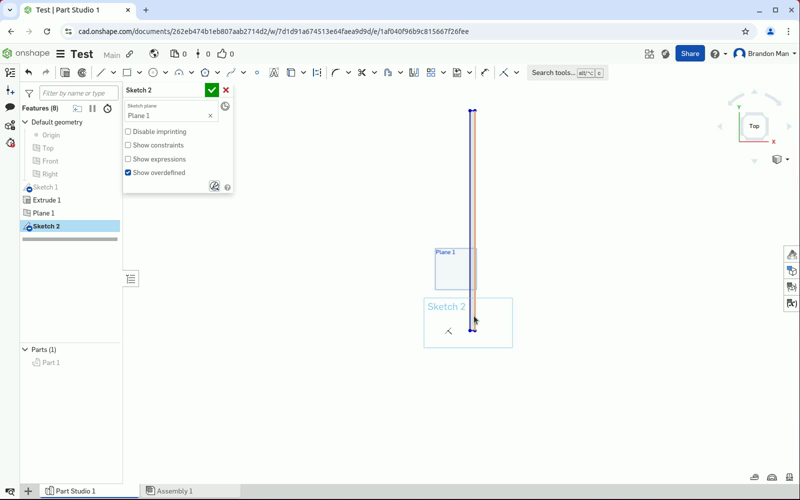
scroll(6)
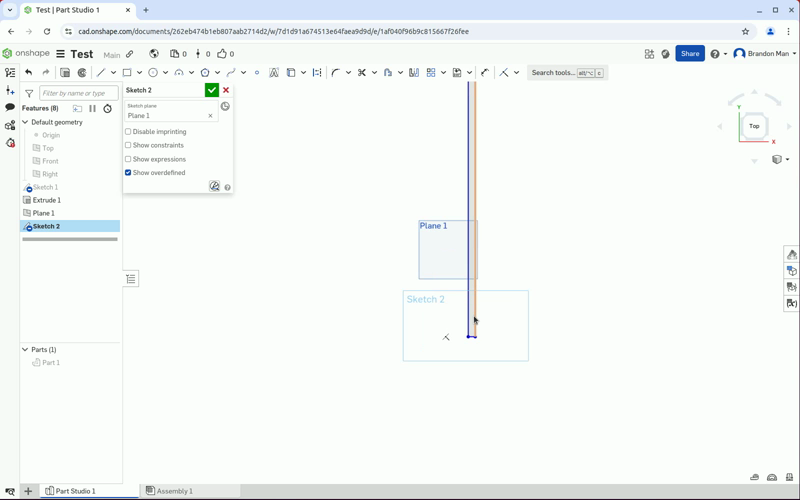
scroll(6)
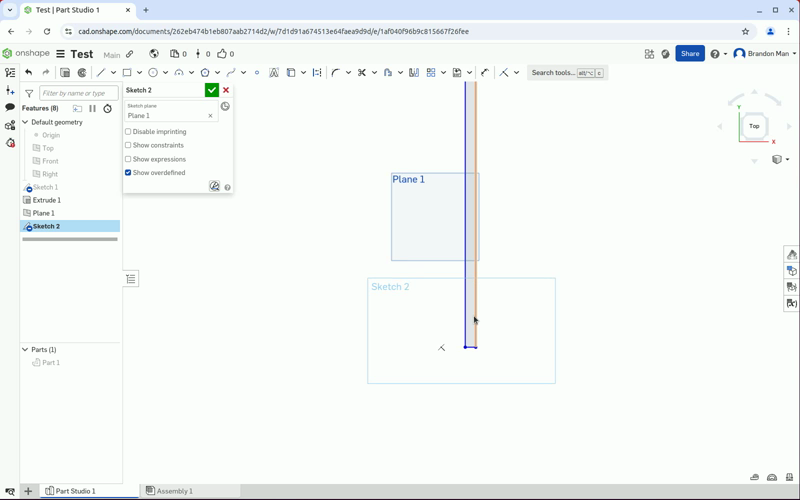
scroll(6)
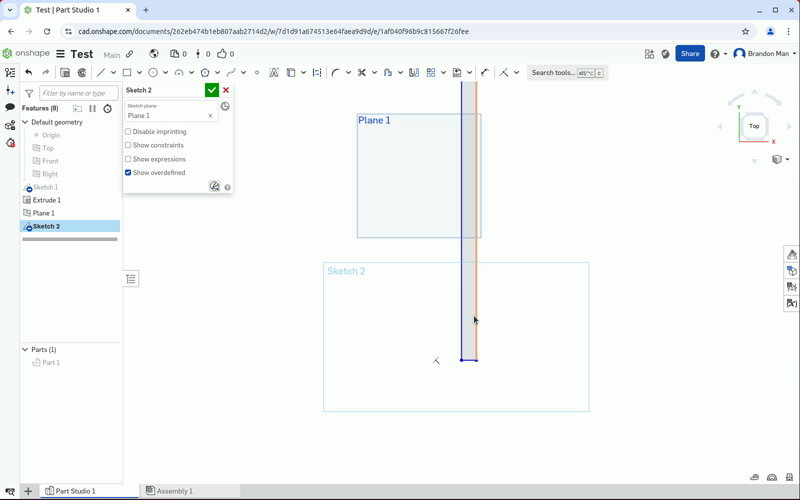
scroll(6)
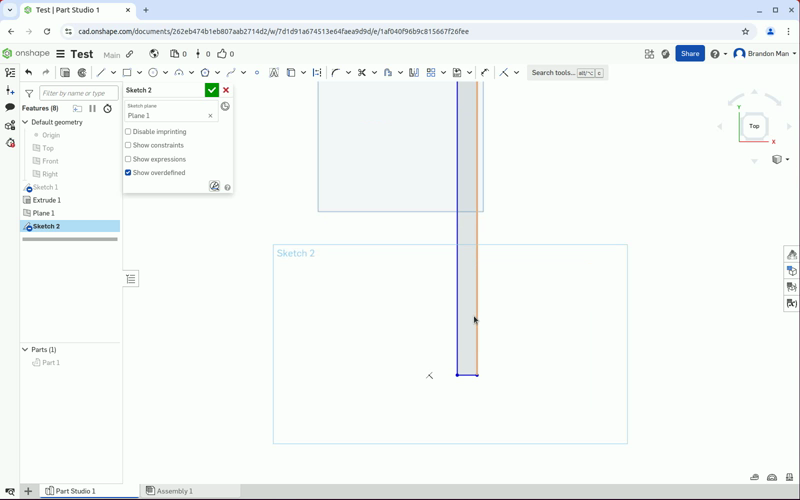
scroll(6)
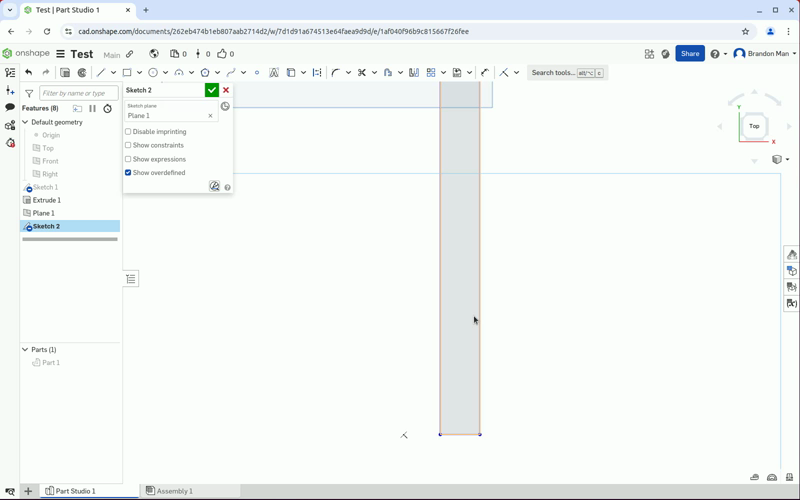
click(474, 315)
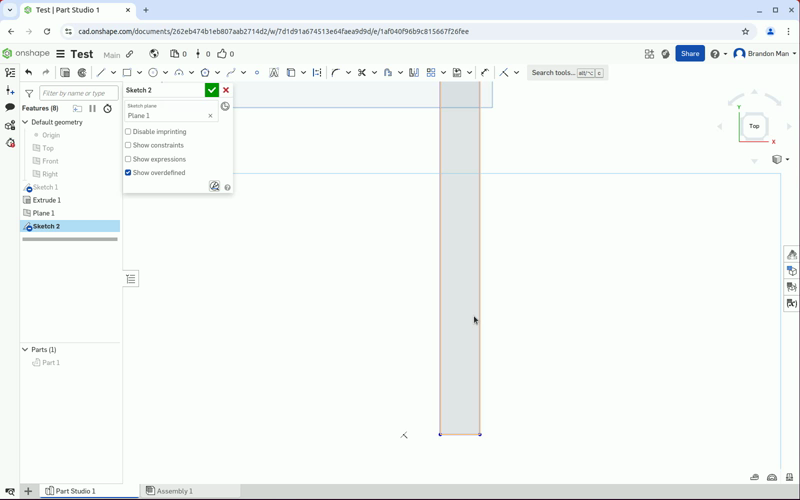
scroll(-6)
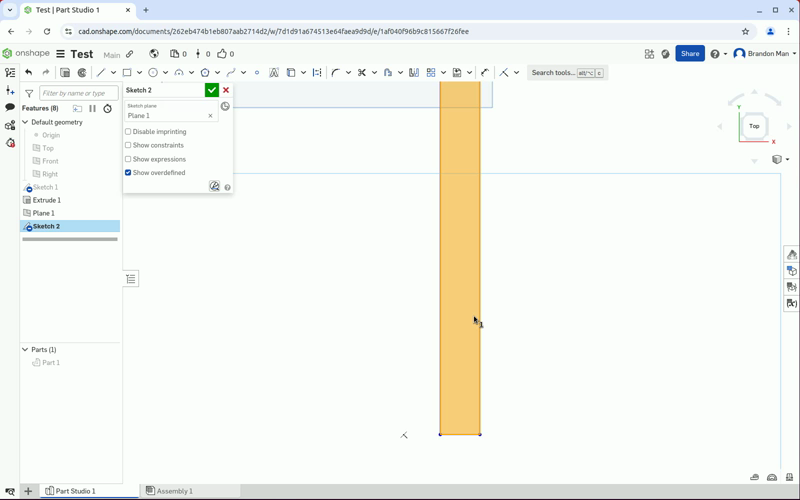
scroll(-6)
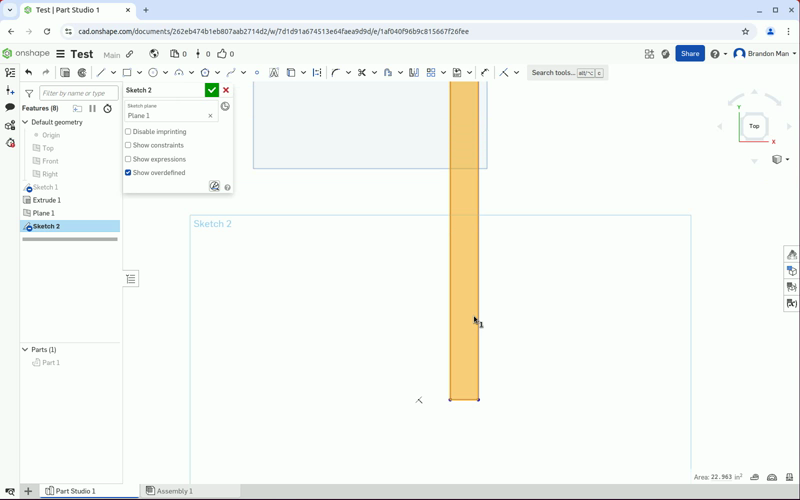
scroll(-6)
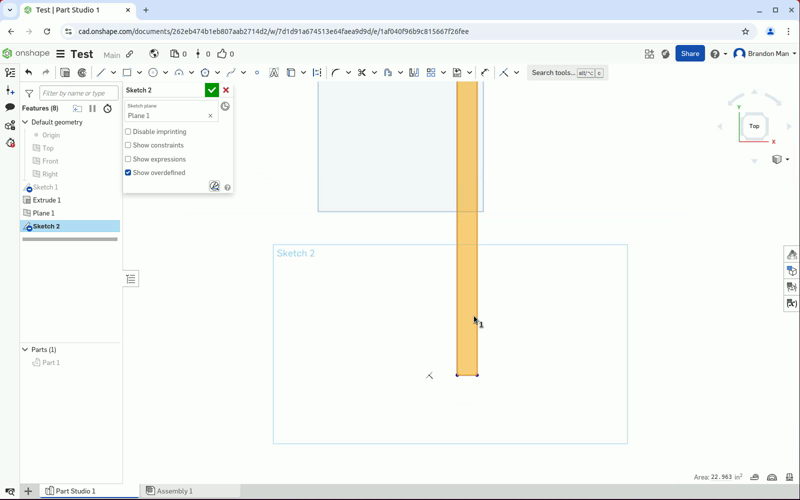
scroll(-6)
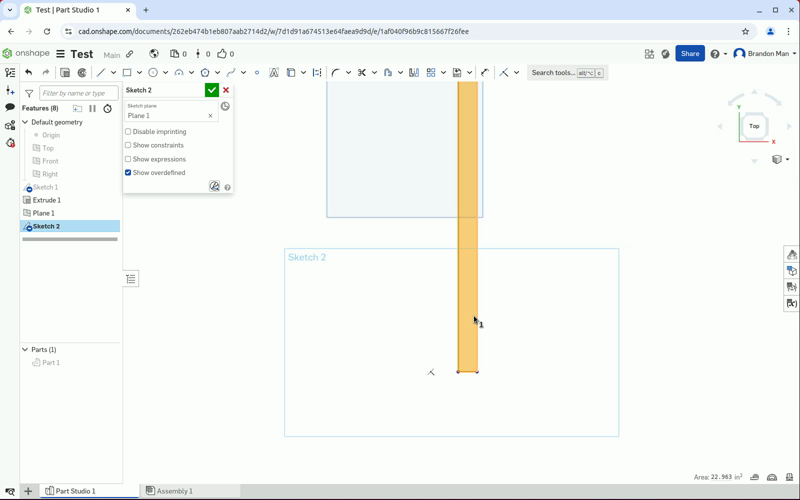
scroll(-6)
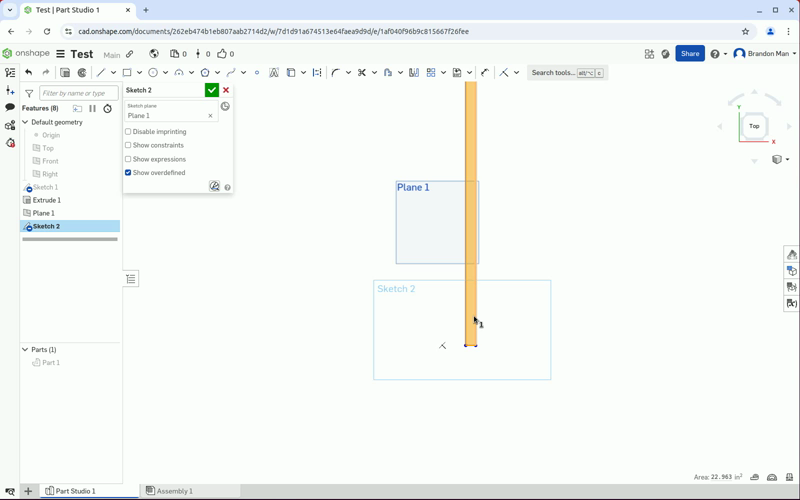
scroll(-6)
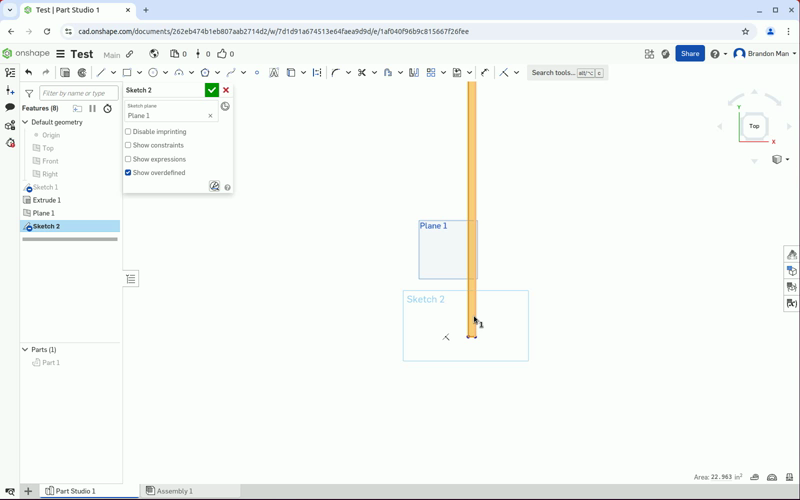
scroll(-6)
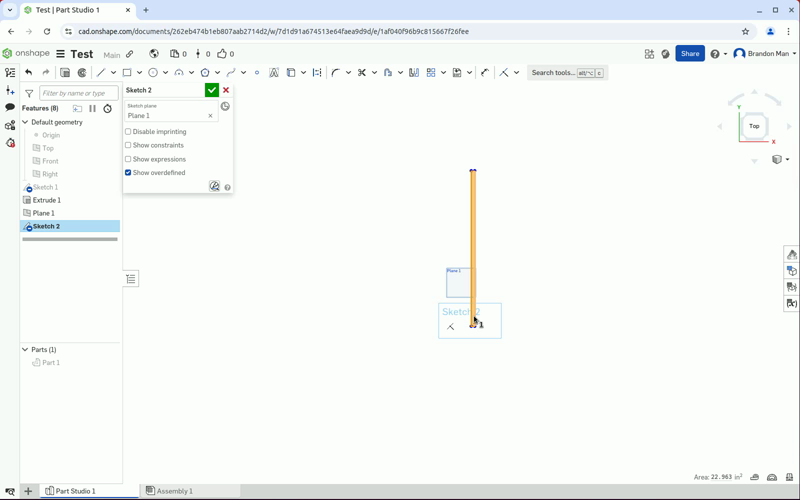
mouse_move(73, 352)
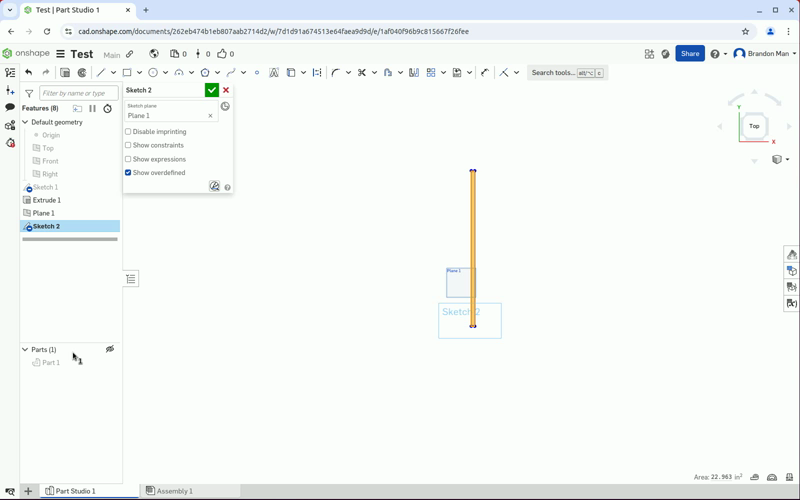
key(shift+y)
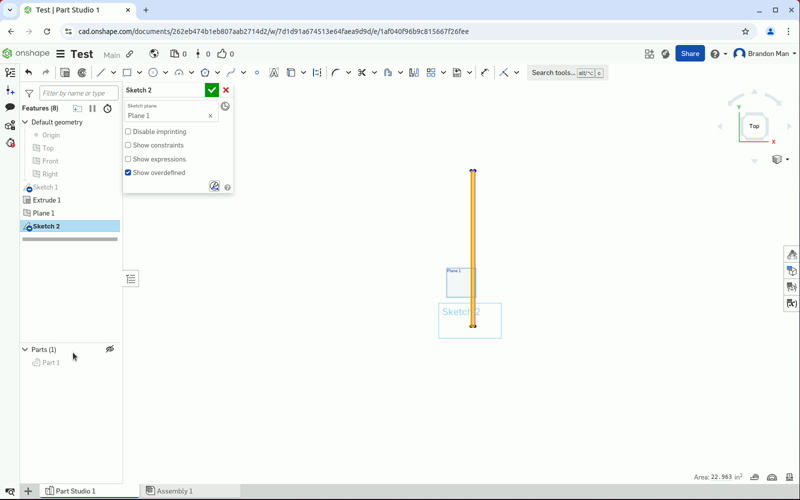
key(shift+e)
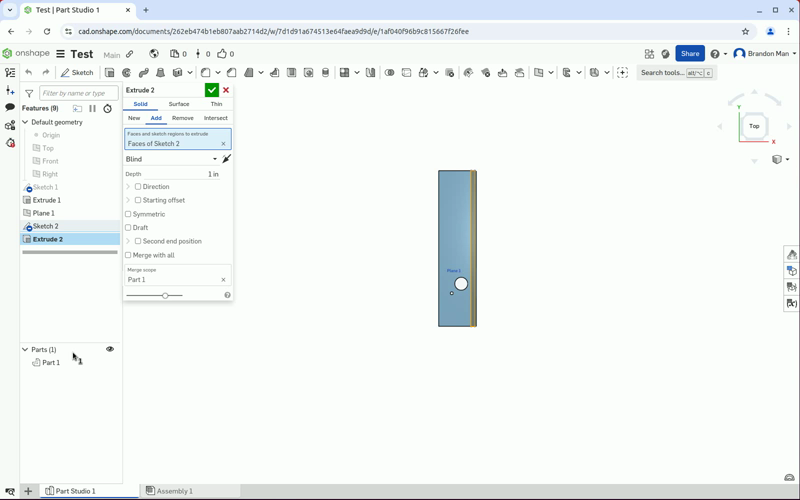
mouse_move(143, 106)
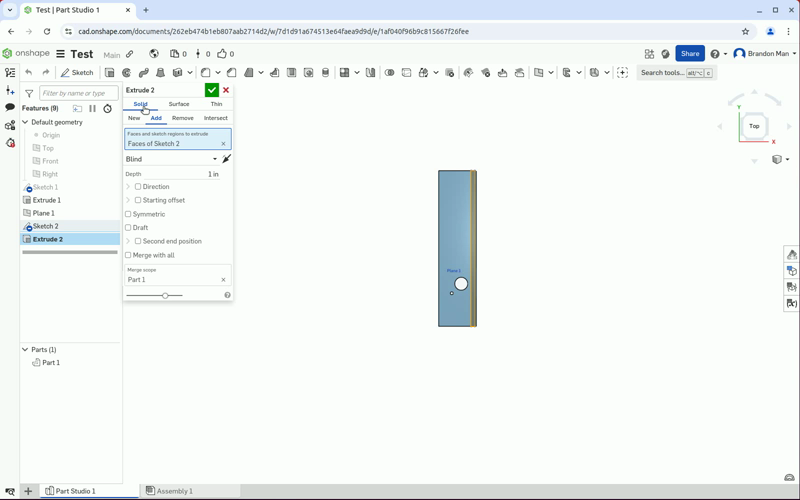
click(143, 106)
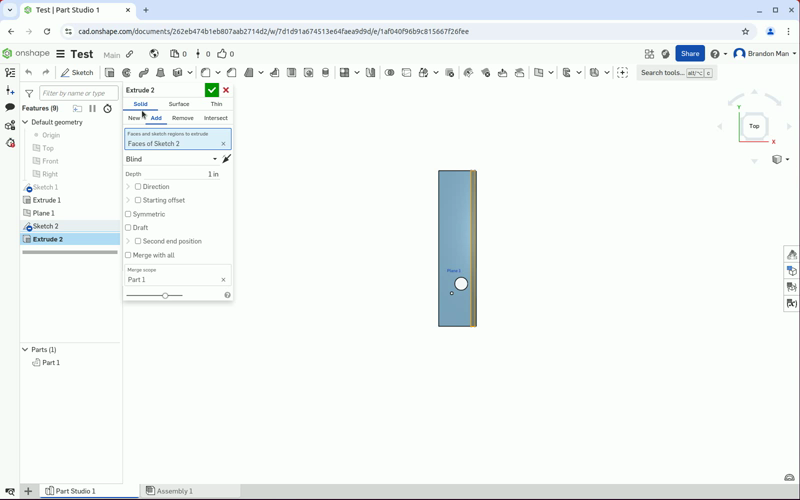
mouse_move(137, 120)
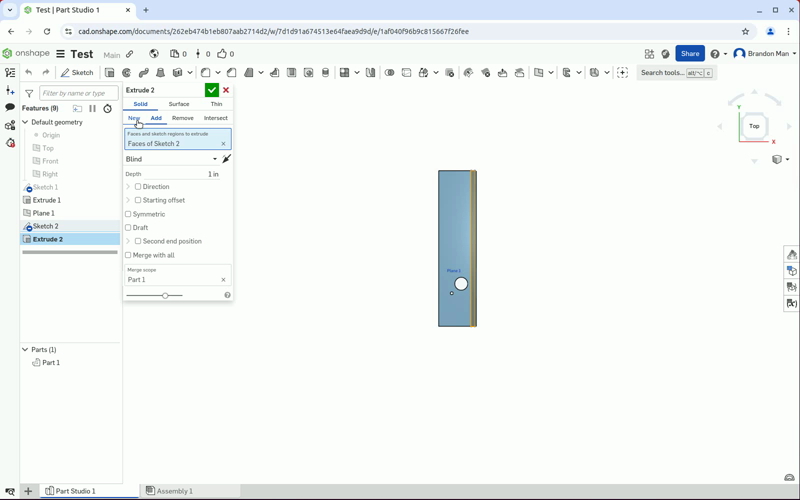
click(137, 120)
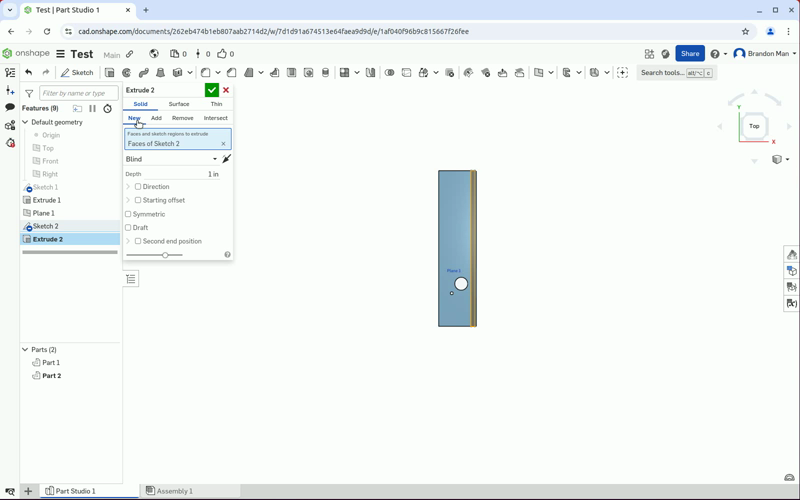
key(tab, 4)
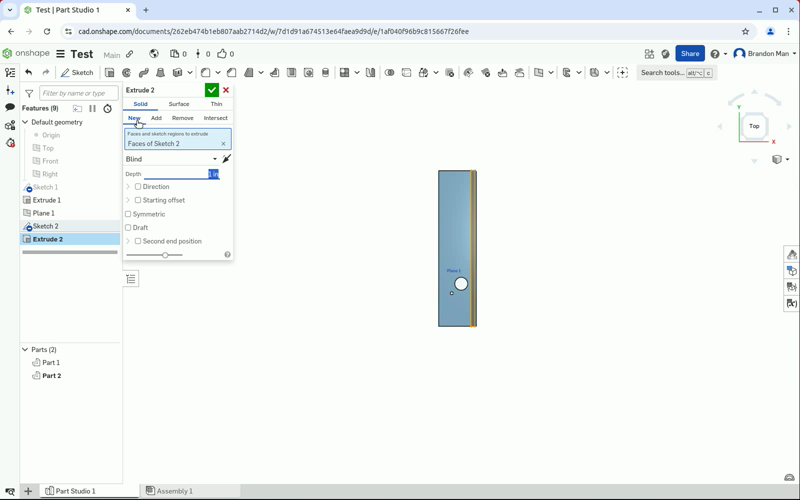
text(-7.462)
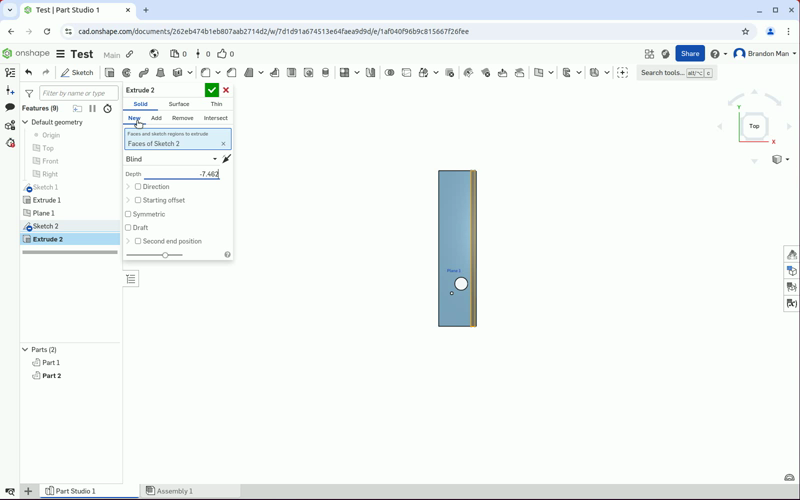
key(enter)
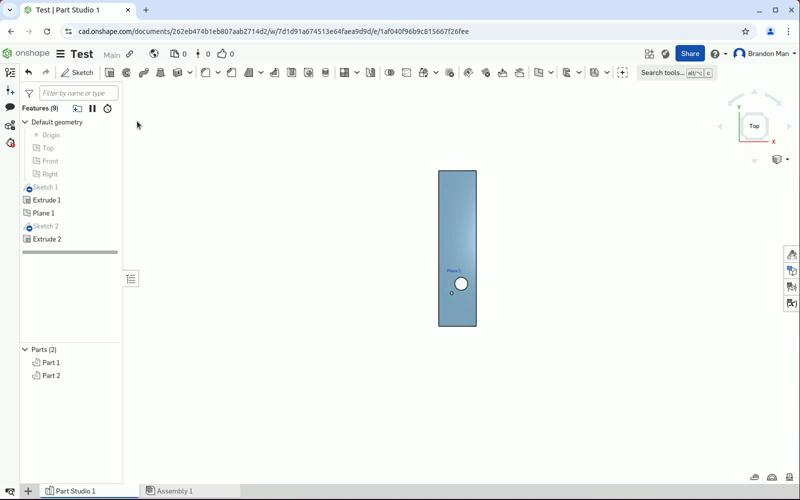
key(shift+h)
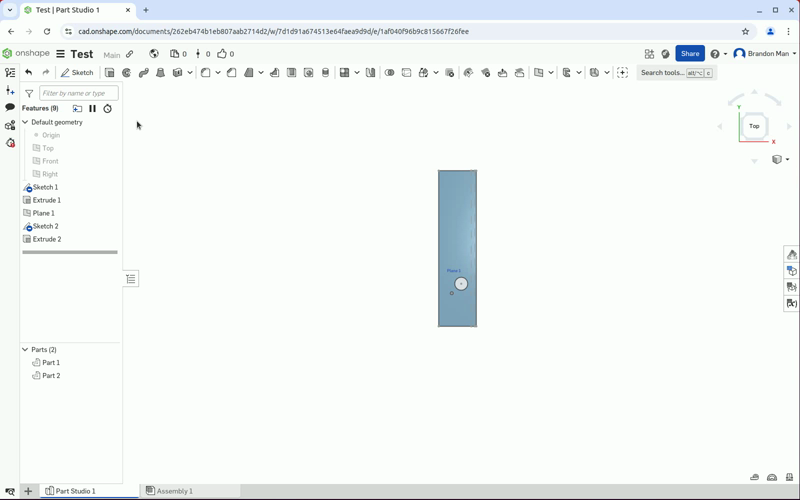
key(shift+h)
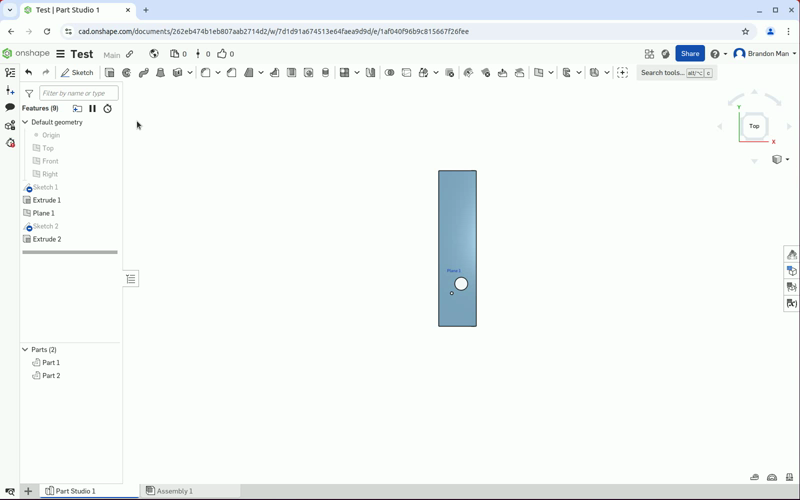
mouse_move(73, 189)
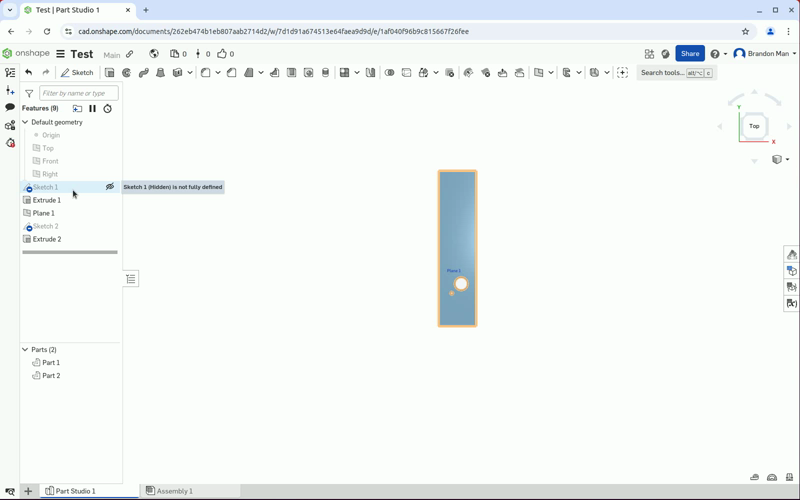
click(73, 189)
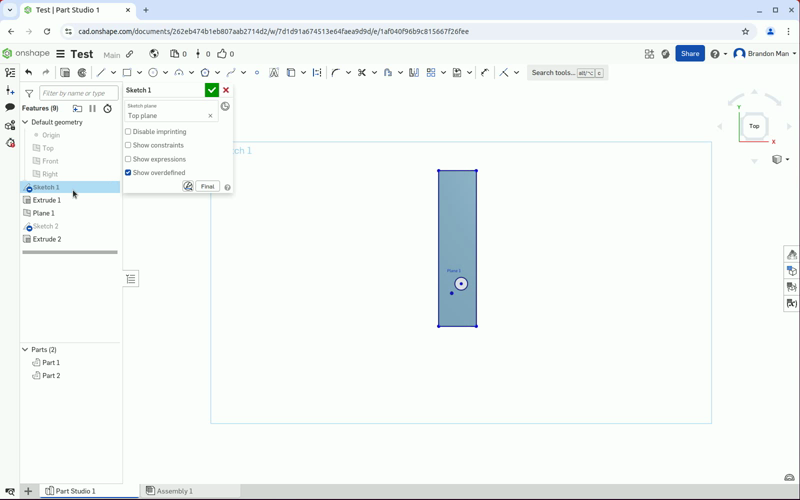
mouse_move(229, 92)
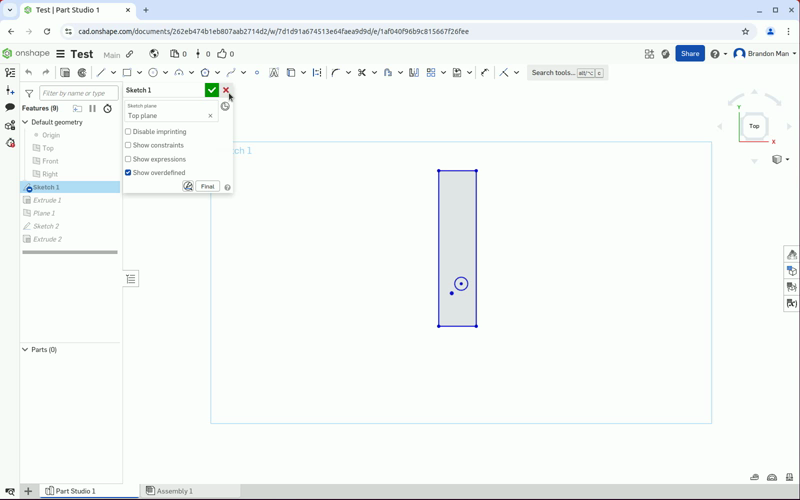
click(229, 92)
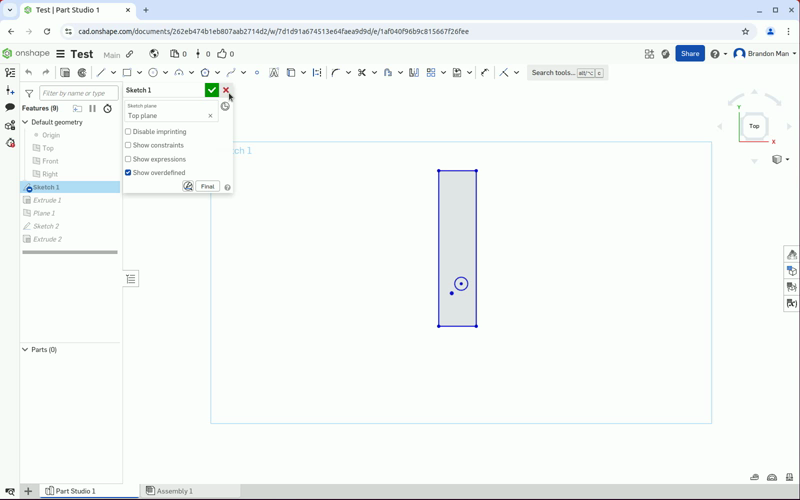
key(shift+s)
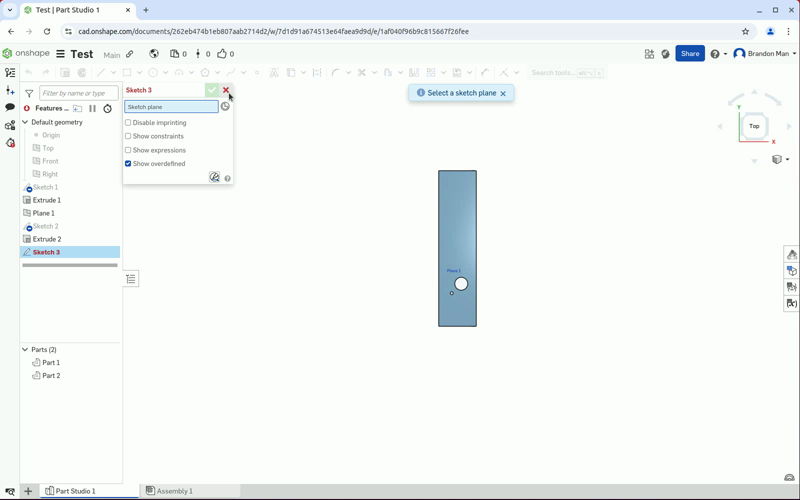
mouse_move(73, 150)
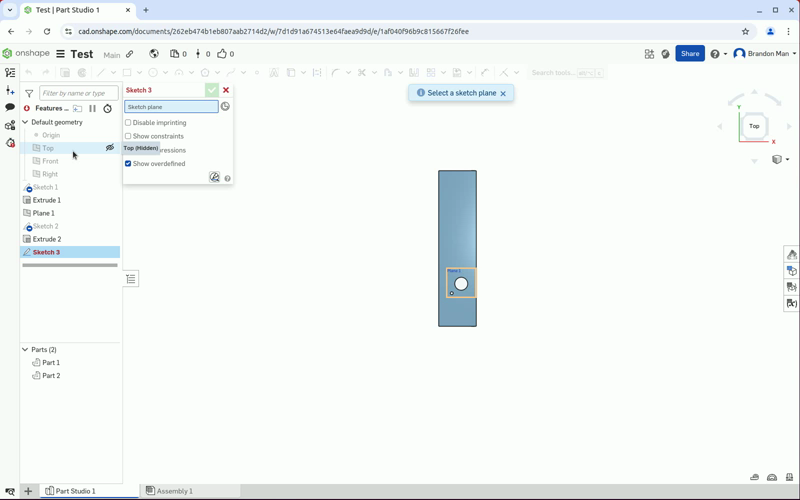
click(73, 150)
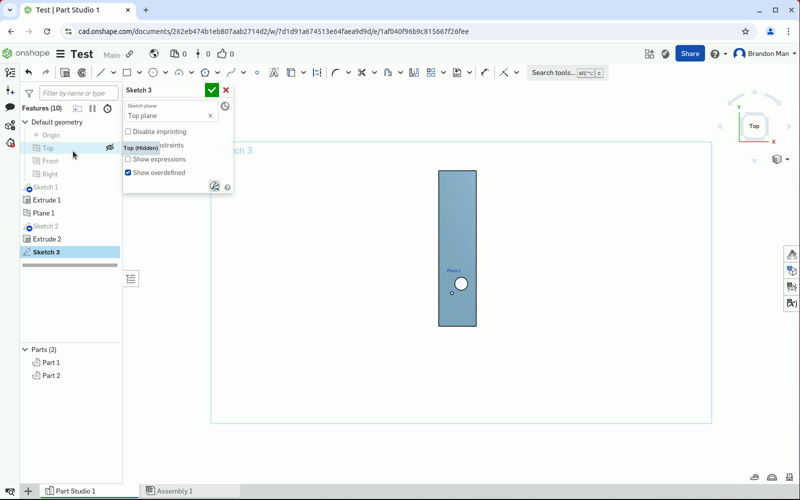
mouse_move(73, 352)
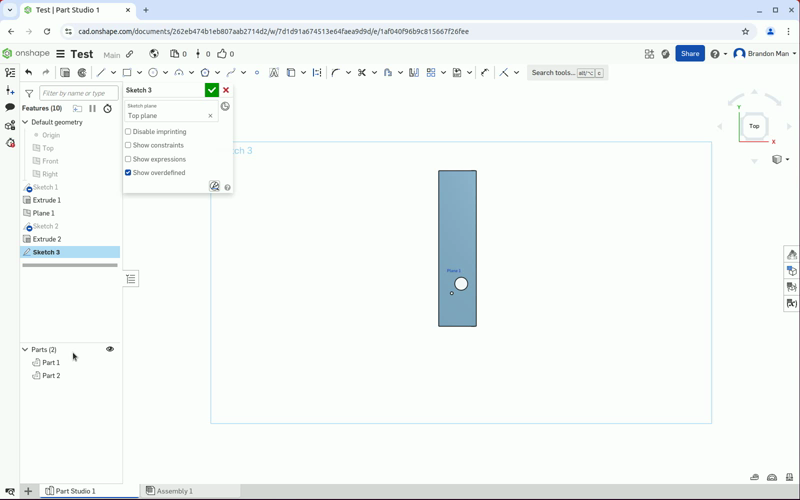
key(y)
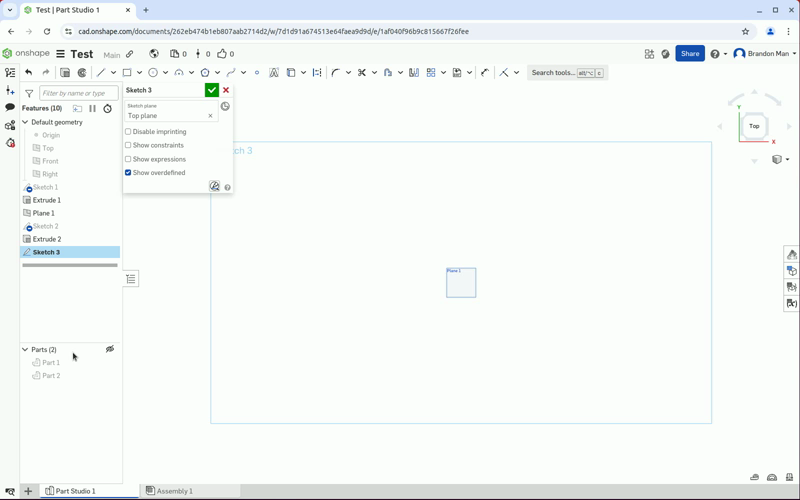
key(l)
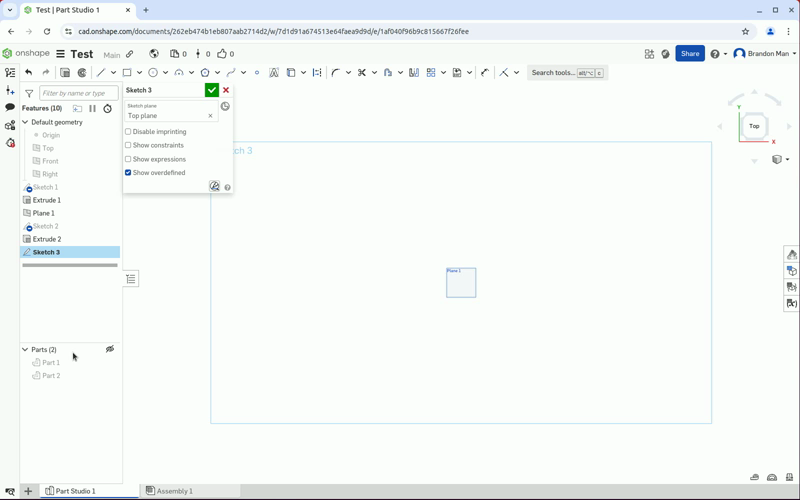
key_down(shift)
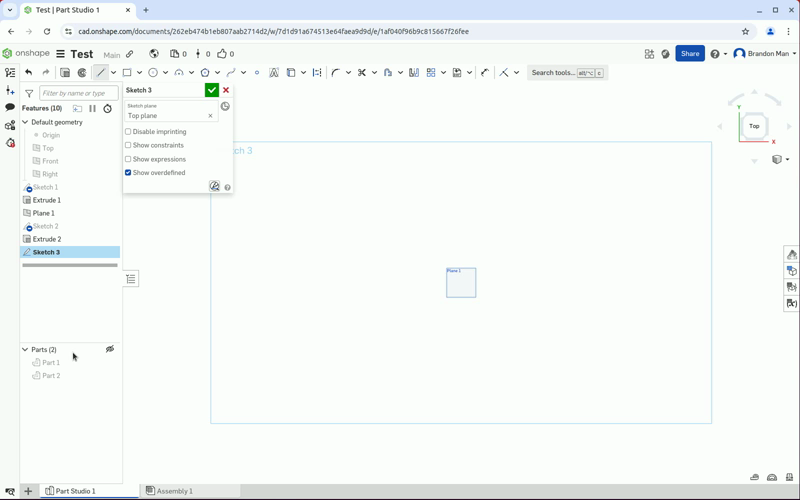
mouse_move(438, 326)
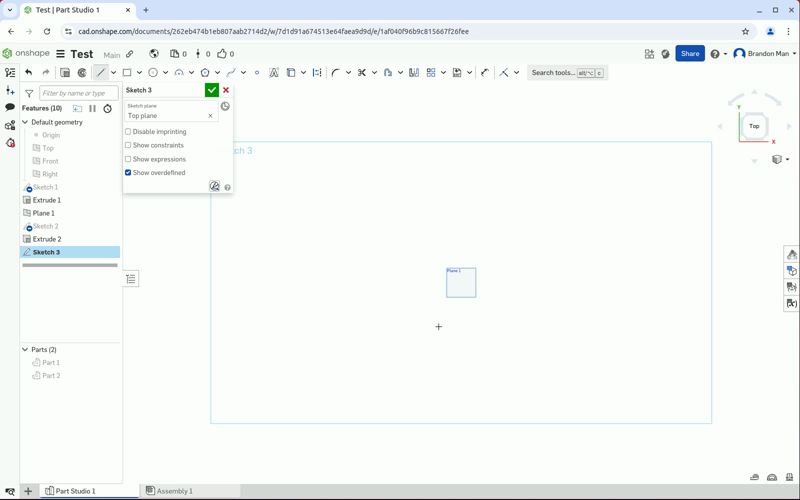
click(438, 326)
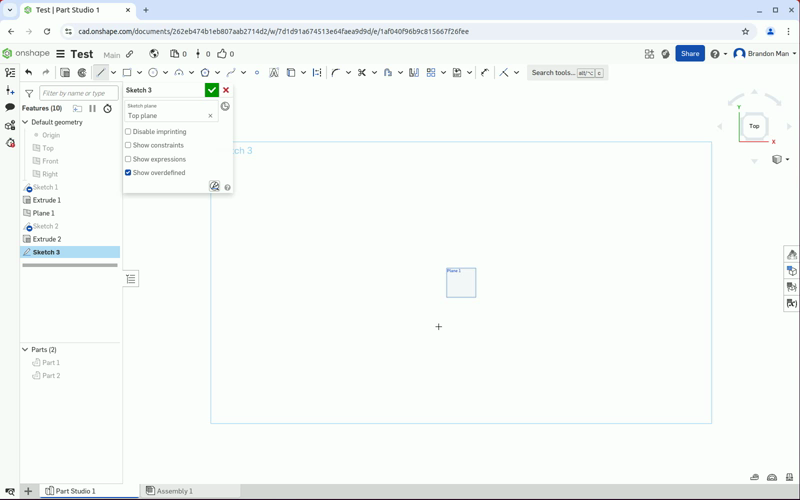
key_up(shift)
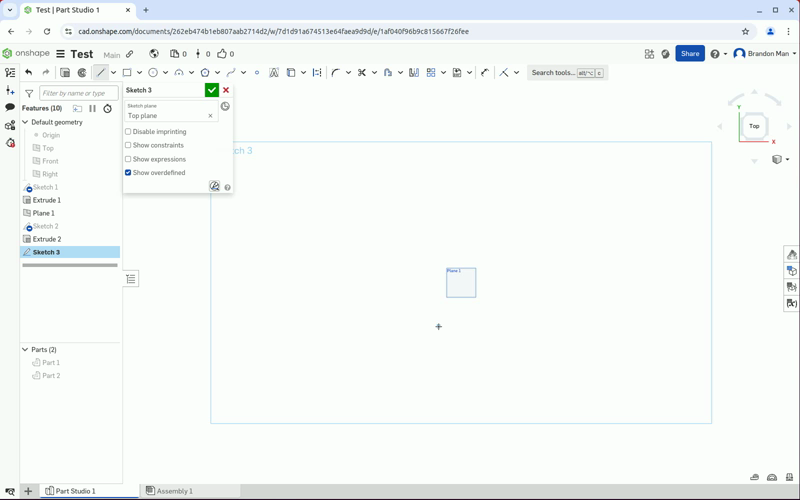
key_down(shift)
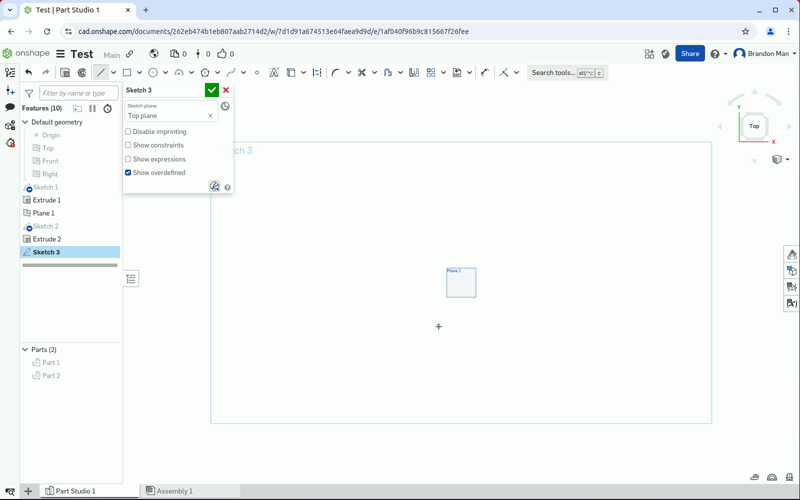
mouse_move(468, 326)
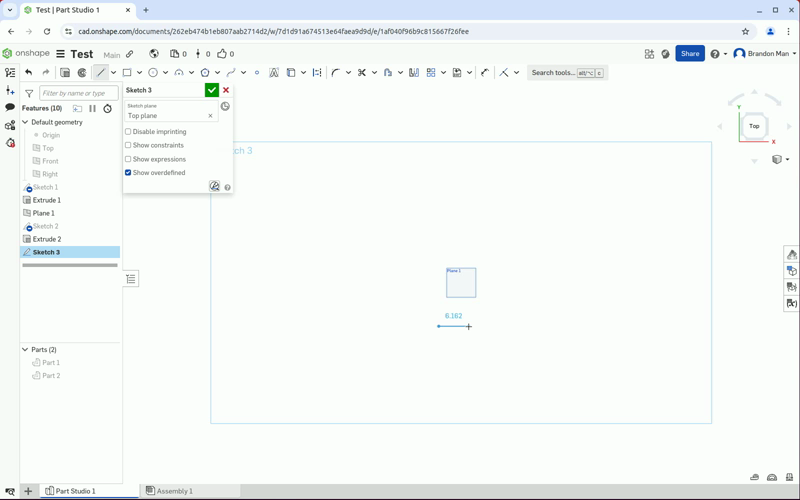
mouse_move(476, 326)
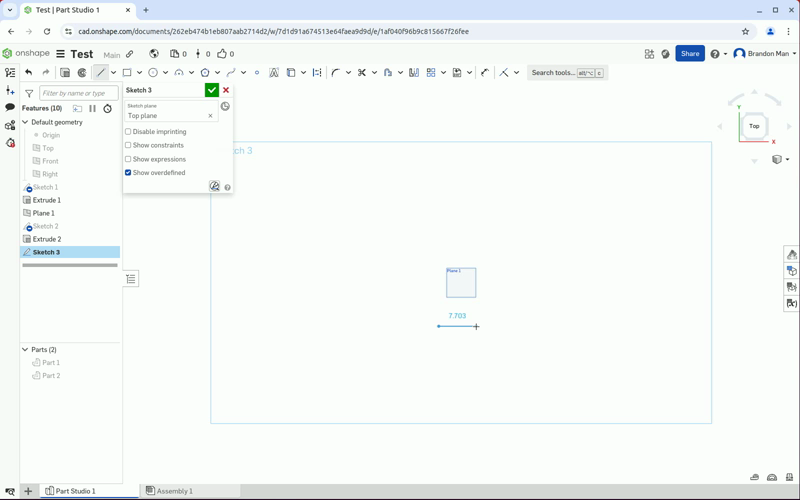
click(476, 326)
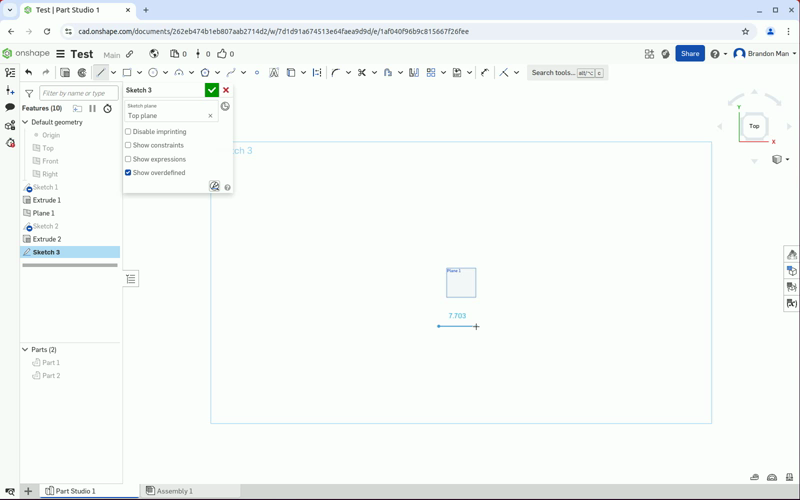
key_up(shift)
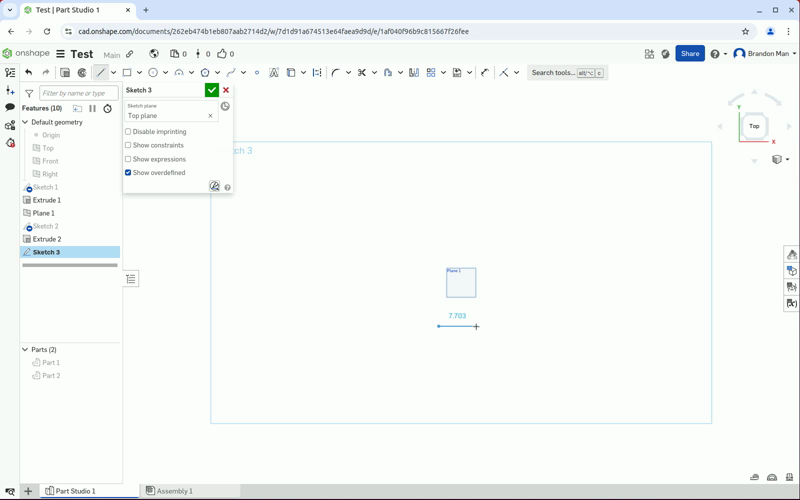
key_down(shift)
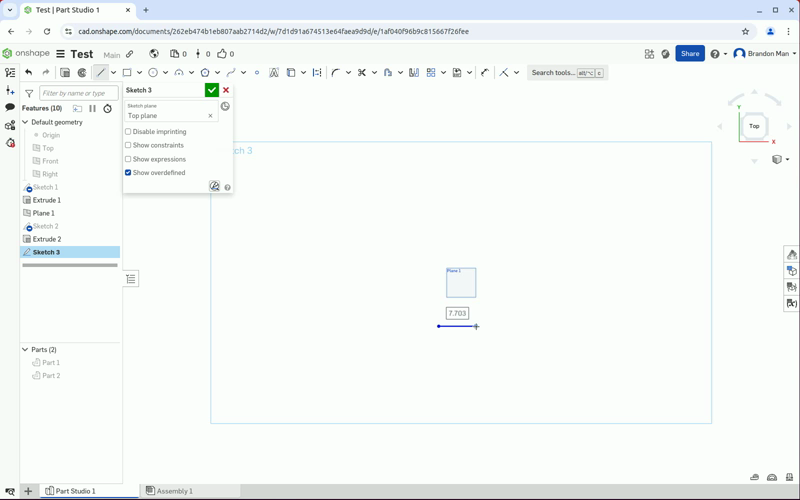
mouse_move(476, 170)
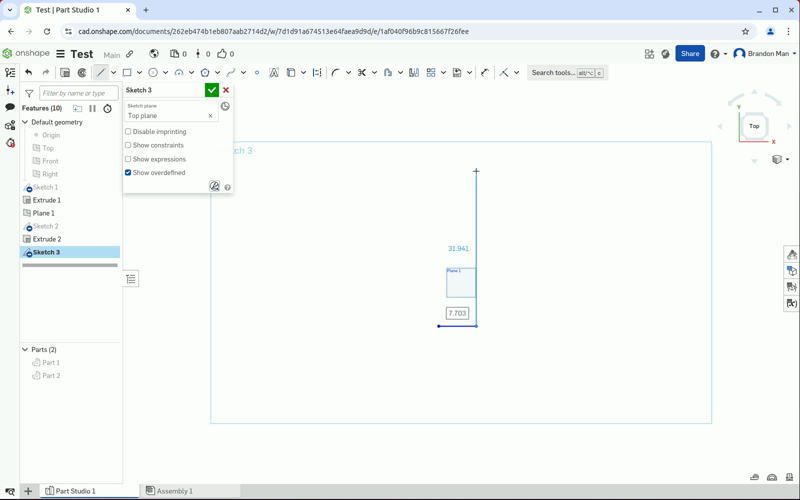
click(476, 170)
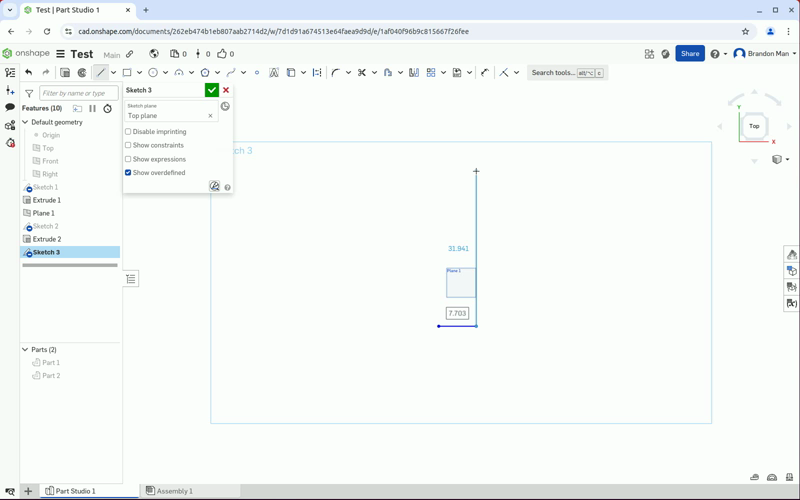
key_up(shift)
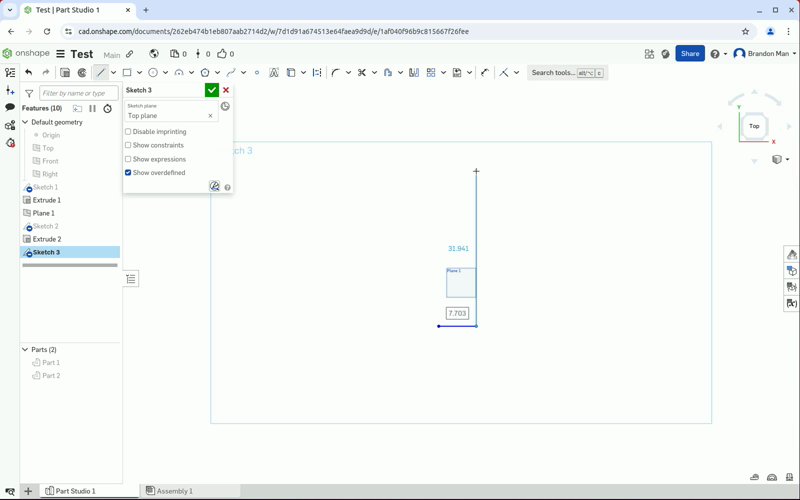
key_down(shift)
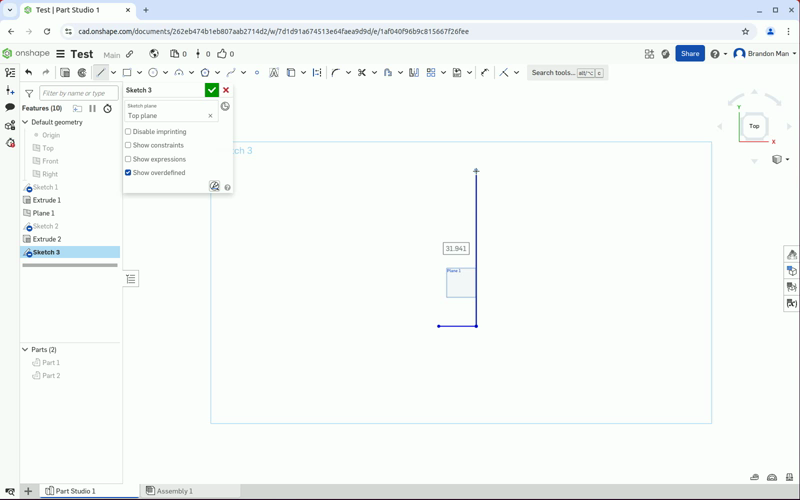
mouse_move(506, 170)
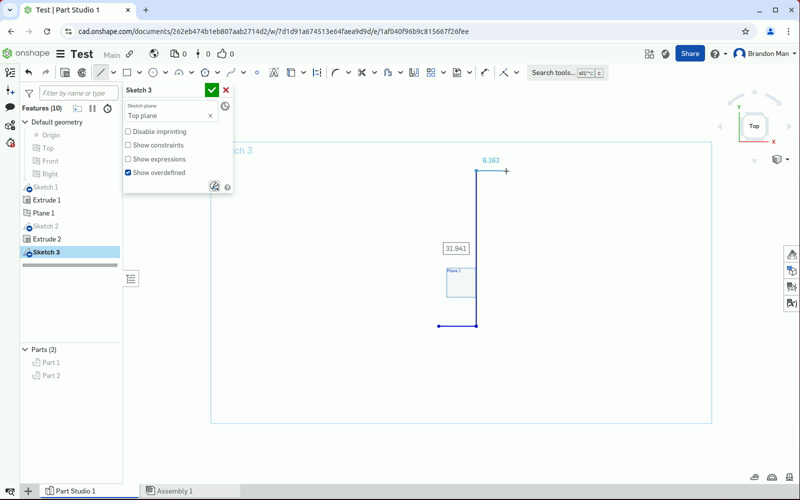
mouse_move(438, 170)
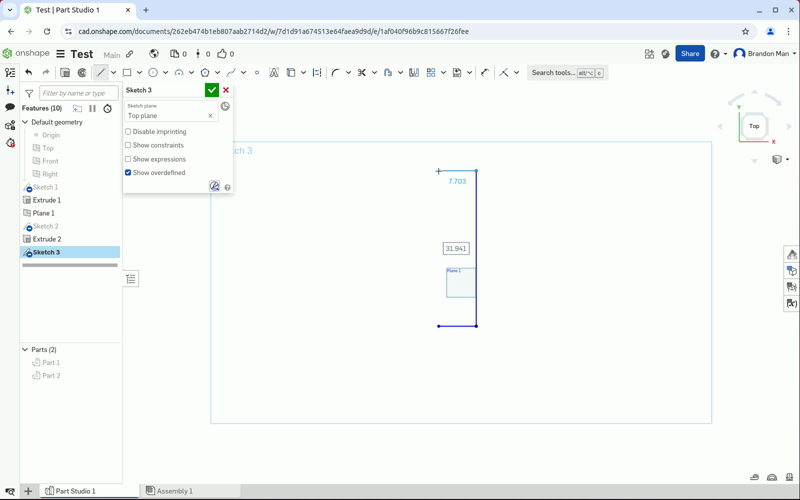
click(438, 170)
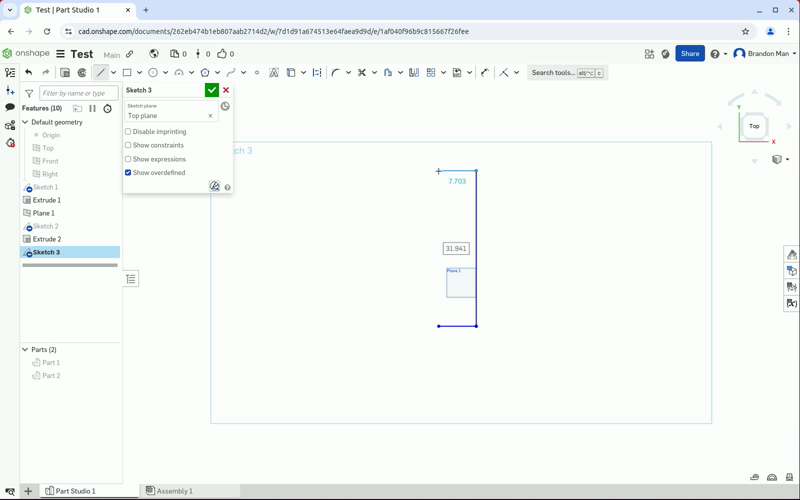
key_up(shift)
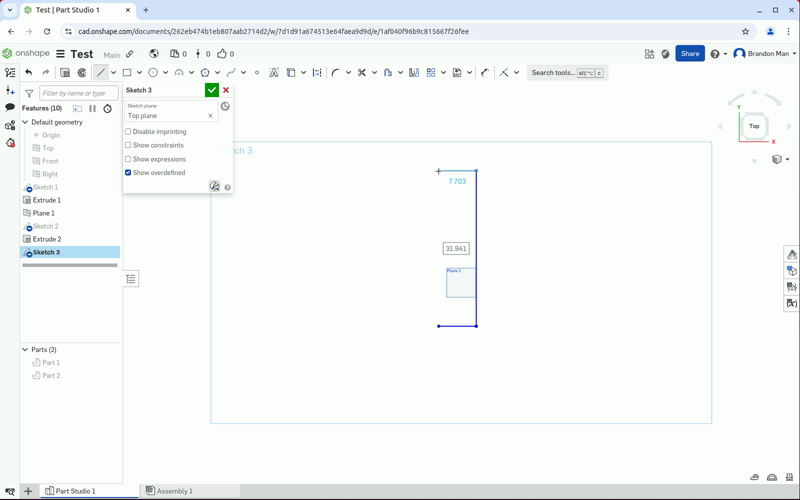
key_down(shift)
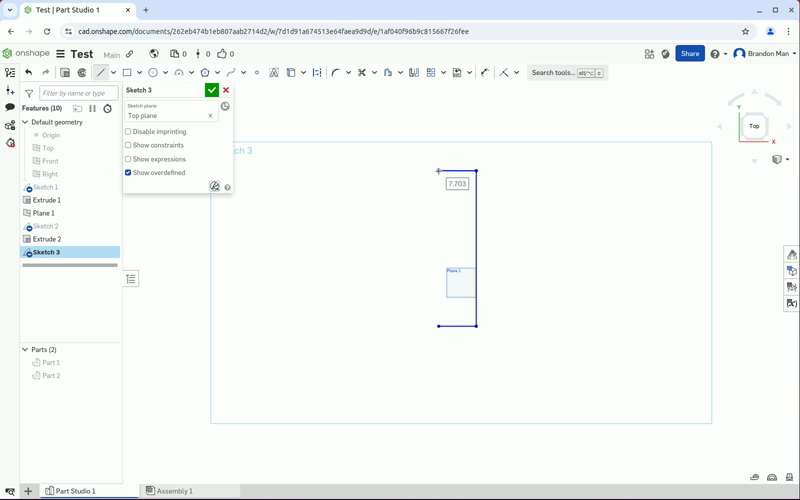
mouse_move(438, 326)
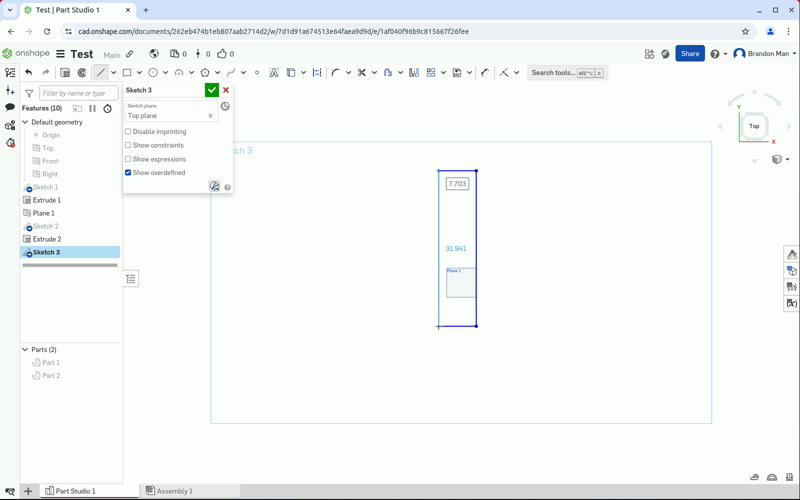
key_up(shift)
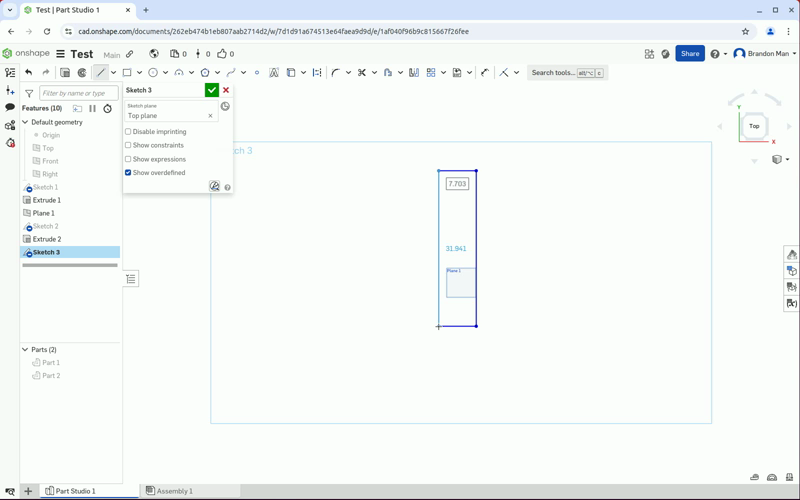
click(438, 326)
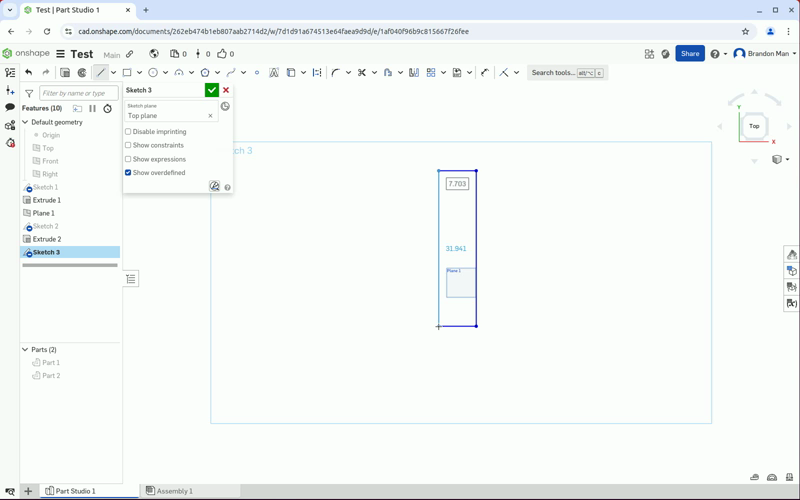
key(esc)
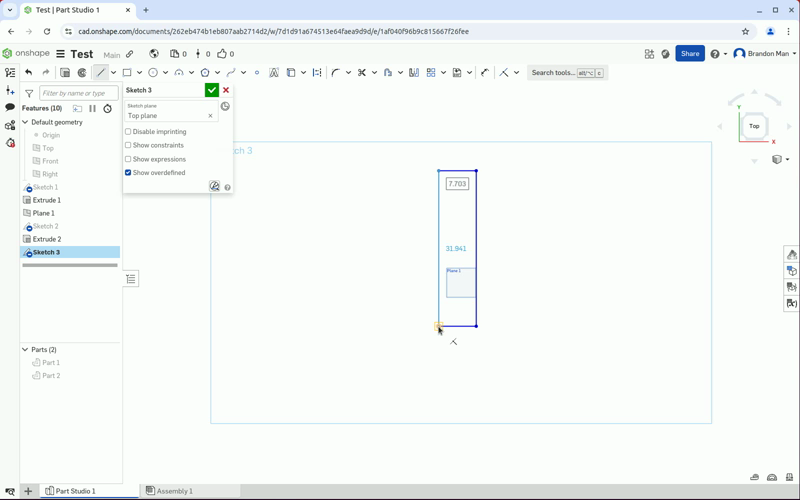
key(c)
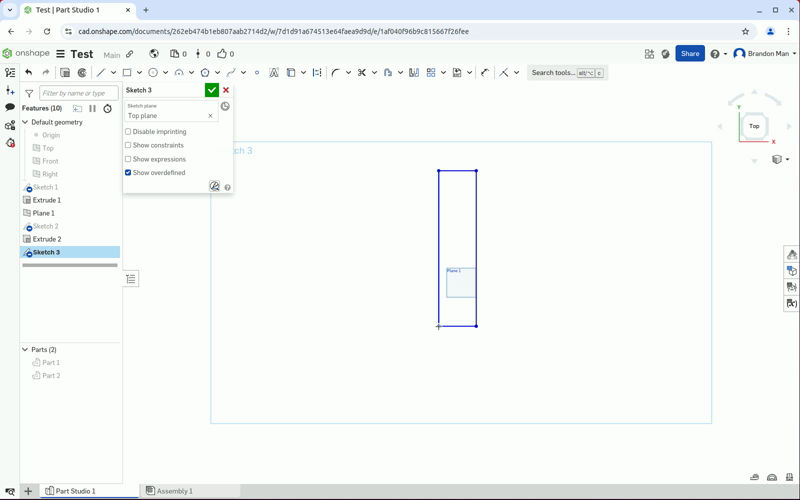
key_down(shift)
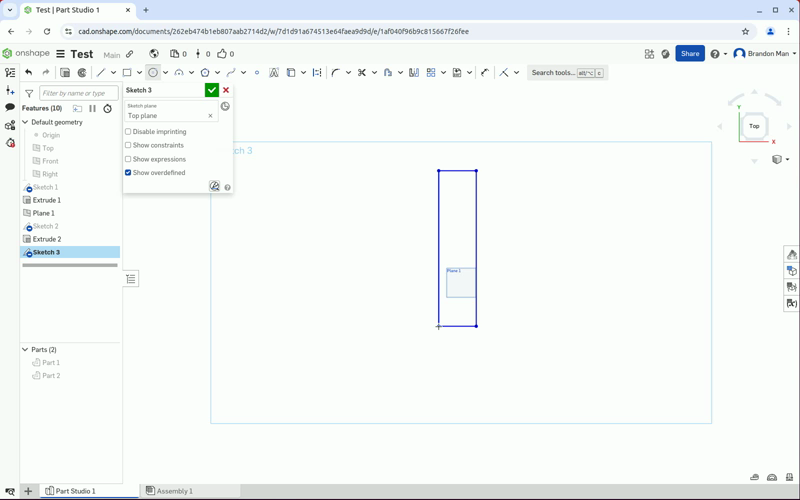
mouse_move(451, 293)
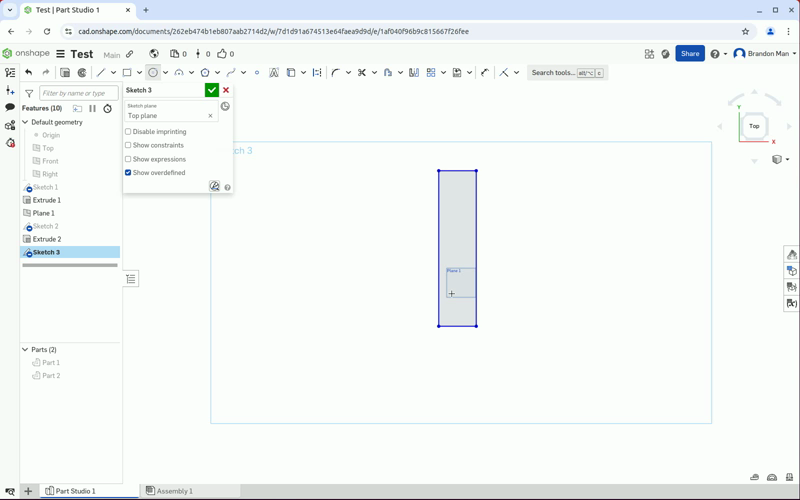
click(451, 293)
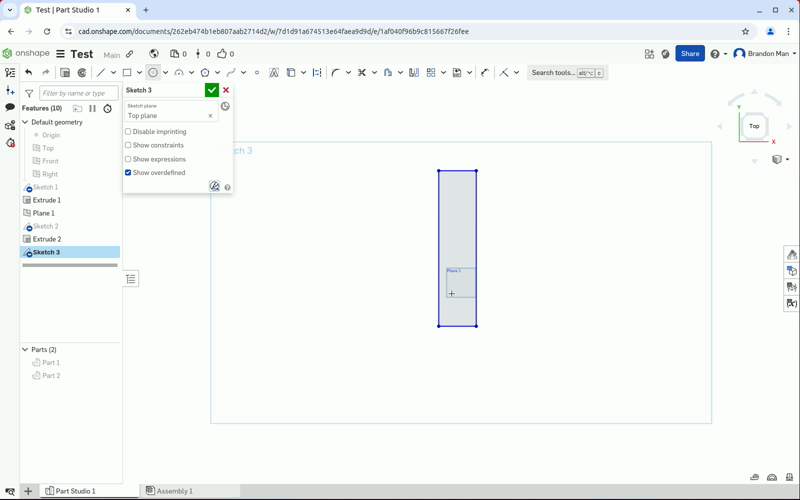
key_up(shift)
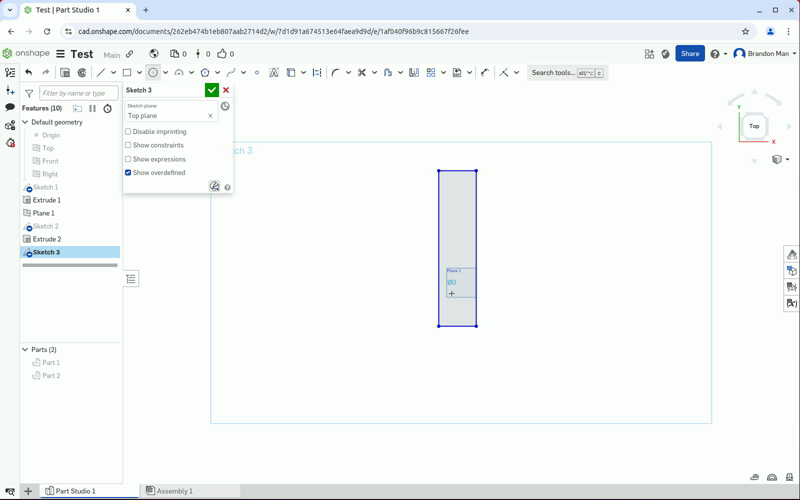
mouse_move(453, 293)
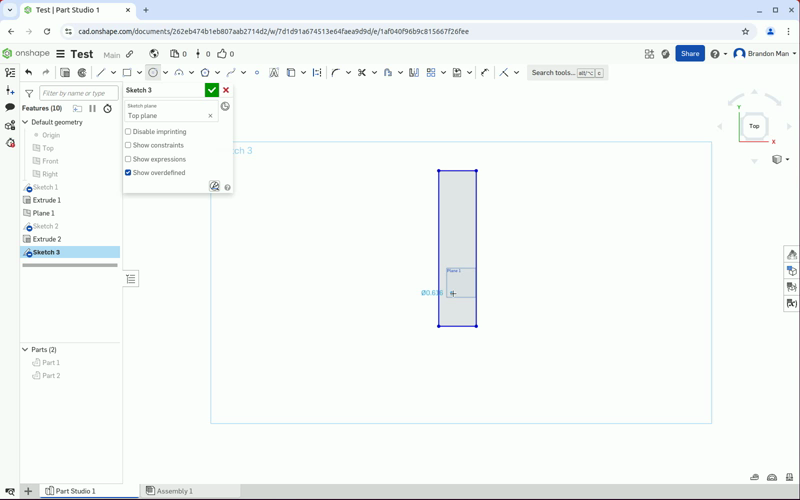
scroll(6)
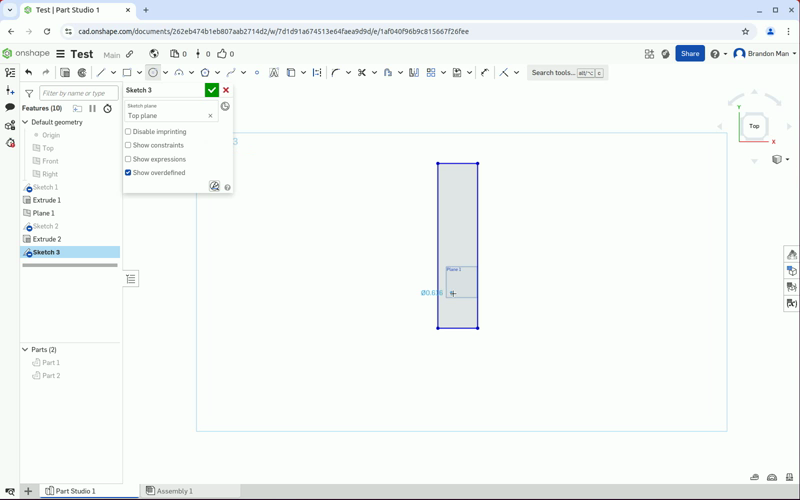
scroll(6)
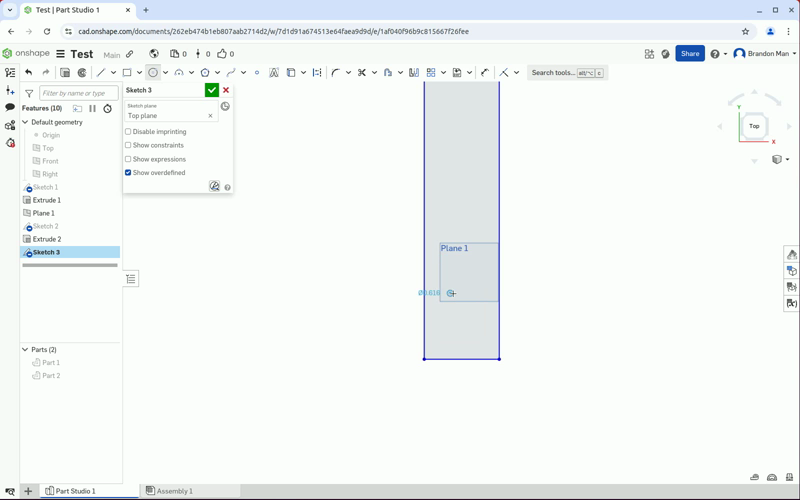
scroll(6)
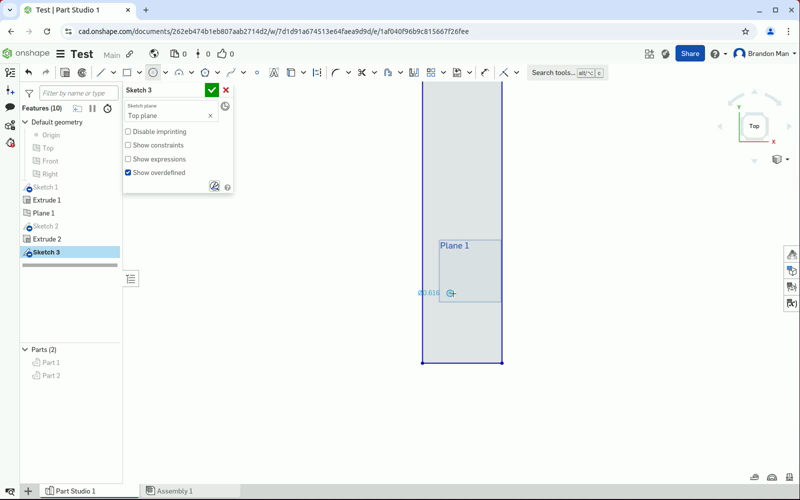
scroll(6)
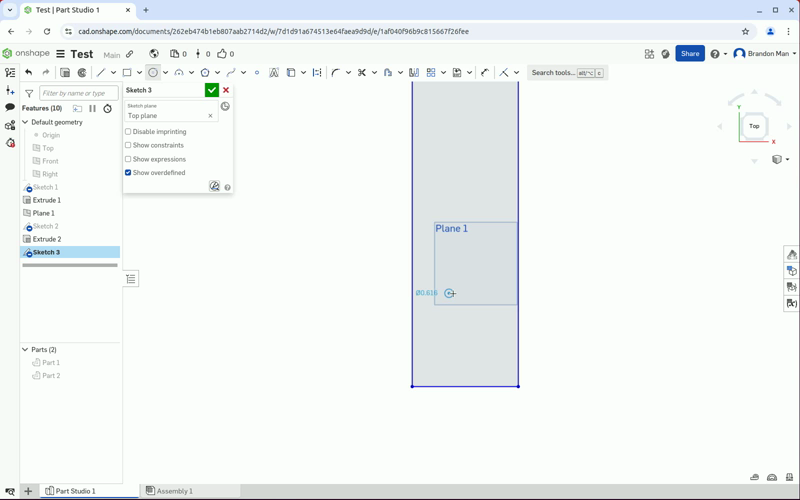
scroll(6)
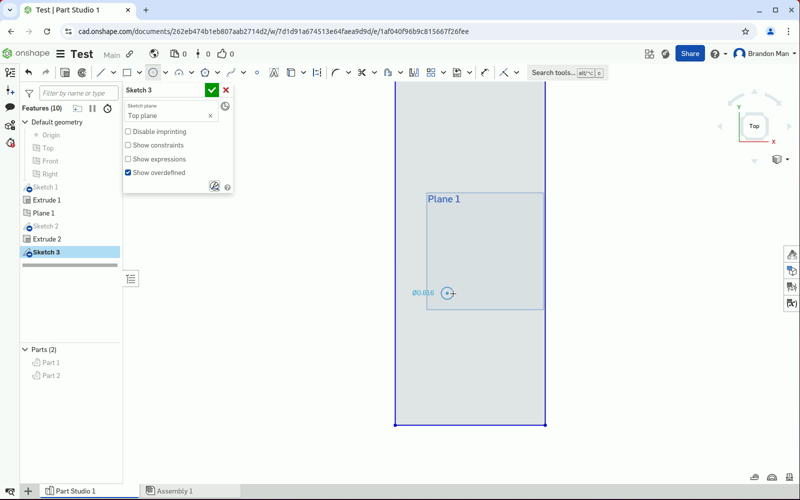
scroll(6)
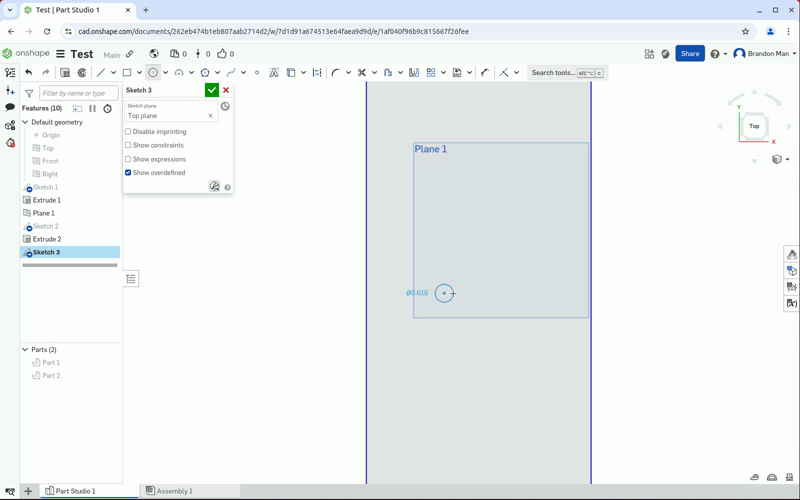
scroll(6)
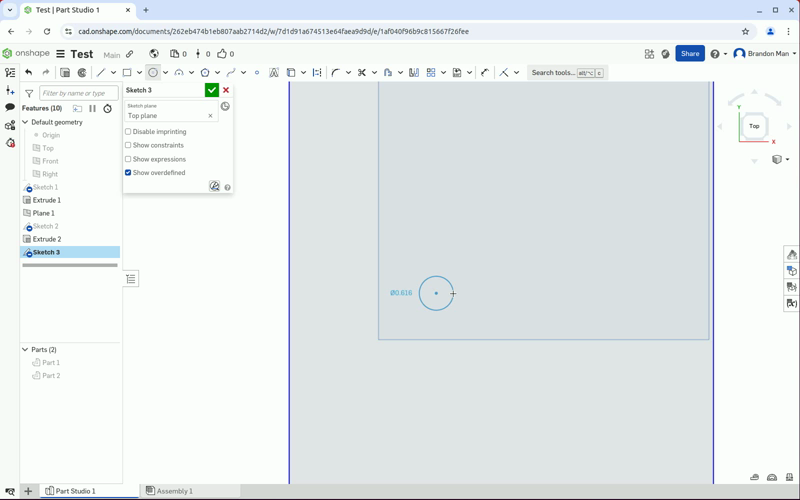
click(453, 293)
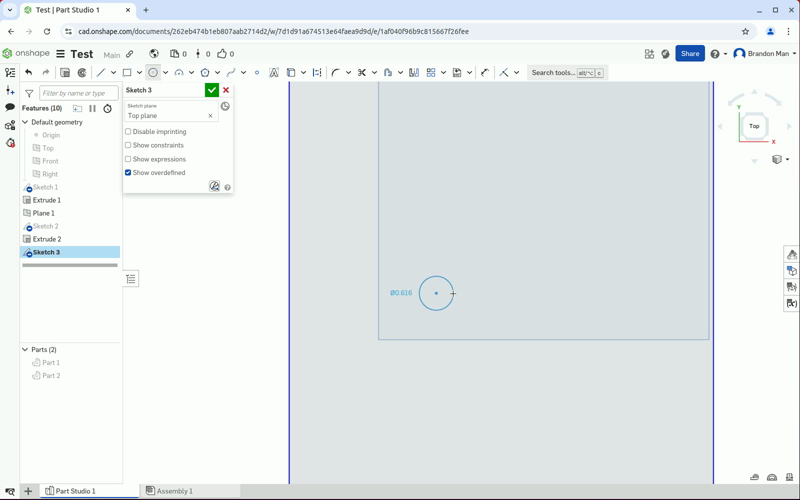
scroll(-6)
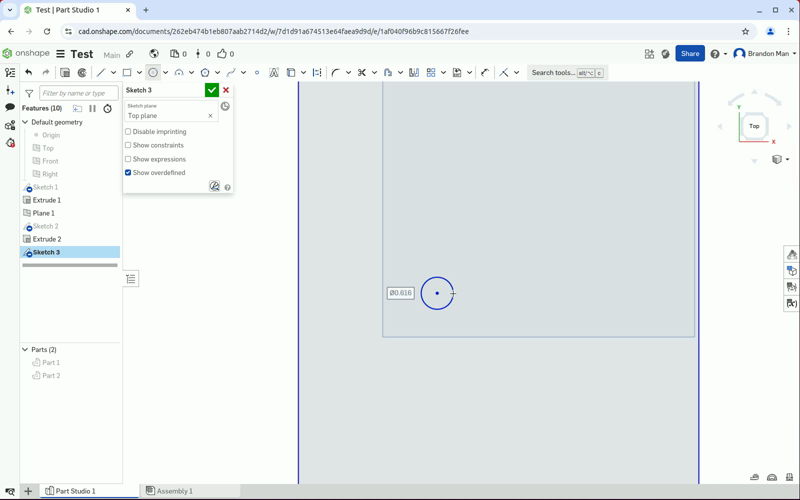
scroll(-6)
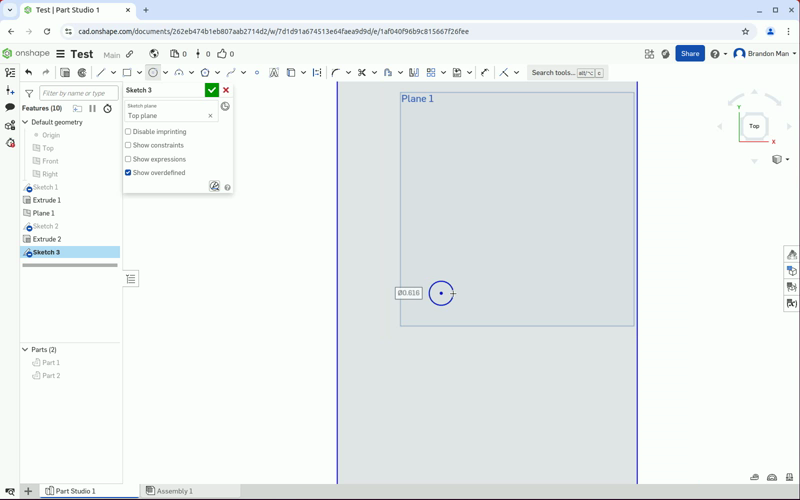
scroll(-6)
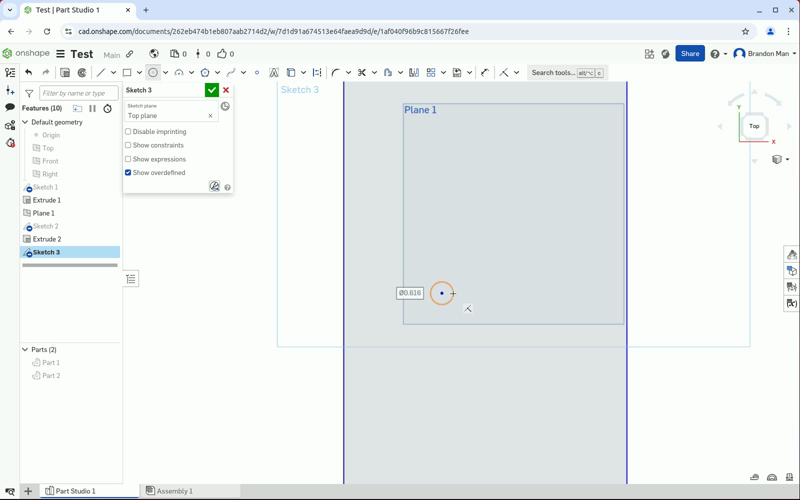
scroll(-6)
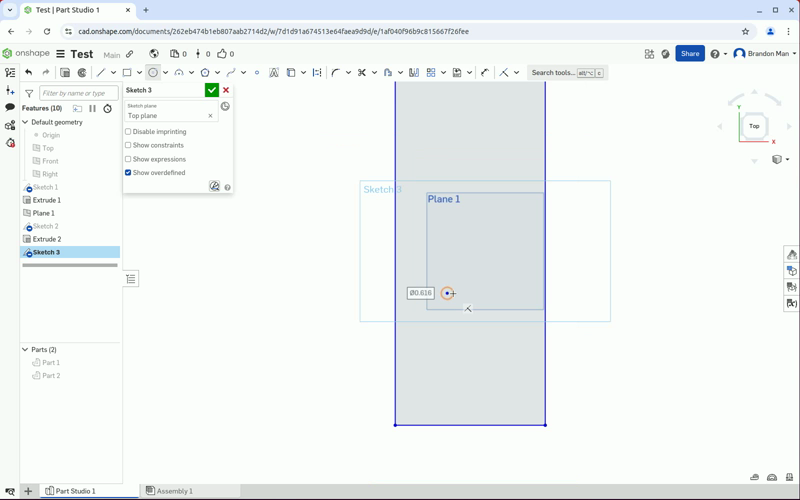
scroll(-6)
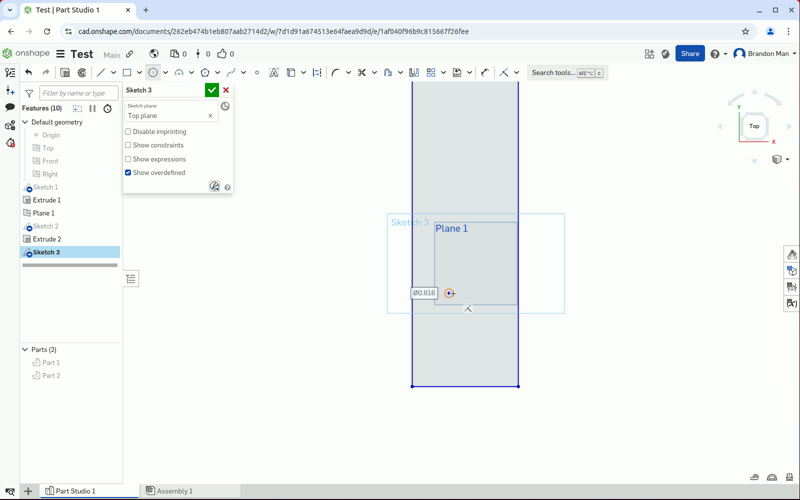
scroll(-6)
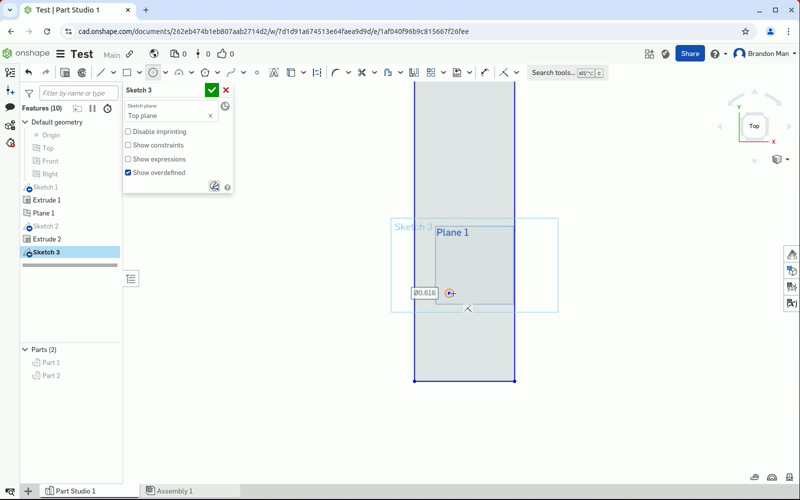
scroll(-6)
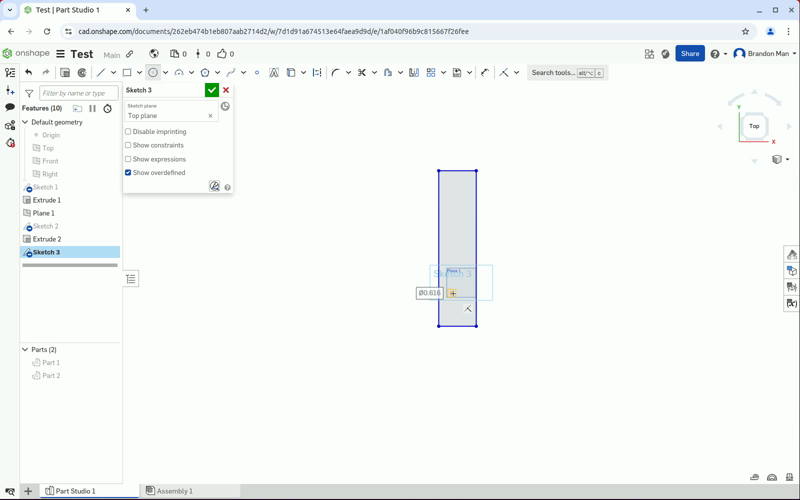
key(esc)
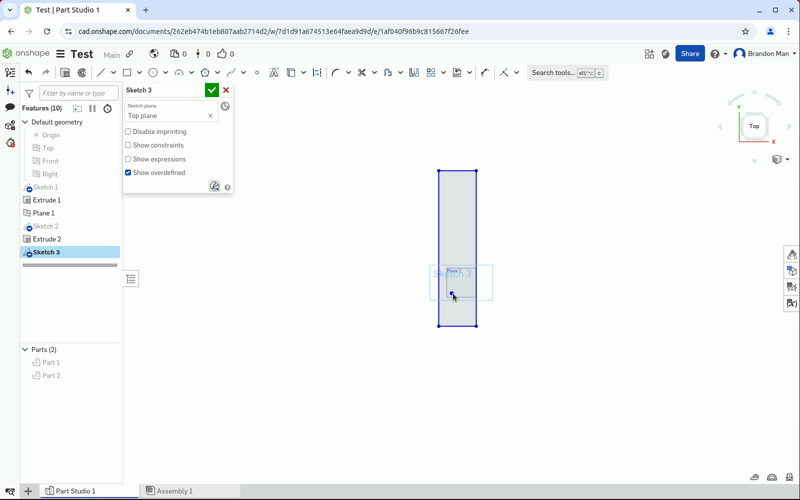
key(c)
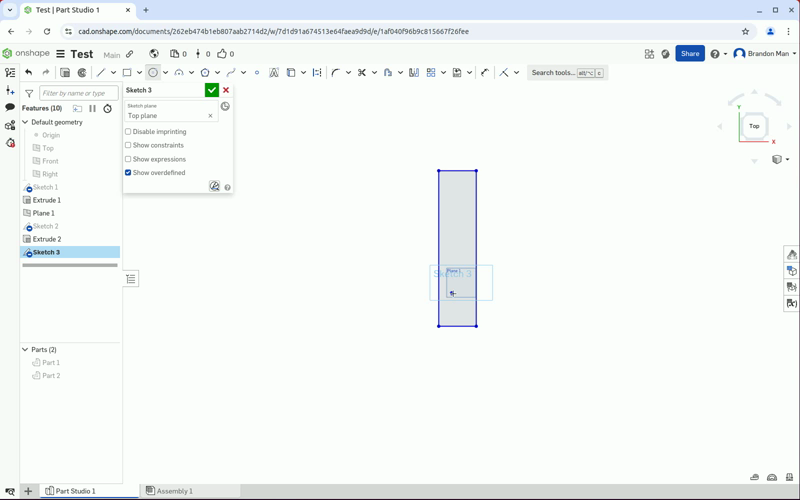
key_down(shift)
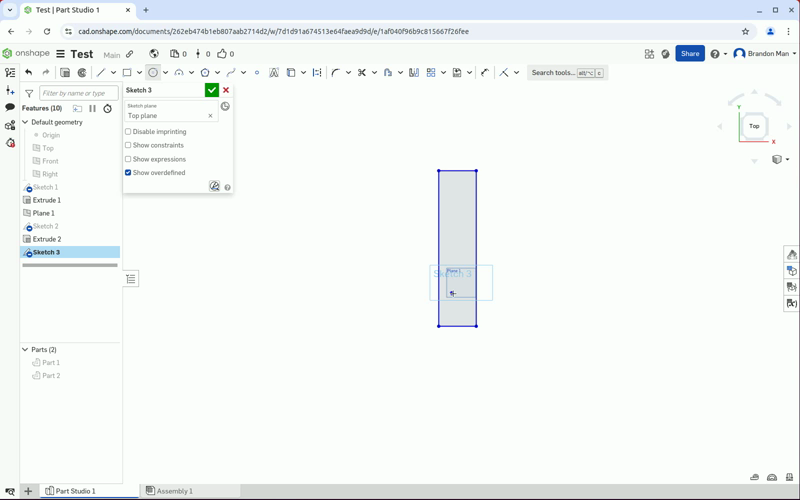
mouse_move(461, 283)
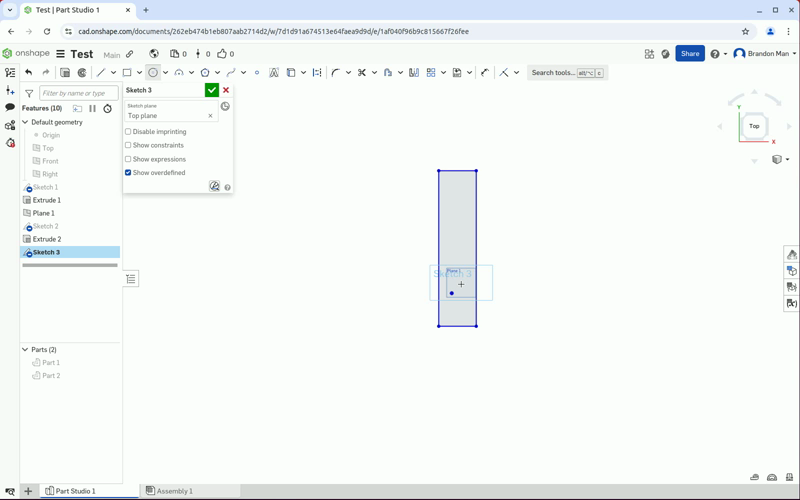
click(461, 283)
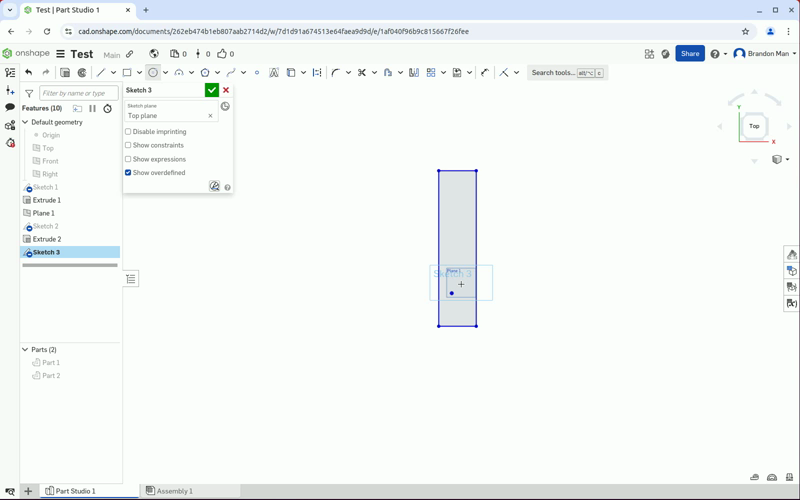
key_up(shift)
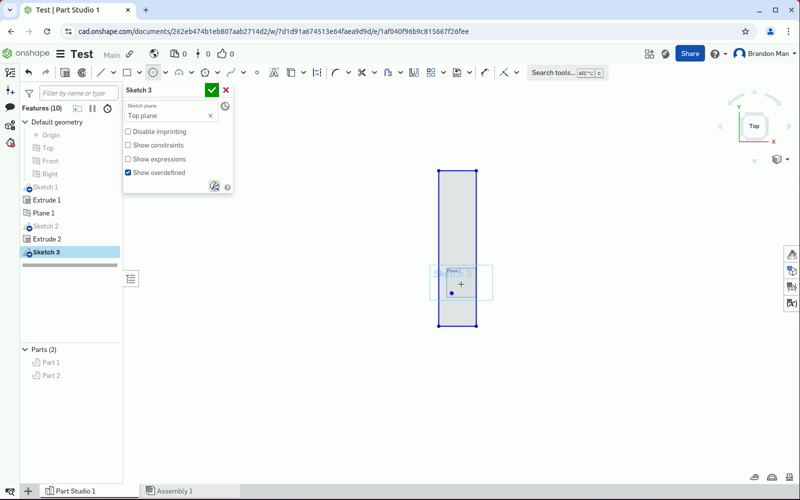
mouse_move(467, 283)
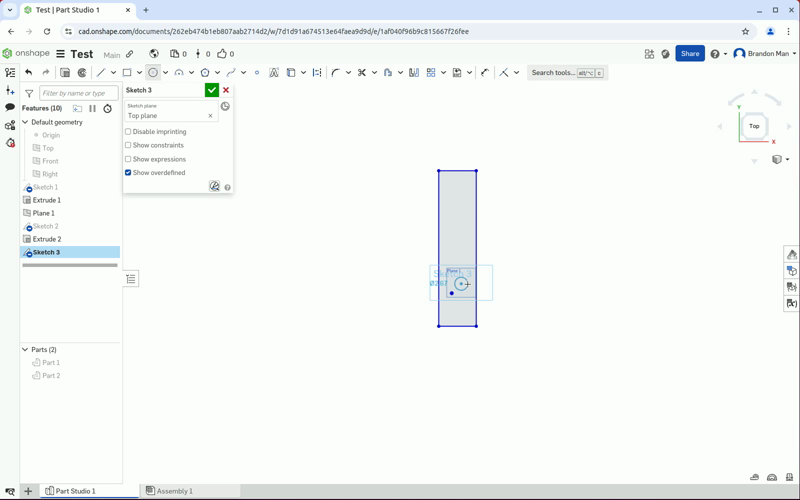
click(467, 283)
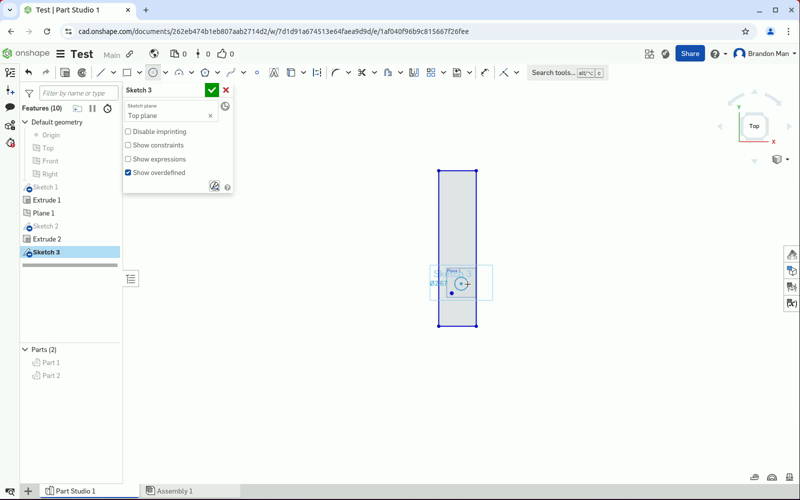
key(esc)
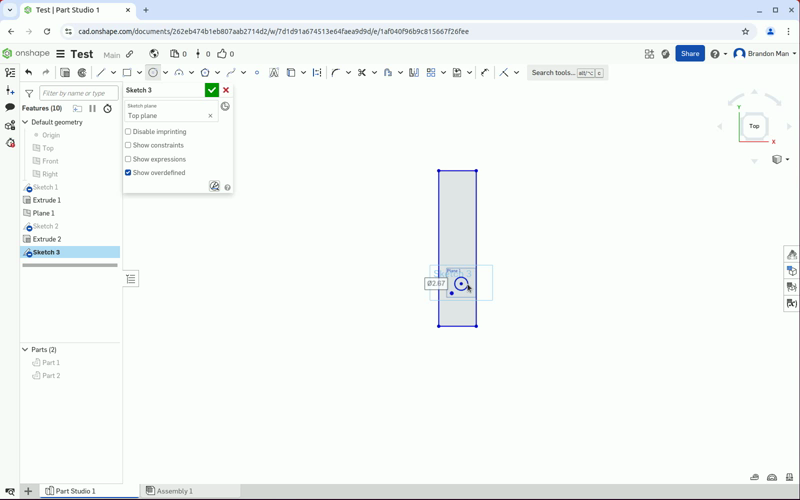
mouse_move(454, 249)
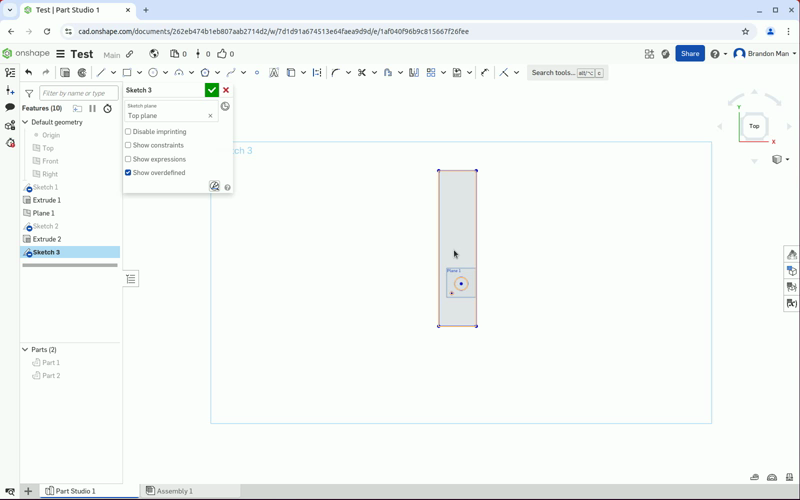
click(454, 249)
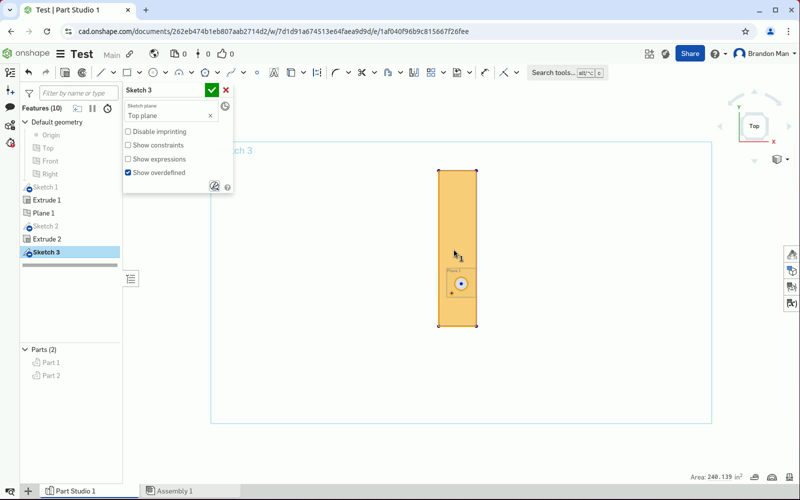
mouse_move(73, 352)
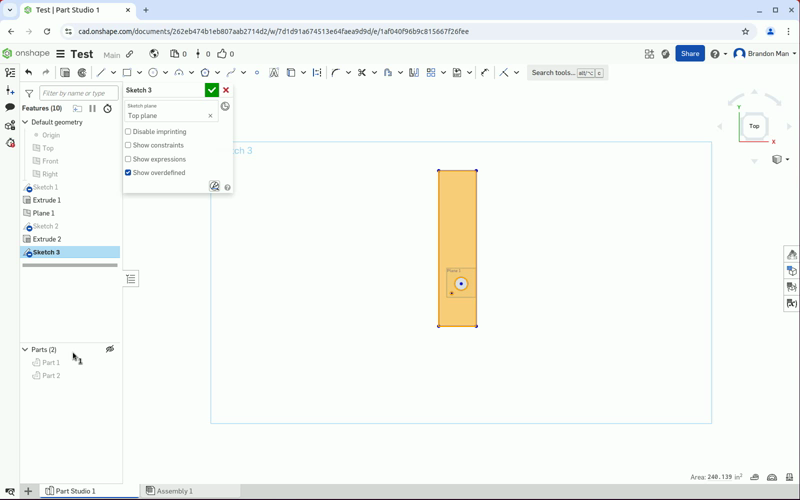
key(shift+y)
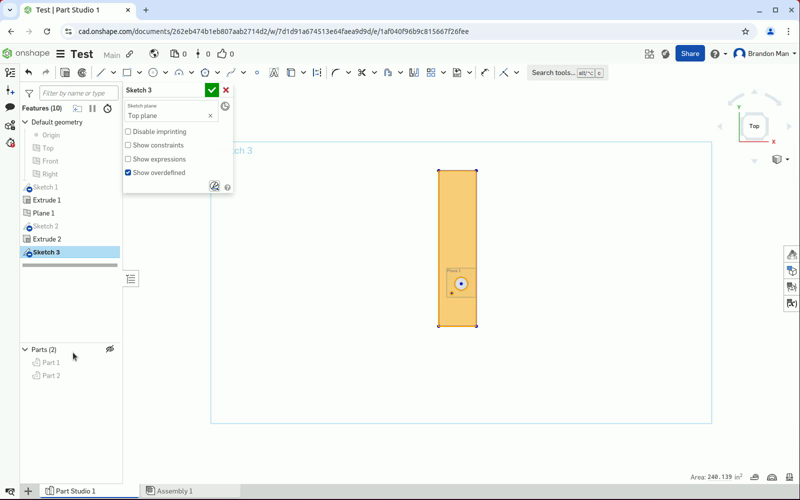
key(shift+e)
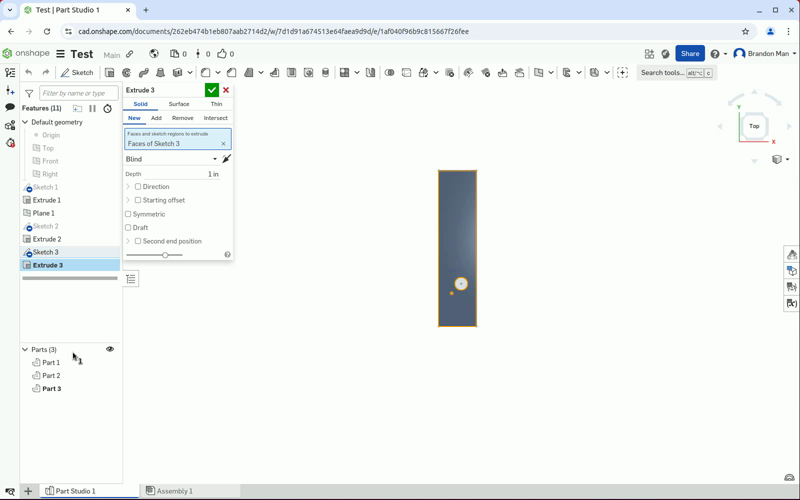
mouse_move(143, 106)
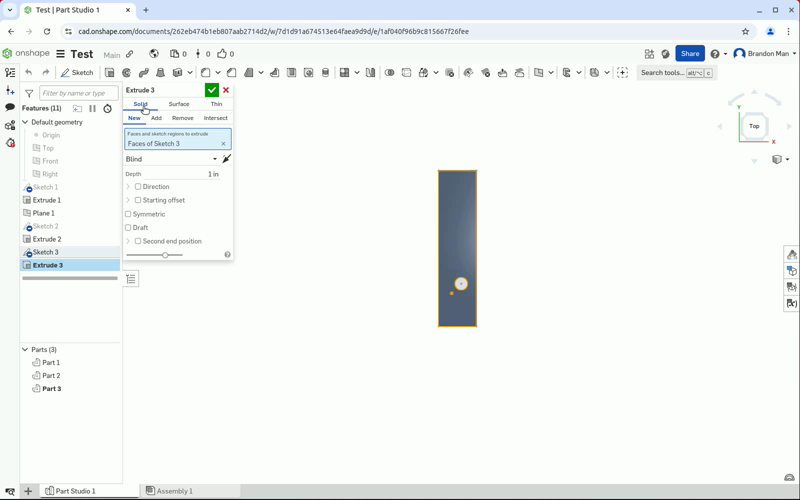
click(143, 106)
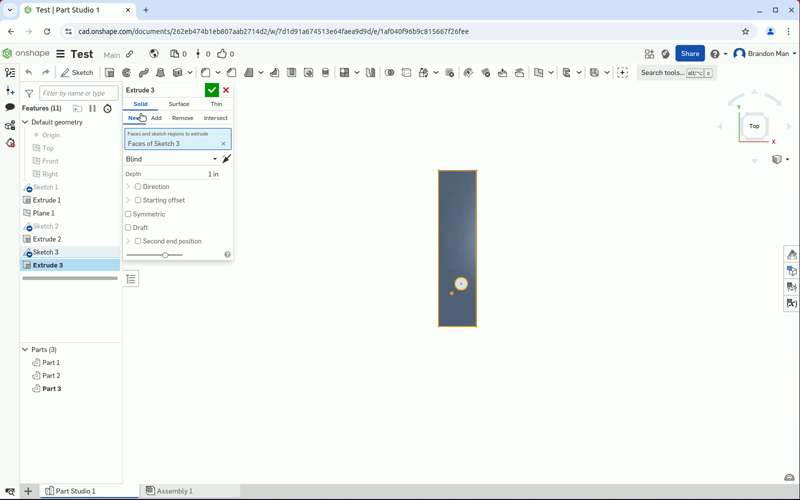
mouse_move(137, 120)
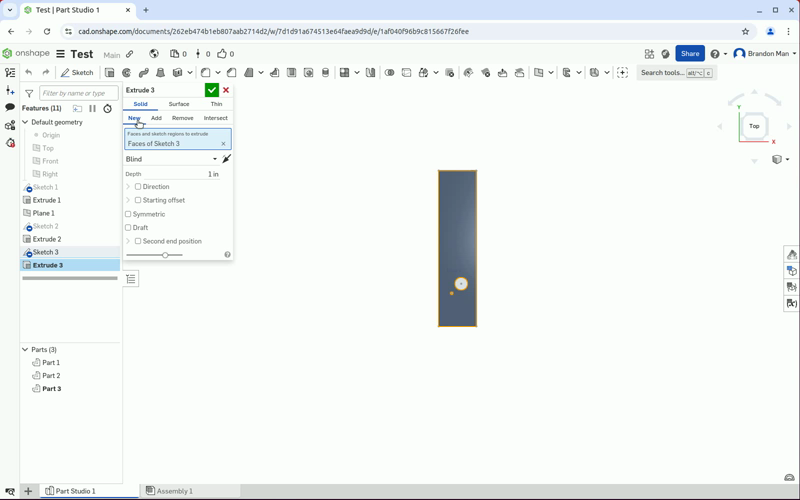
click(137, 120)
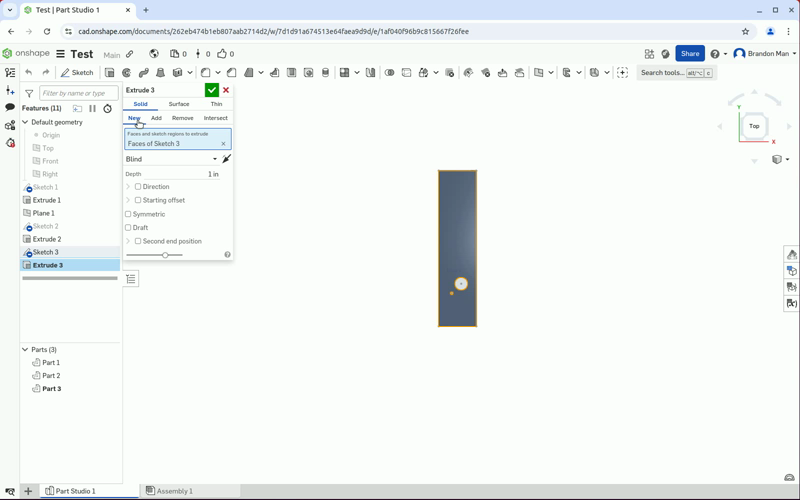
key(tab, 4)
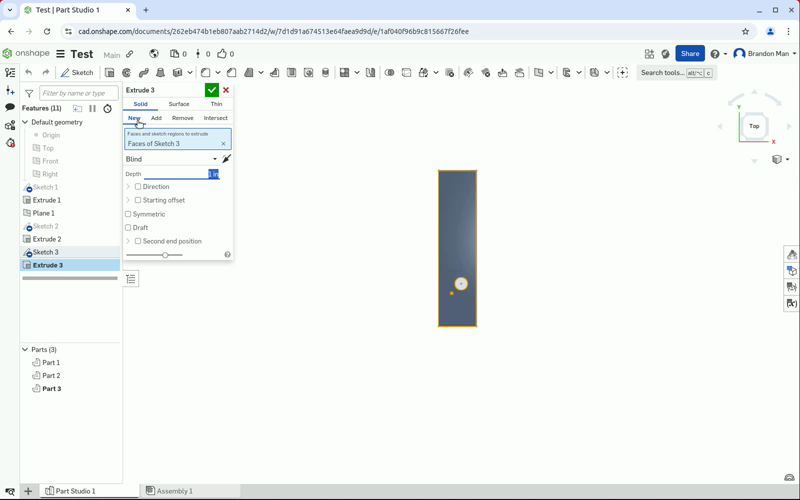
text(-6.74)
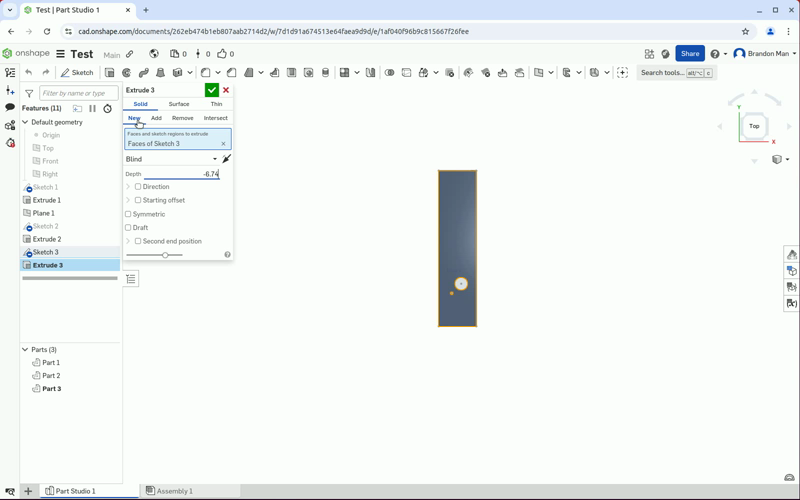
key(tab, 3)
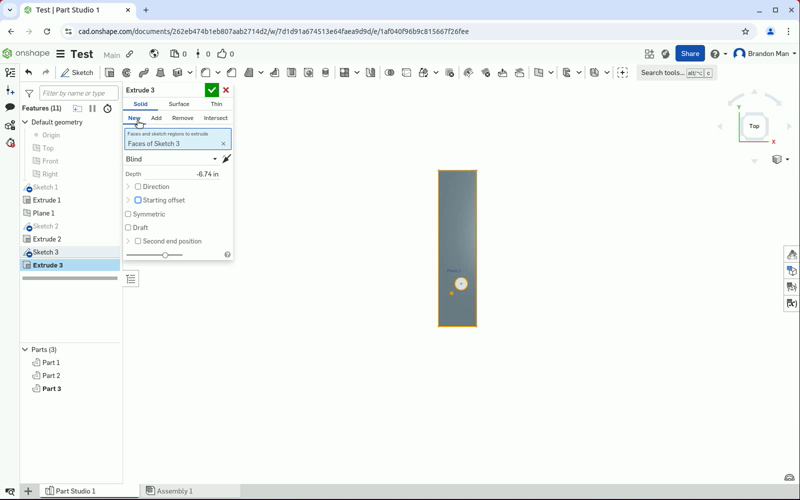
key(tab, 2)
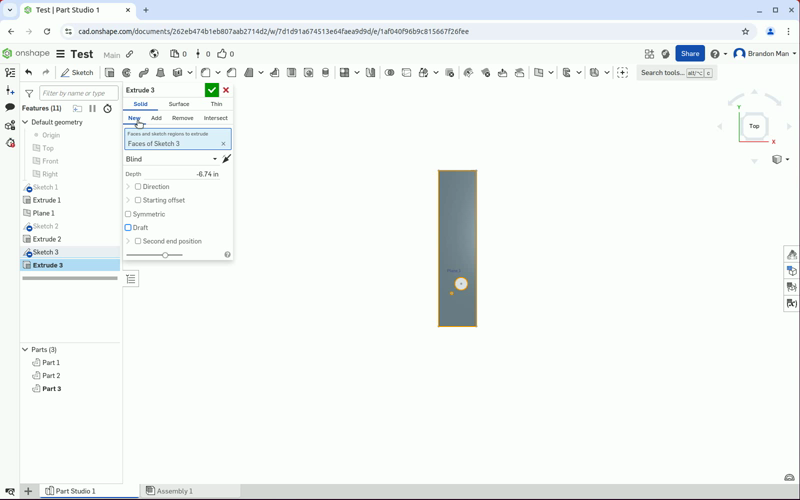
key(space)
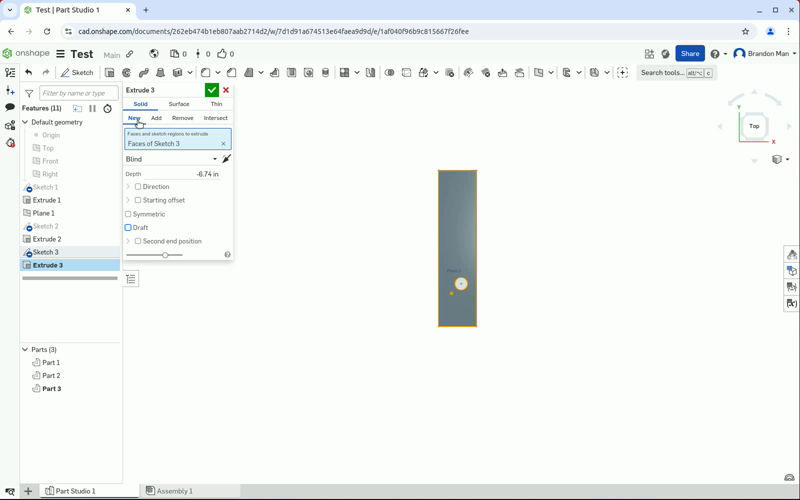
key(tab, 3)
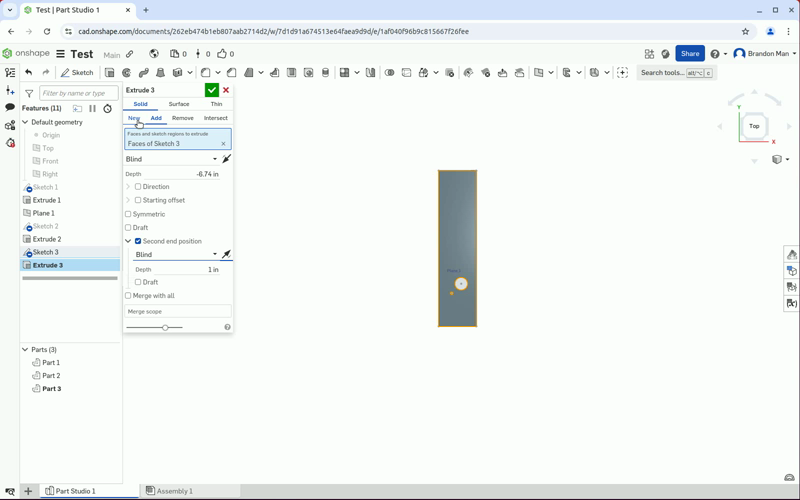
text(6.018)
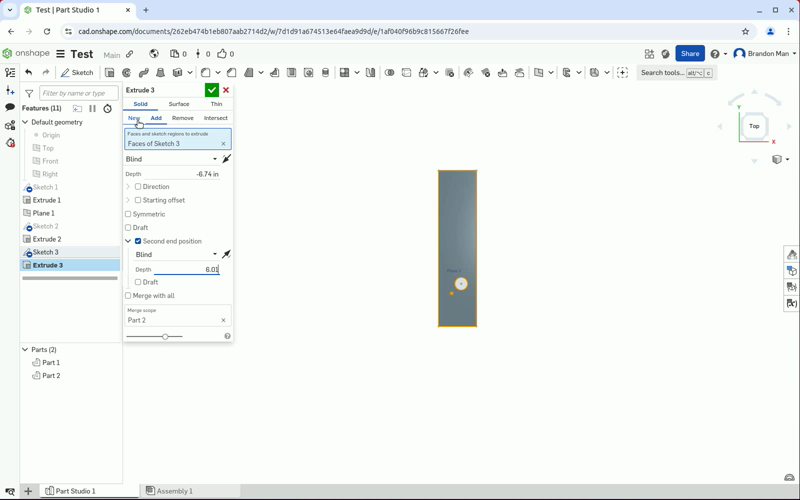
key(enter)
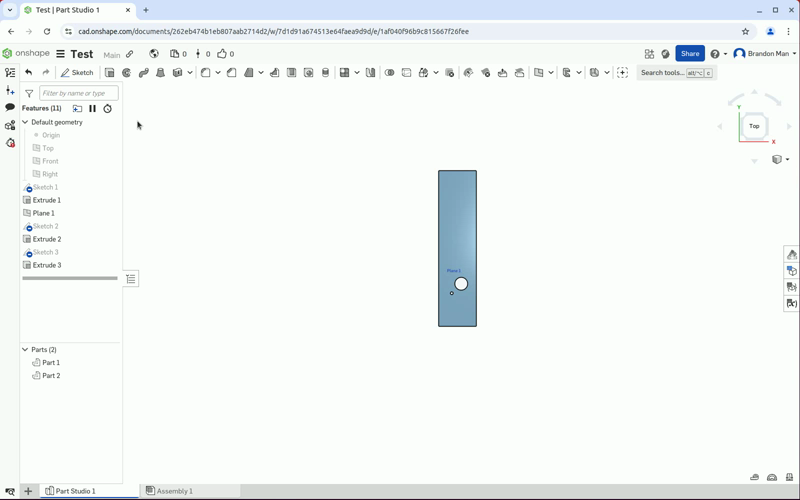
key(shift+h)
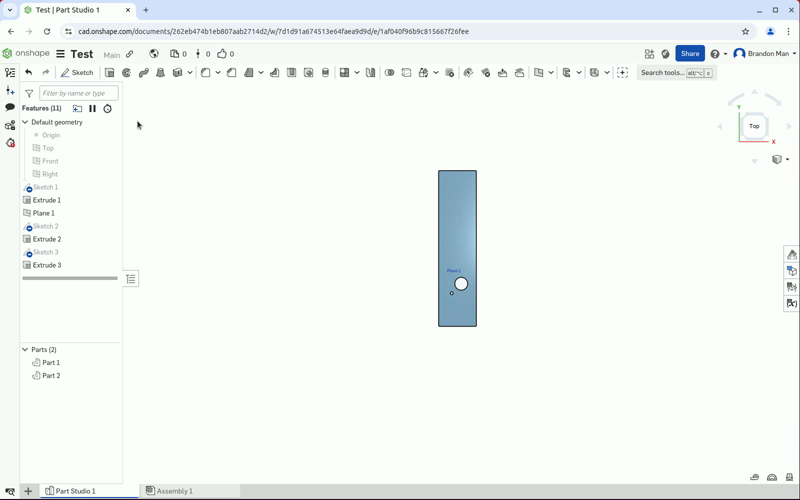
key(shift+h)
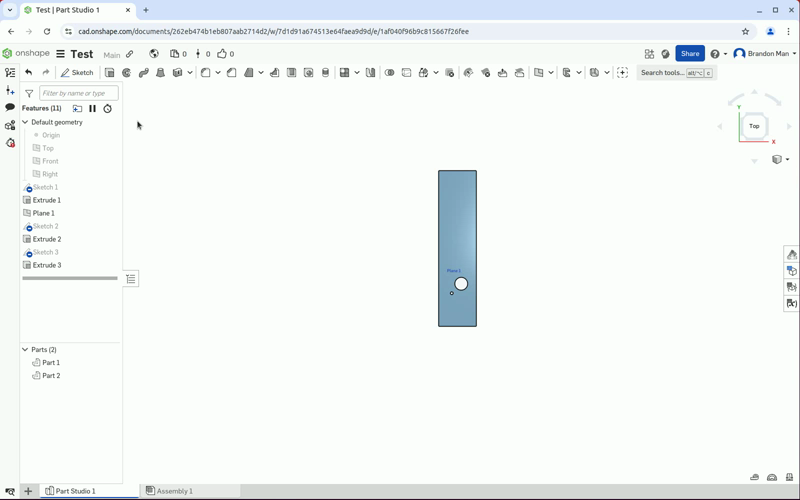
mouse_move(73, 189)
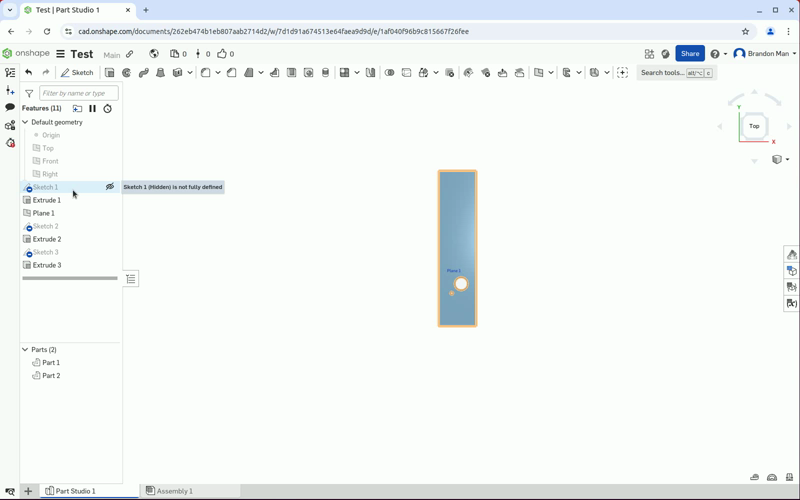
click(73, 189)
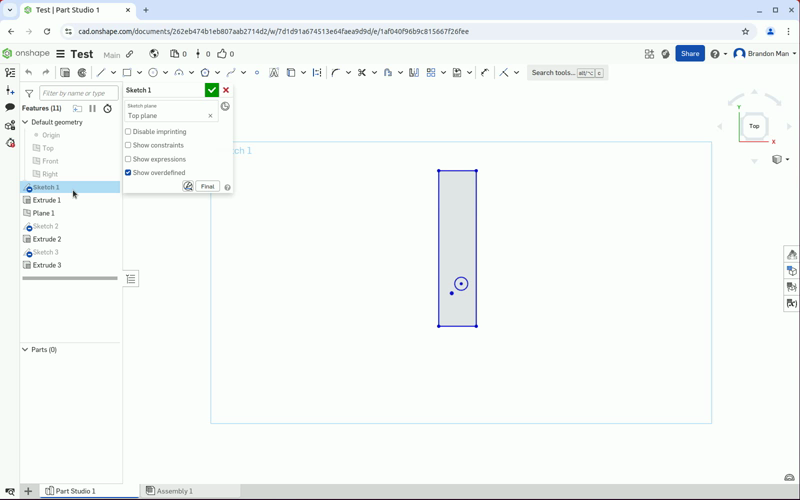
mouse_move(229, 92)
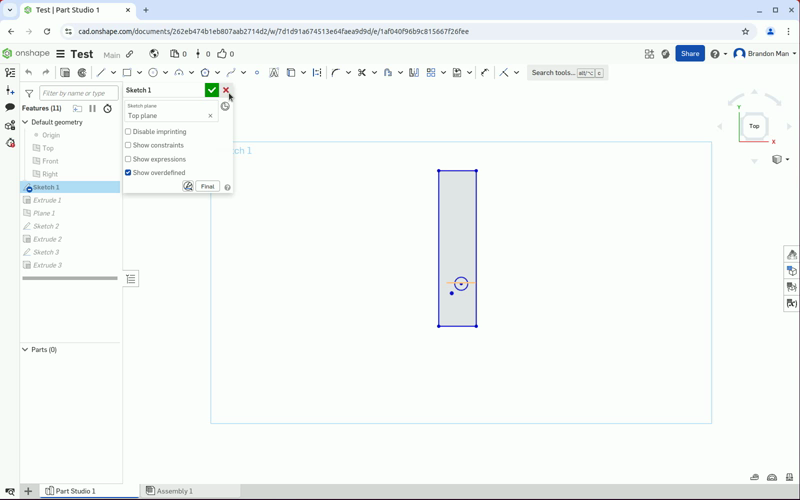
click(229, 92)
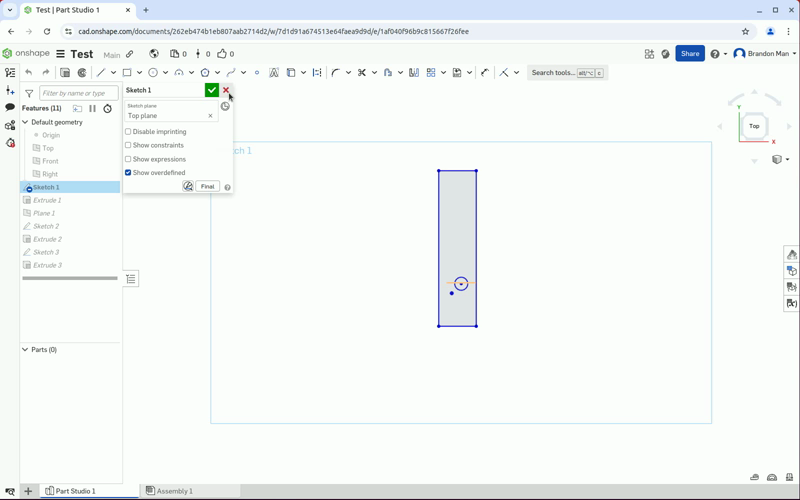
key(shift+s)
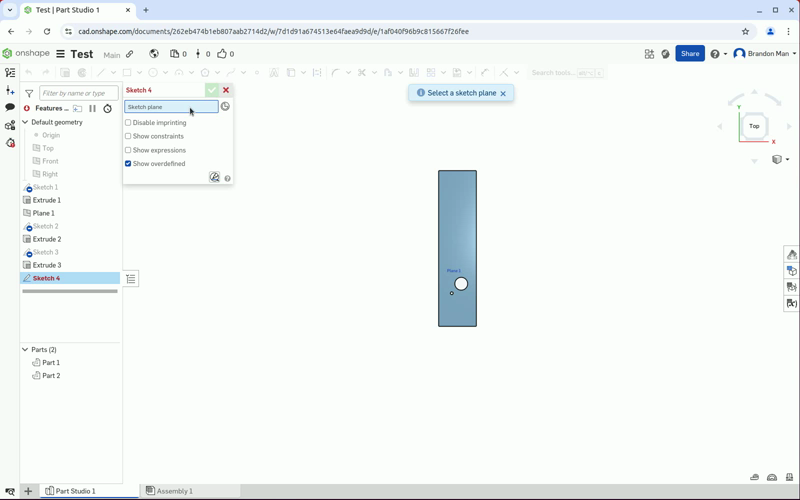
mouse_move(73, 150)
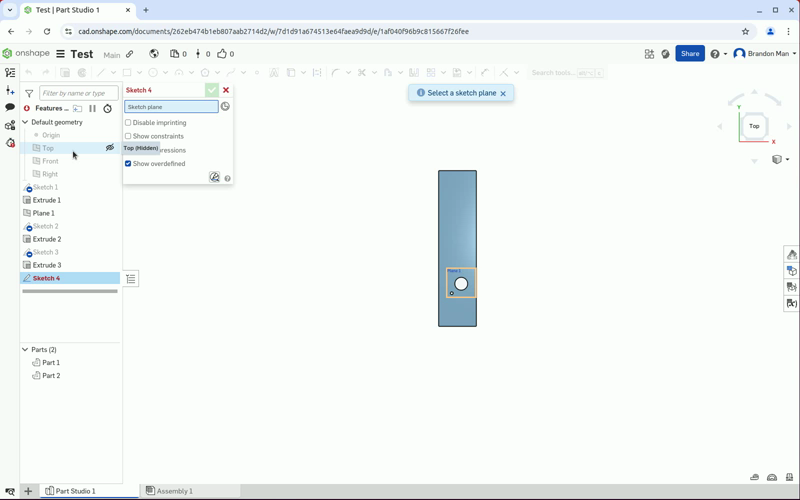
click(73, 150)
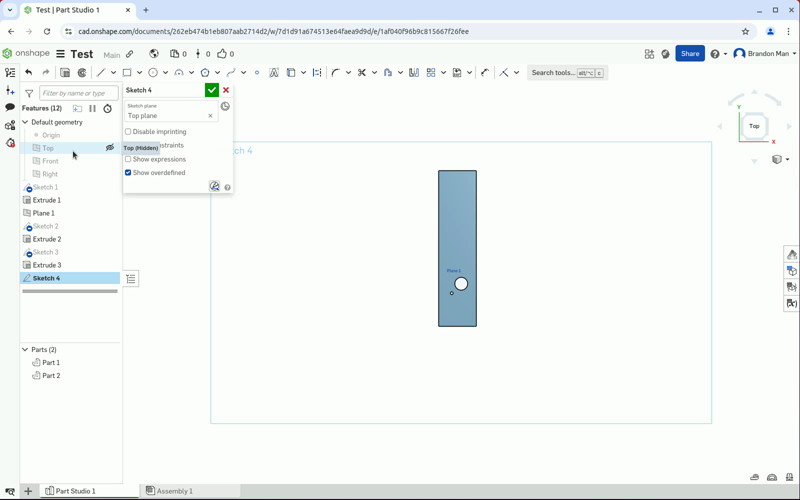
mouse_move(73, 352)
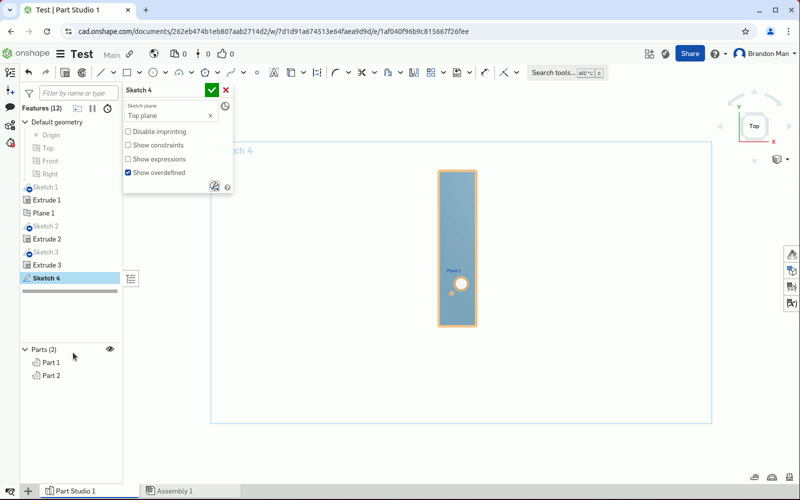
key(y)
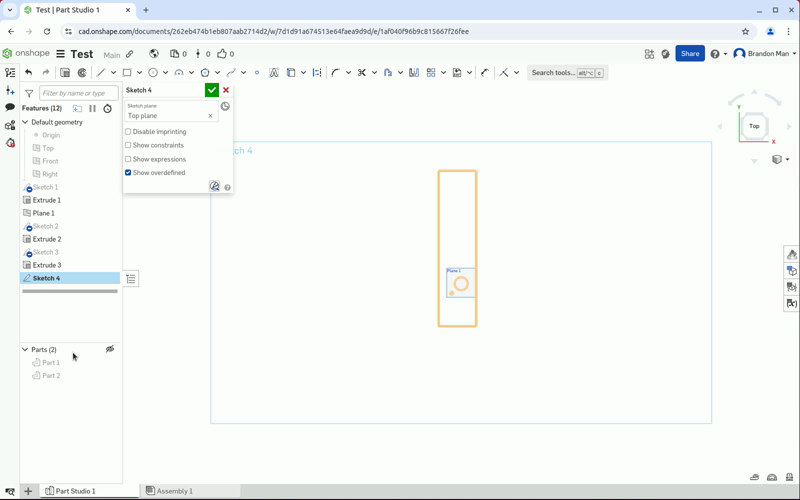
key(c)
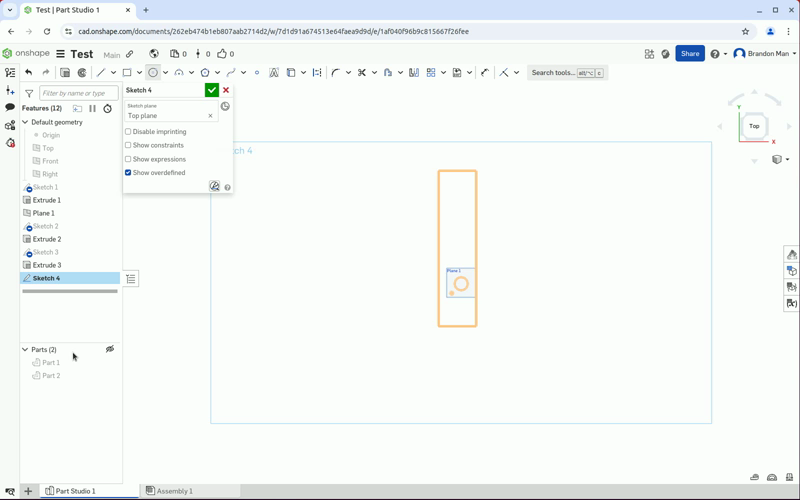
key_down(shift)
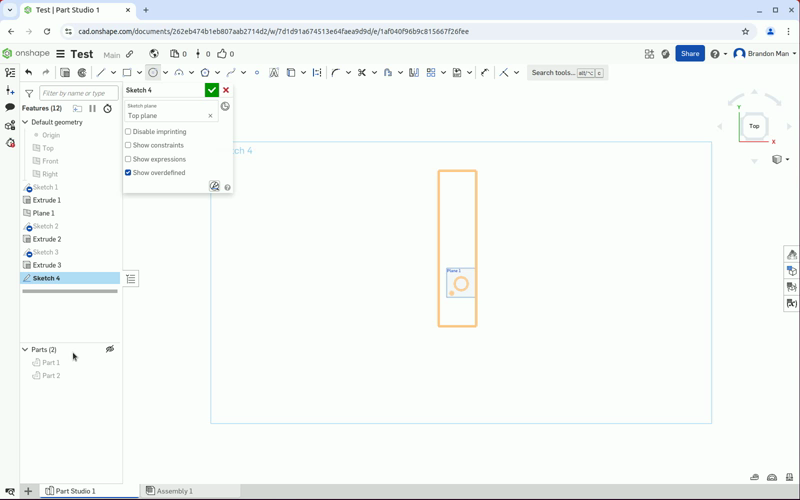
mouse_move(461, 282)
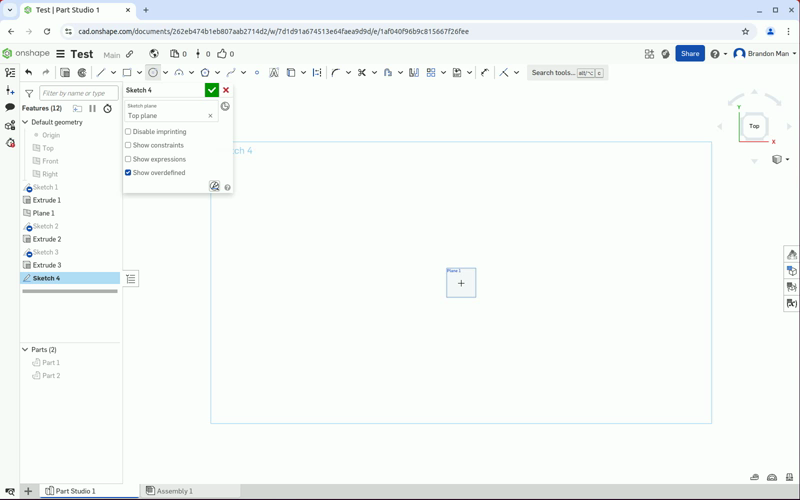
click(461, 282)
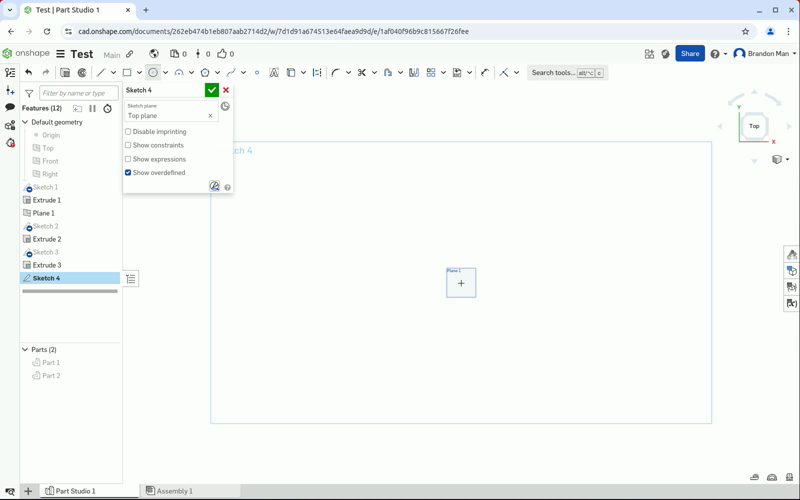
key_up(shift)
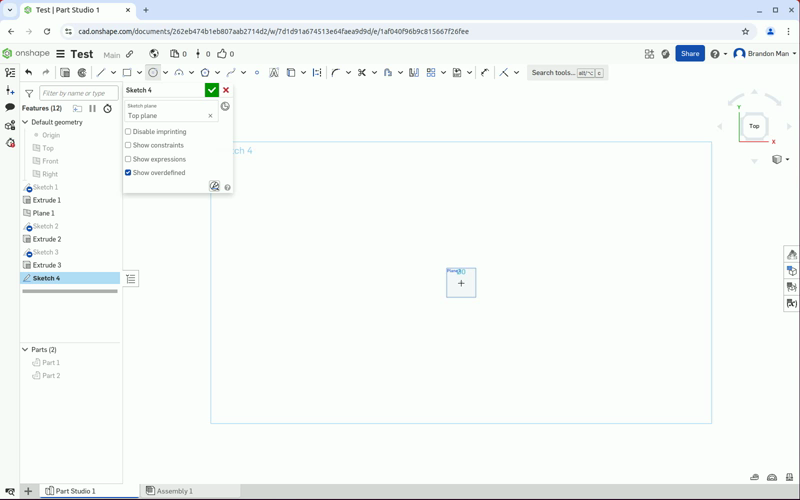
mouse_move(467, 282)
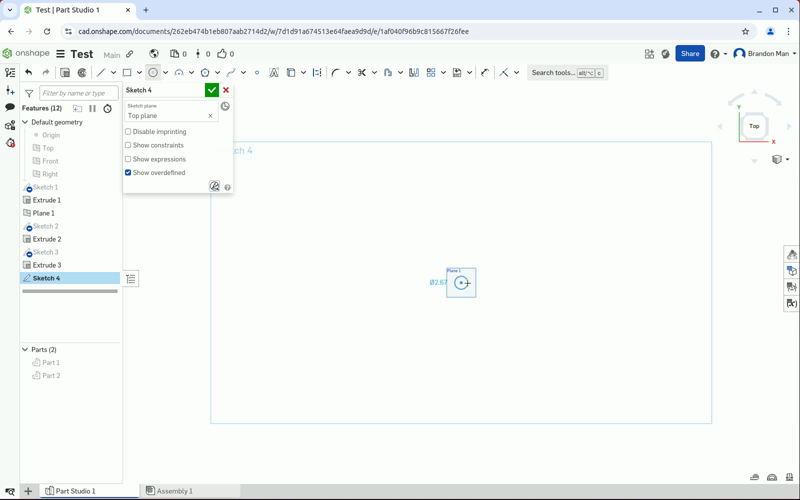
click(467, 282)
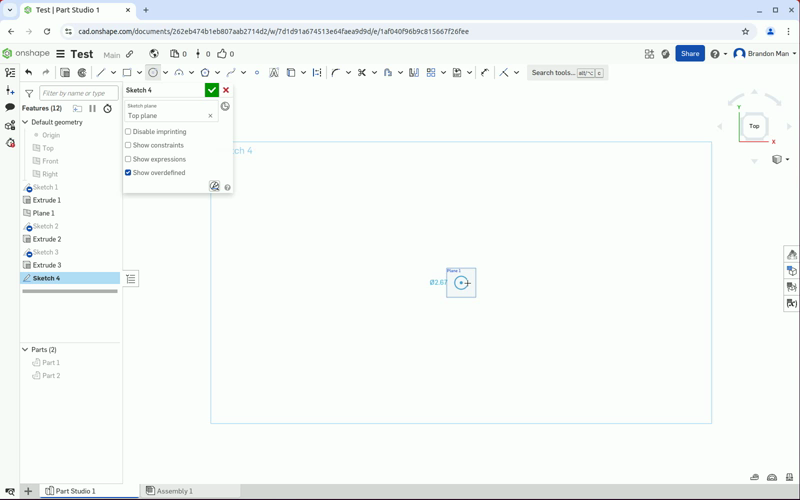
key(esc)
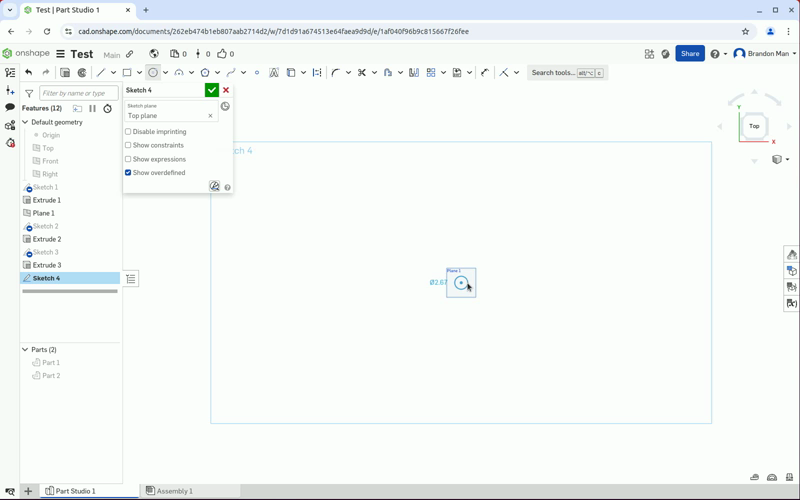
mouse_move(461, 279)
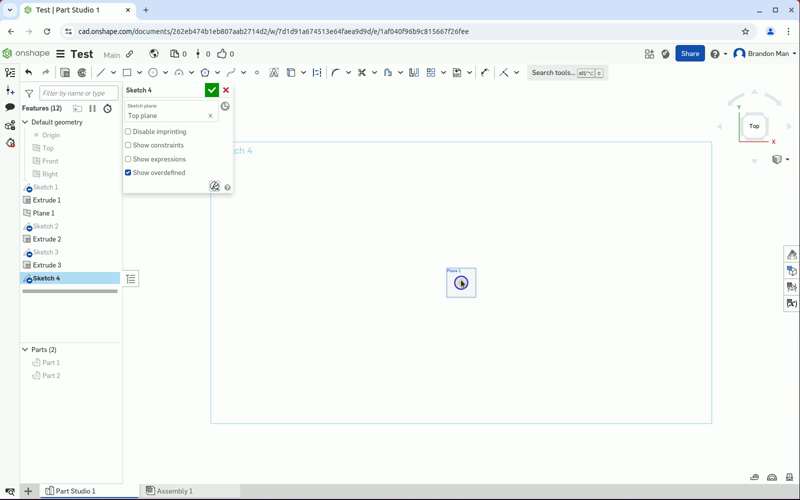
scroll(6)
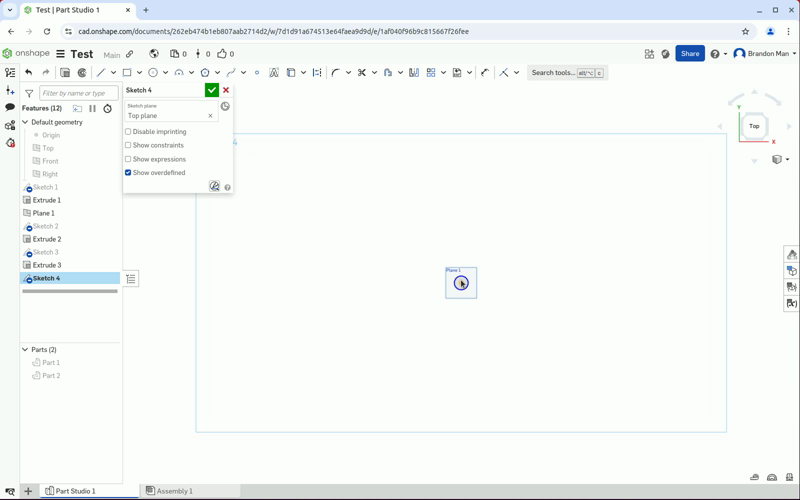
scroll(6)
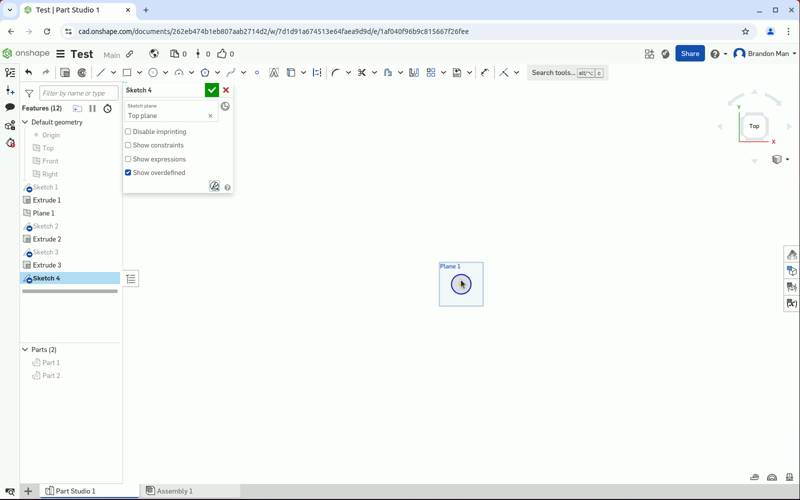
scroll(6)
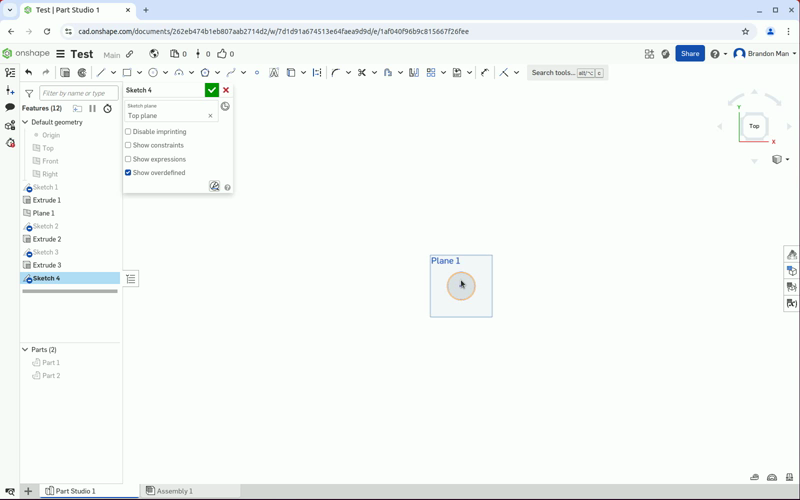
scroll(6)
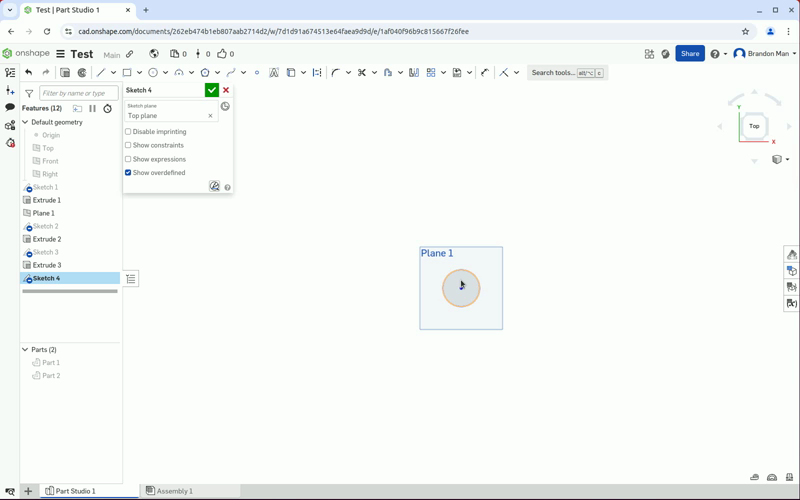
scroll(6)
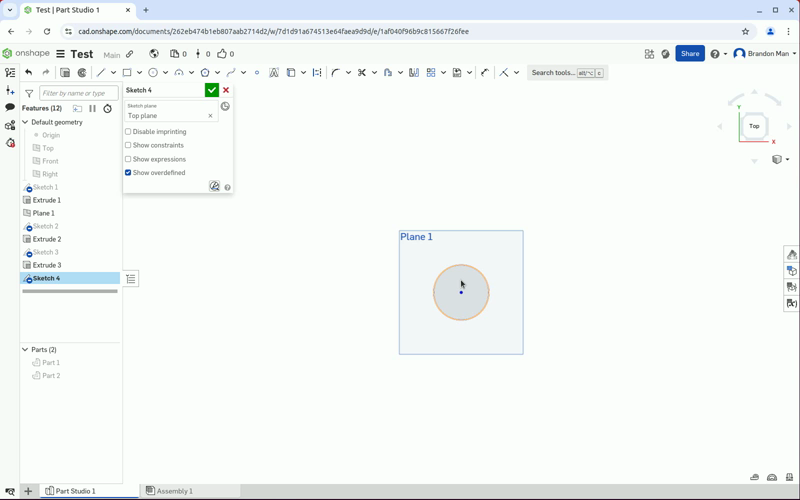
scroll(6)
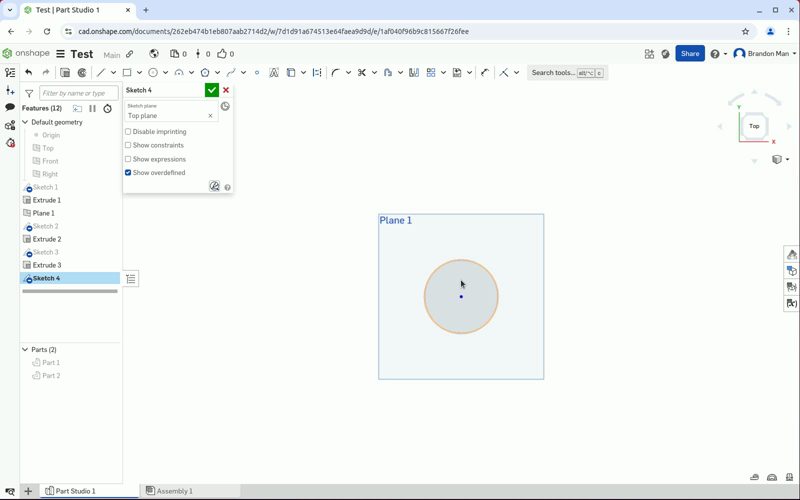
scroll(6)
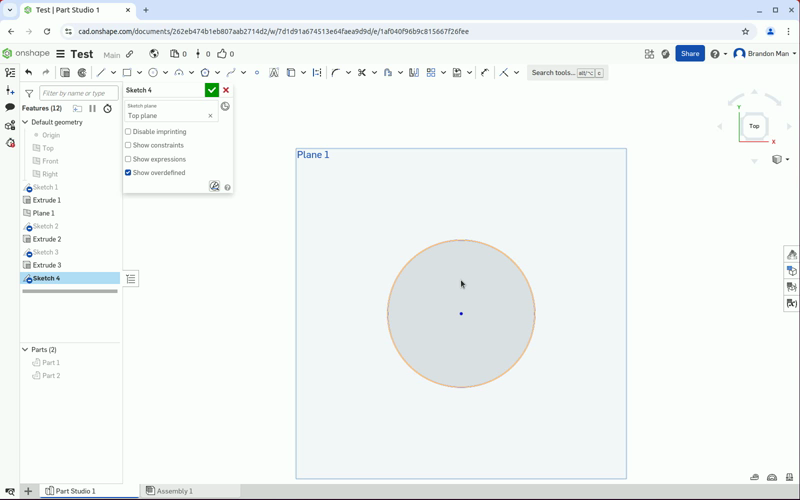
click(461, 279)
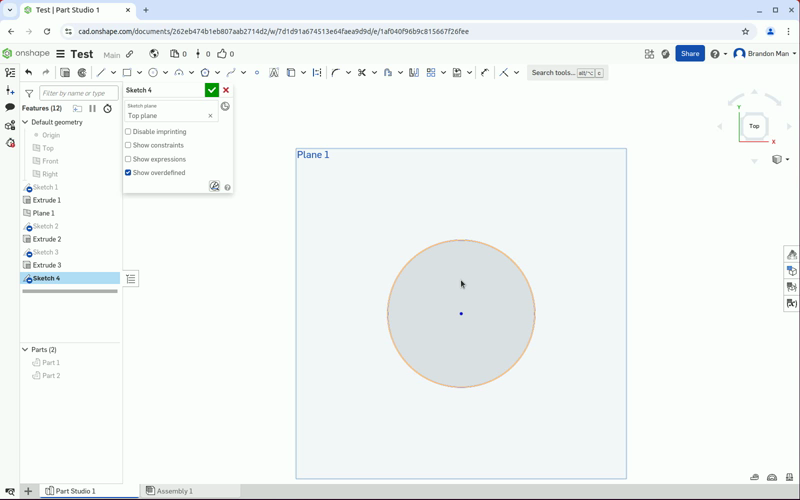
scroll(-6)
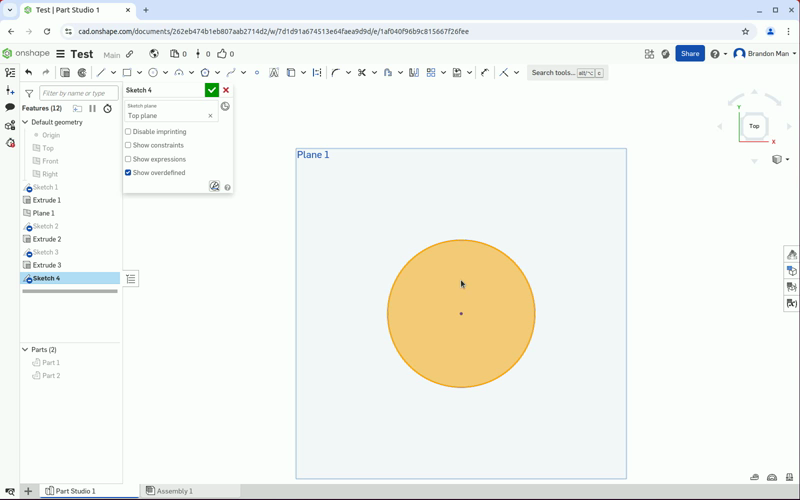
scroll(-6)
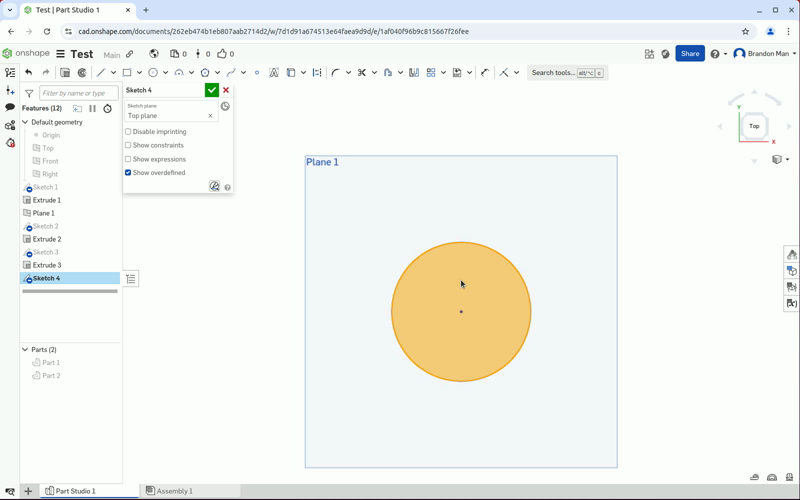
scroll(-6)
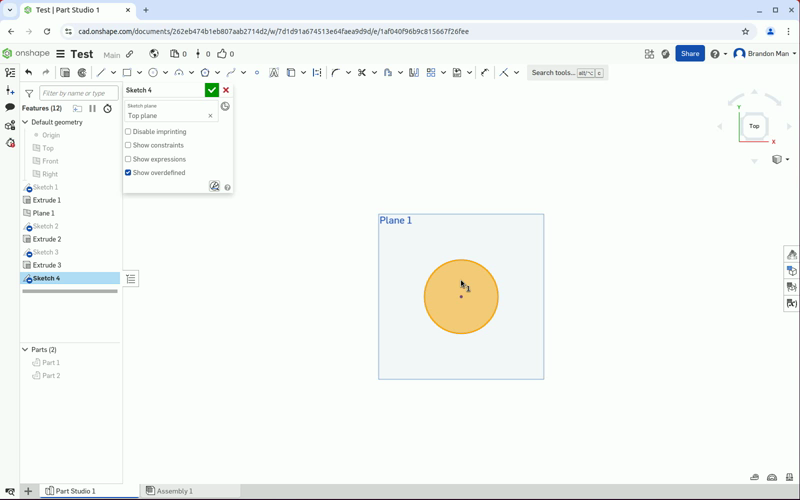
scroll(-6)
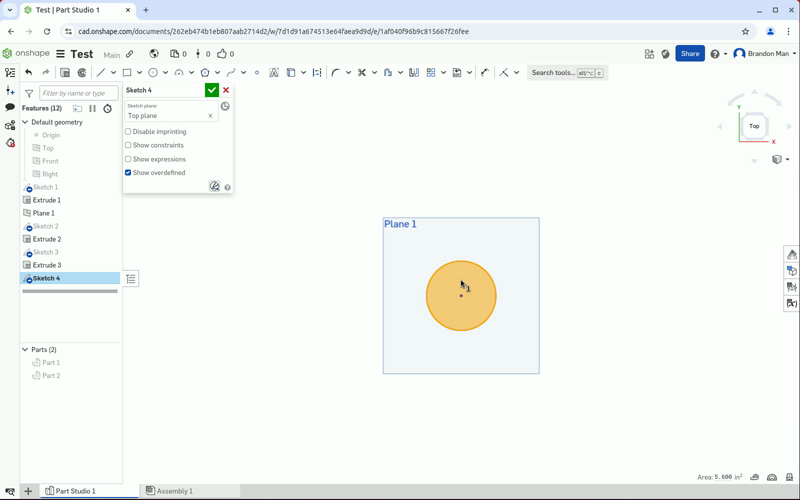
scroll(-6)
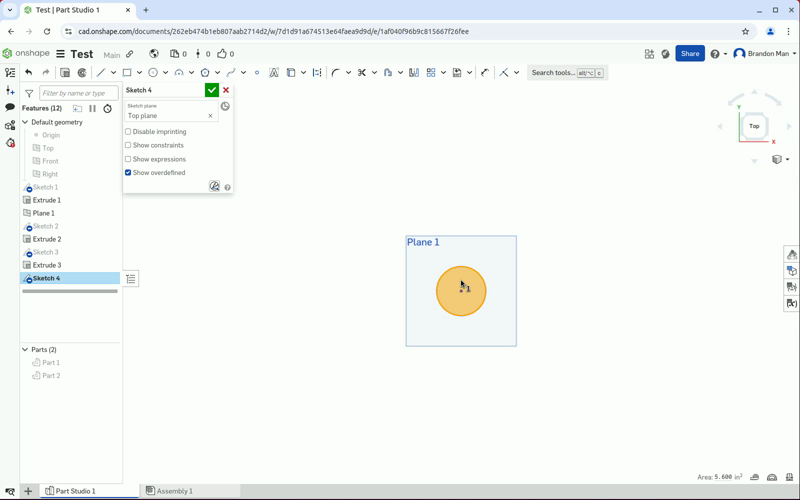
scroll(-6)
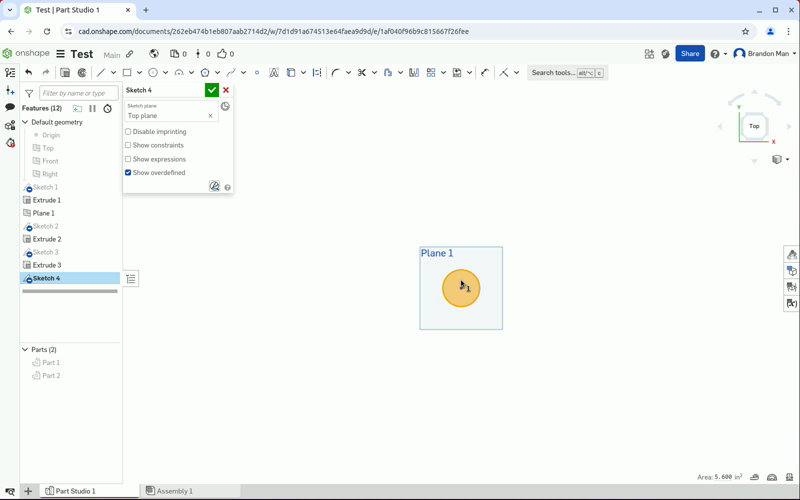
scroll(-6)
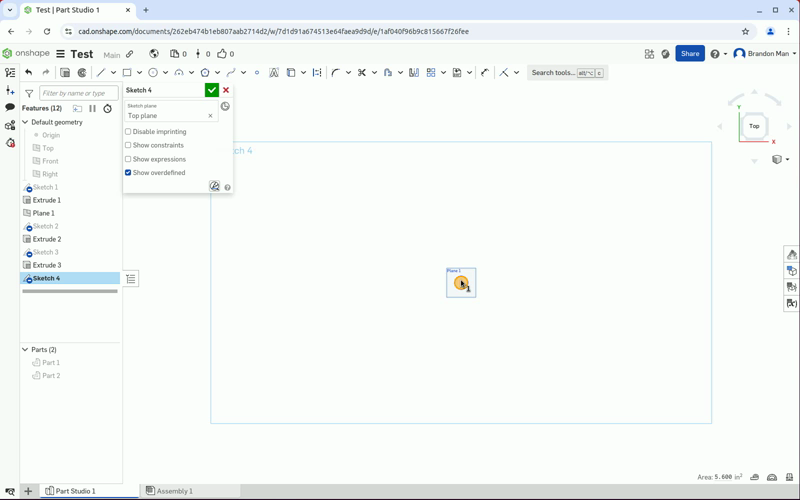
mouse_move(73, 352)
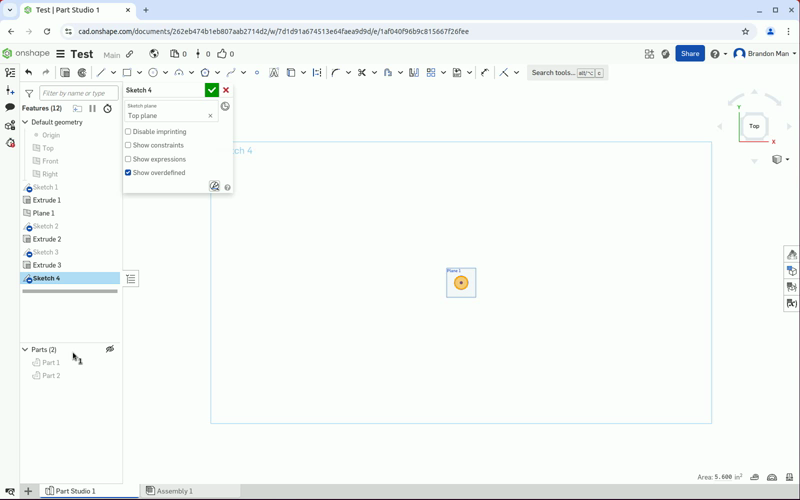
key(shift+y)
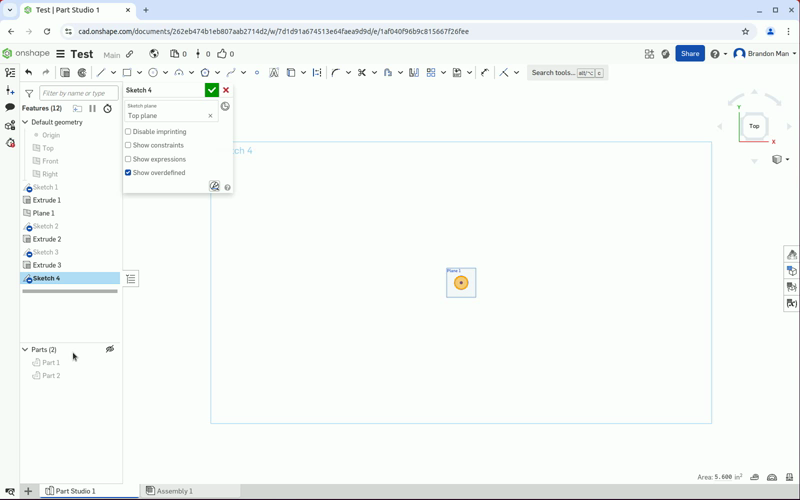
key(shift+e)
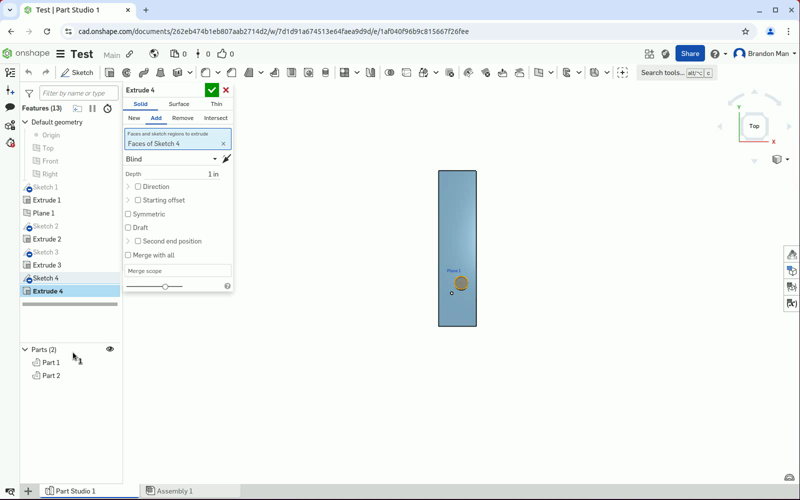
mouse_move(143, 106)
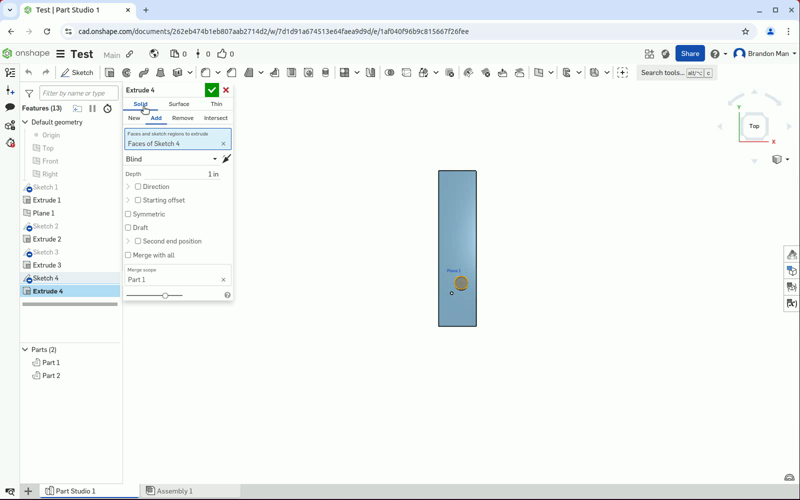
click(143, 106)
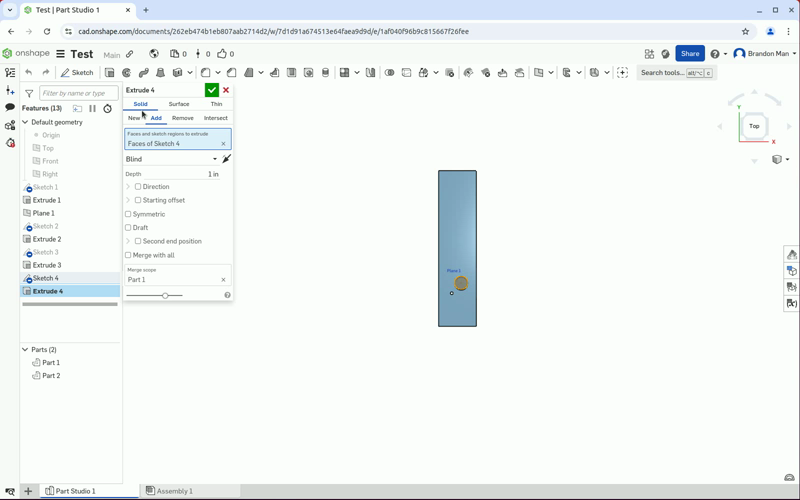
mouse_move(137, 120)
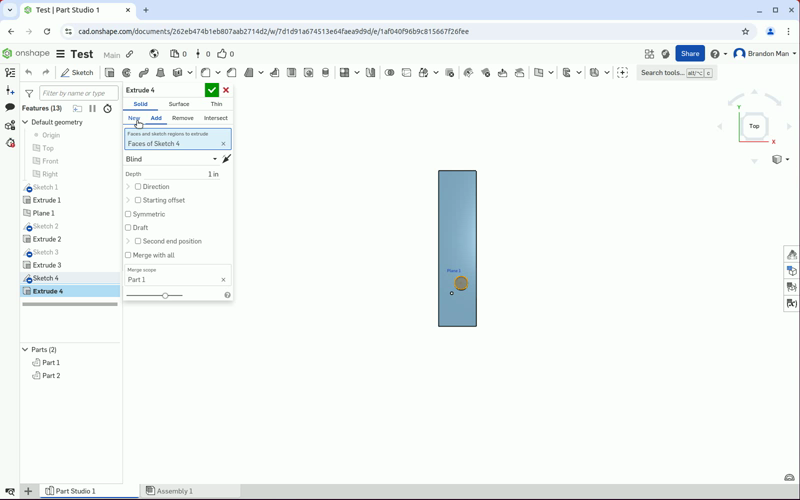
click(137, 120)
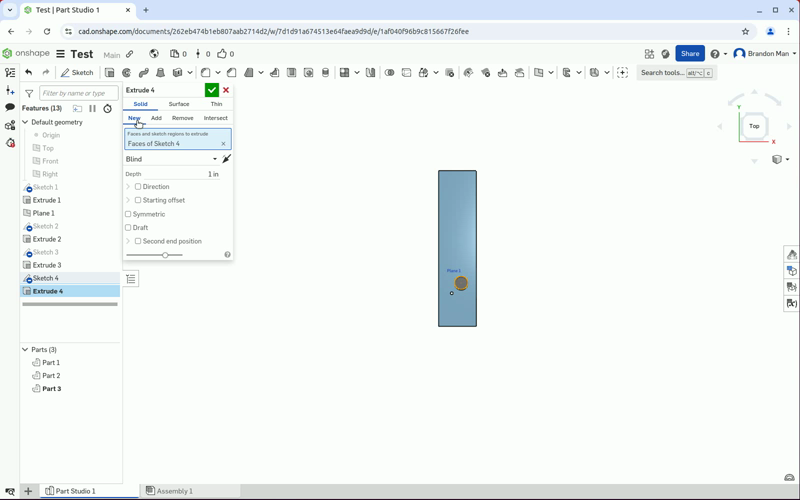
key(tab, 4)
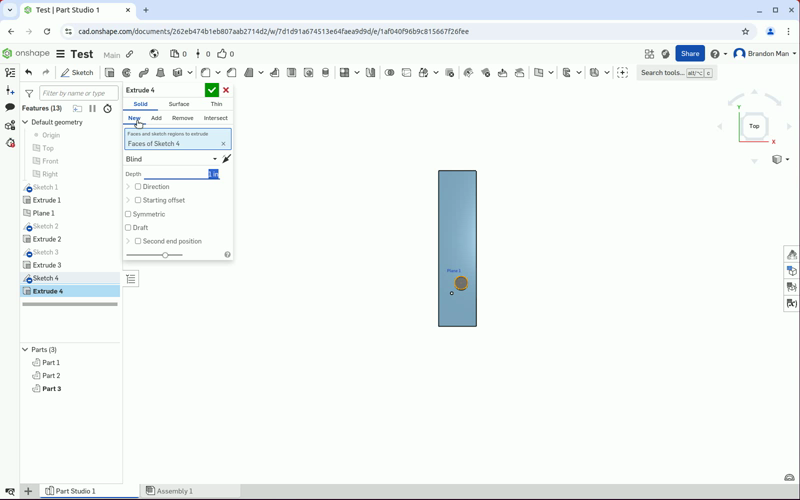
text(-6.74)
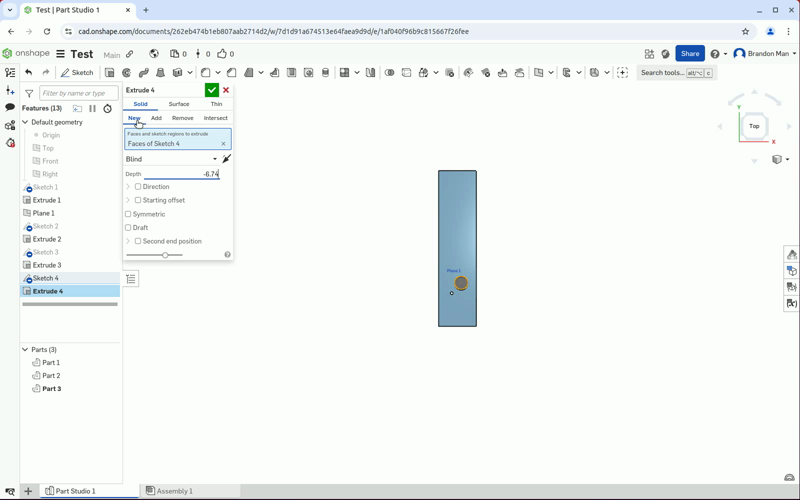
key(tab, 3)
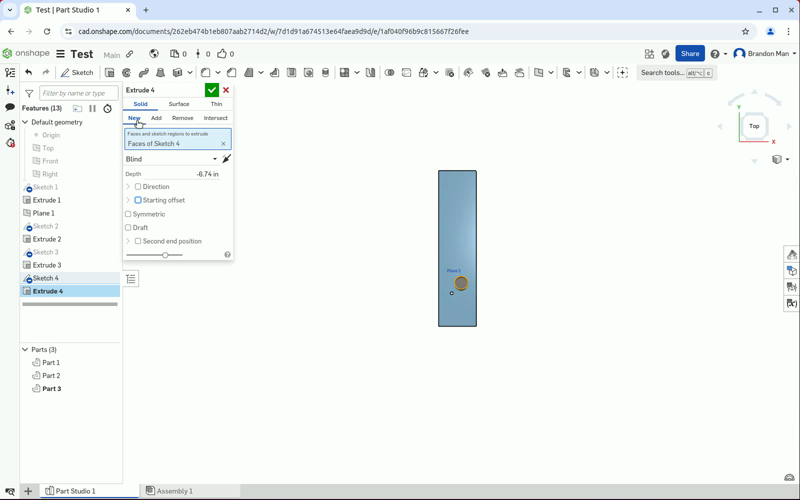
key(tab, 2)
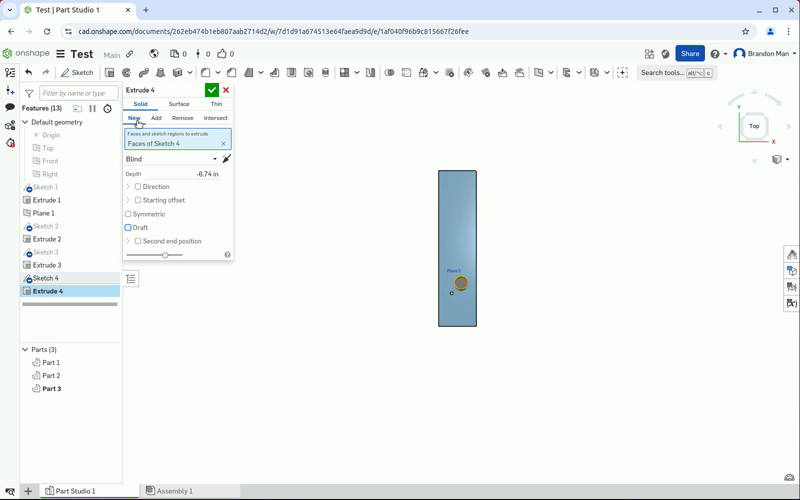
key(space)
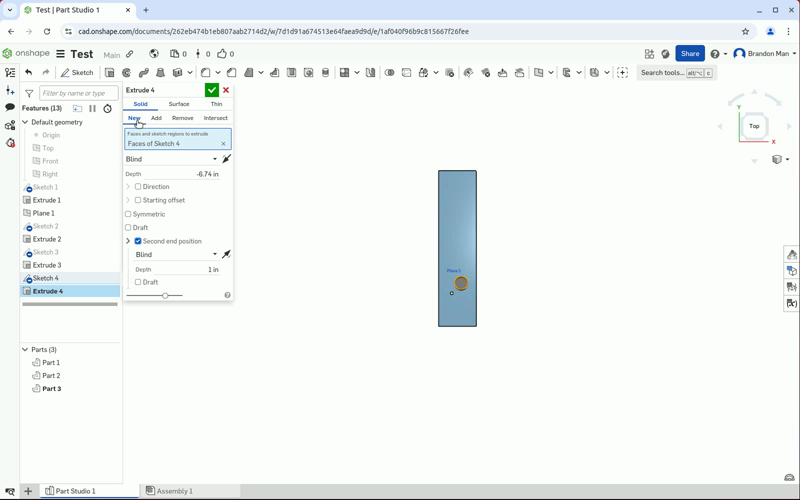
key(tab, 3)
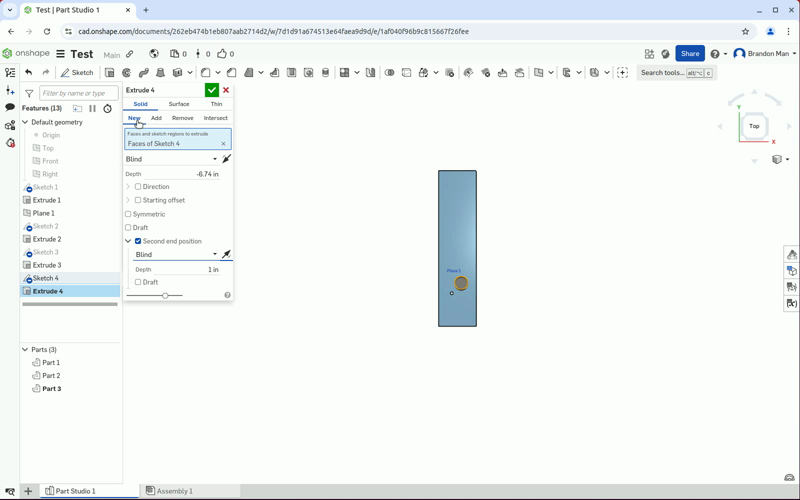
text(6.018)
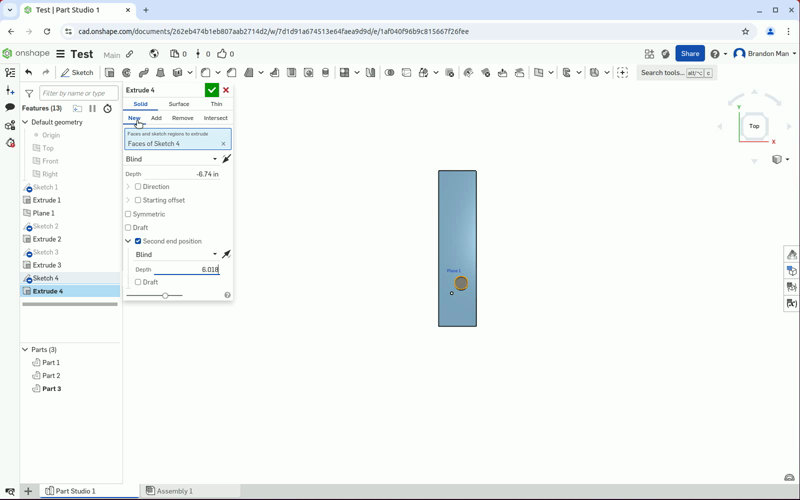
key(enter)
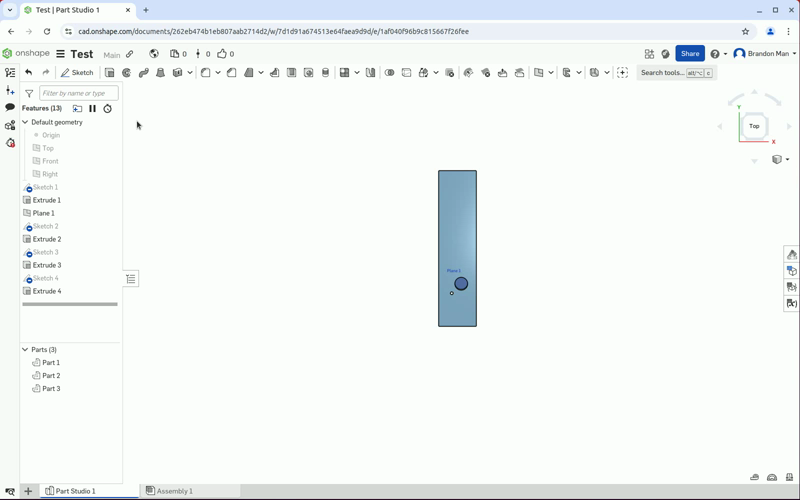
key(shift+h)
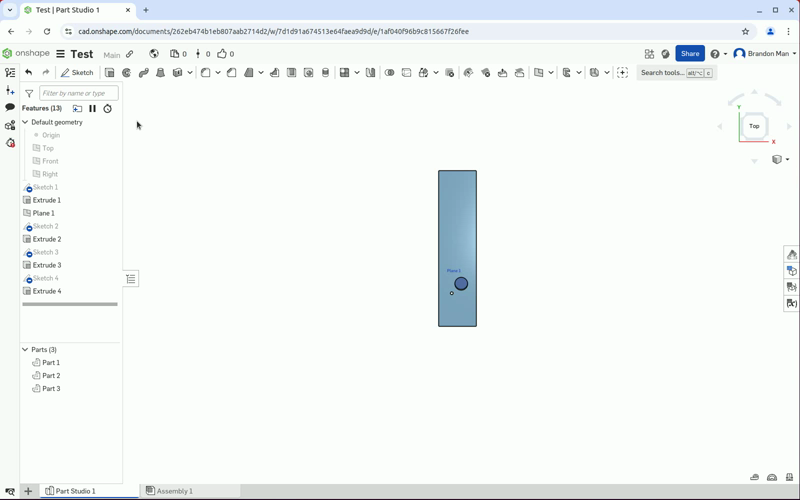
key(shift+h)
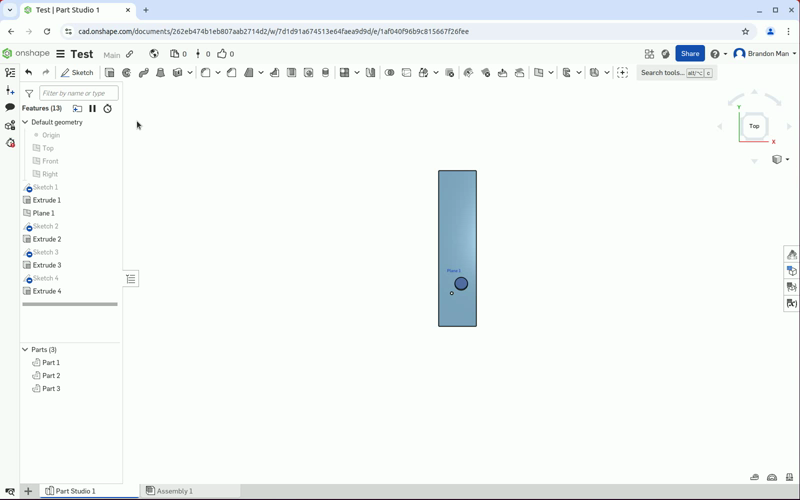
mouse_move(73, 189)
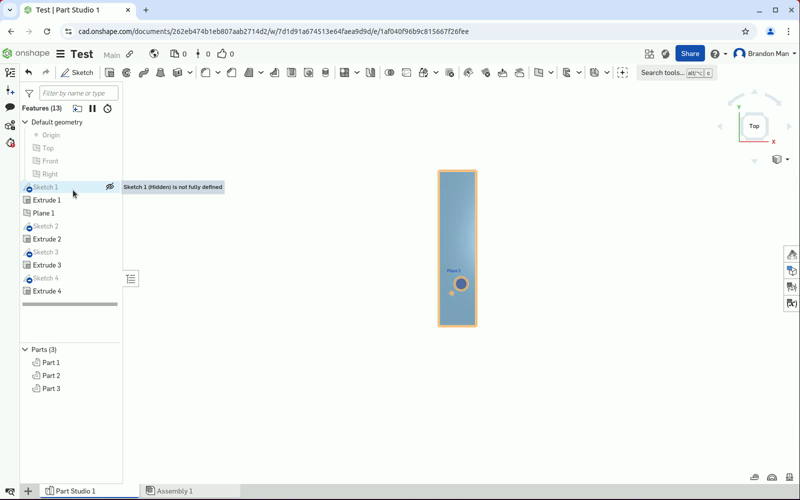
click(73, 189)
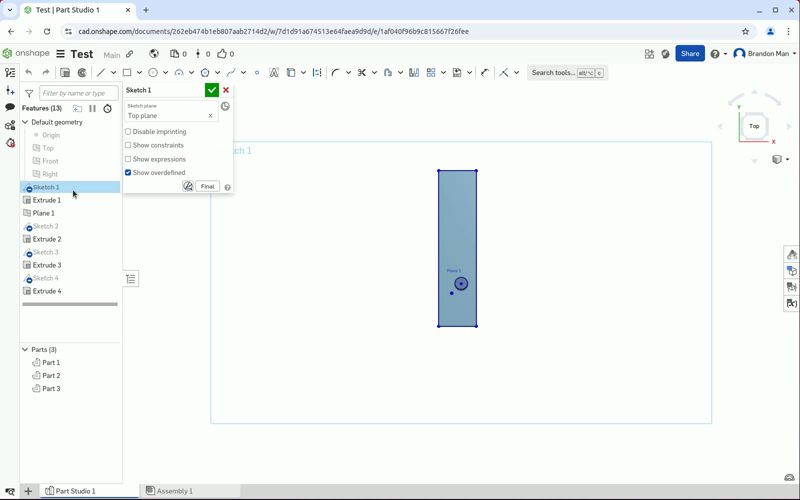
mouse_move(229, 92)
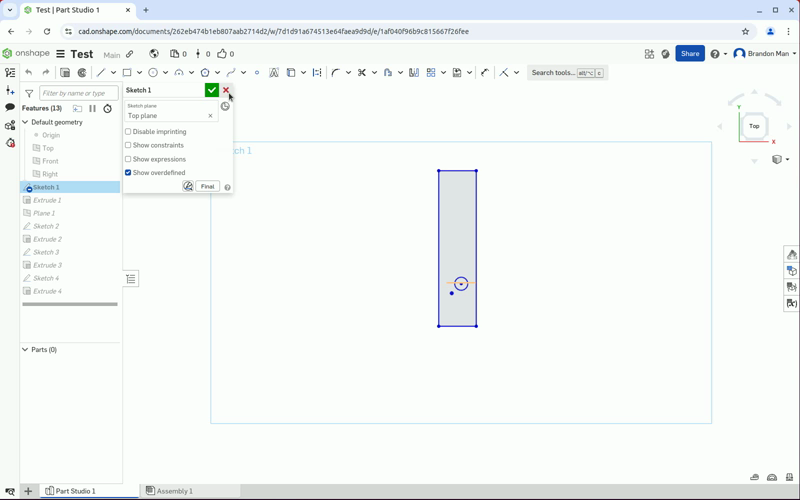
click(229, 92)
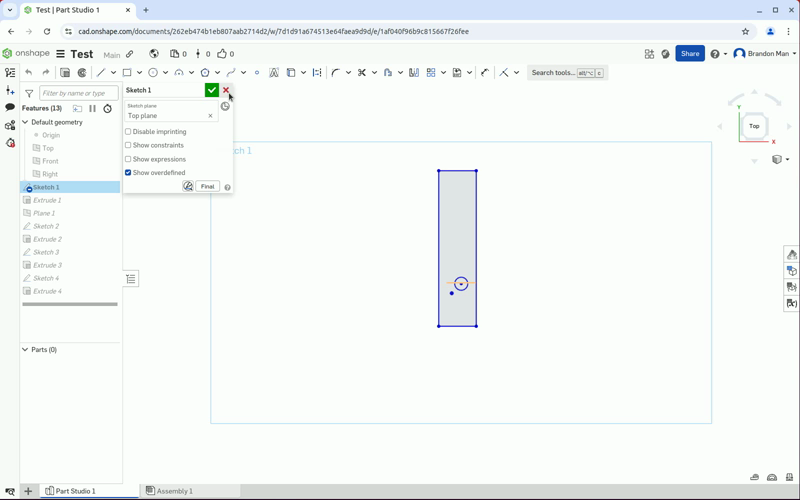
key(shift+s)
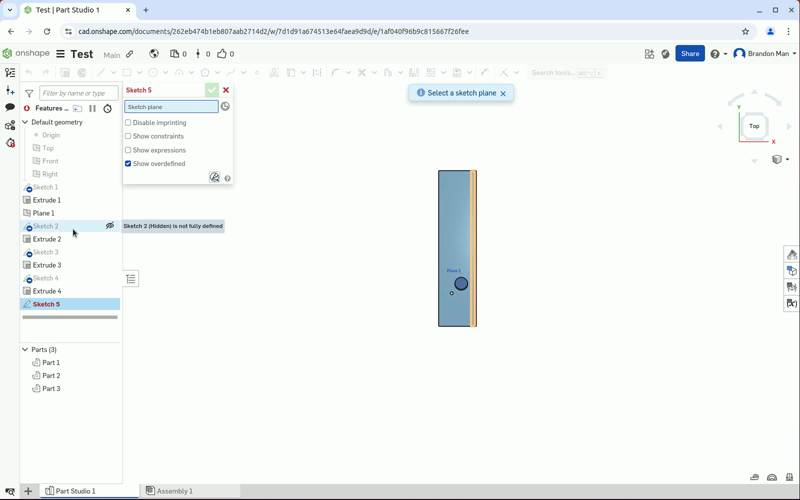
scroll(3)
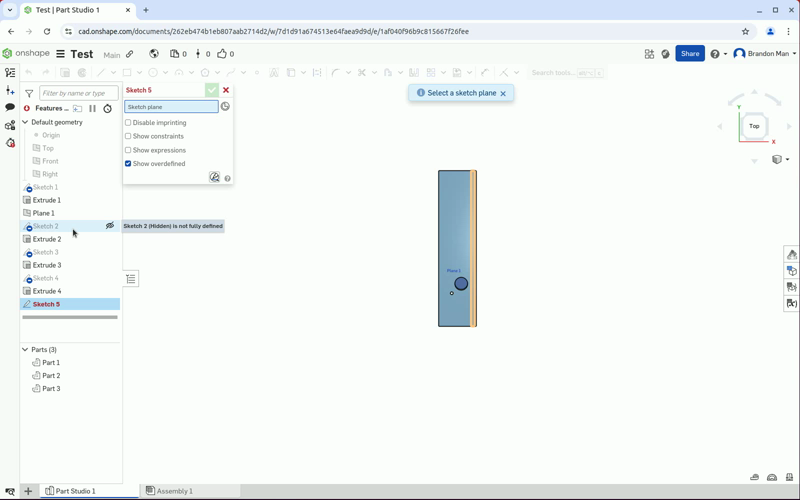
mouse_move(73, 150)
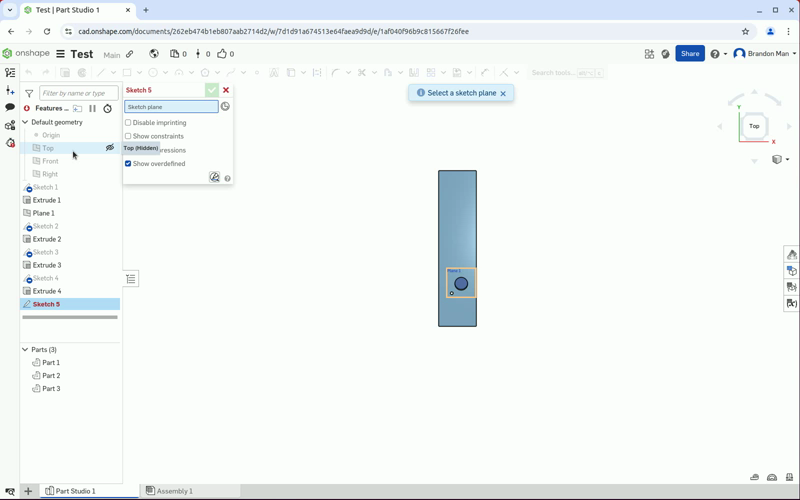
click(73, 150)
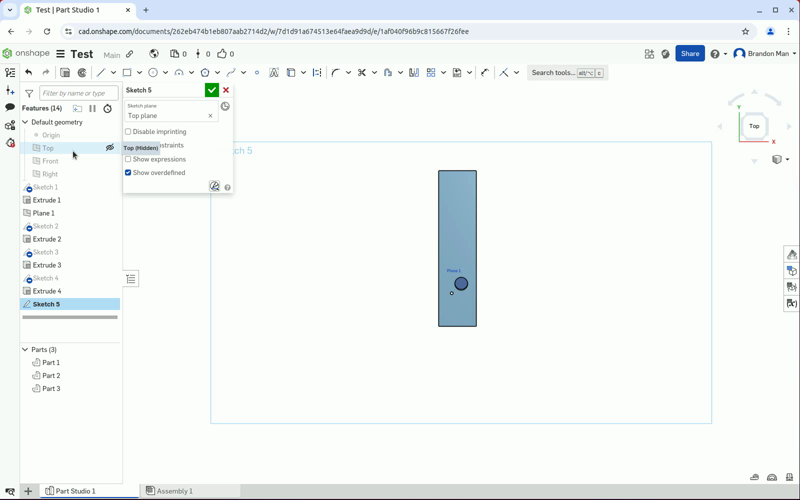
mouse_move(73, 352)
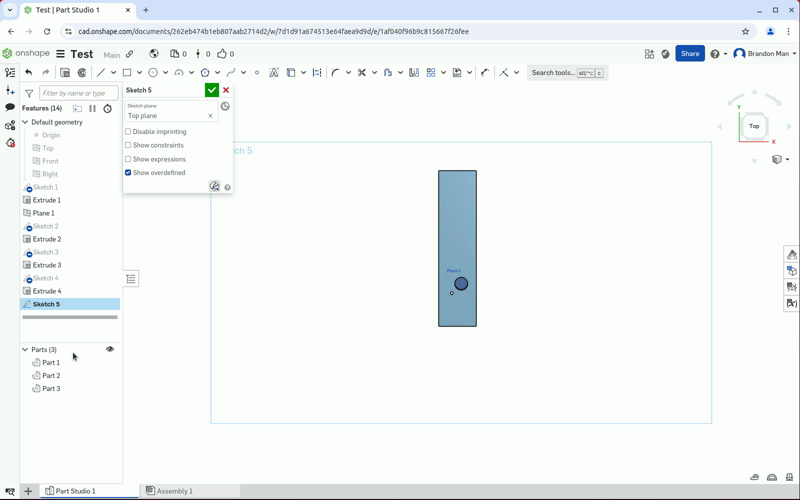
key(y)
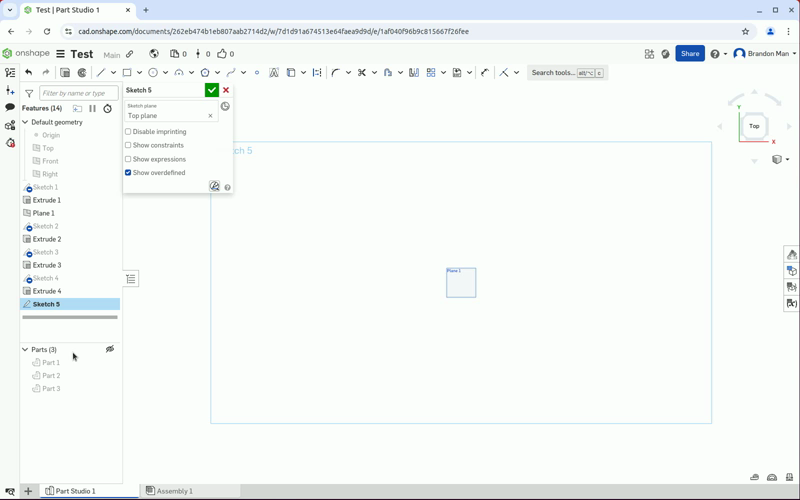
key(c)
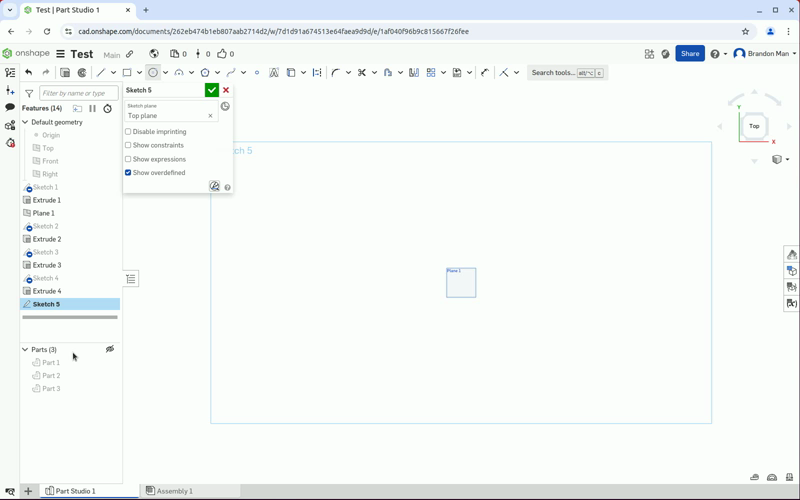
key_down(shift)
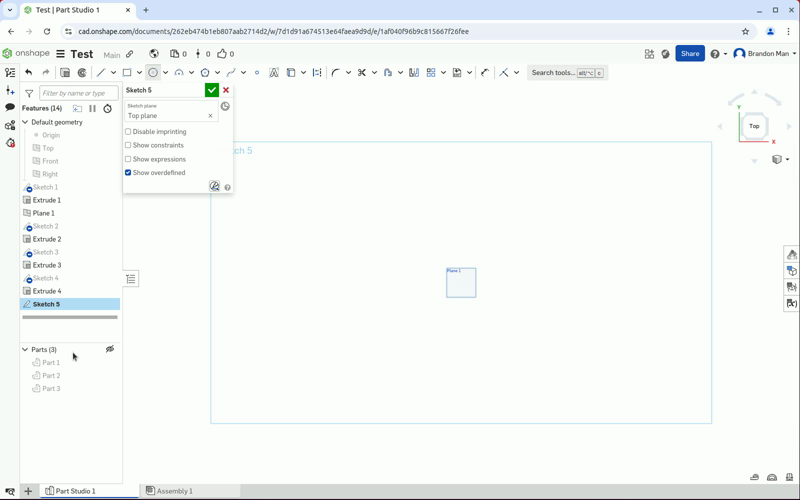
mouse_move(451, 292)
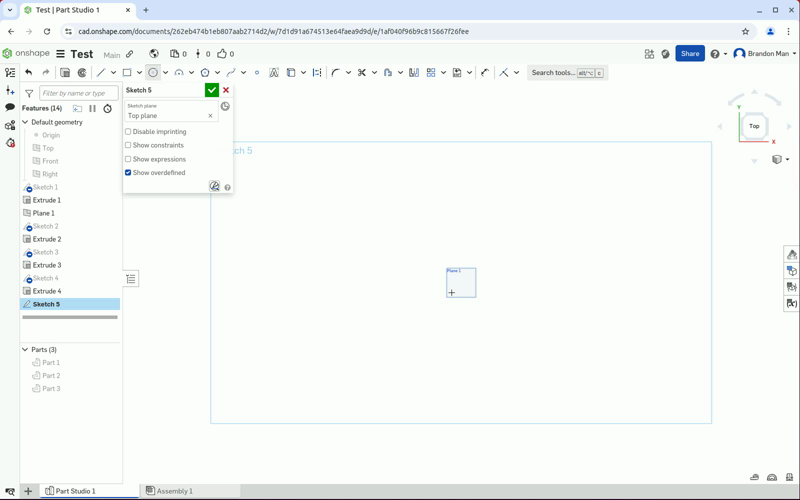
click(451, 292)
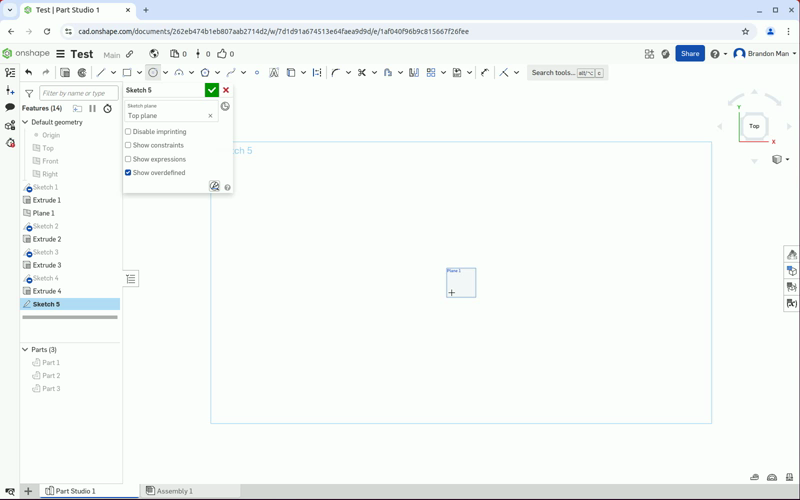
key_up(shift)
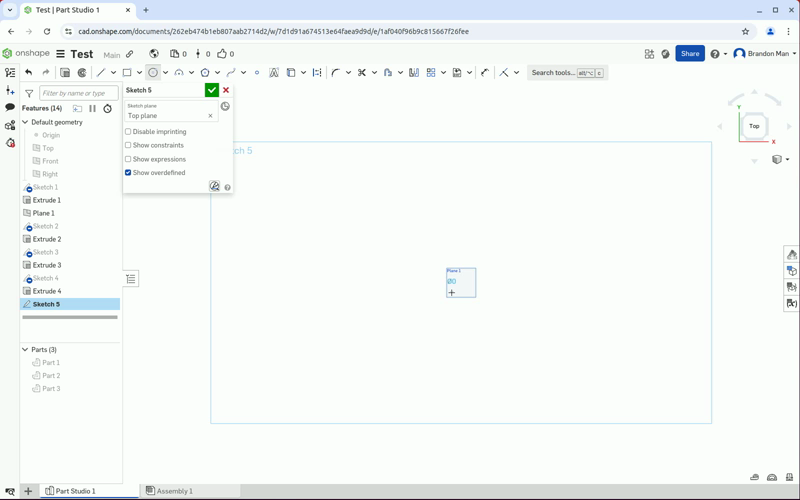
mouse_move(453, 292)
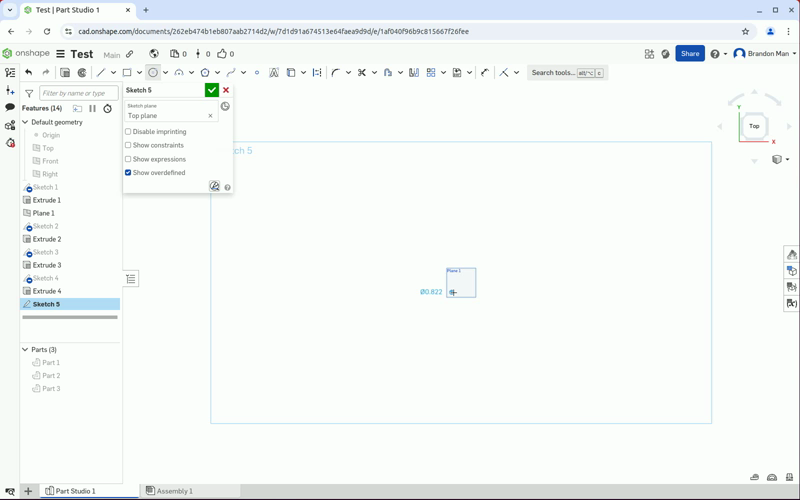
scroll(6)
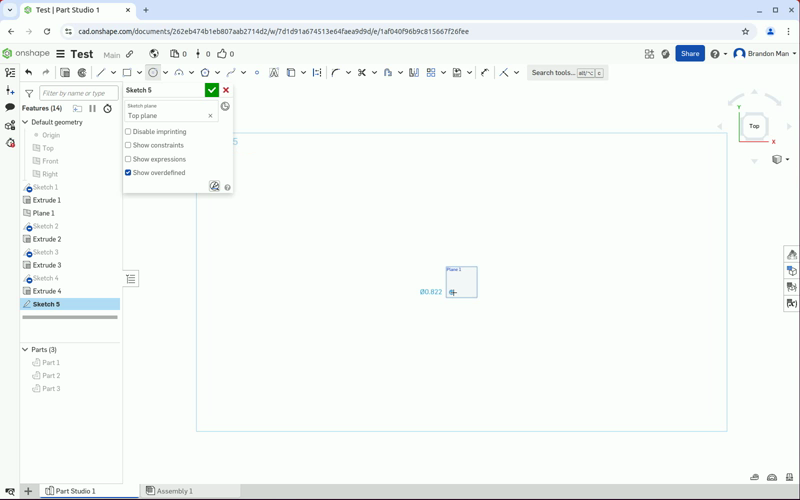
scroll(6)
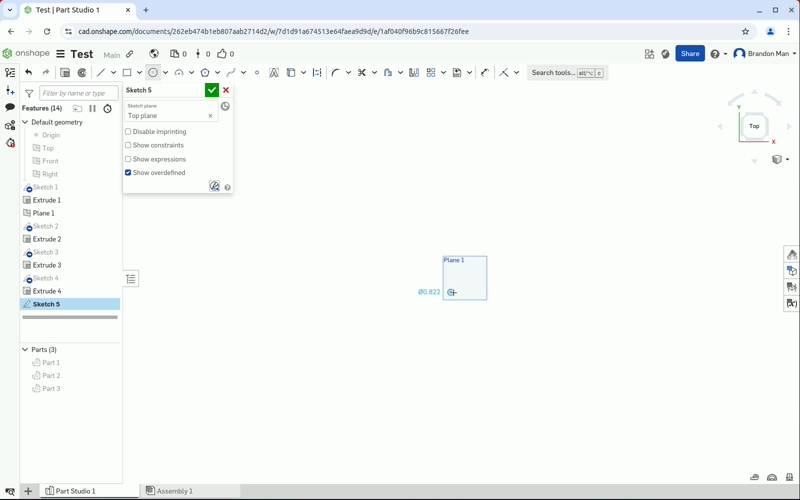
scroll(6)
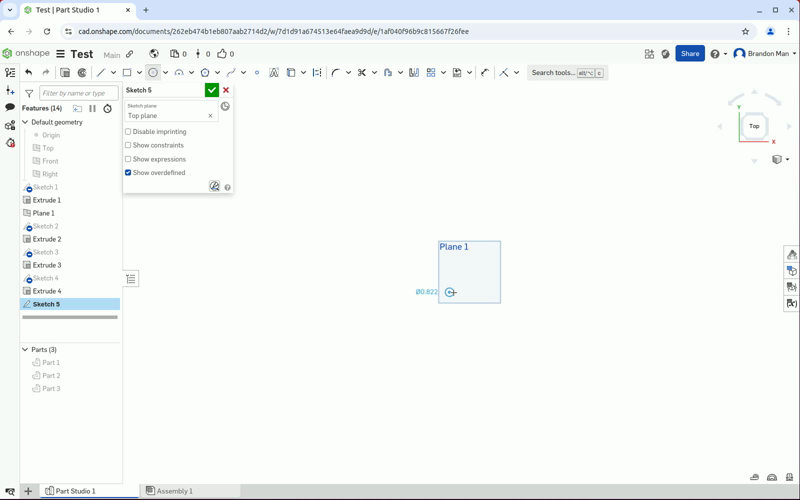
scroll(6)
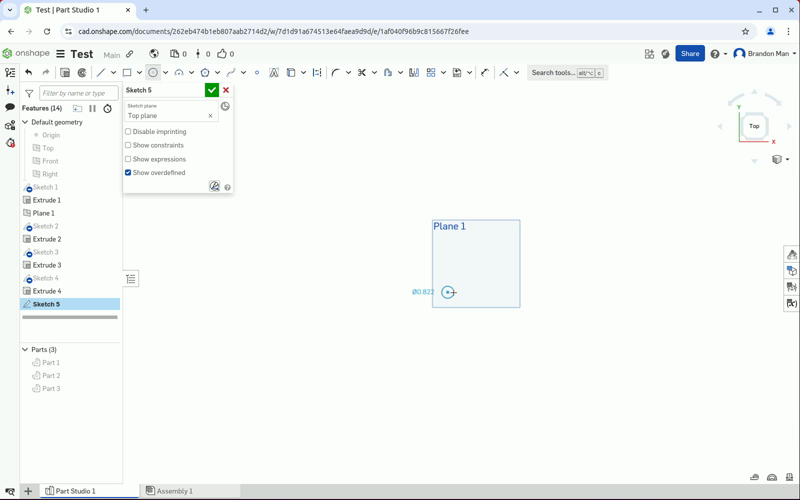
scroll(6)
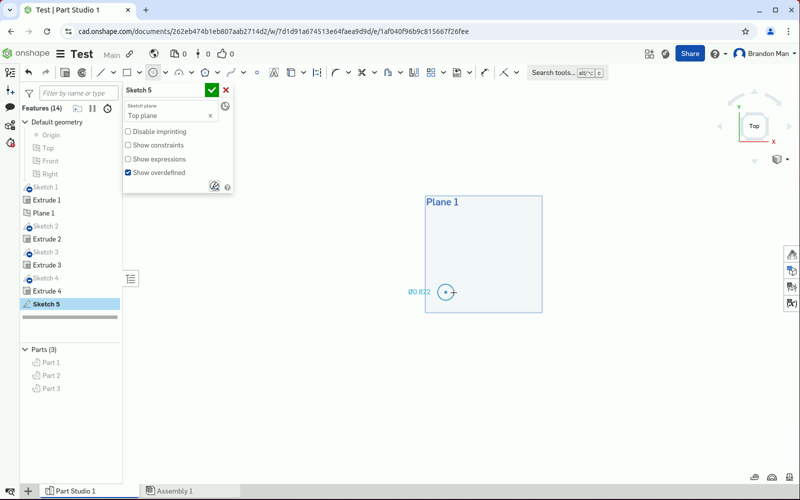
scroll(6)
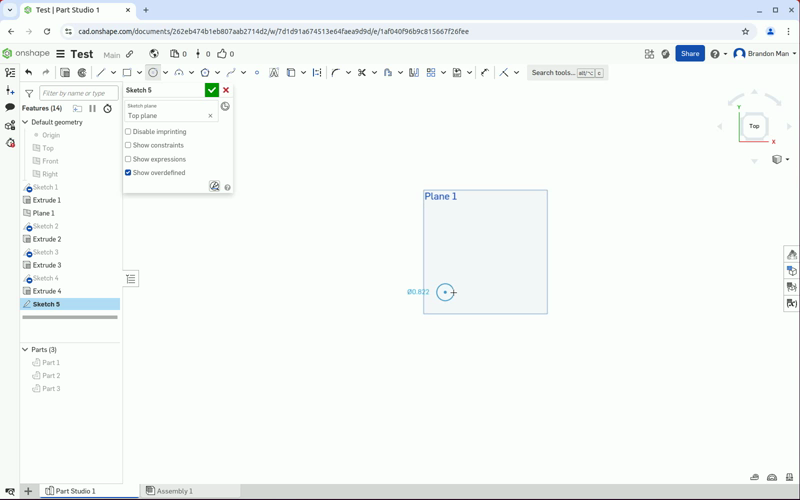
scroll(6)
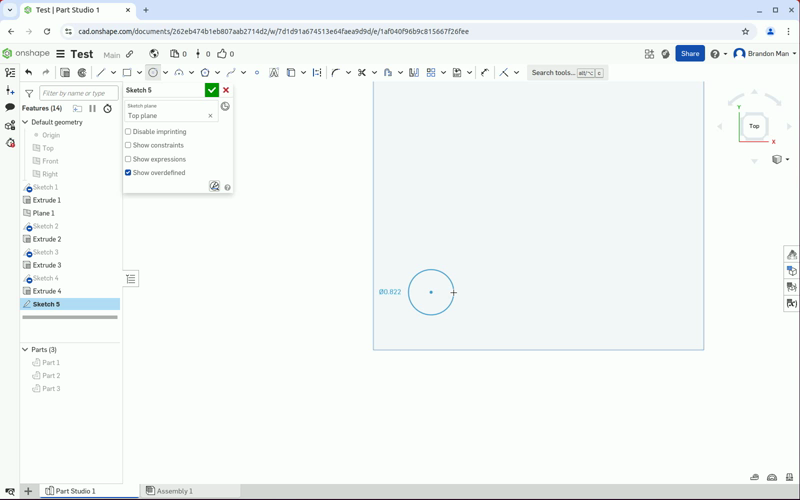
click(453, 292)
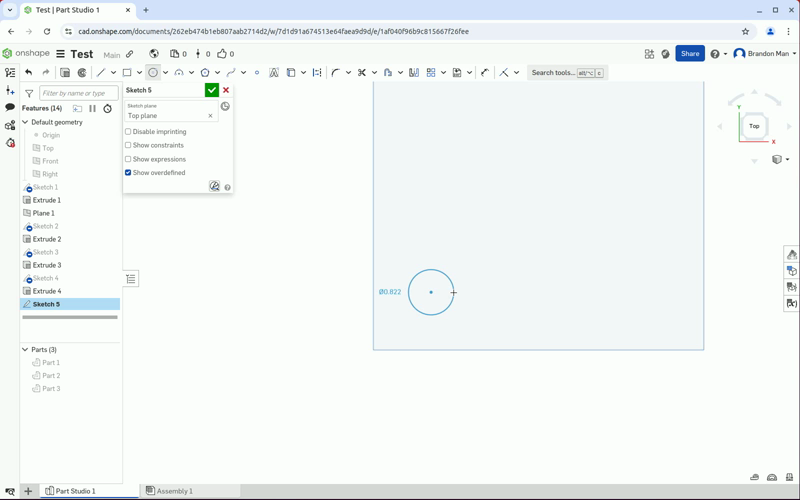
scroll(-6)
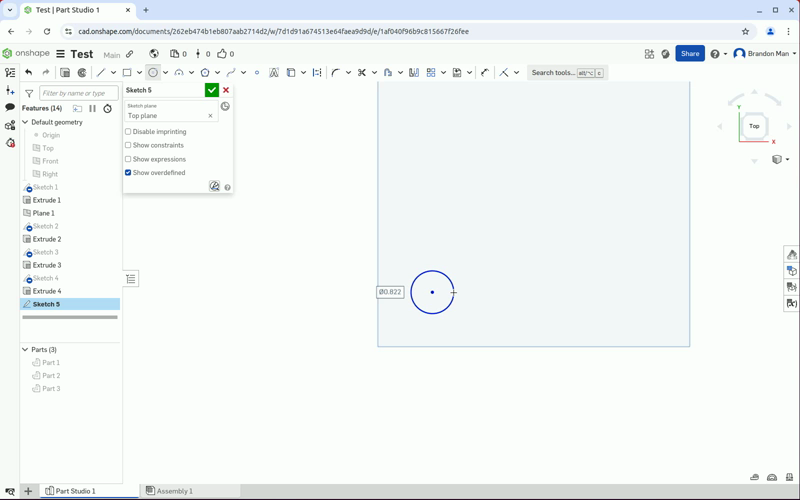
scroll(-6)
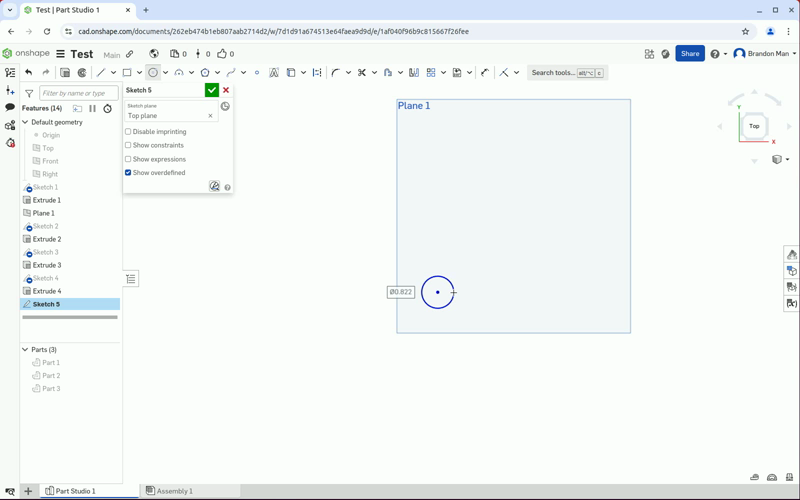
scroll(-6)
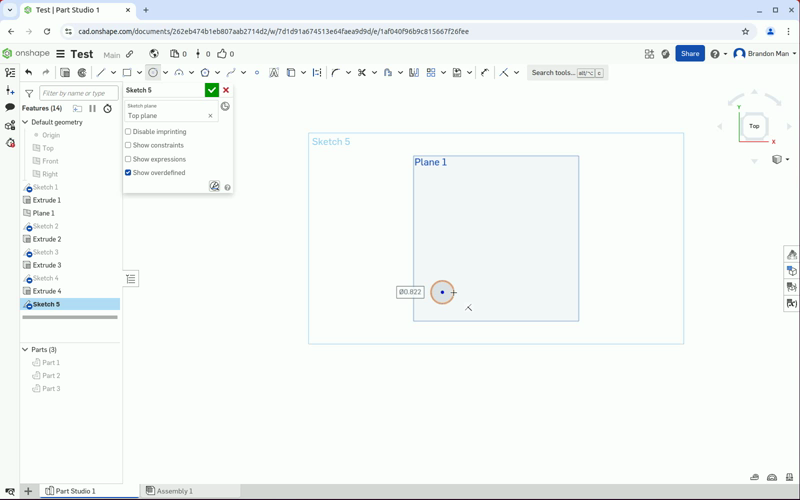
scroll(-6)
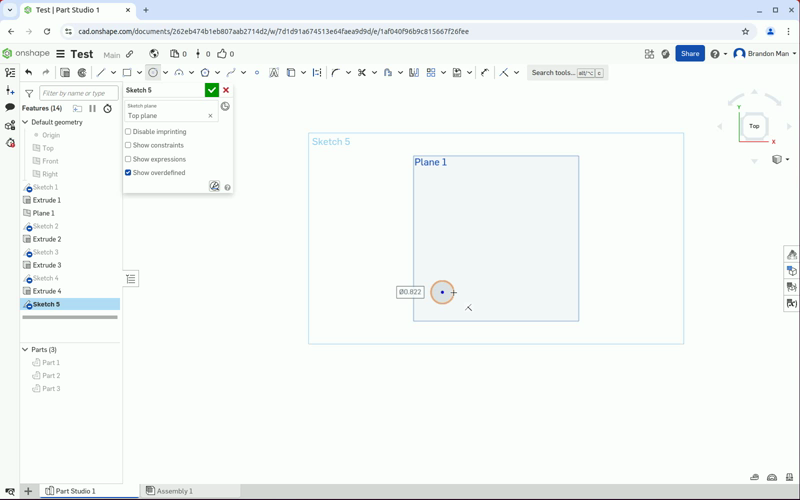
scroll(-6)
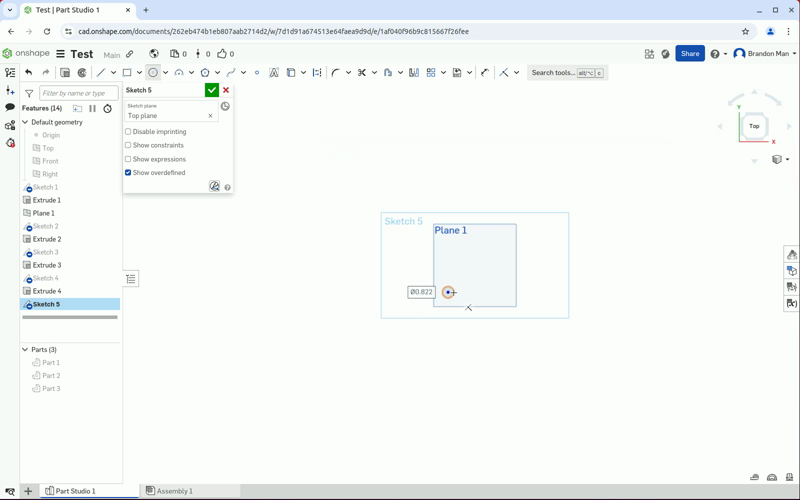
scroll(-6)
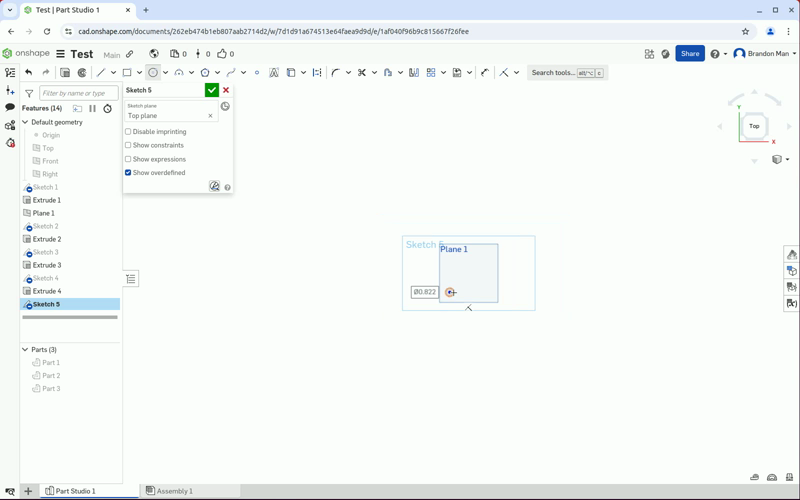
scroll(-6)
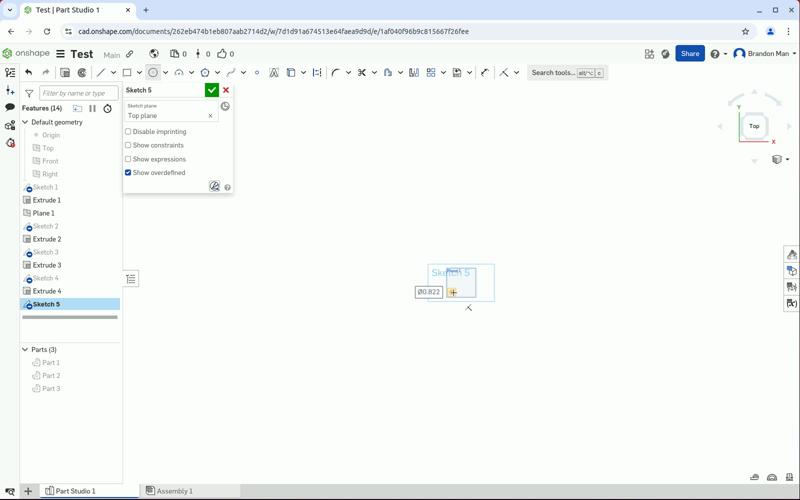
key(esc)
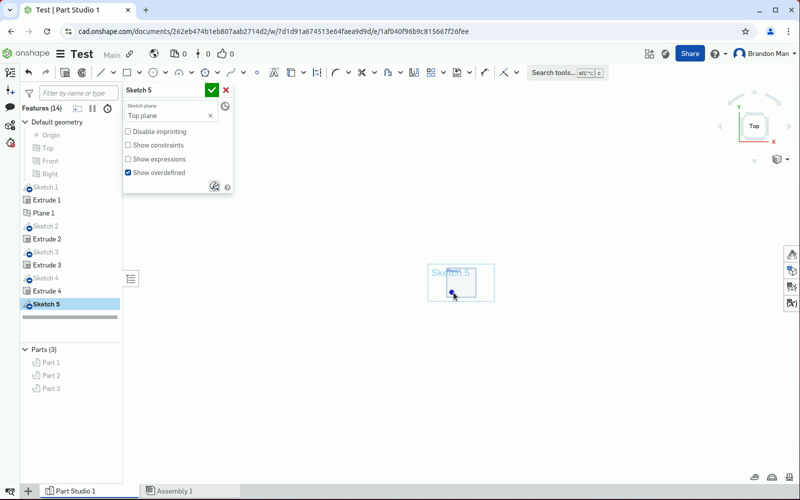
mouse_move(449, 292)
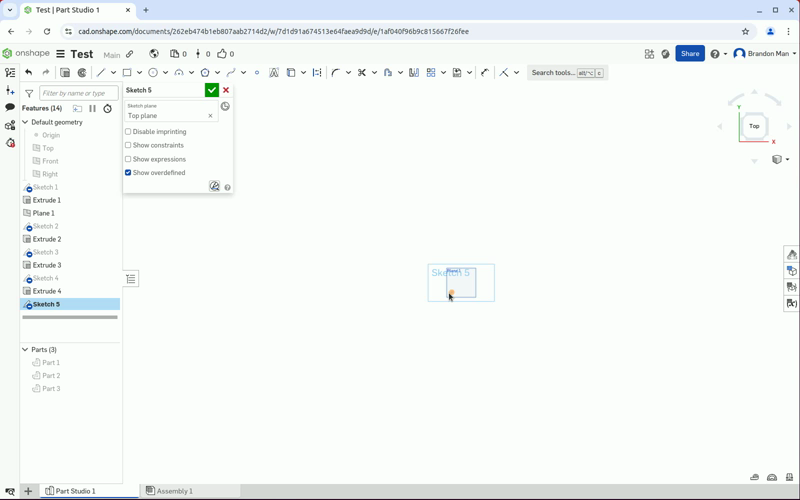
scroll(6)
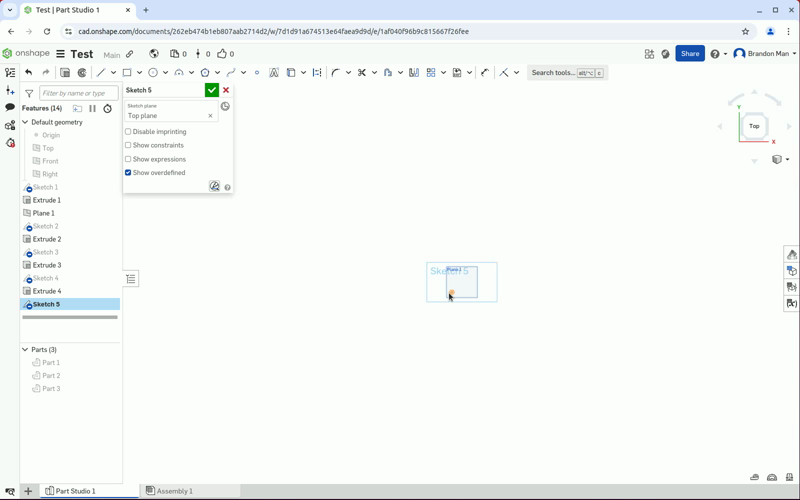
scroll(6)
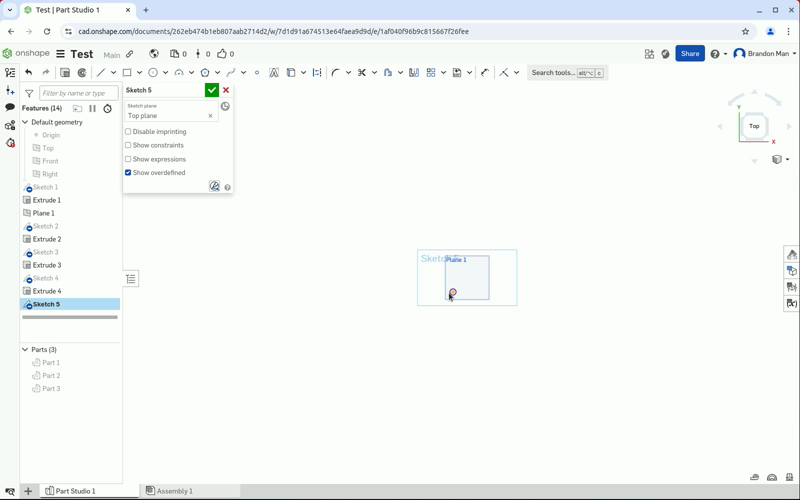
scroll(6)
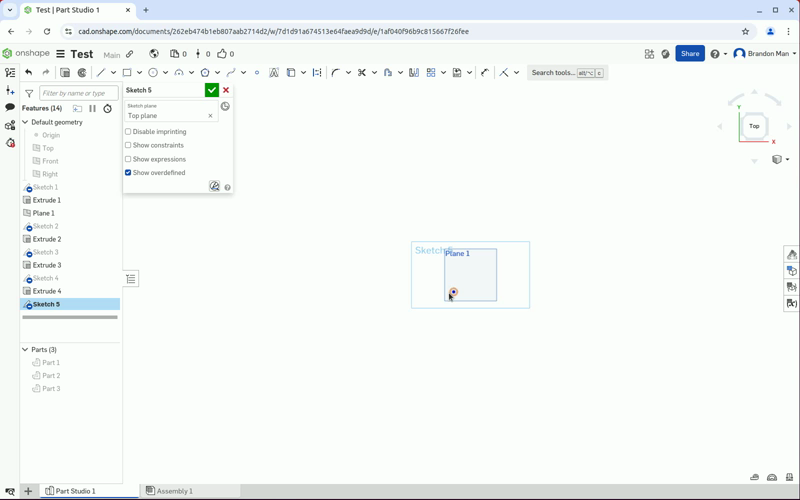
scroll(6)
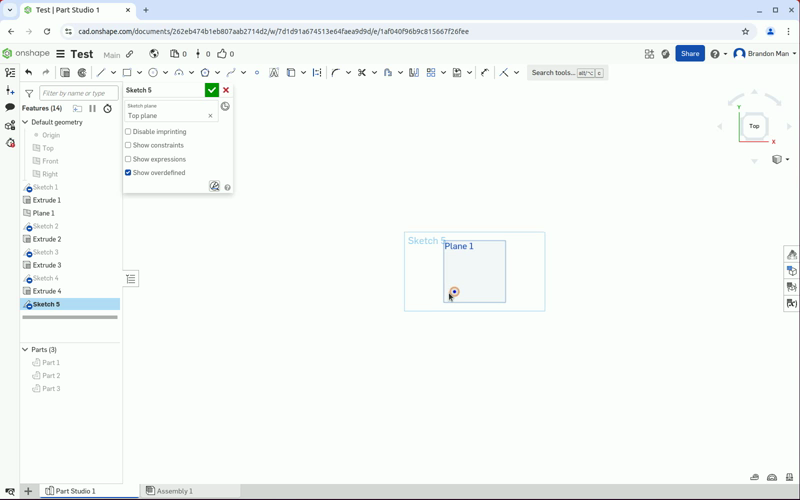
scroll(6)
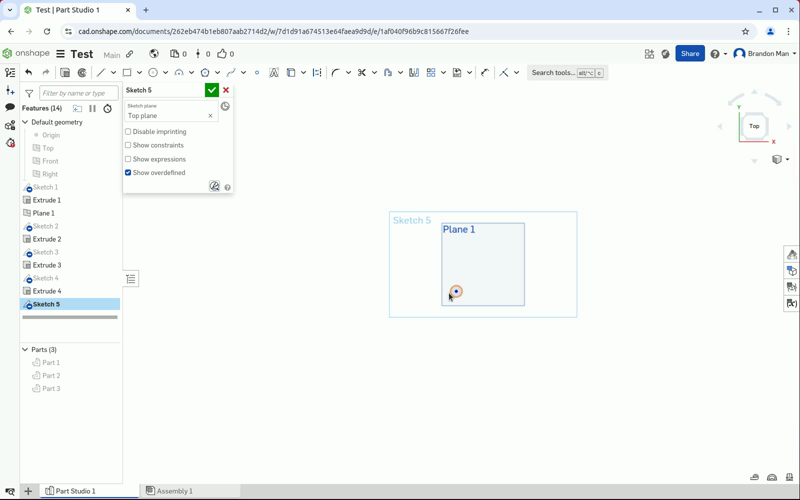
scroll(6)
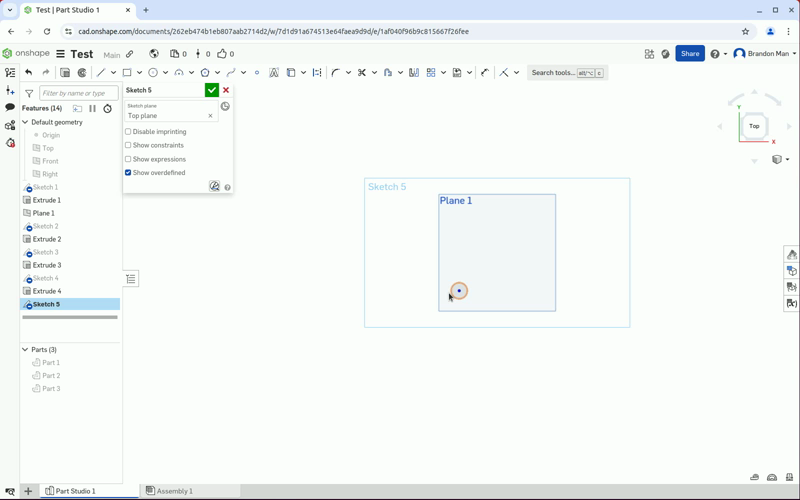
scroll(6)
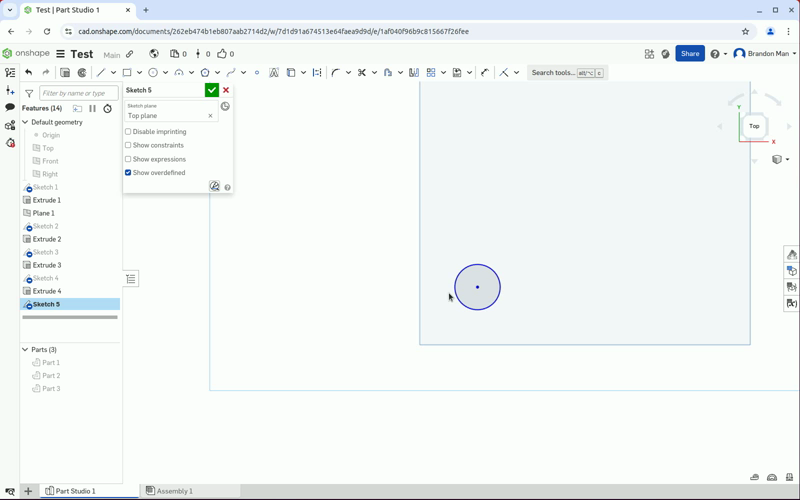
click(449, 292)
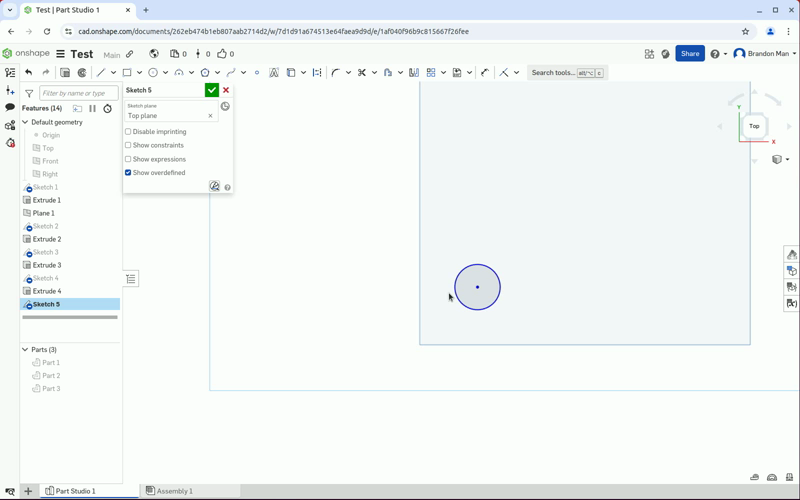
scroll(-6)
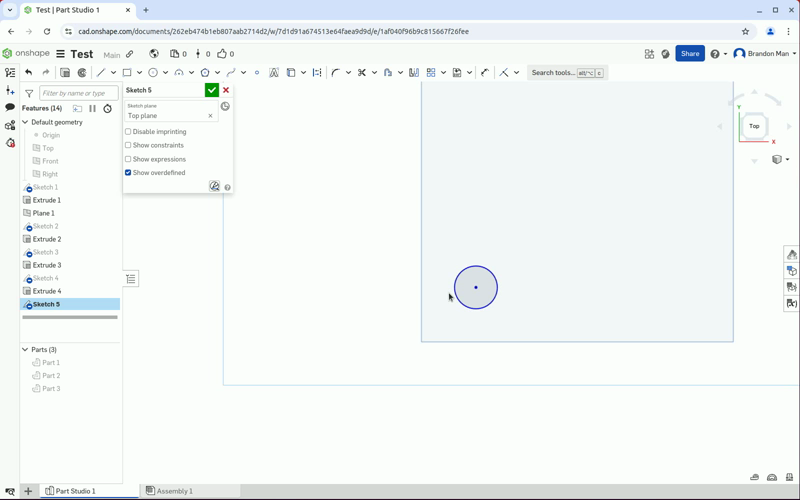
scroll(-6)
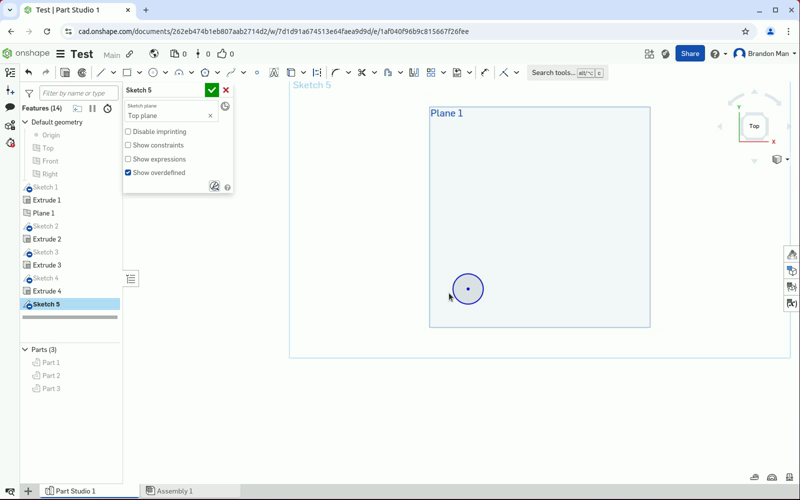
scroll(-6)
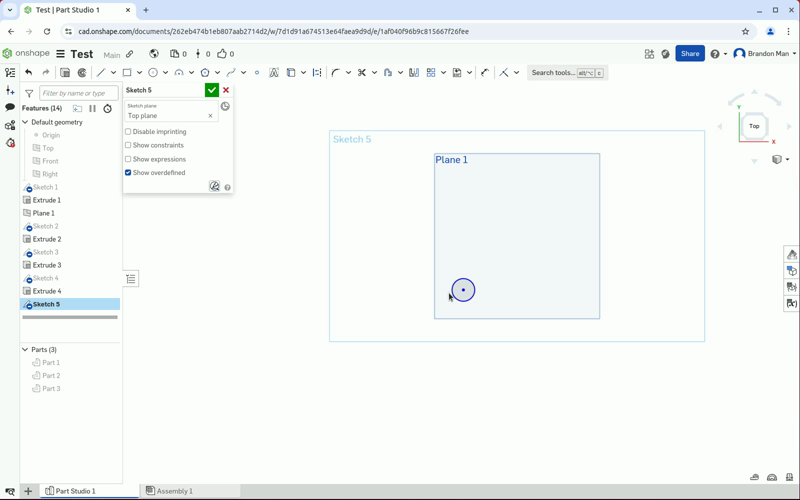
scroll(-6)
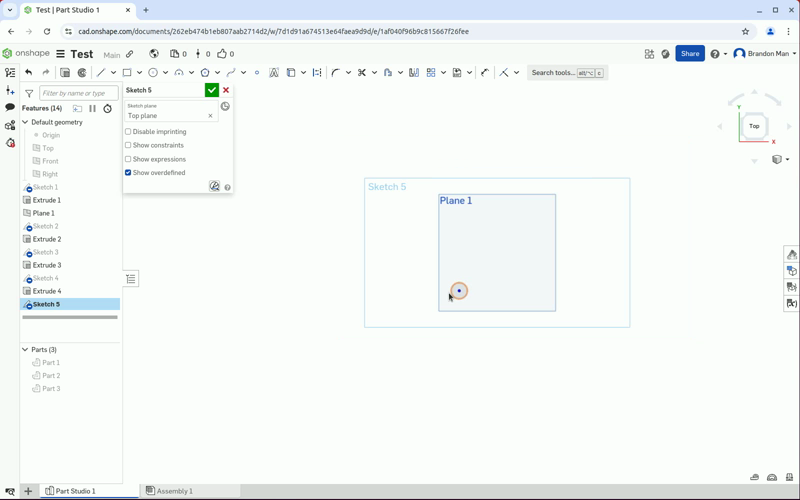
scroll(-6)
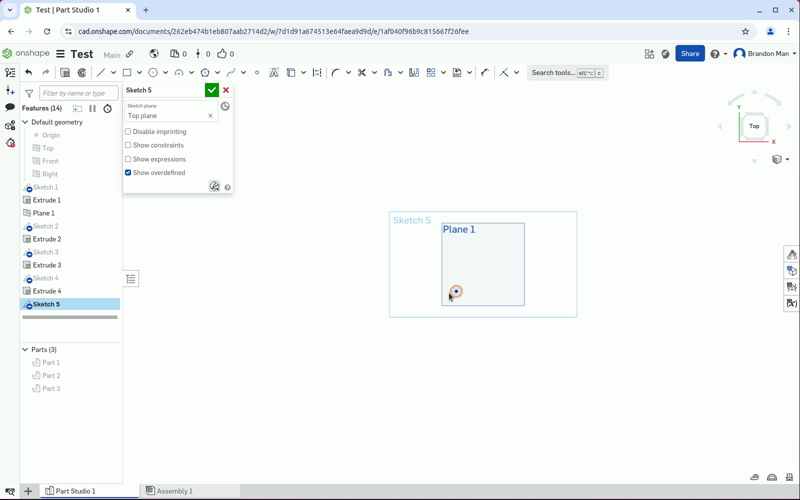
scroll(-6)
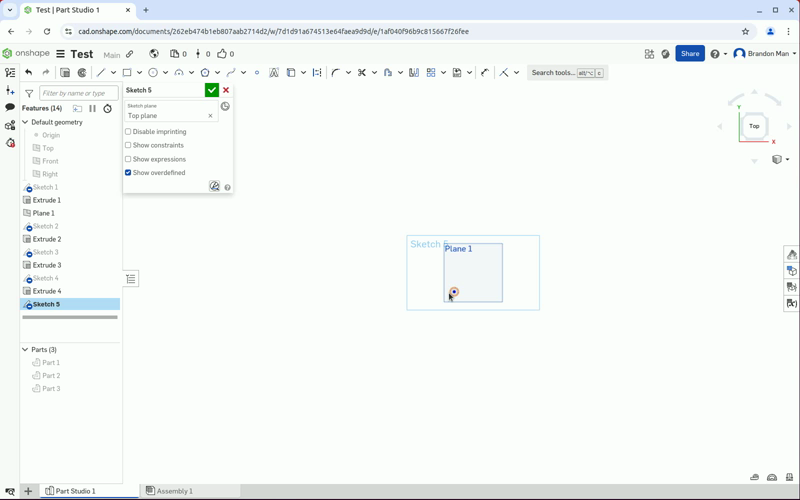
scroll(-6)
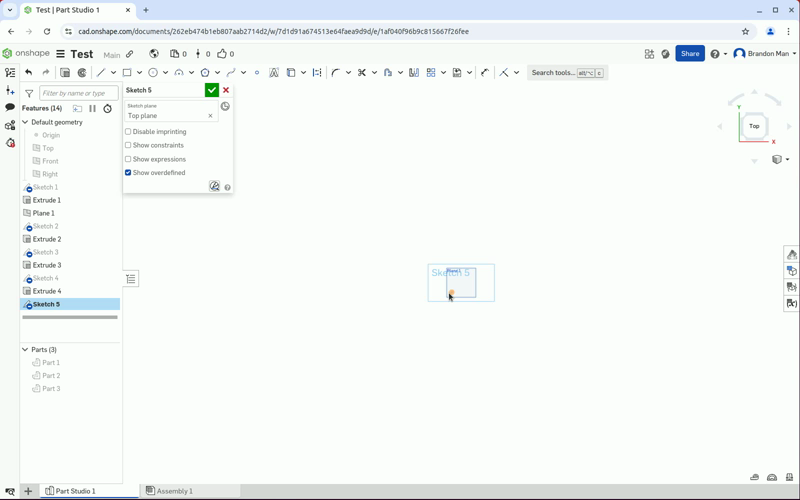
mouse_move(73, 352)
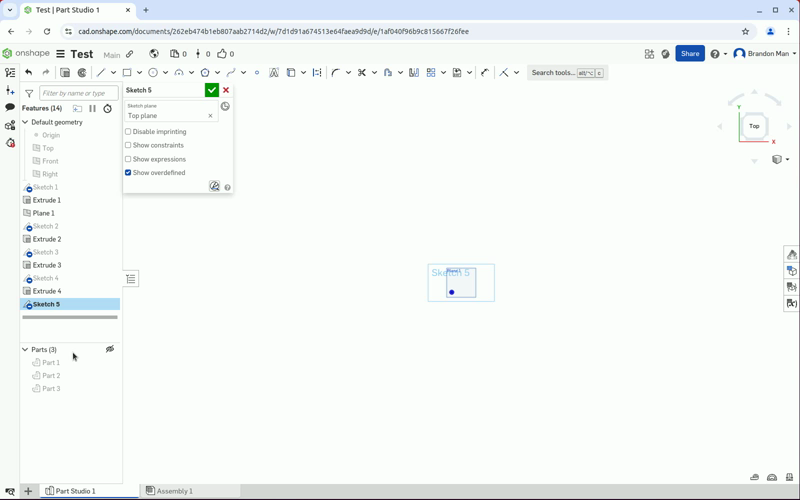
key(shift+y)
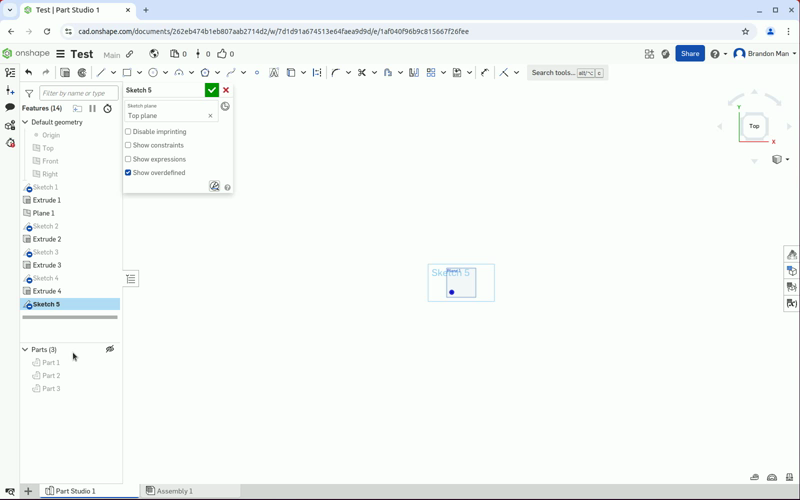
key(shift+e)
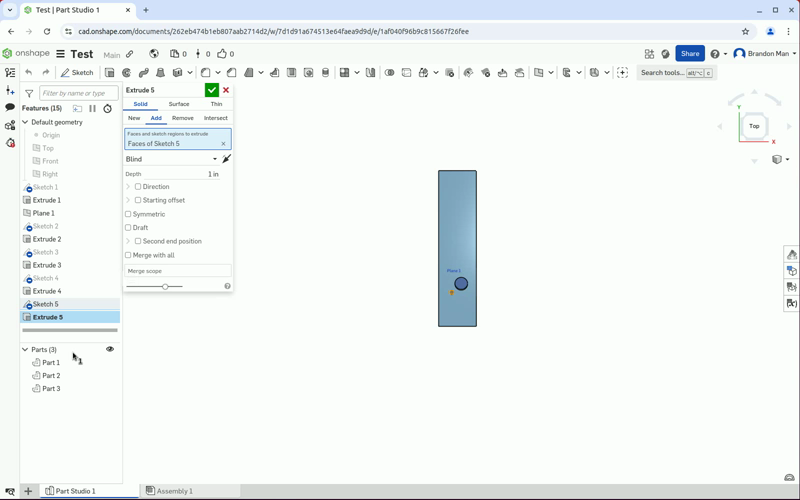
mouse_move(143, 106)
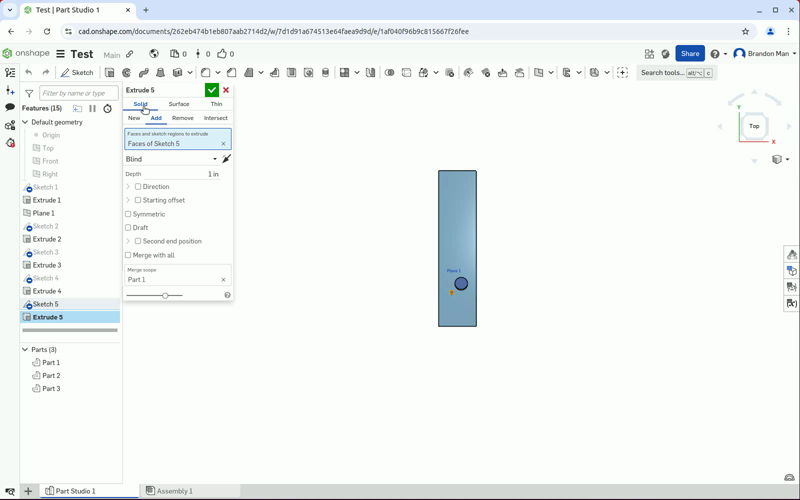
click(143, 106)
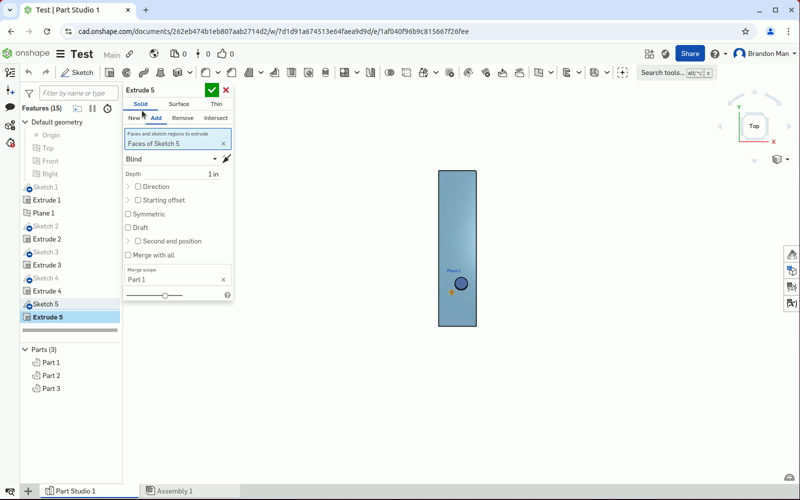
mouse_move(137, 120)
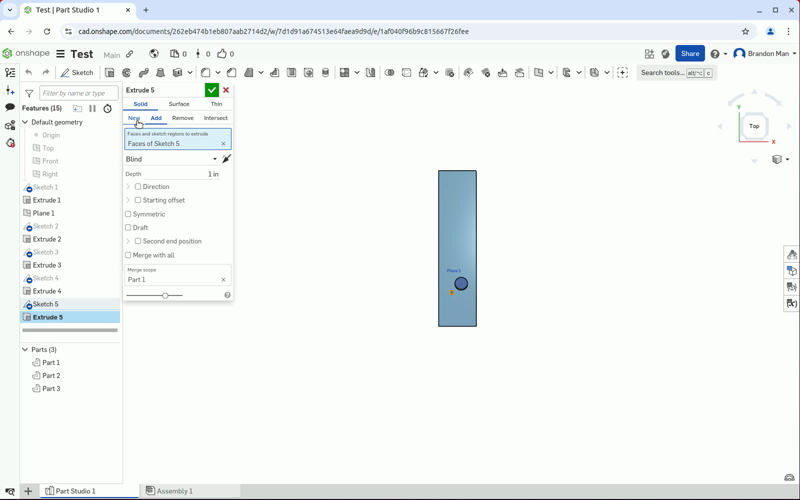
click(137, 120)
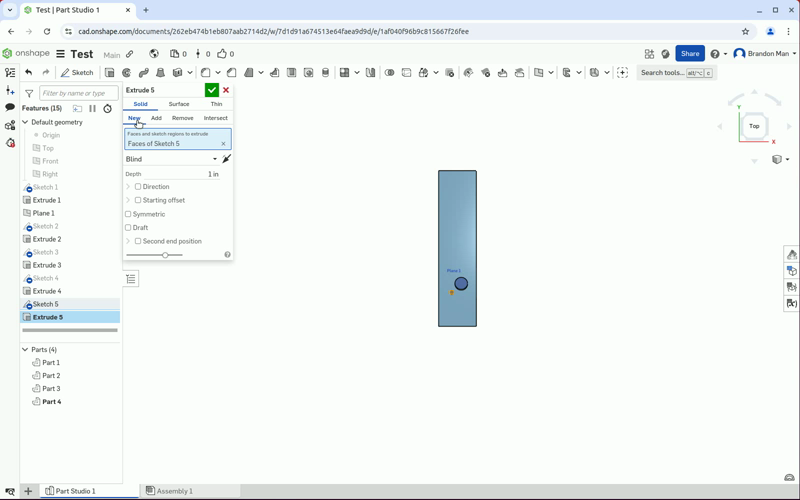
key(tab, 4)
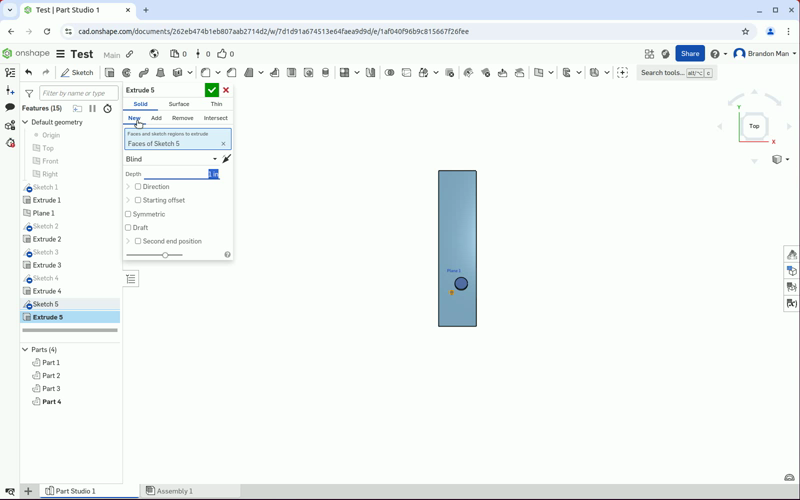
text(-6.74)
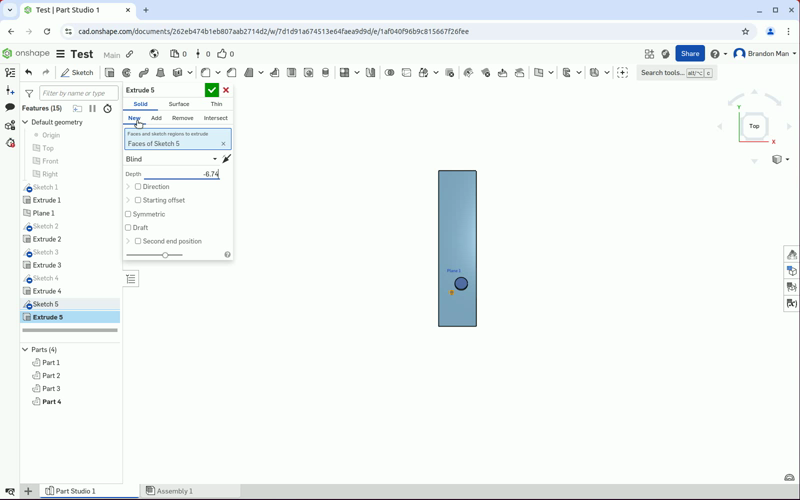
key(tab, 3)
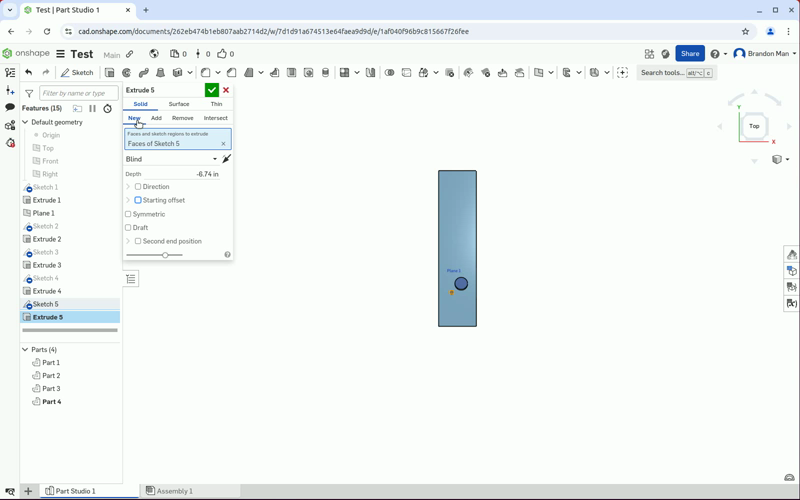
key(tab, 2)
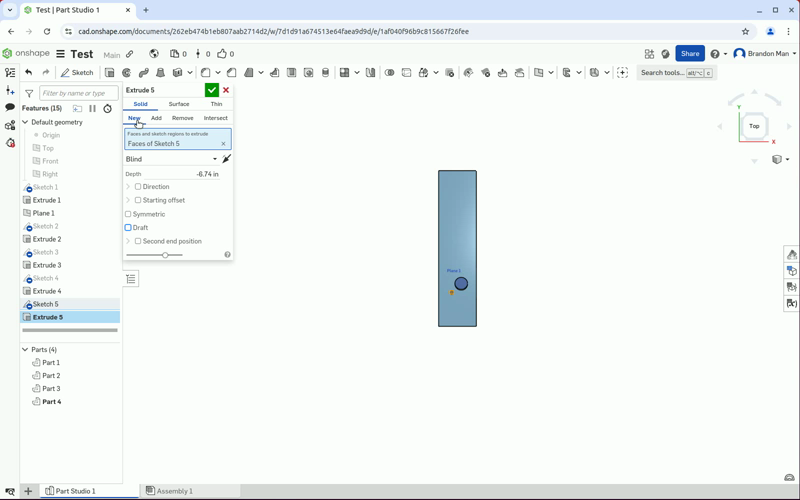
key(space)
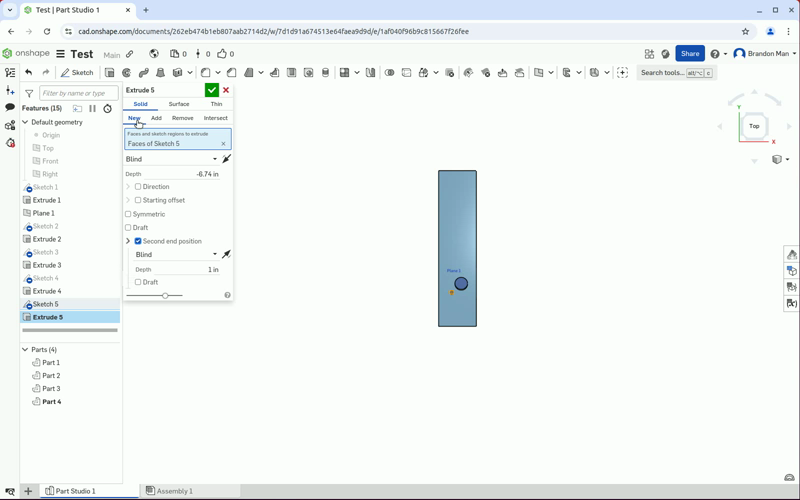
key(tab, 3)
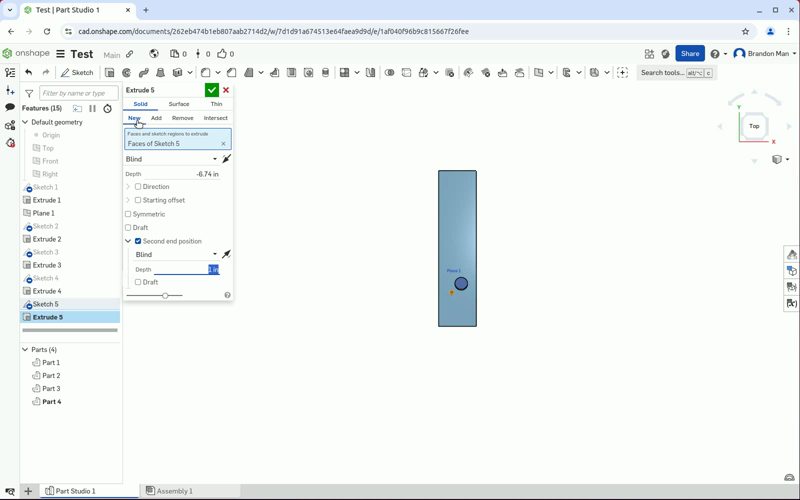
text(6.018)
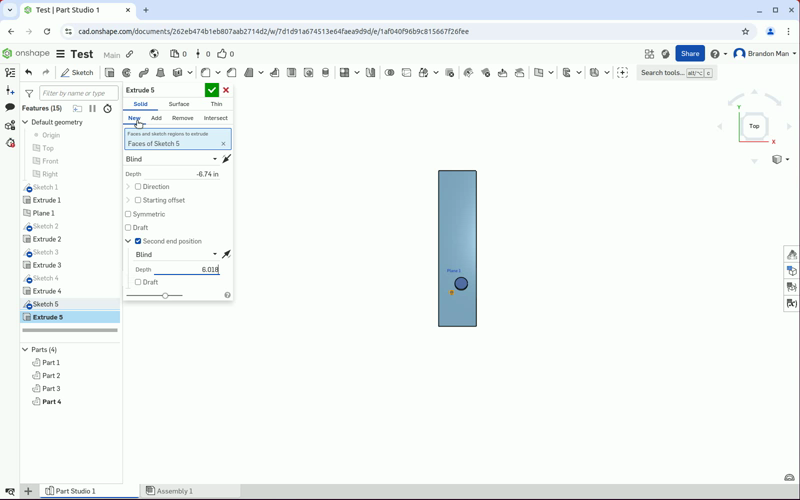
key(enter)
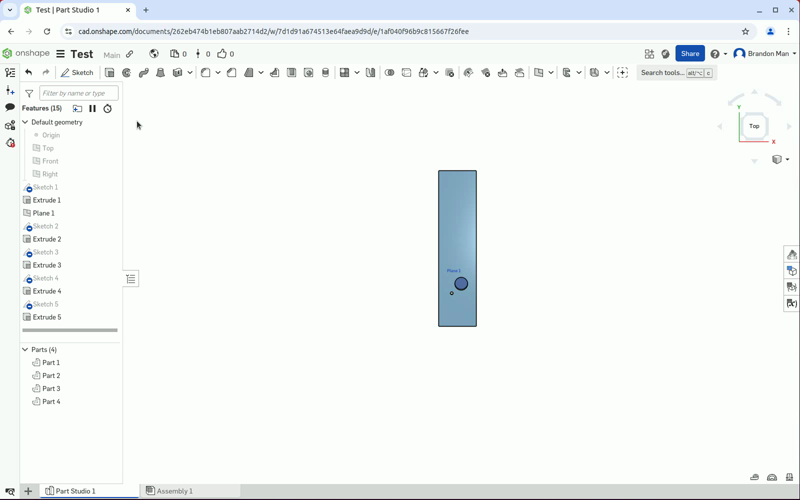
key(shift+h)
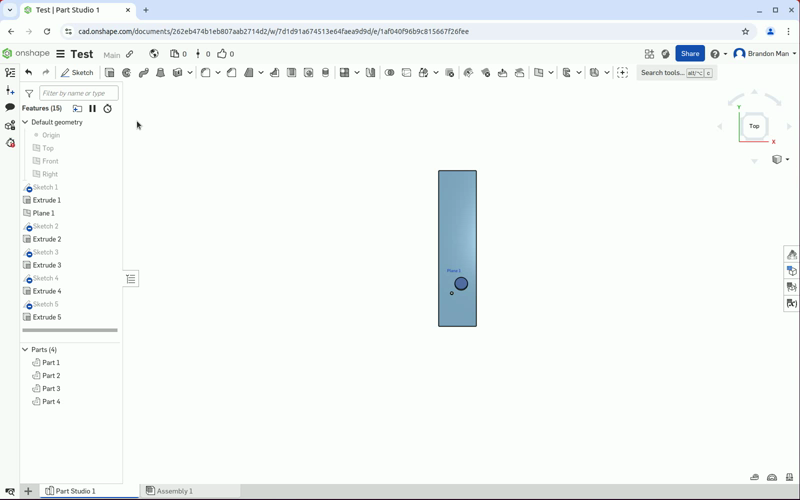
key(shift+h)
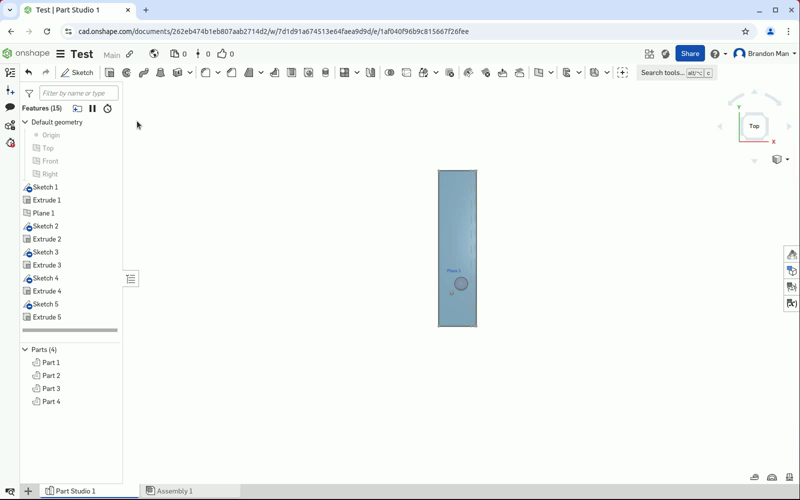
key(shift+7)
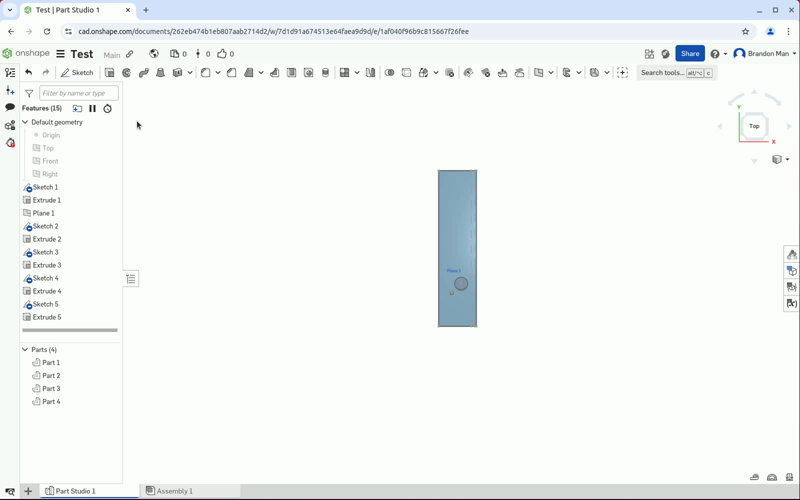
key(up, 3)
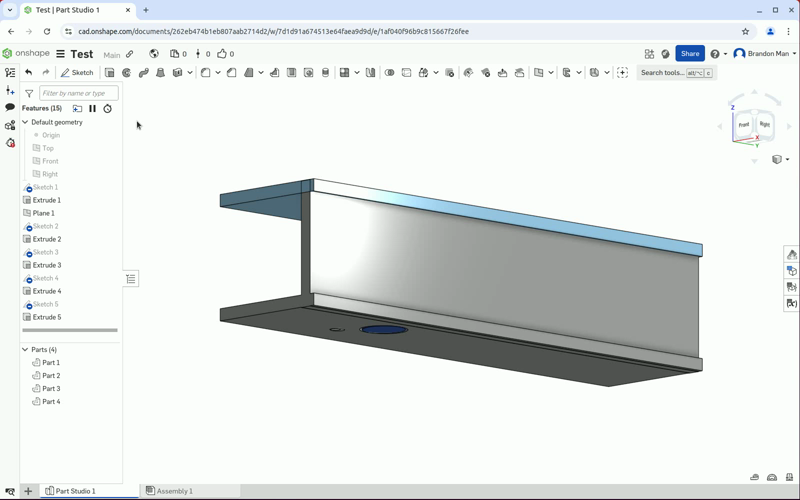
key(left, 3)
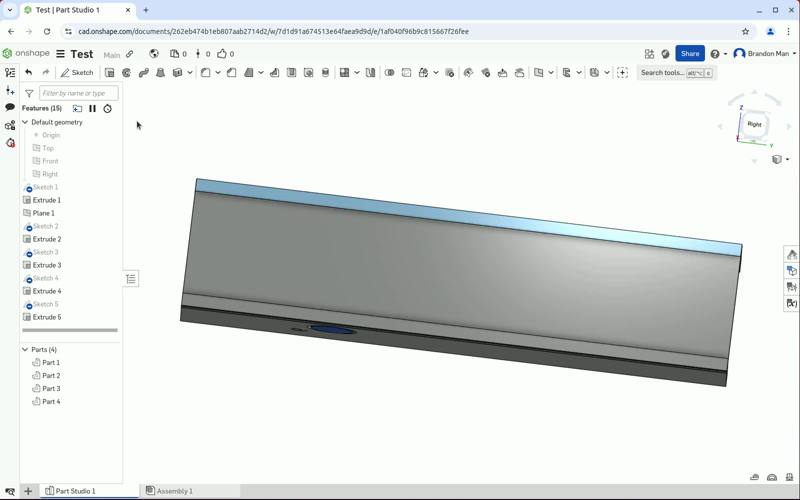
key(right, 3)
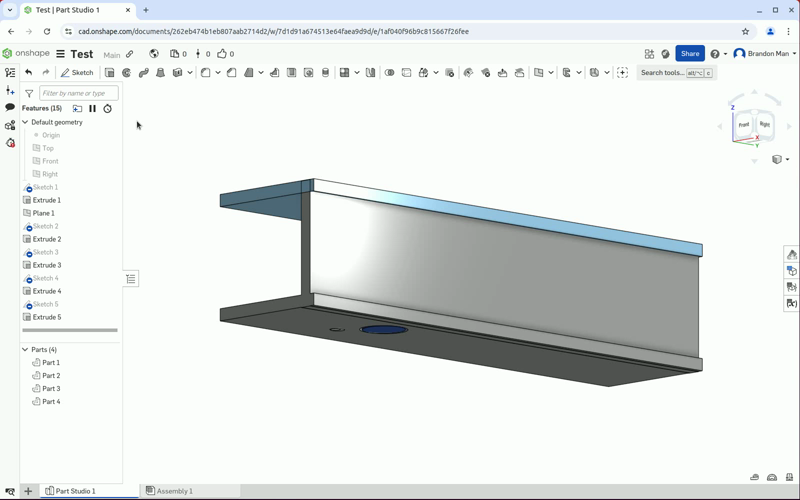
key(down, 3)
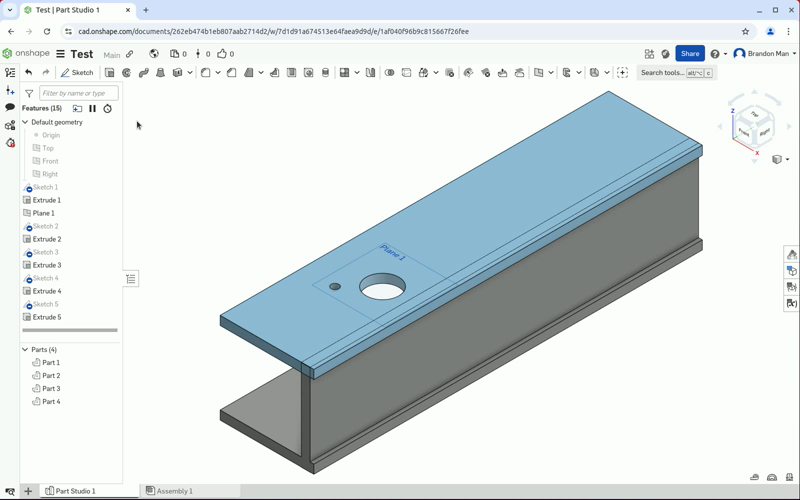
mouse_move(73, 189)
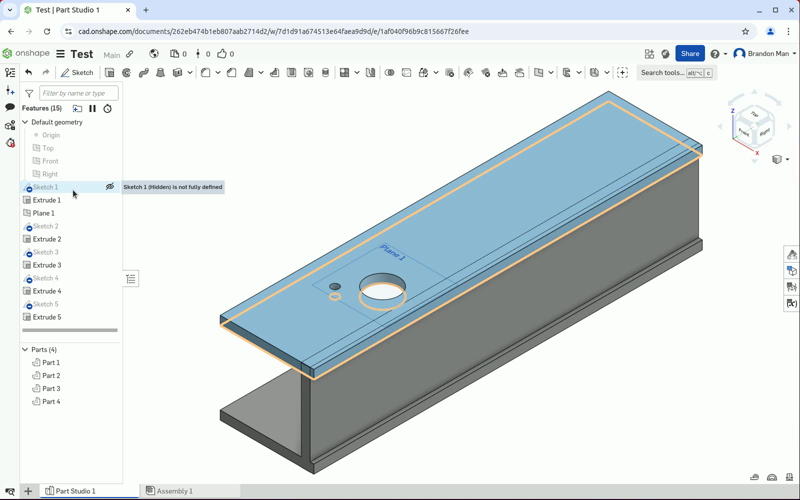
click(73, 189)